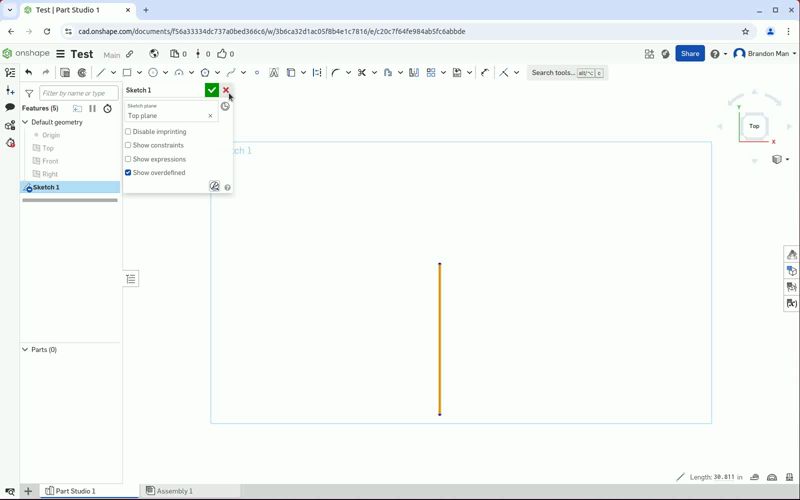
key(shift+h)
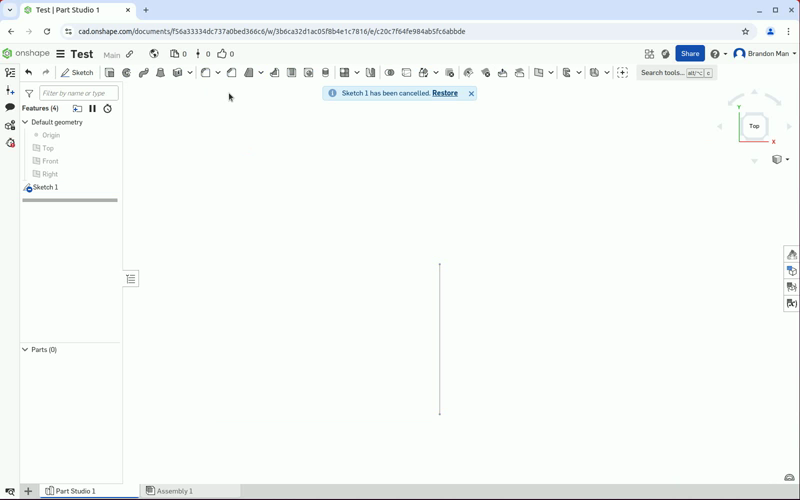
mouse_move(73, 352)
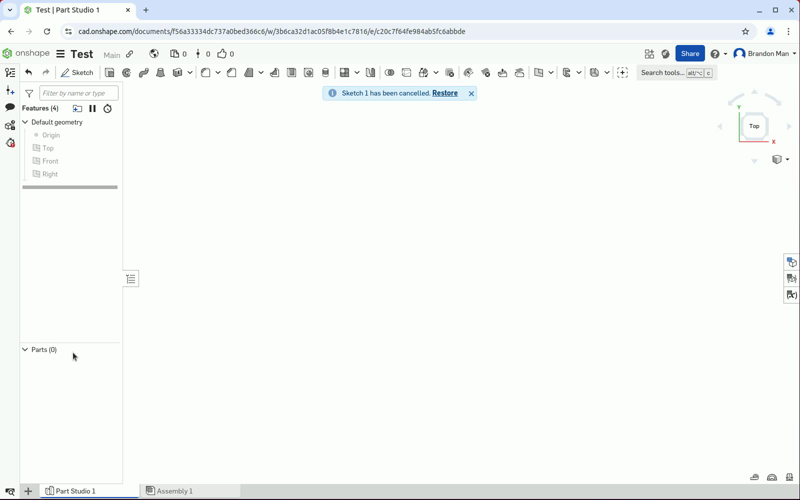
key(y)
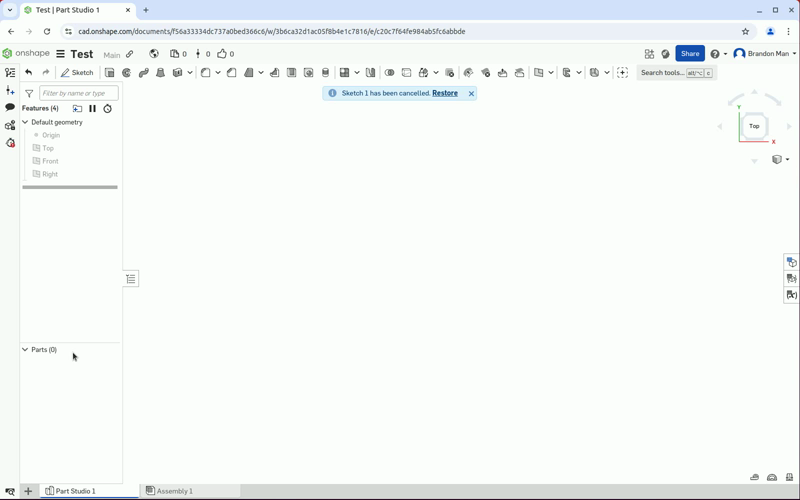
key(shift+p)
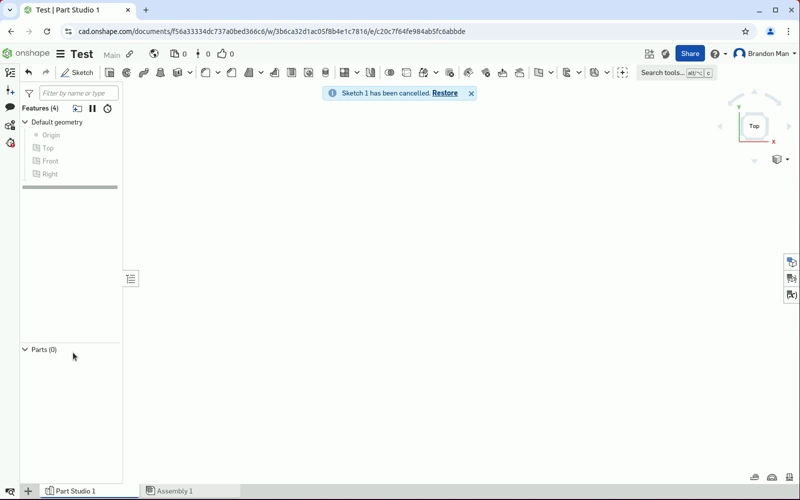
key(space)
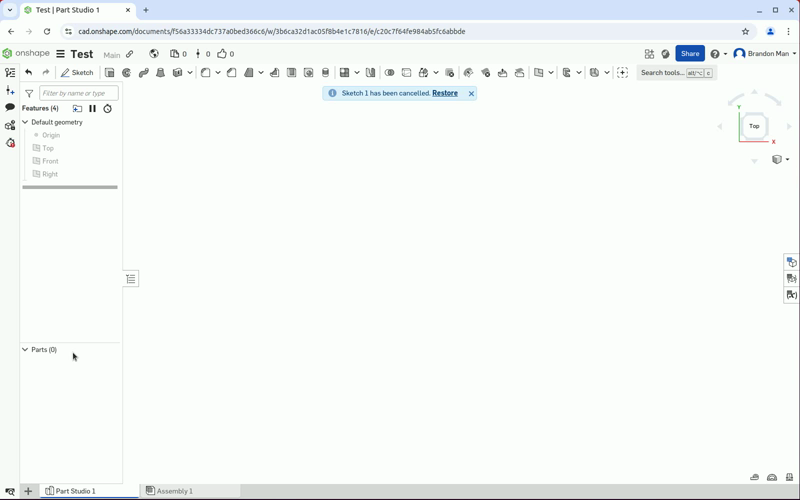
key_down(shift)
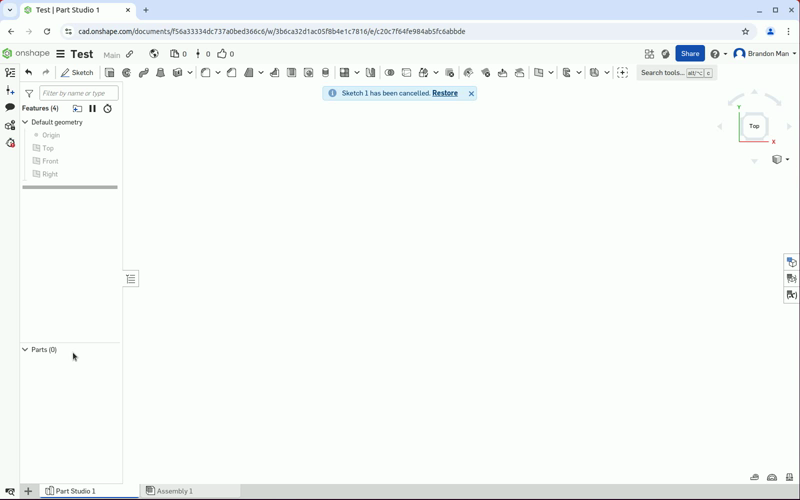
key(up)
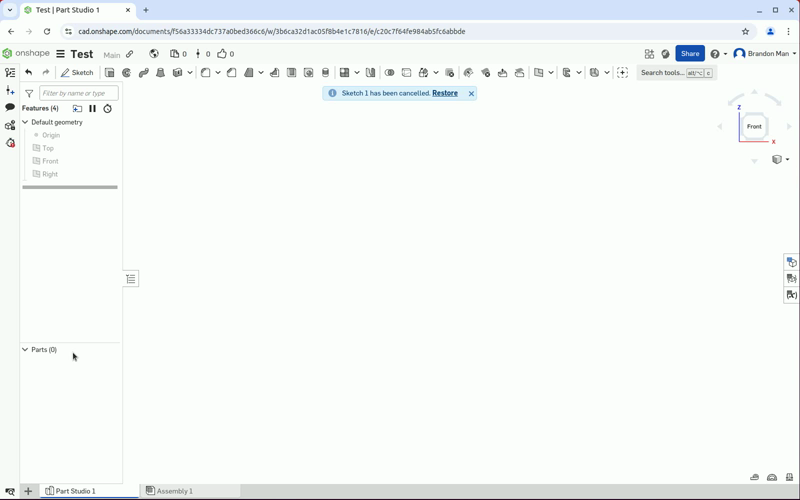
key_up(shift)
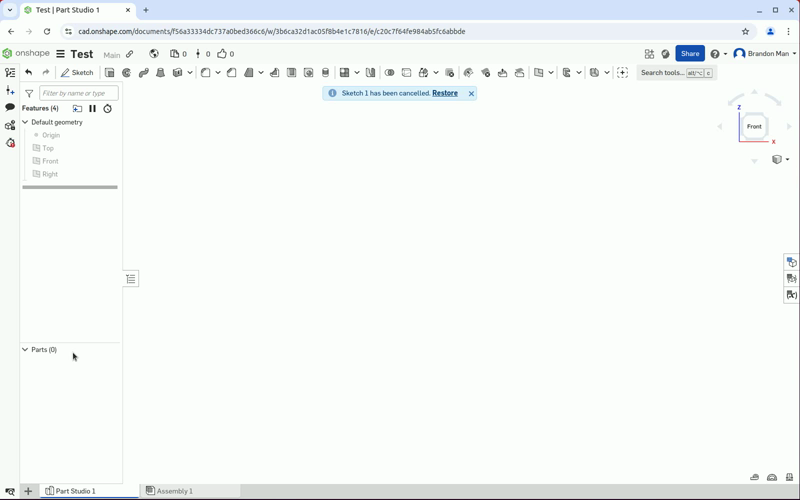
mouse_move(73, 352)
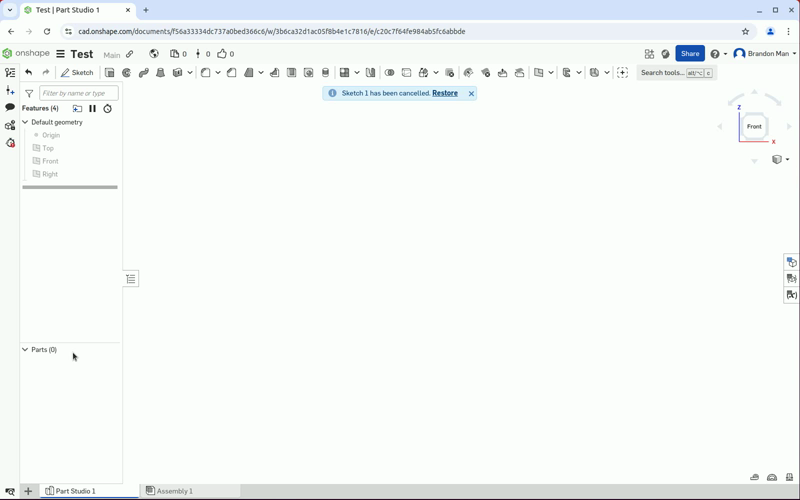
key(shift+y)
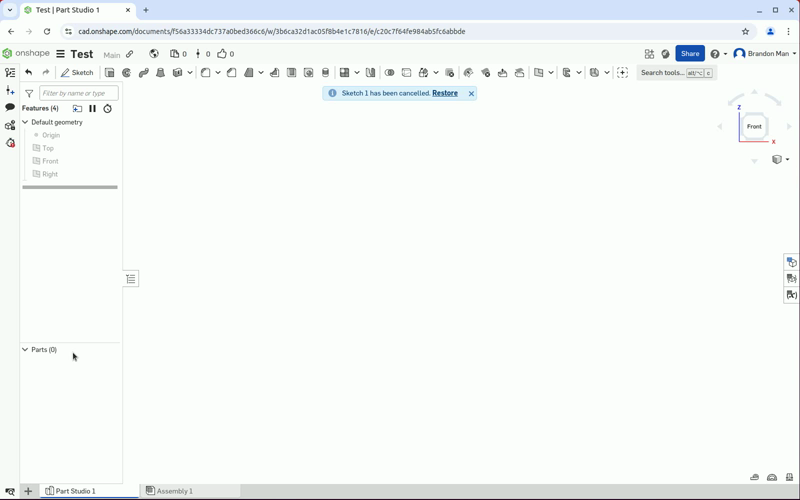
key(shift+s)
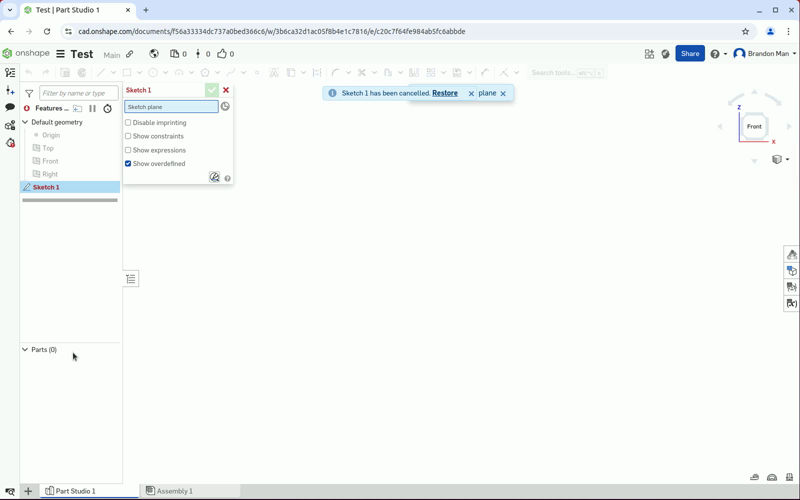
mouse_move(73, 163)
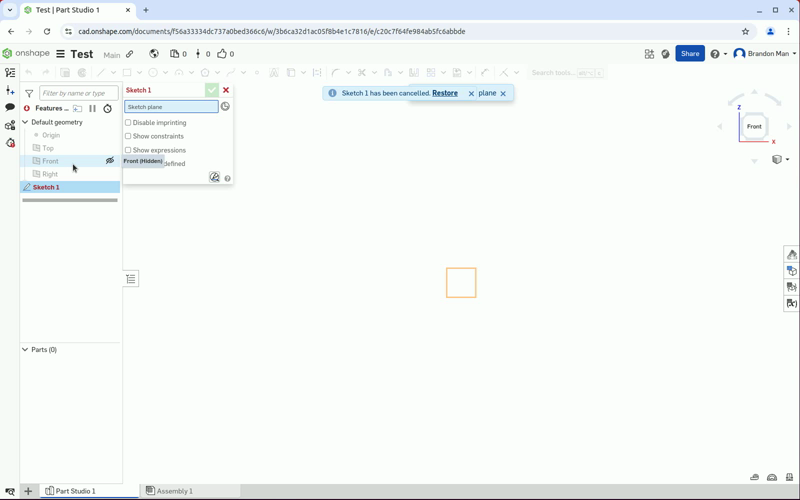
click(73, 163)
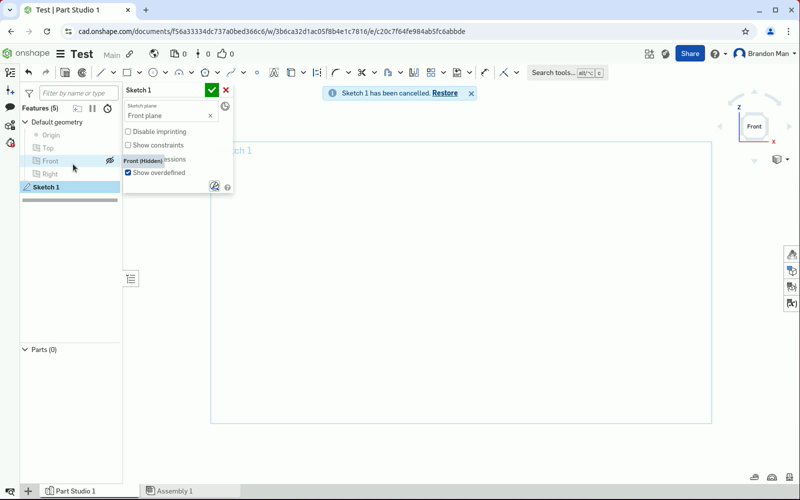
mouse_move(73, 352)
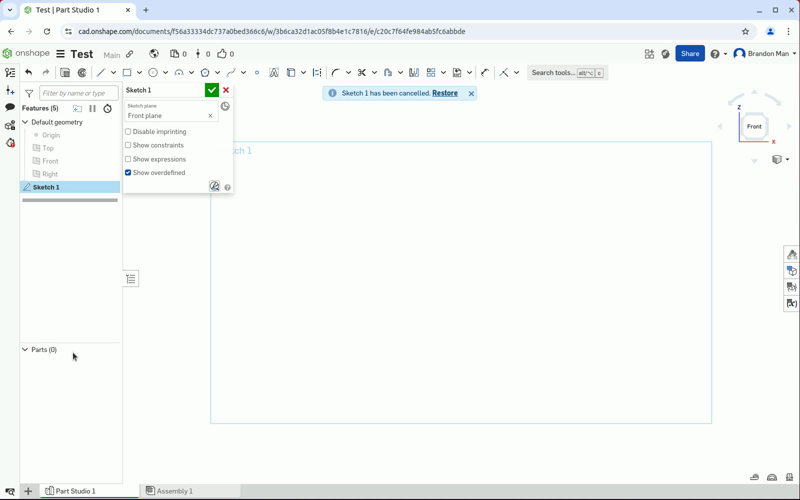
key(y)
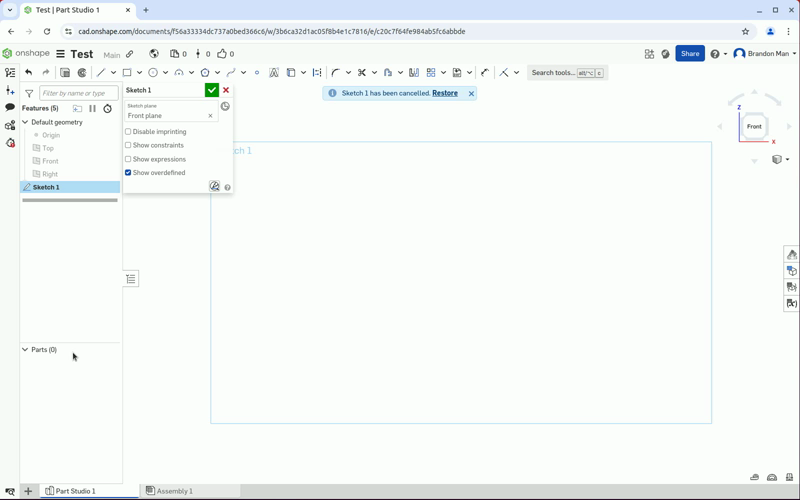
key(l)
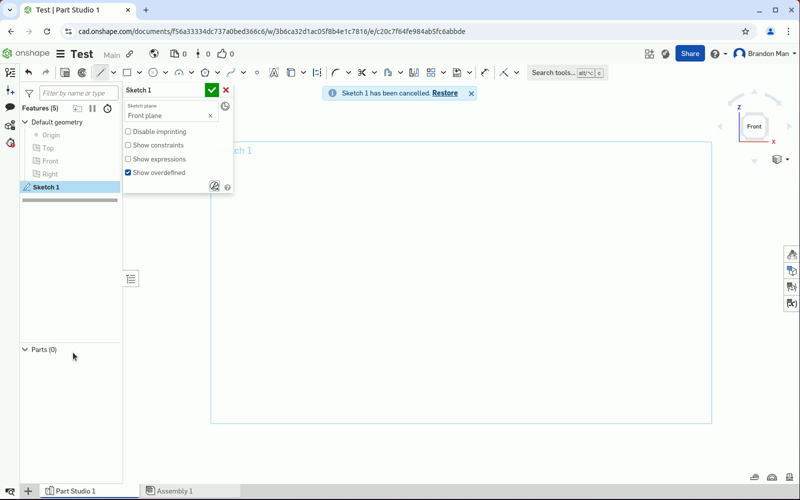
key_down(shift)
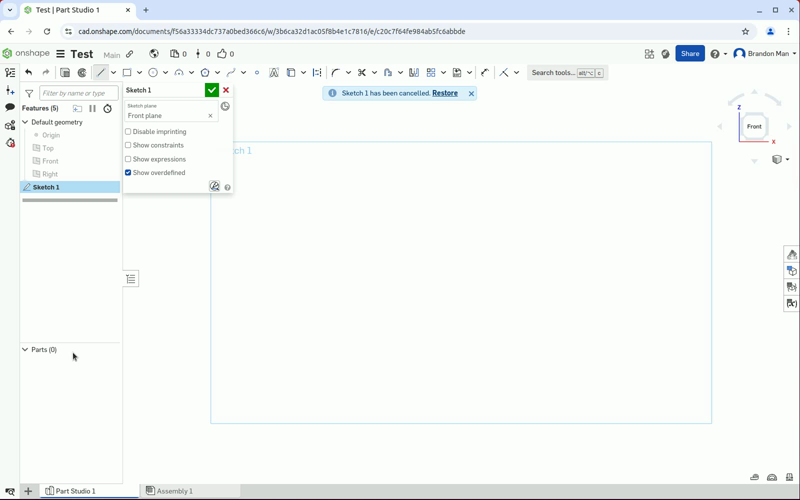
mouse_move(460, 282)
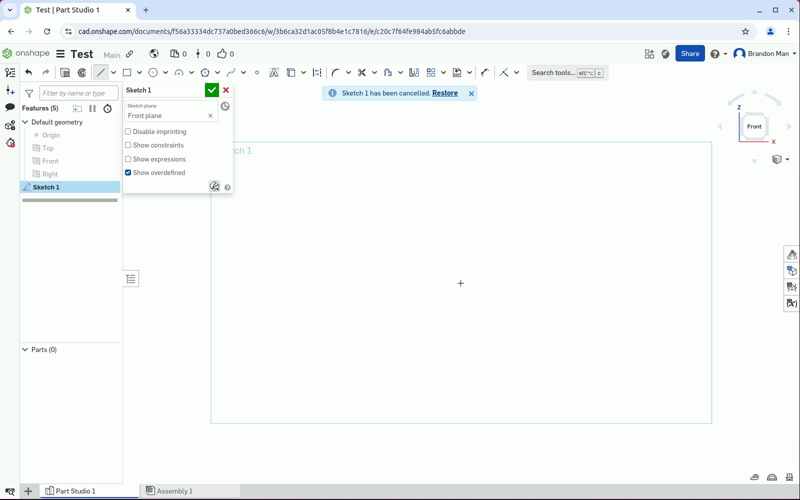
click(460, 282)
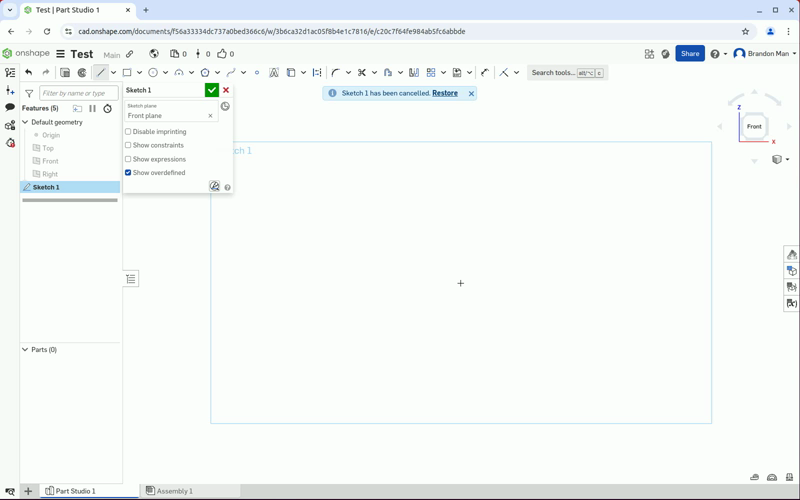
key_up(shift)
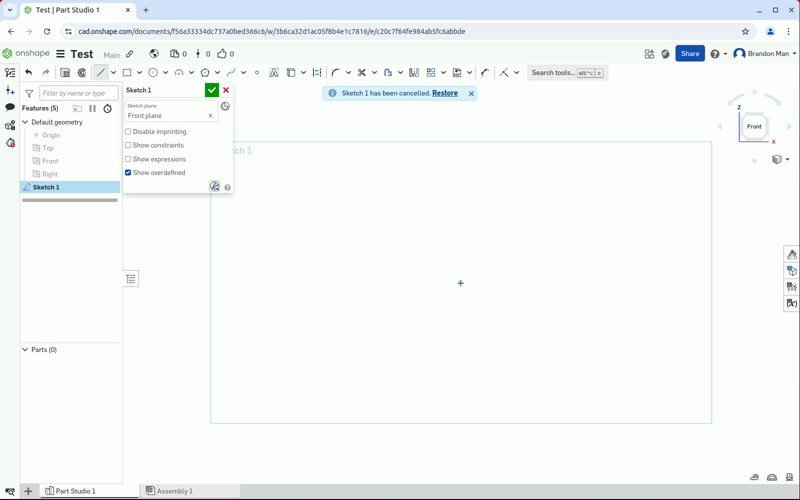
key_down(shift)
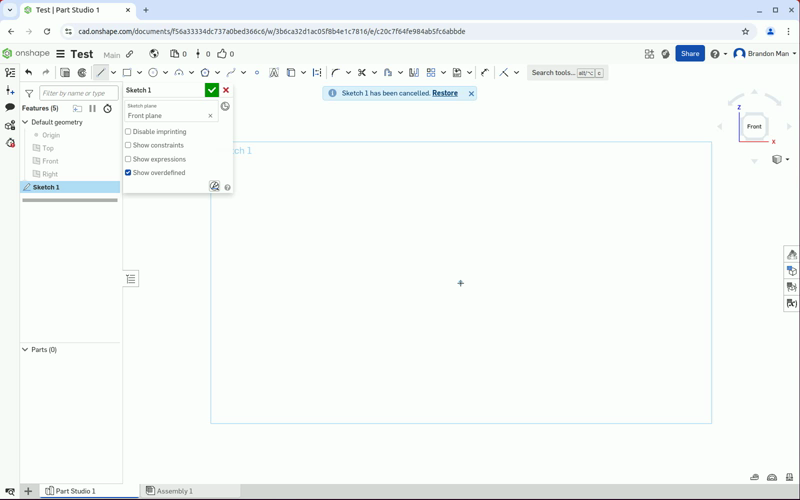
mouse_move(490, 282)
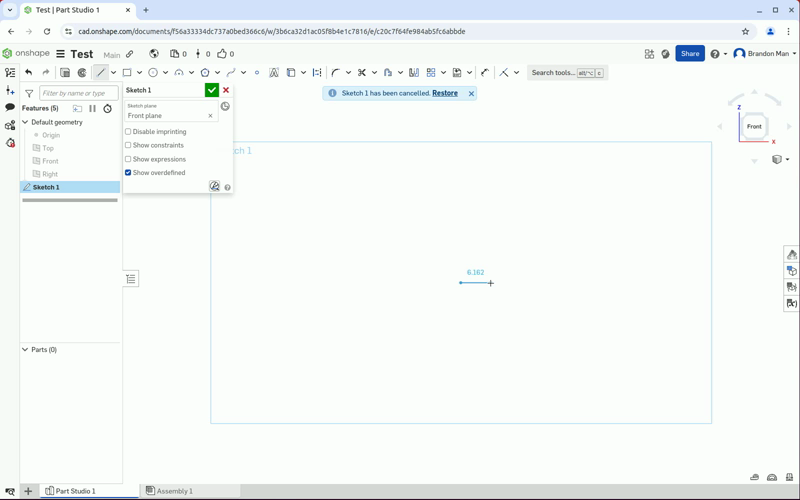
mouse_move(495, 282)
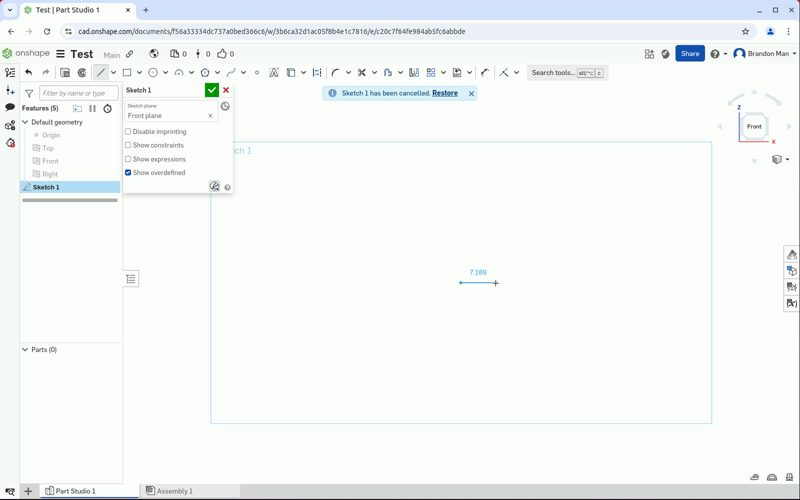
click(495, 282)
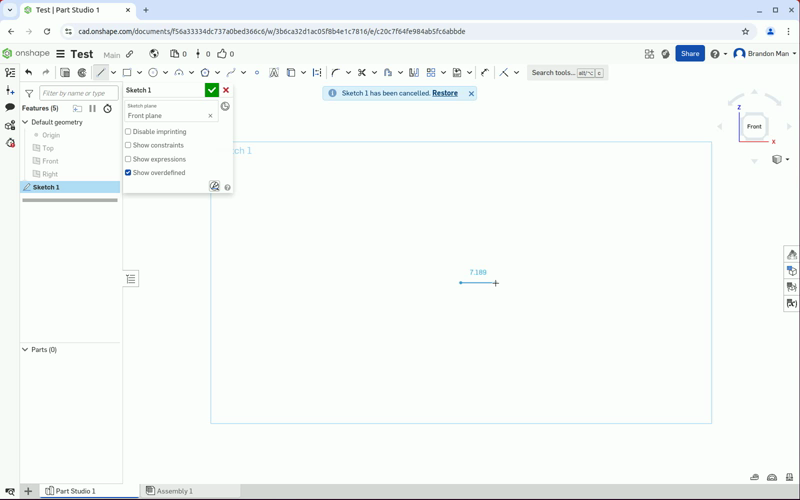
key_up(shift)
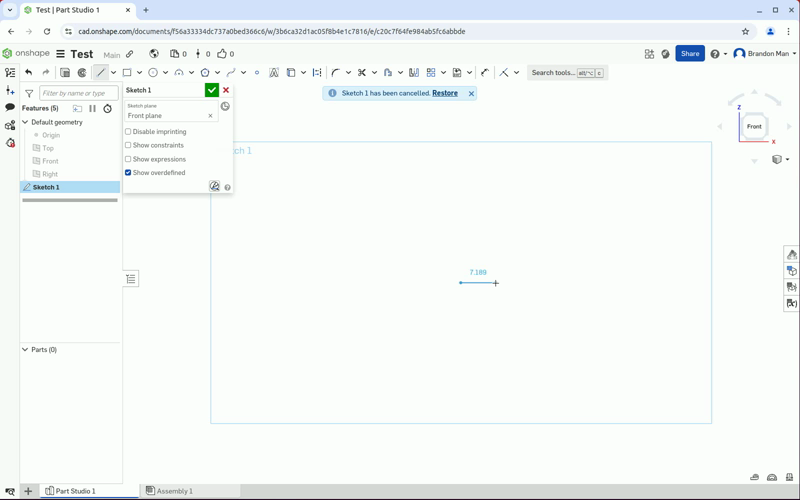
key_down(shift)
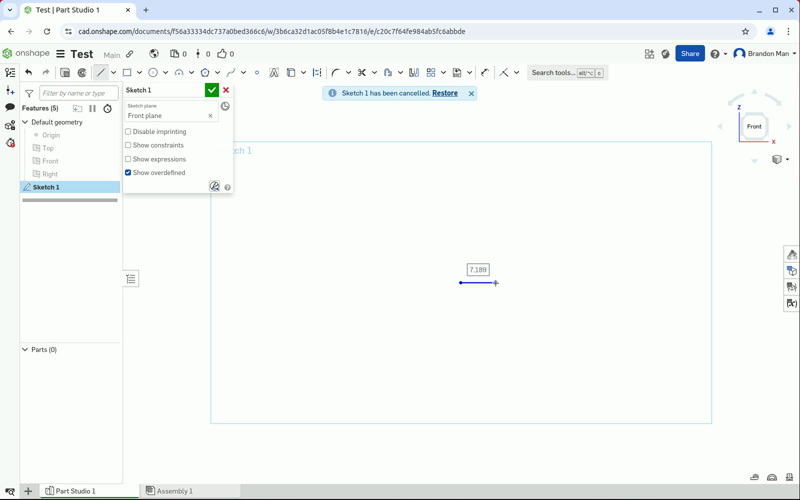
mouse_move(525, 282)
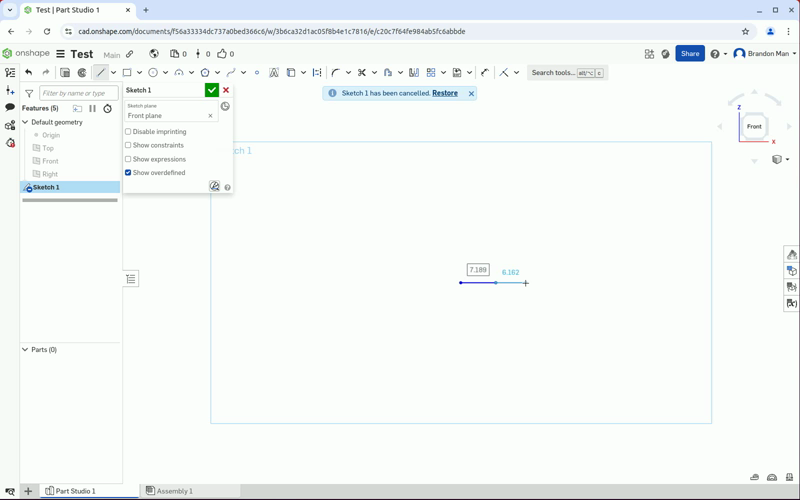
mouse_move(495, 282)
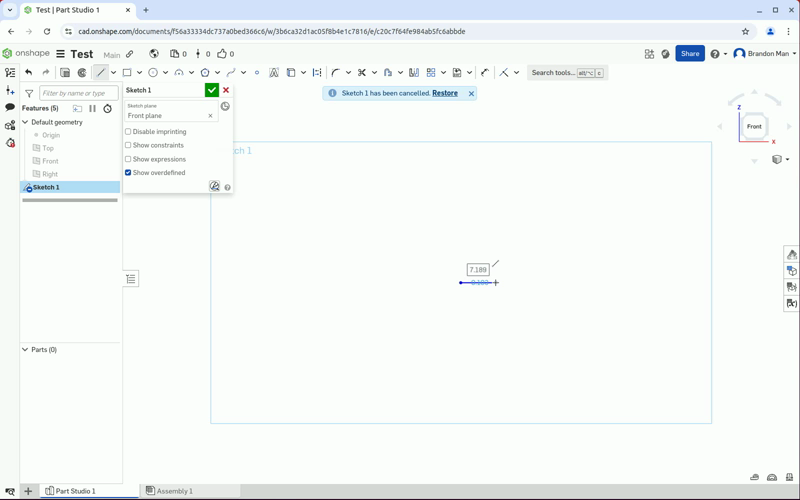
scroll(6)
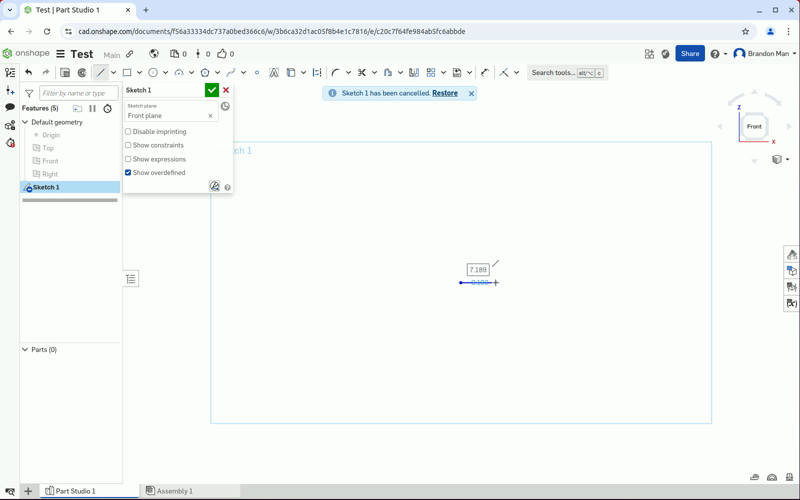
scroll(6)
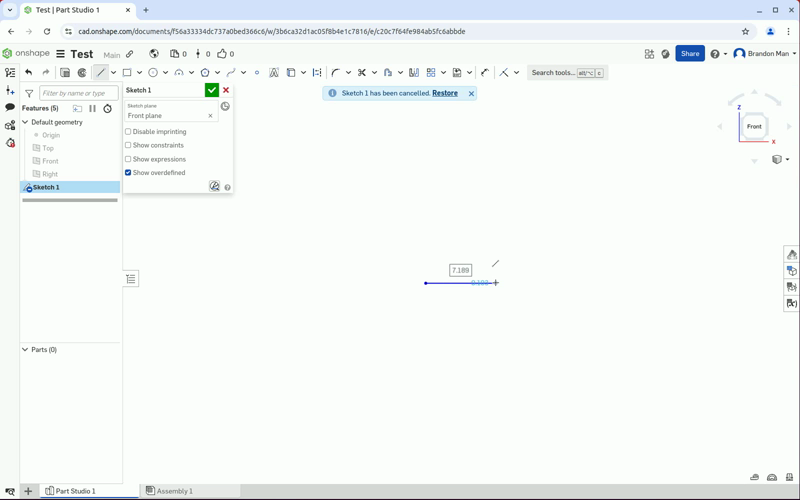
scroll(6)
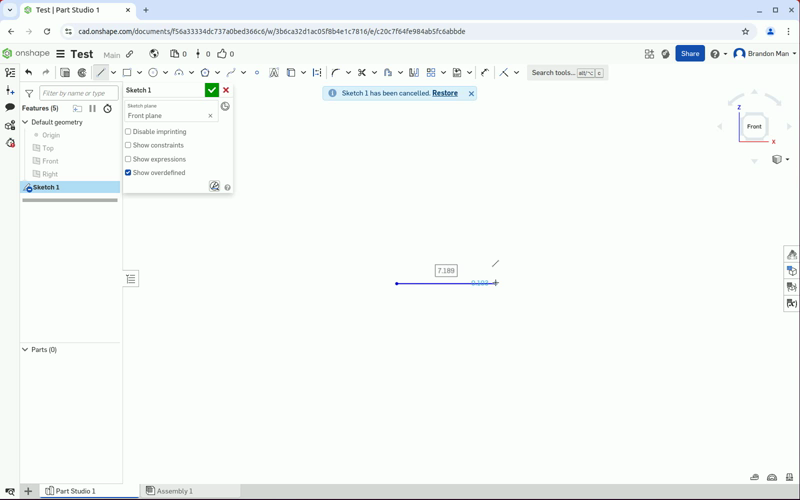
scroll(6)
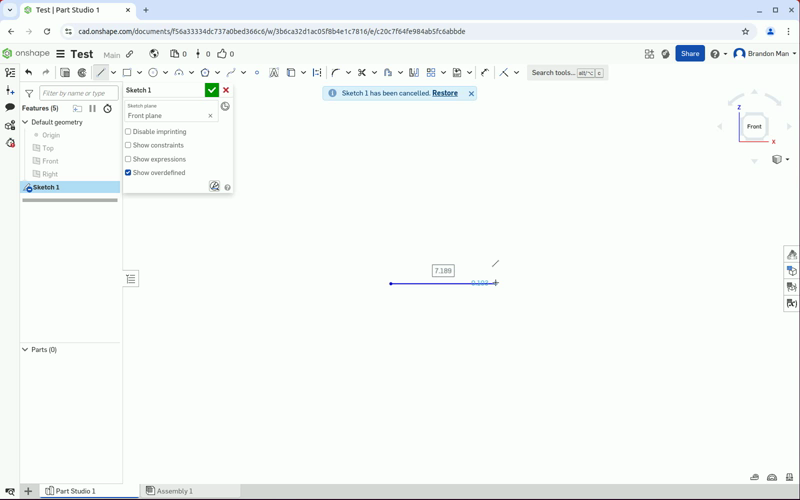
scroll(6)
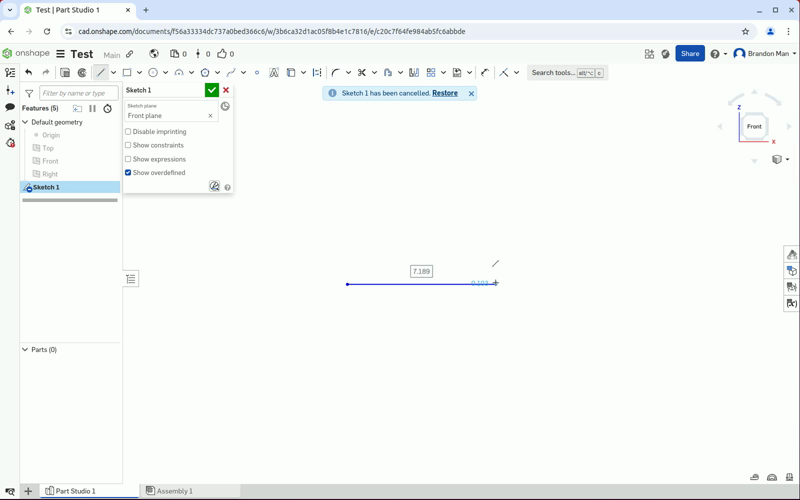
scroll(6)
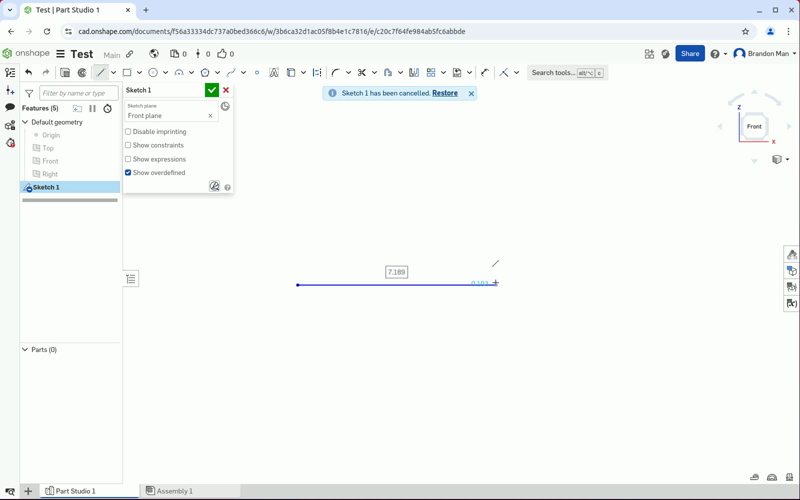
scroll(6)
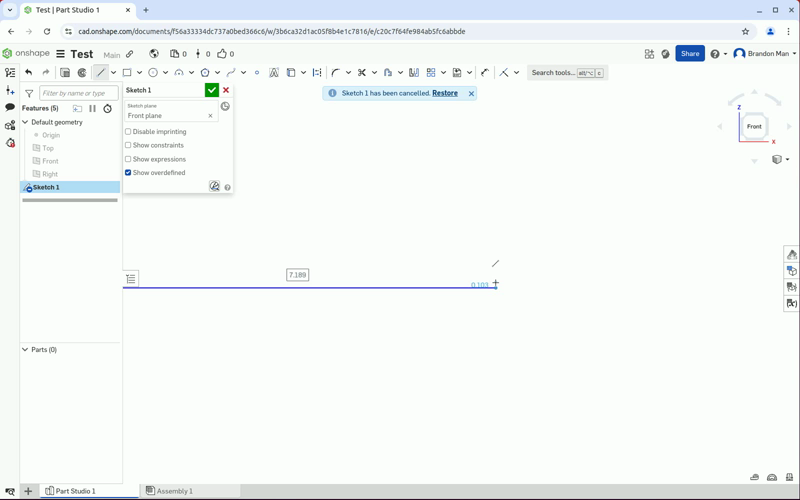
click(495, 282)
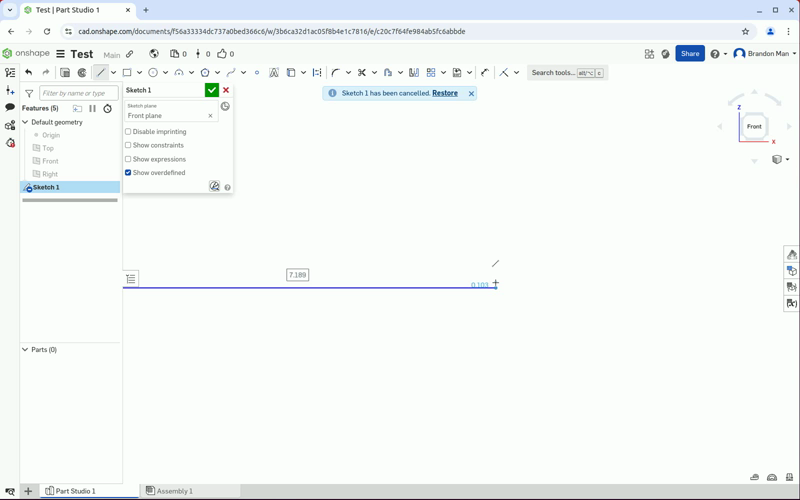
scroll(-6)
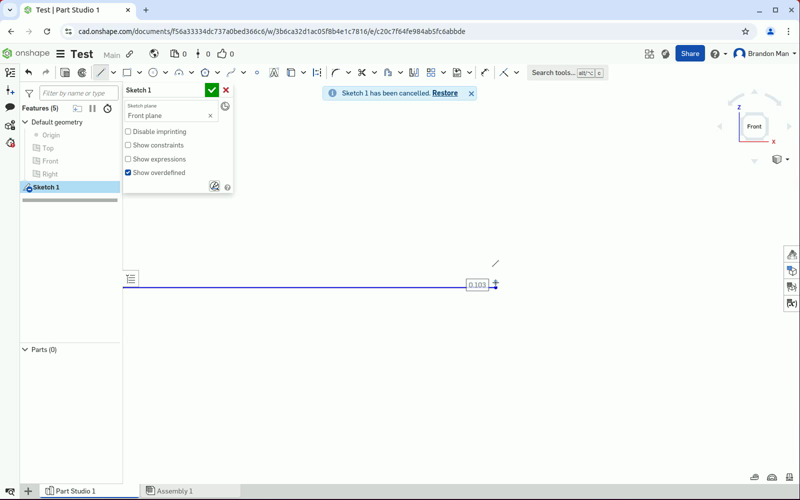
scroll(-6)
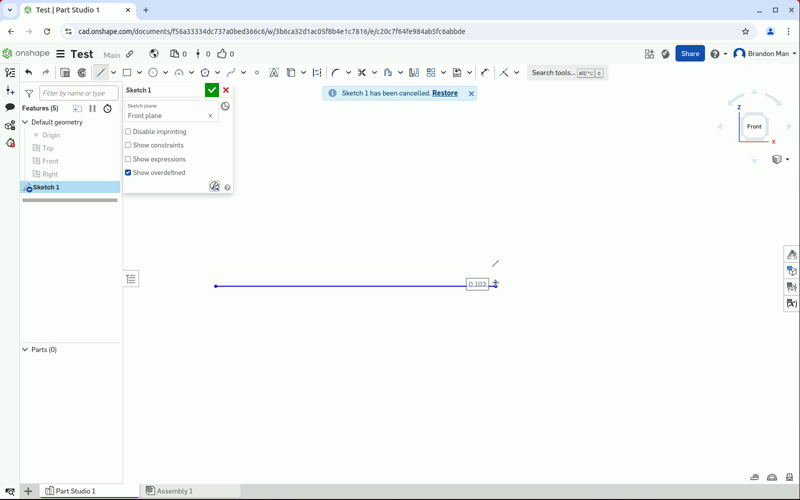
scroll(-6)
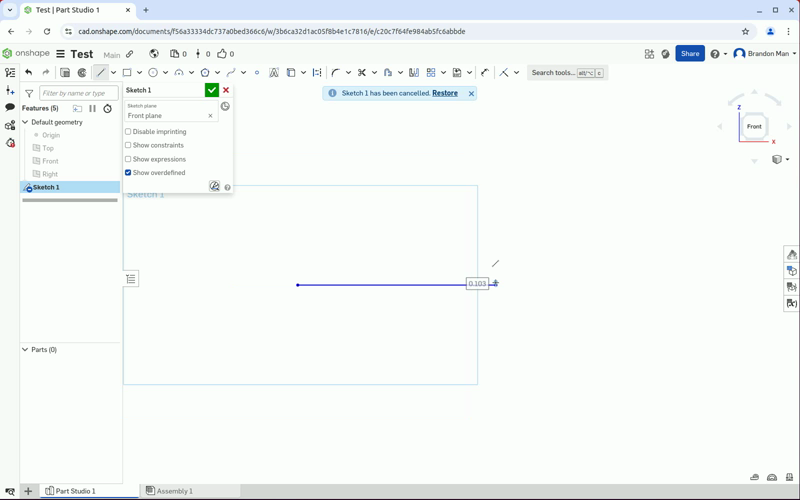
scroll(-6)
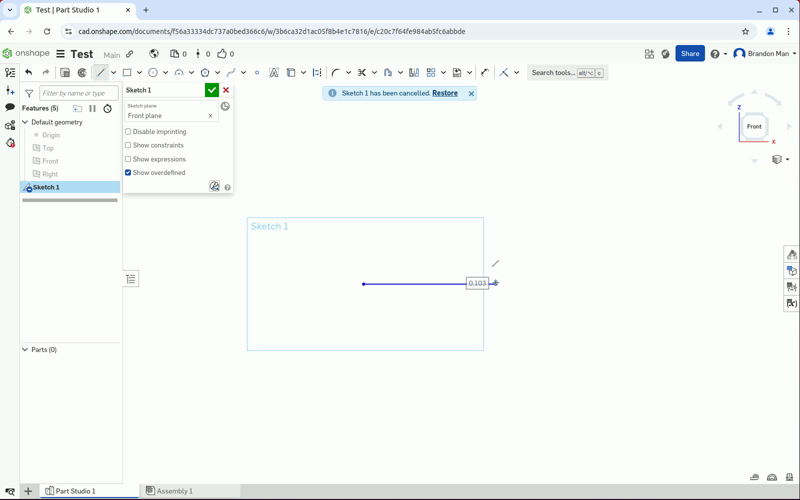
scroll(-6)
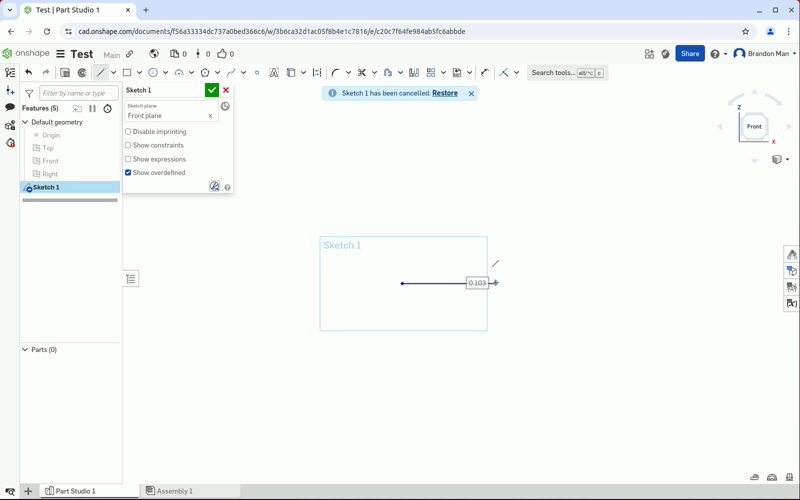
scroll(-6)
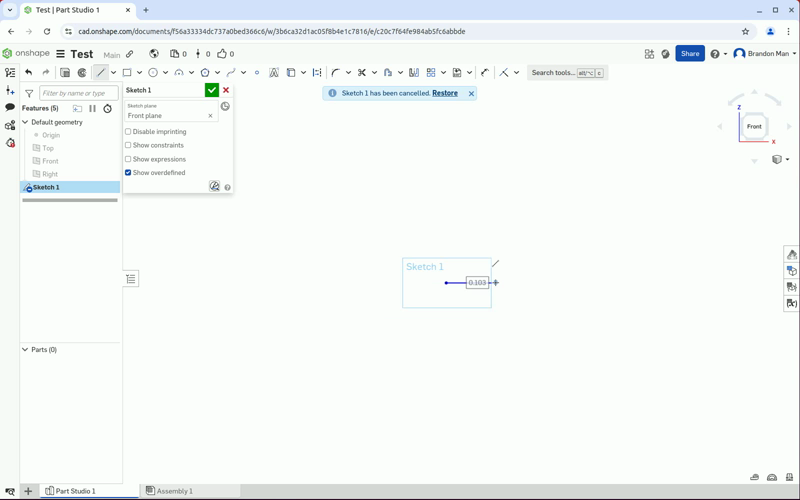
scroll(-6)
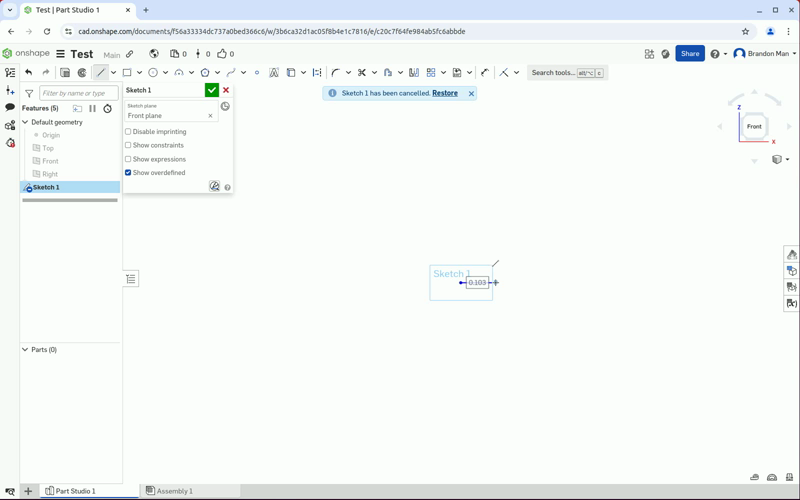
key_up(shift)
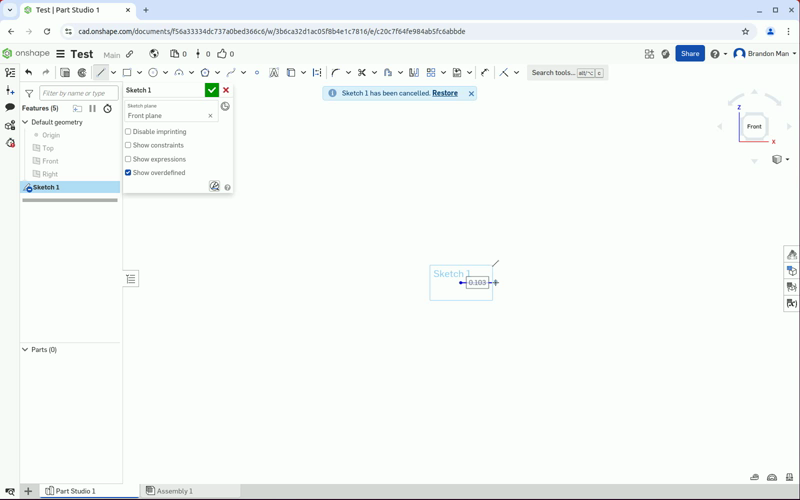
key_down(shift)
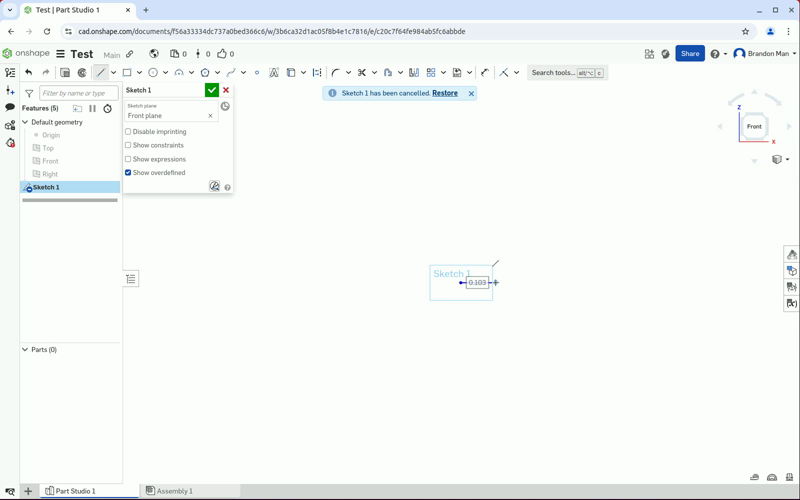
mouse_move(525, 282)
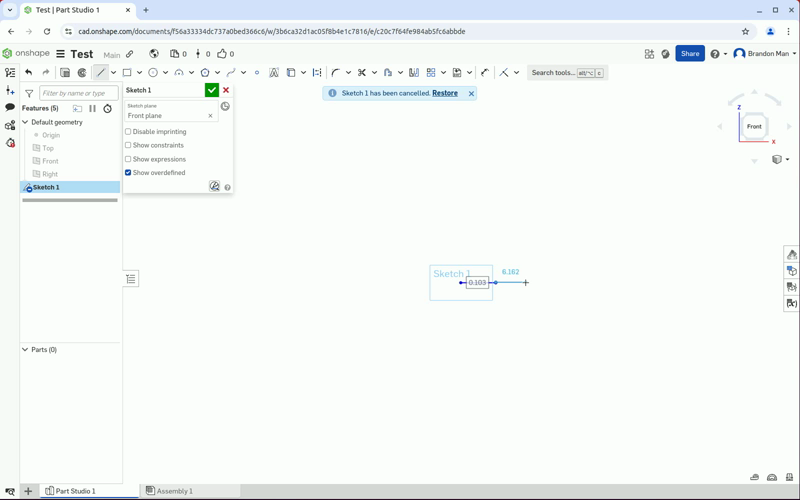
mouse_move(460, 282)
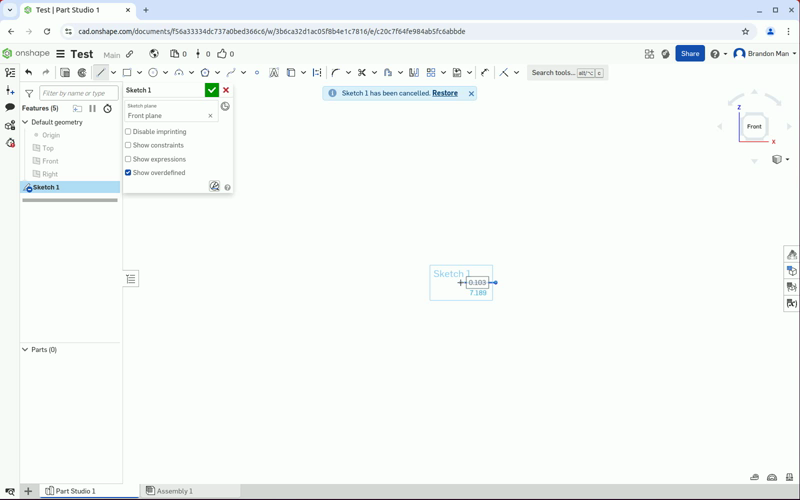
scroll(6)
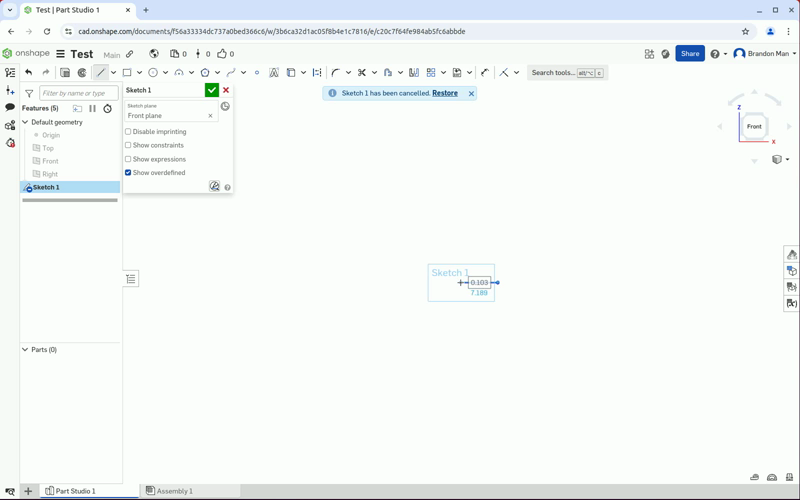
scroll(6)
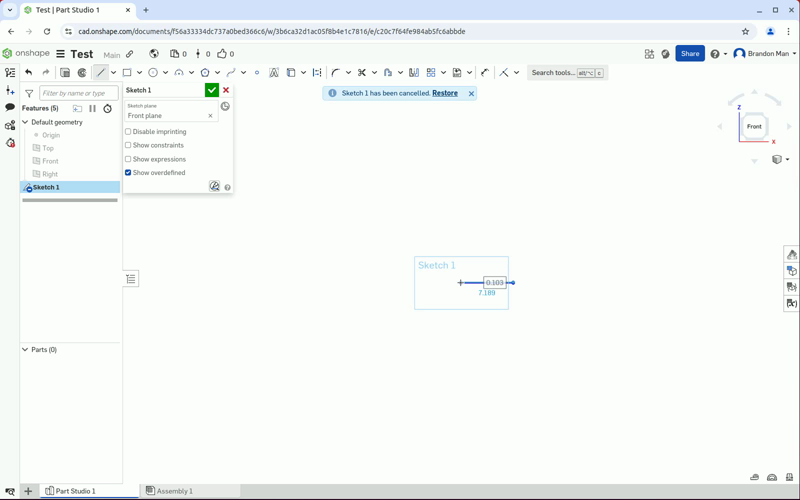
scroll(6)
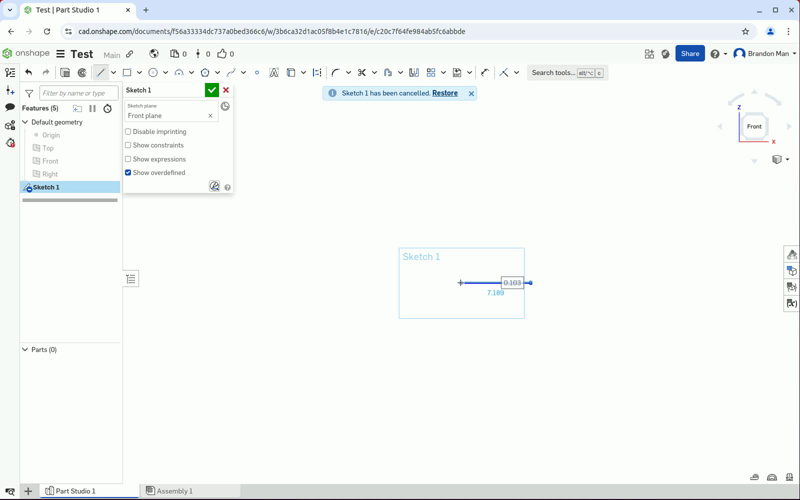
scroll(6)
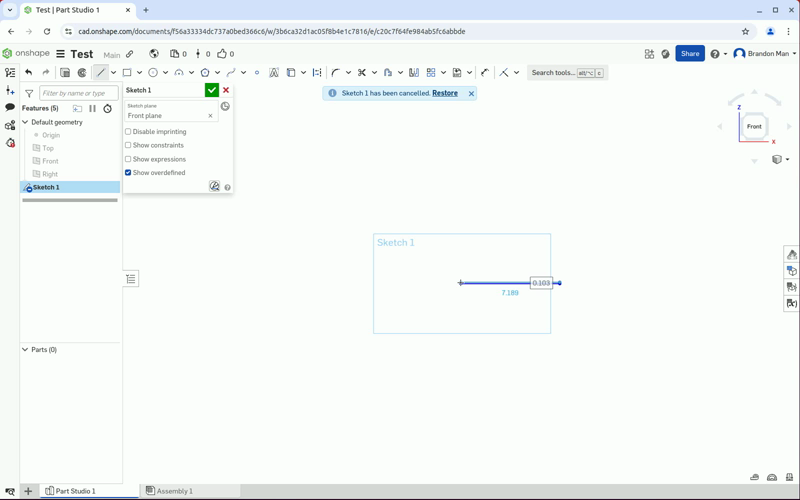
scroll(6)
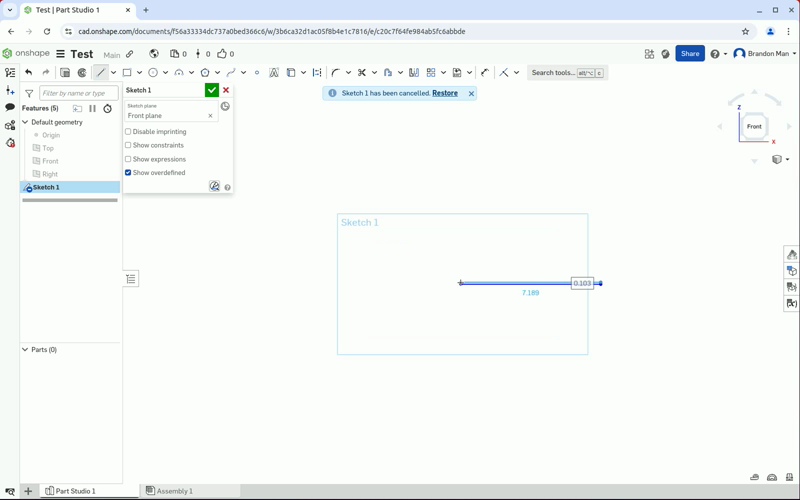
scroll(6)
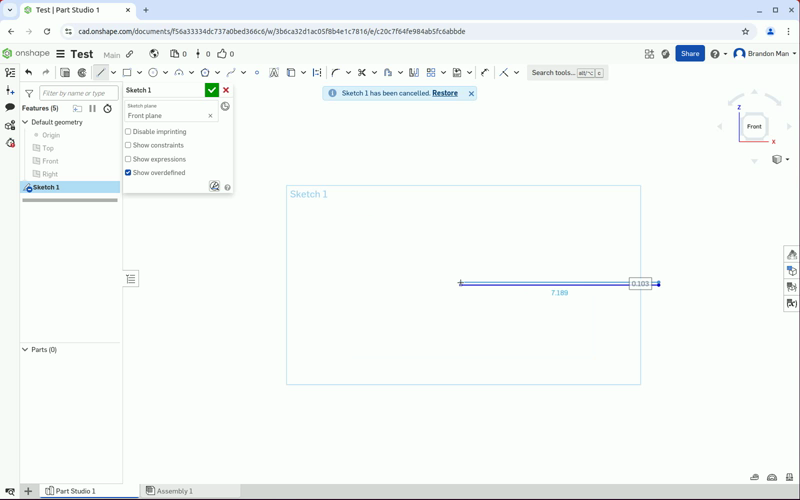
scroll(6)
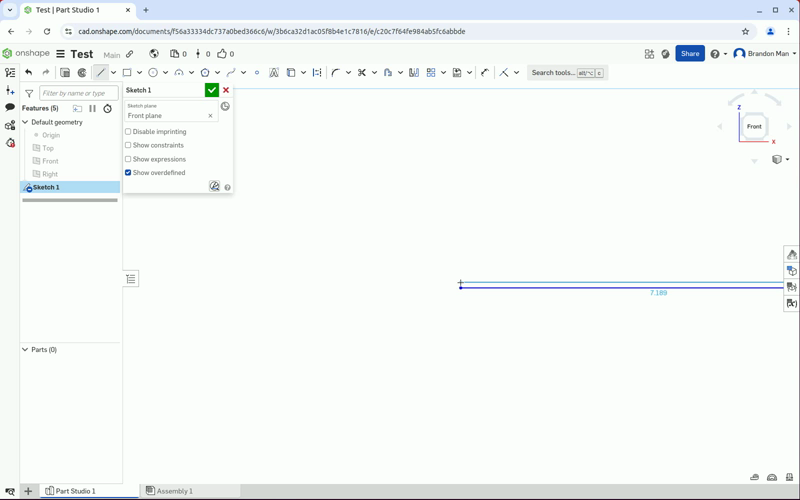
click(460, 282)
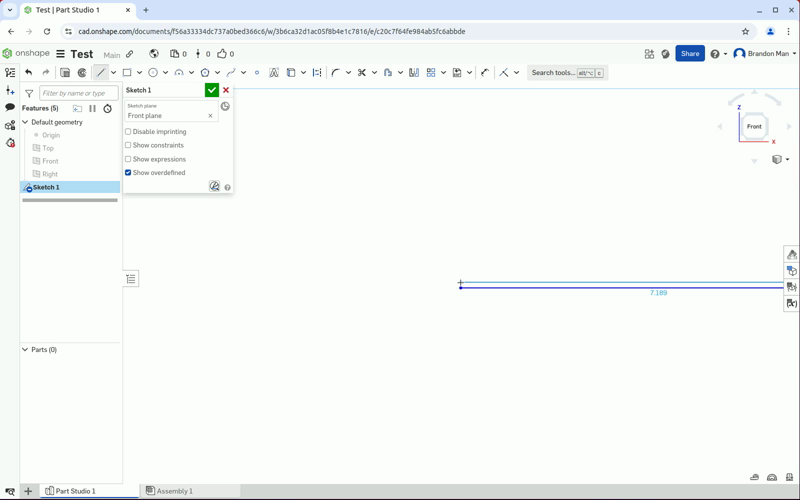
scroll(-6)
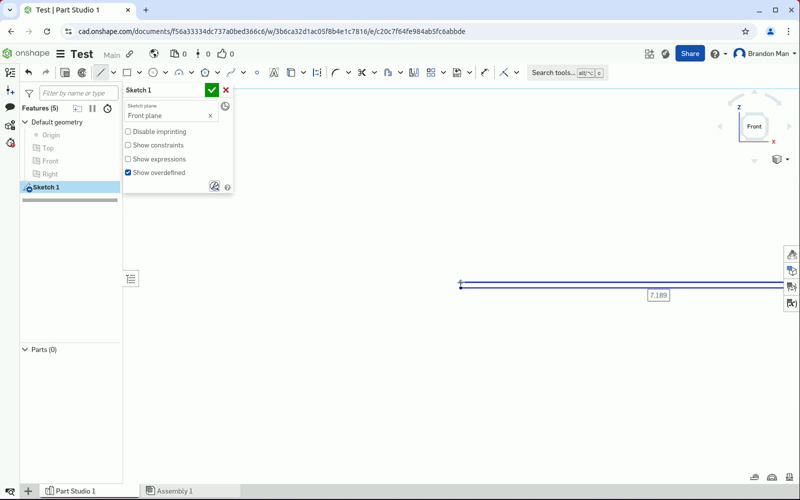
scroll(-6)
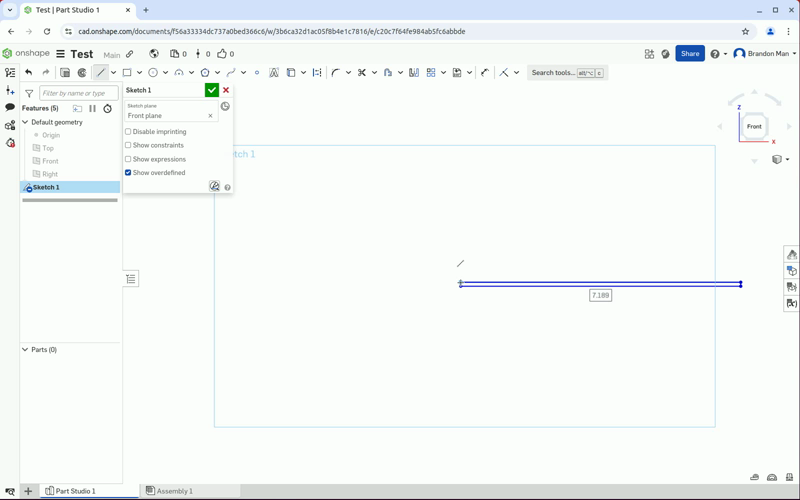
scroll(-6)
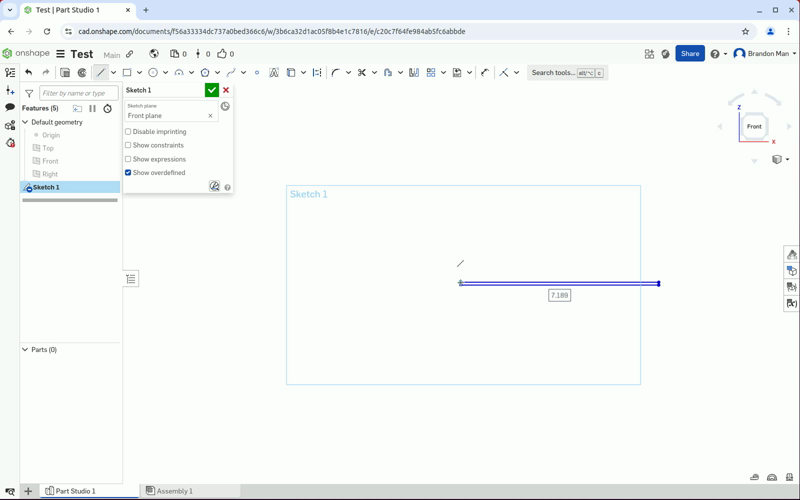
scroll(-6)
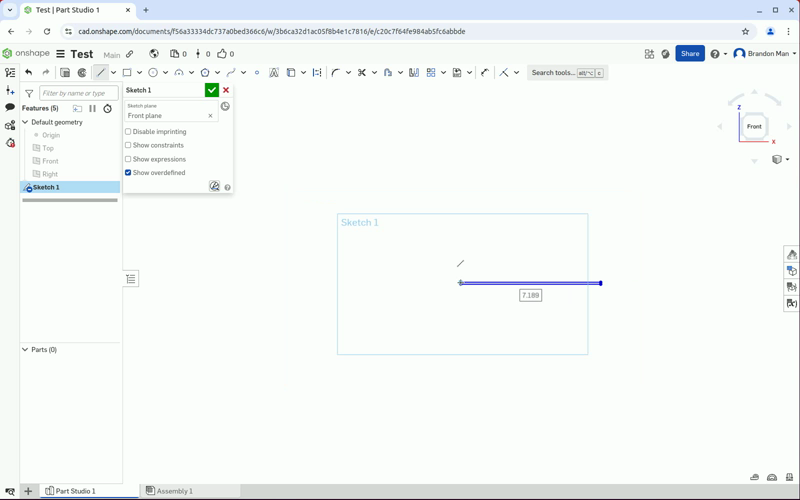
scroll(-6)
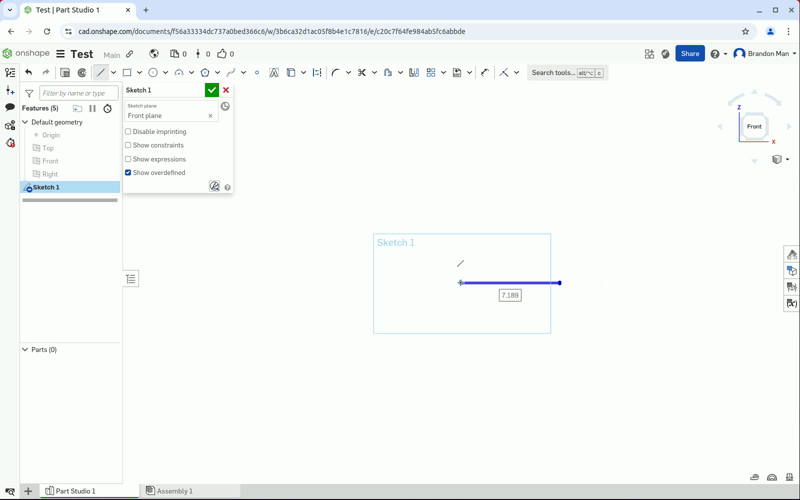
scroll(-6)
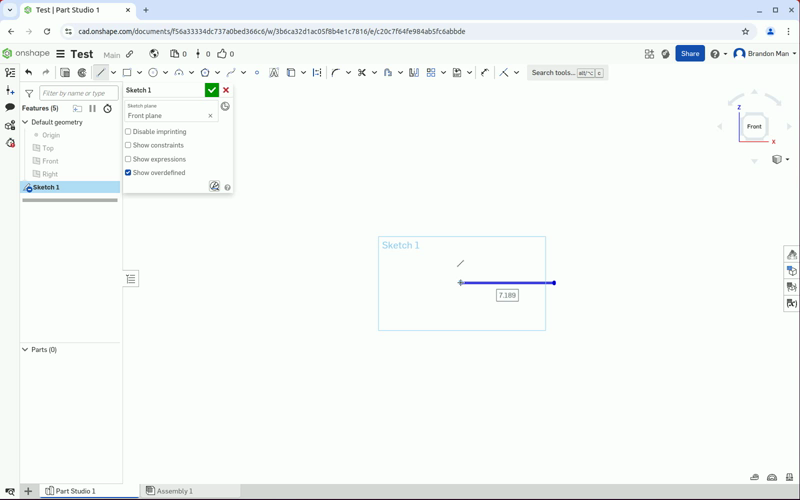
scroll(-6)
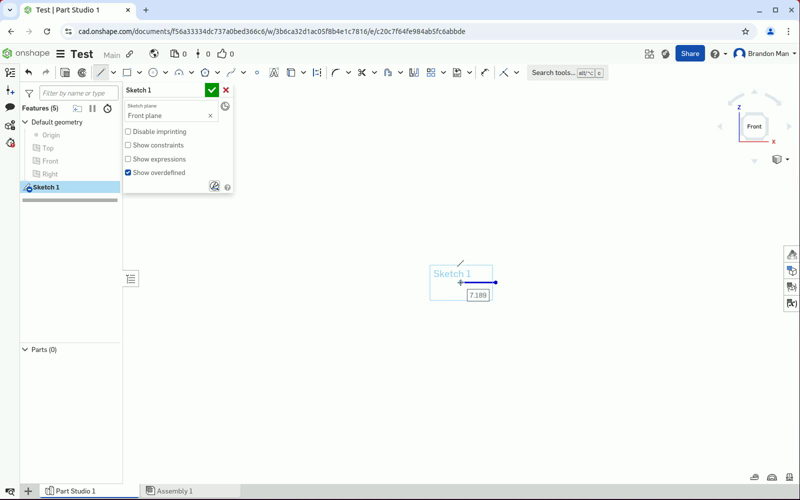
key_up(shift)
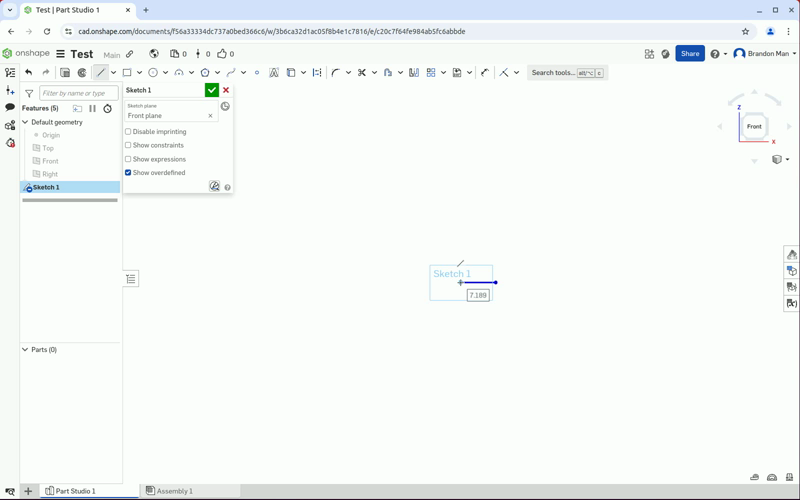
mouse_move(490, 282)
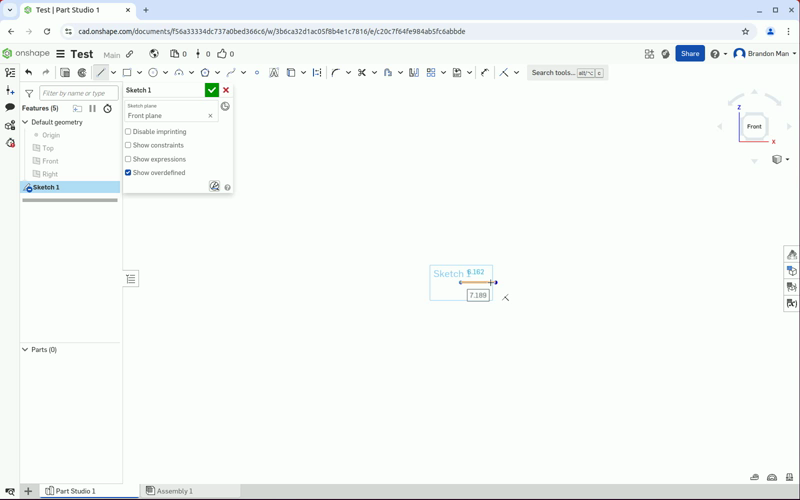
key_down(shift)
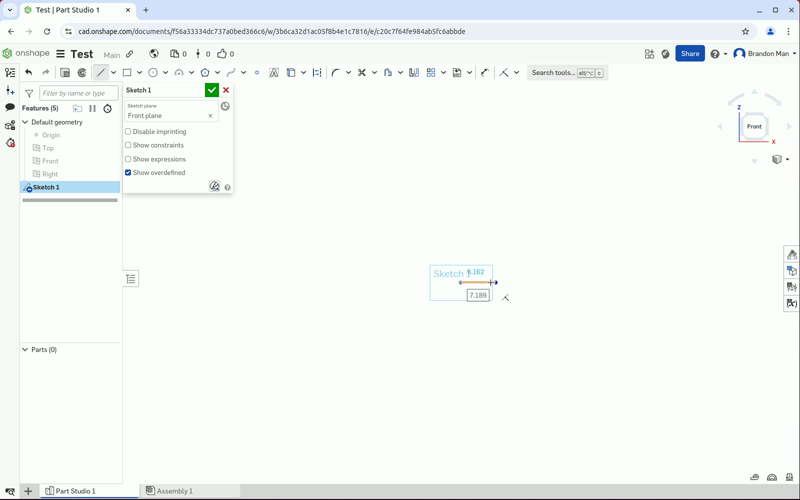
mouse_move(460, 282)
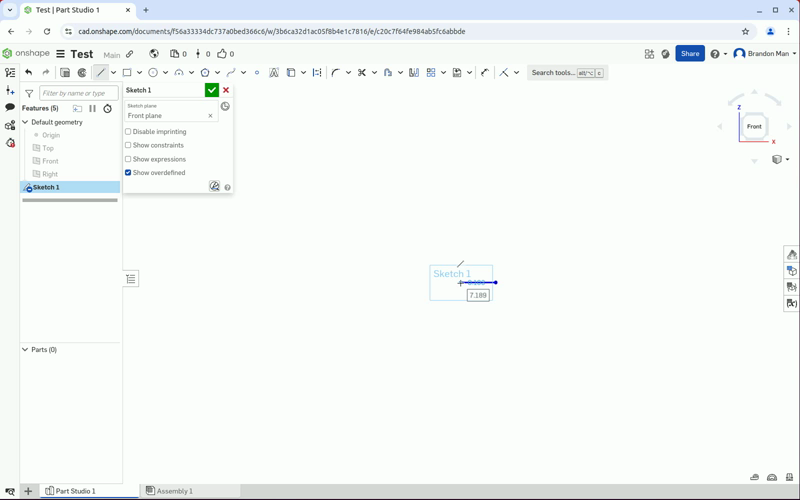
scroll(6)
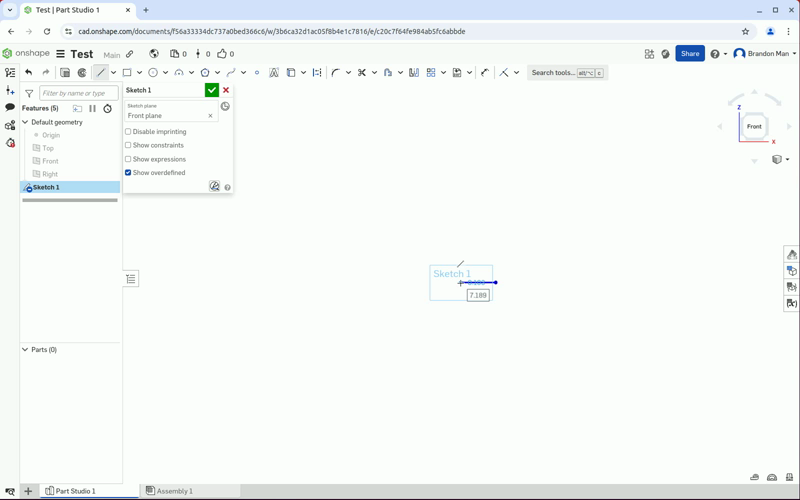
scroll(6)
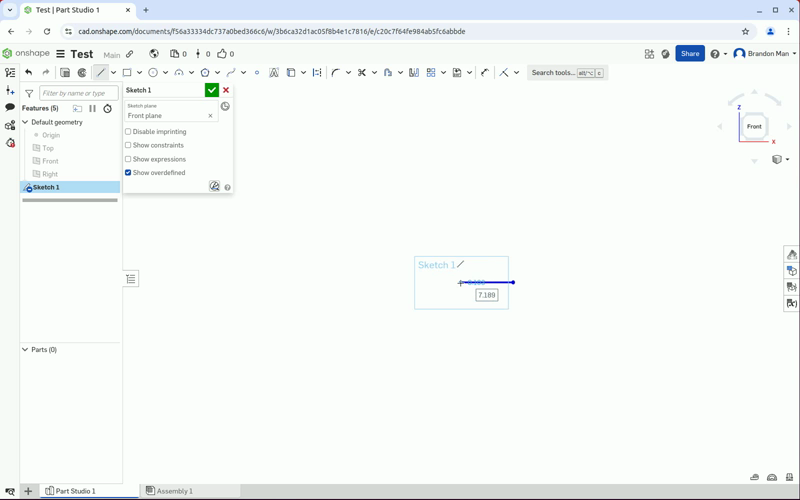
scroll(6)
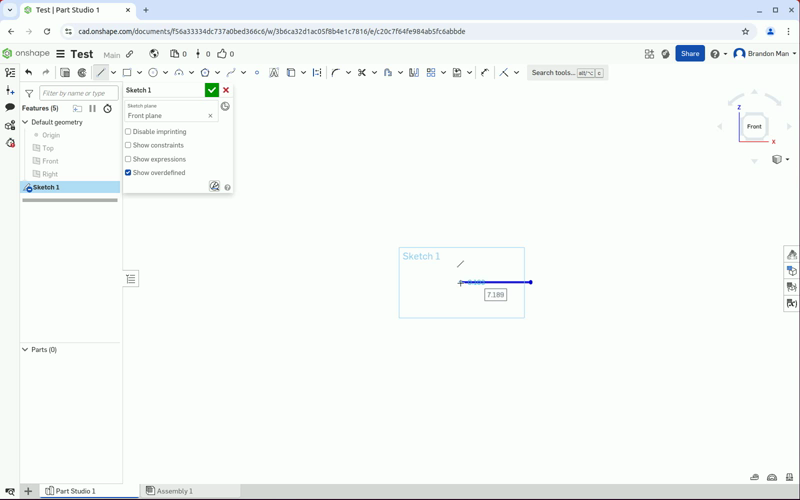
scroll(6)
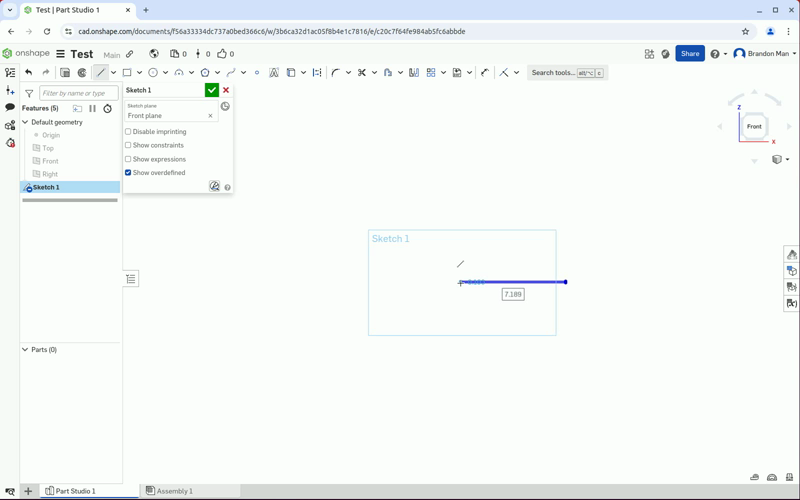
scroll(6)
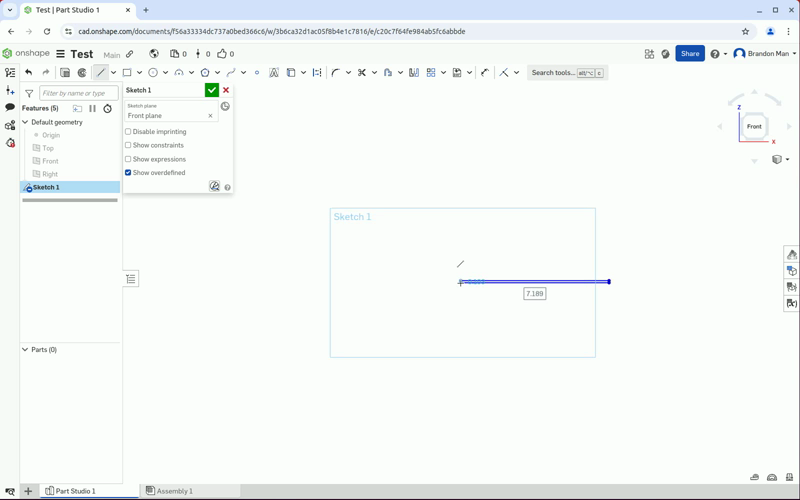
scroll(6)
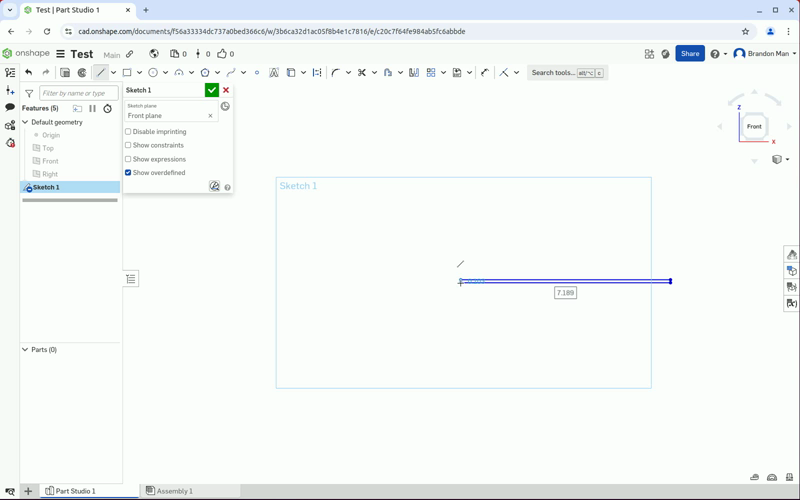
scroll(6)
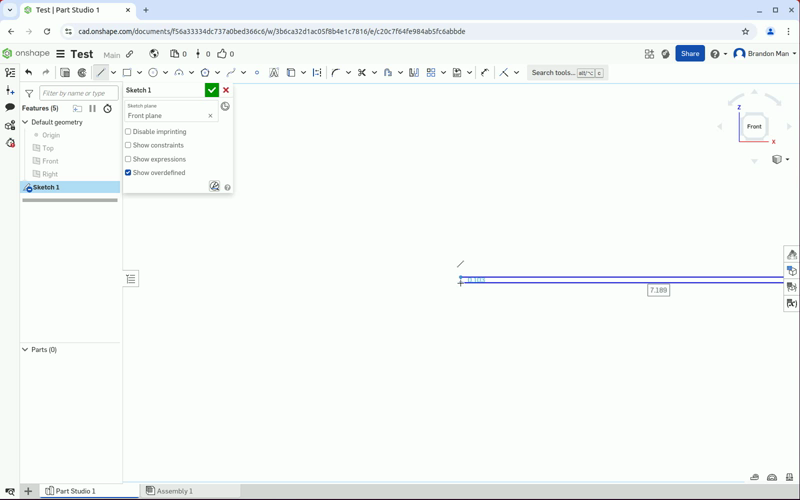
key_up(shift)
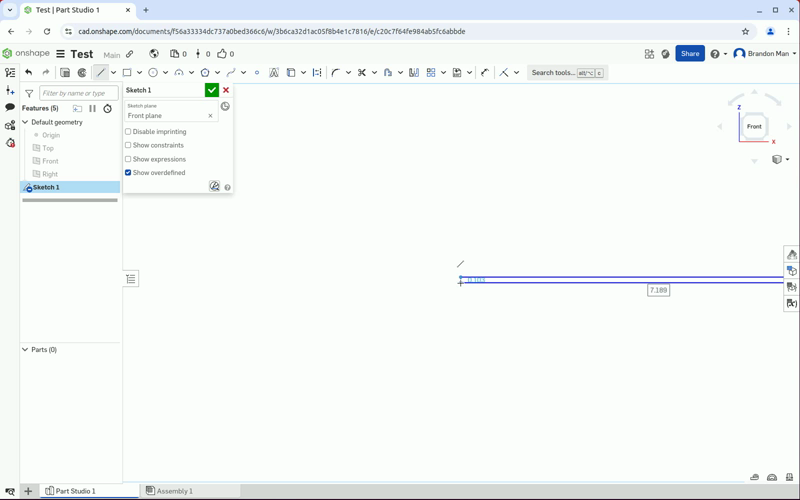
click(460, 282)
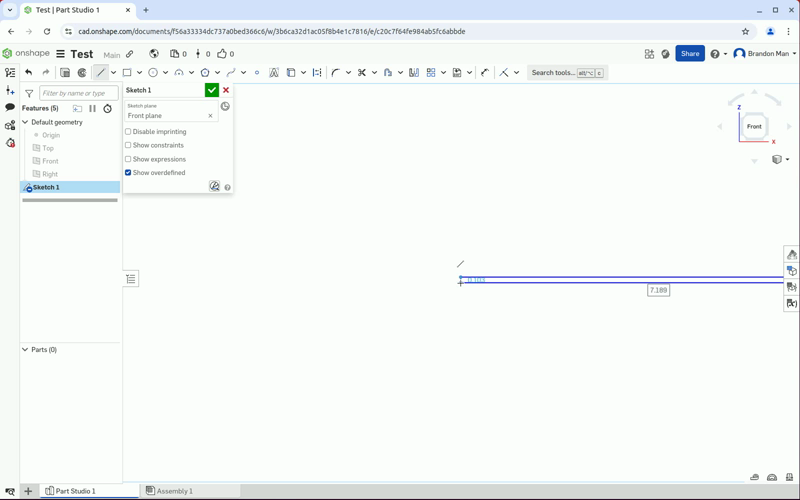
scroll(-6)
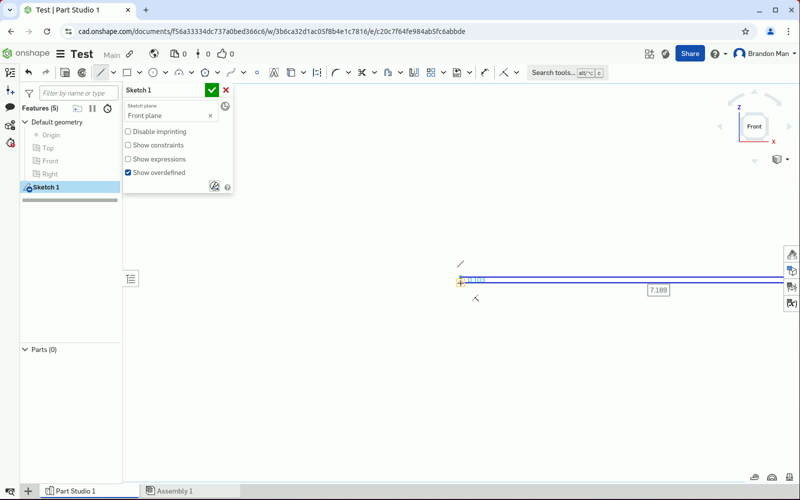
scroll(-6)
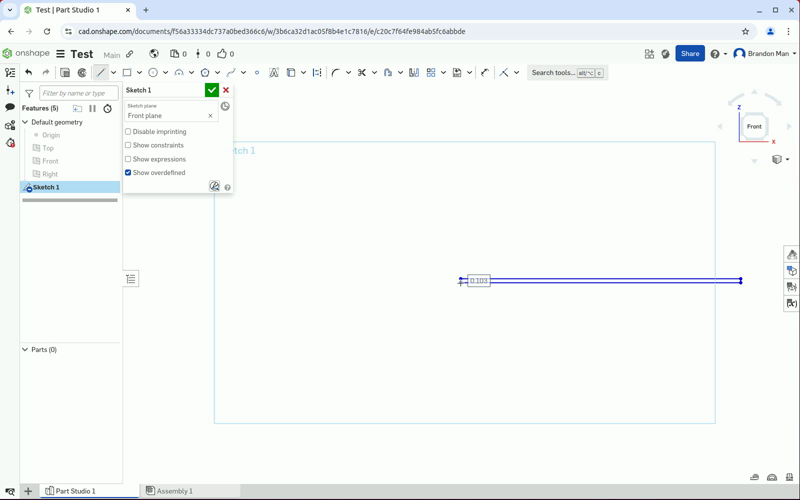
scroll(-6)
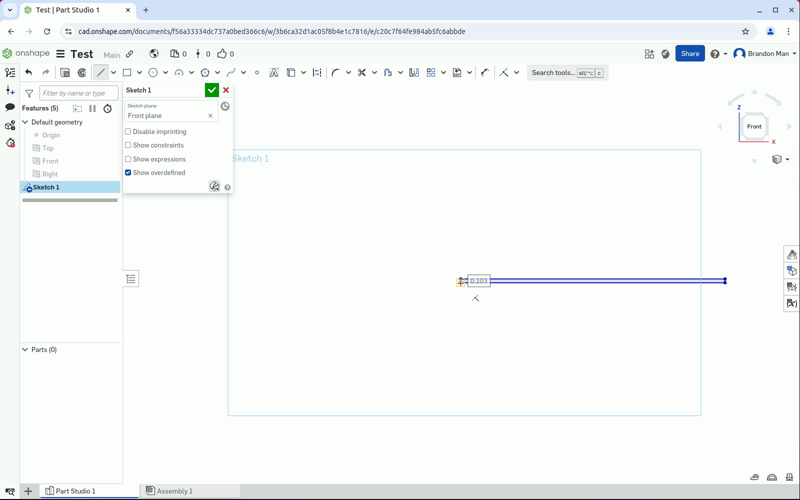
scroll(-6)
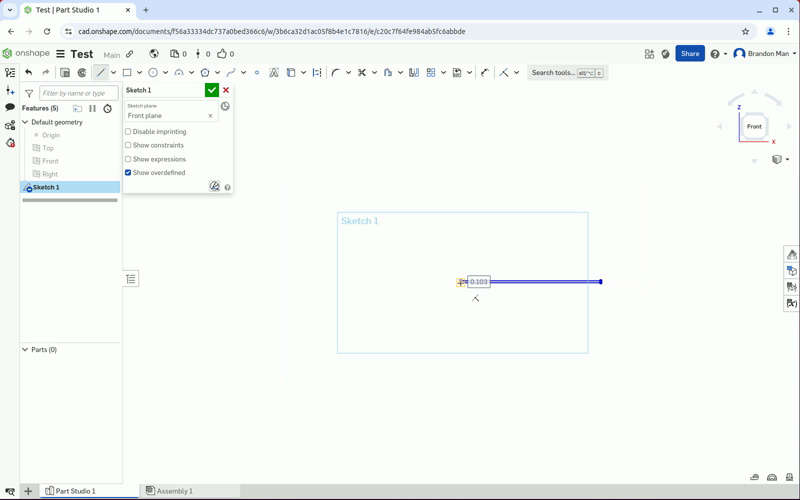
scroll(-6)
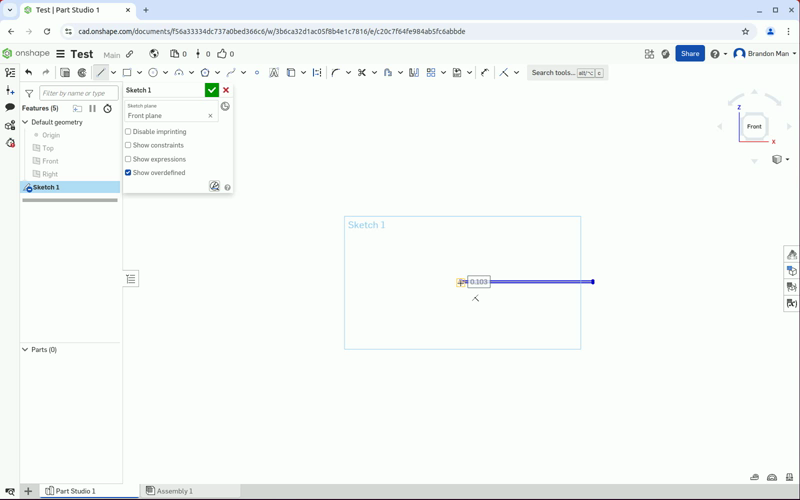
scroll(-6)
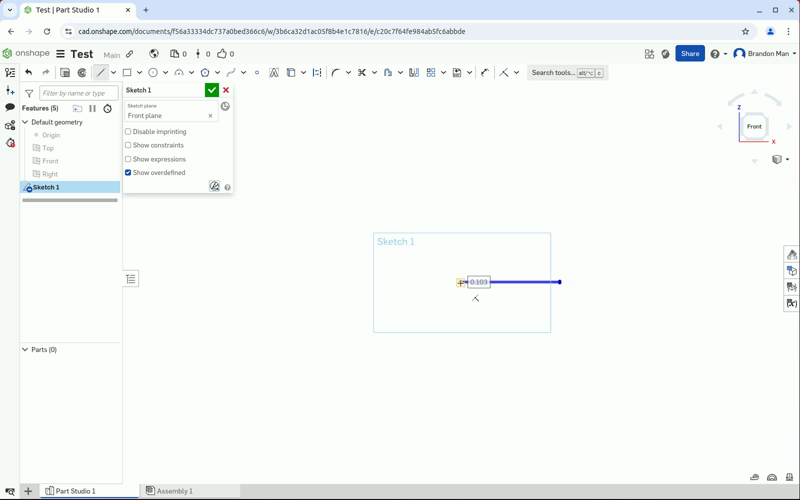
scroll(-6)
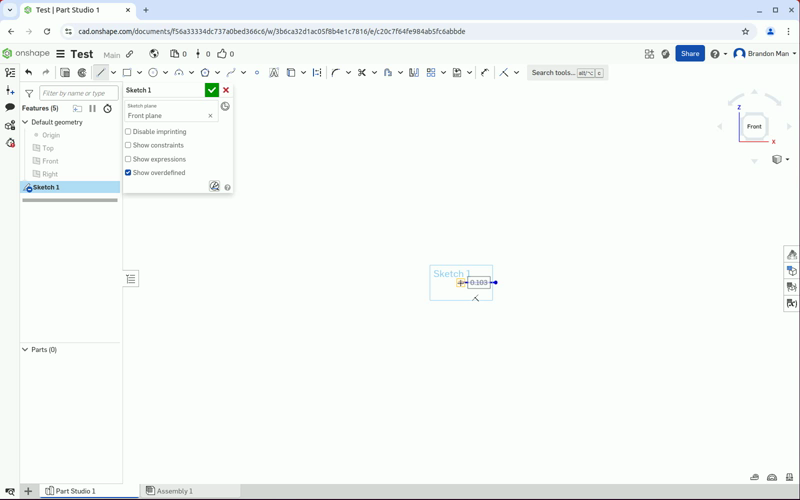
key(esc)
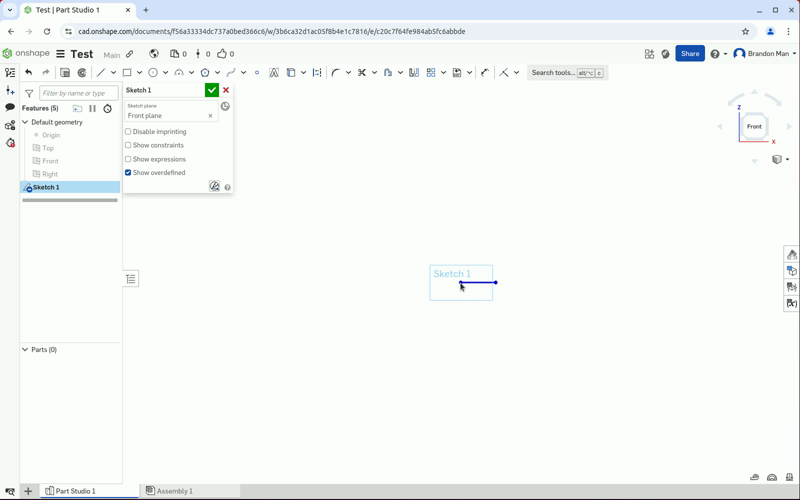
mouse_move(491, 282)
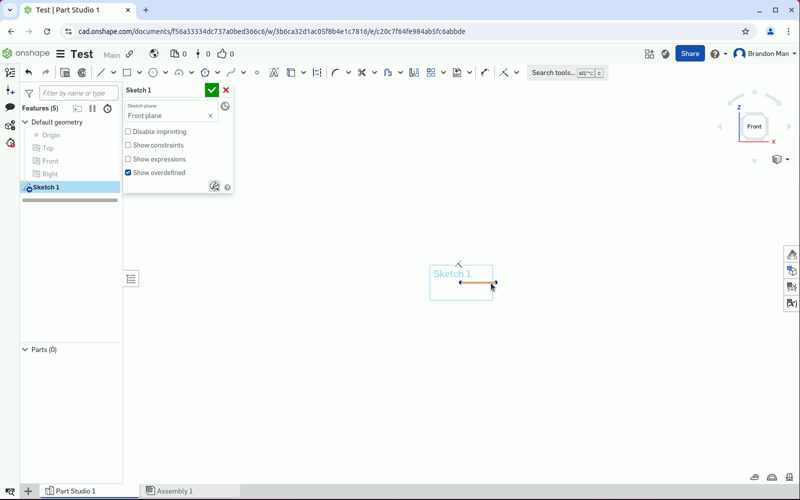
scroll(6)
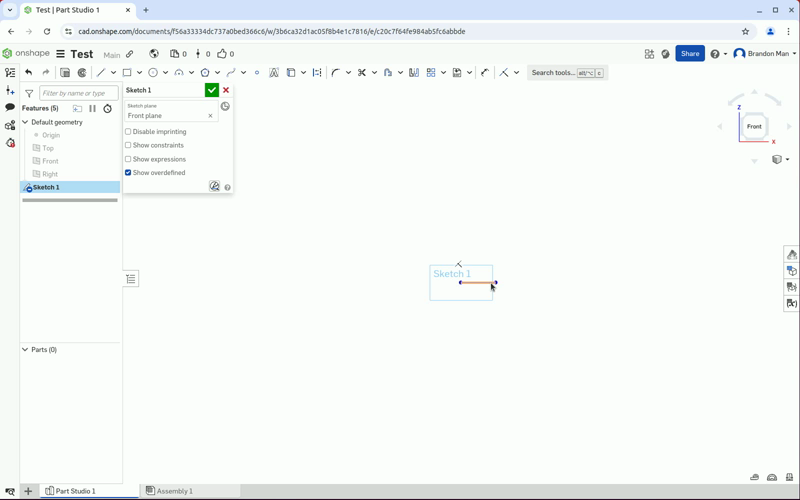
scroll(6)
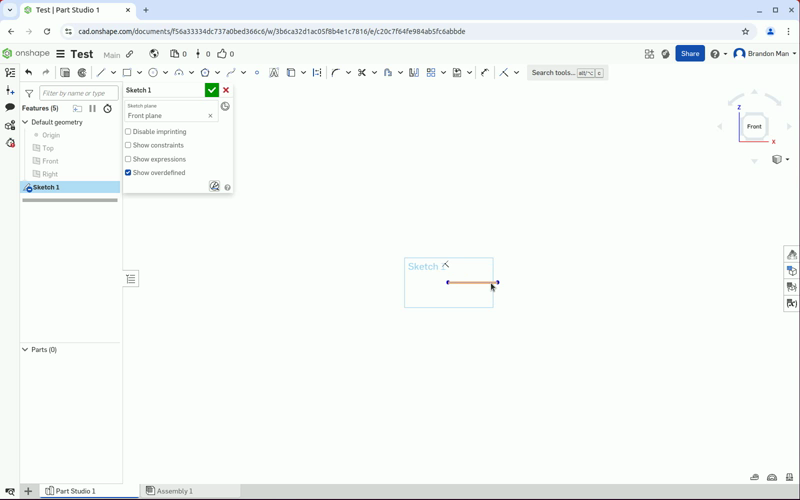
scroll(6)
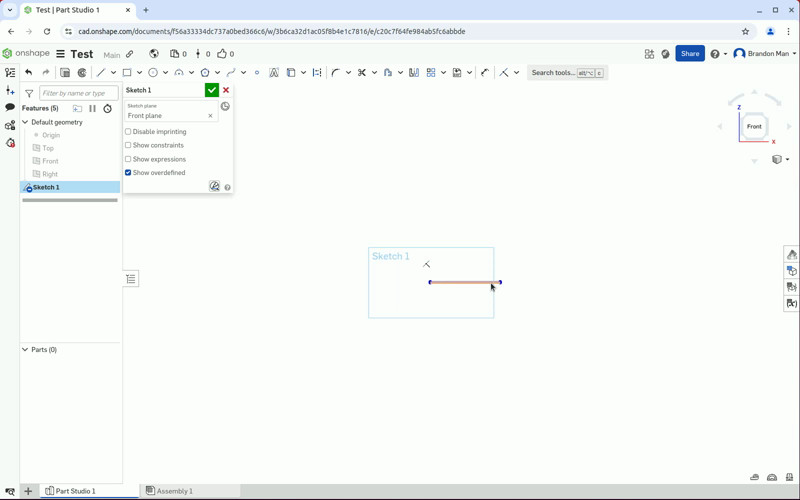
scroll(6)
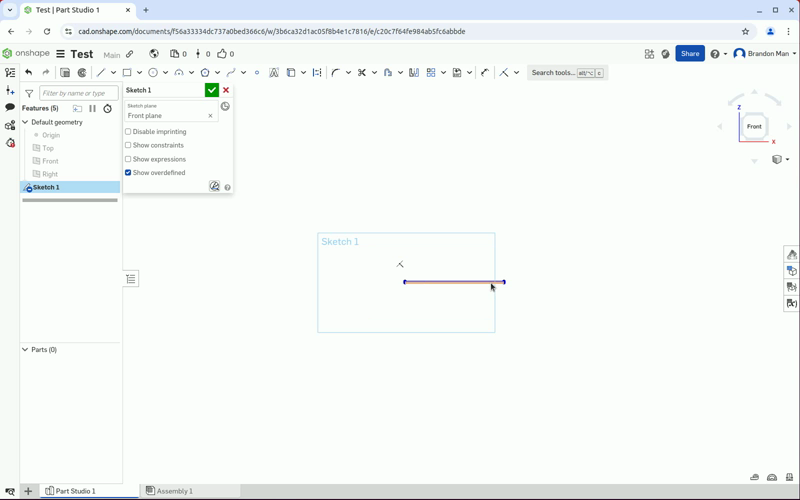
scroll(6)
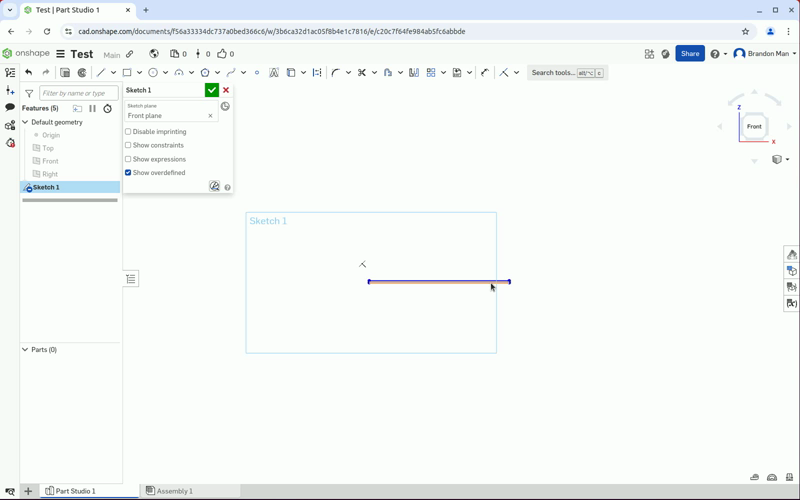
scroll(6)
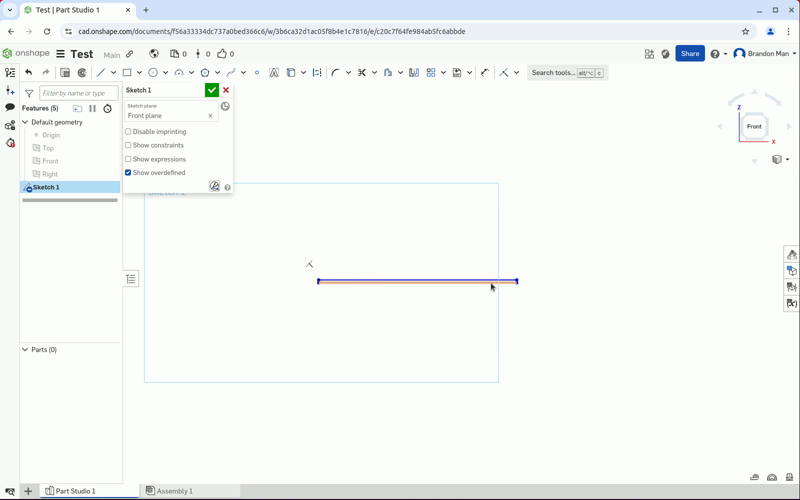
scroll(6)
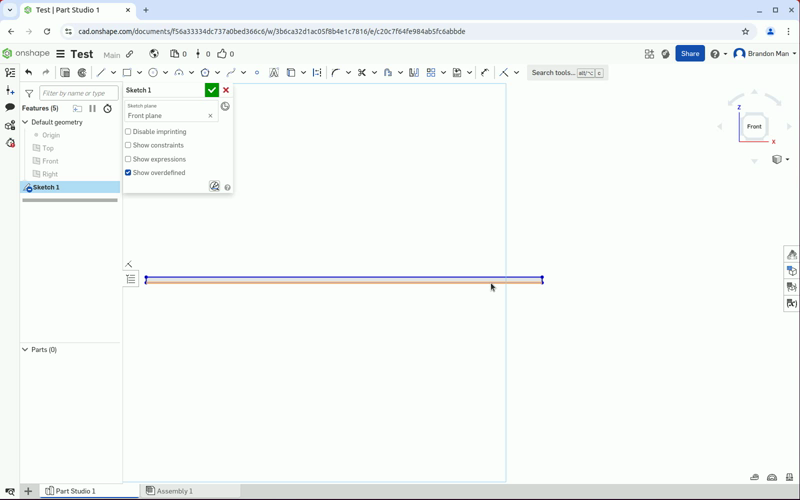
click(491, 282)
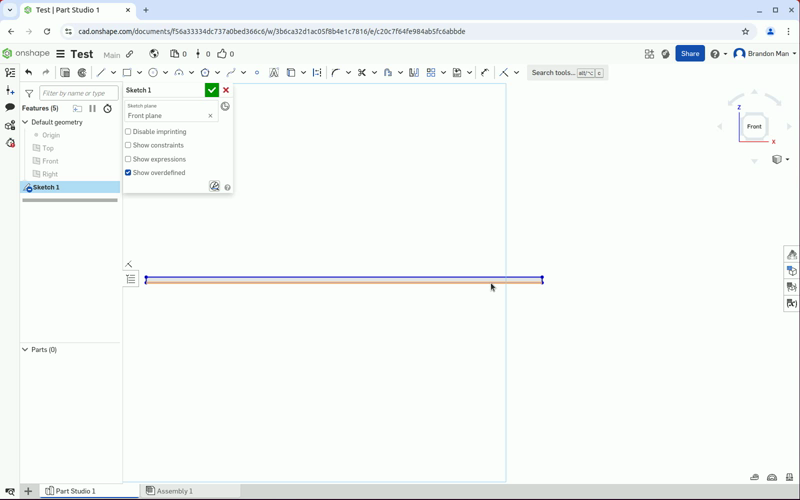
scroll(-6)
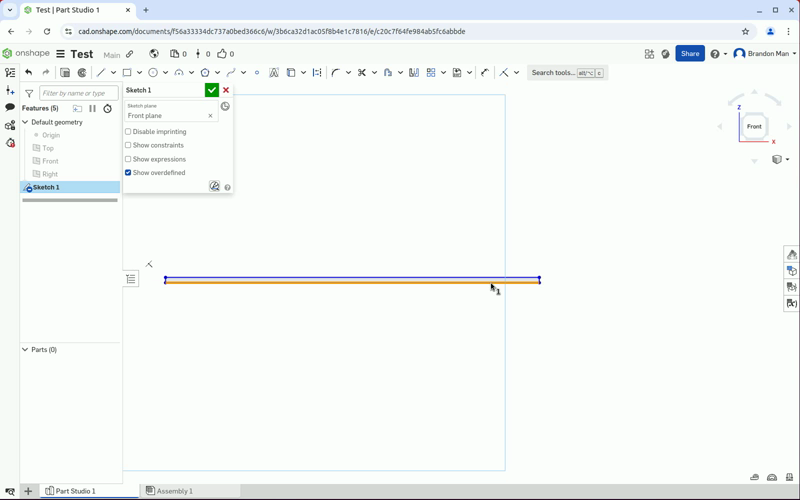
scroll(-6)
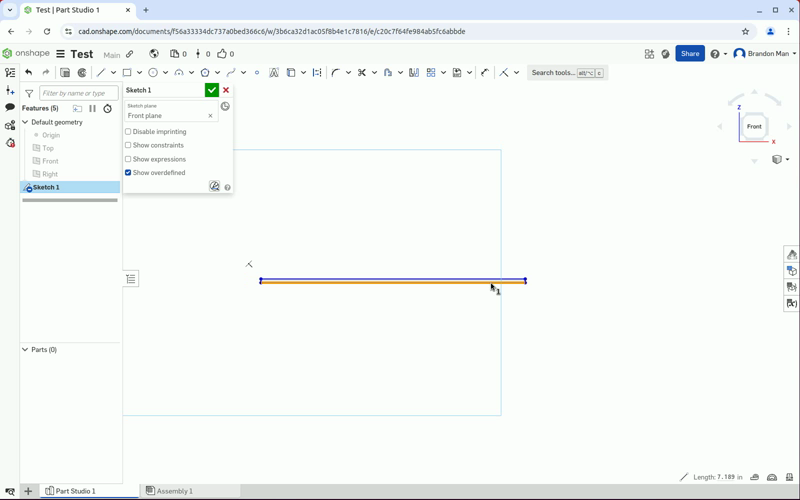
scroll(-6)
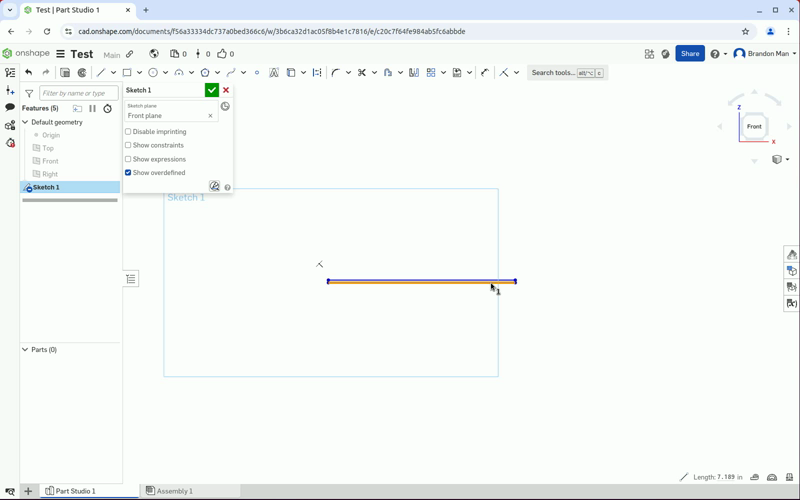
scroll(-6)
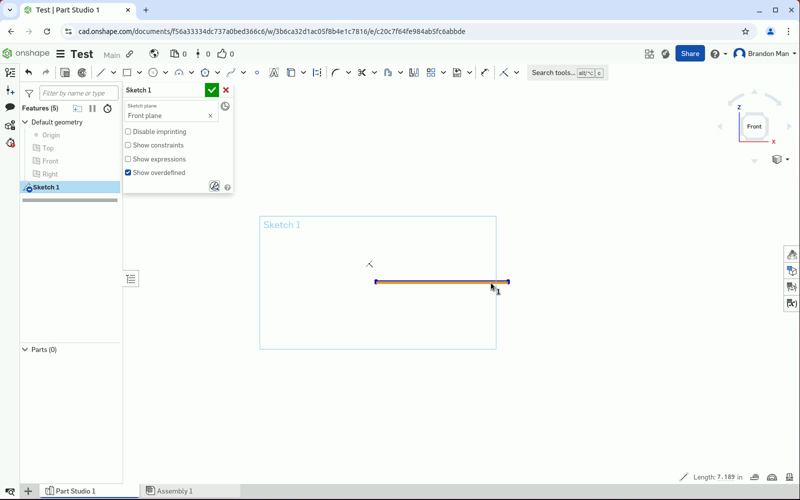
scroll(-6)
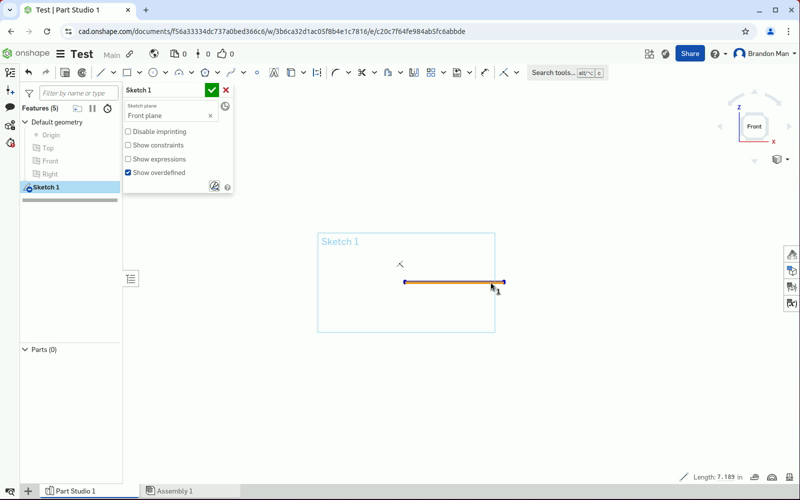
scroll(-6)
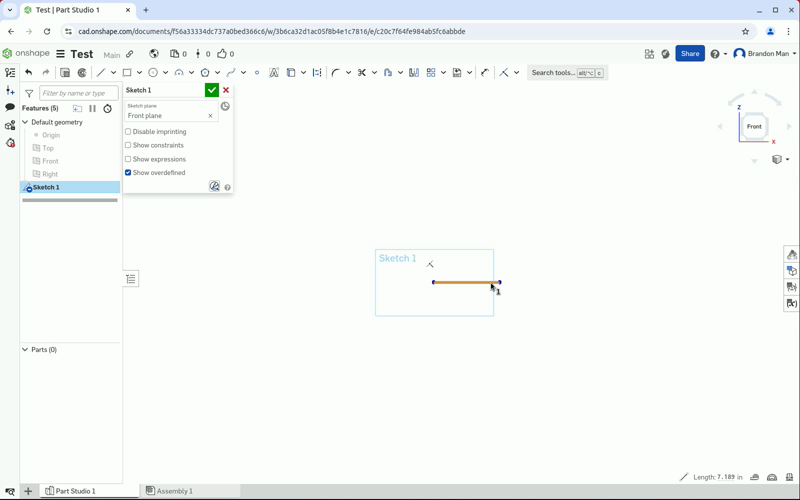
scroll(-6)
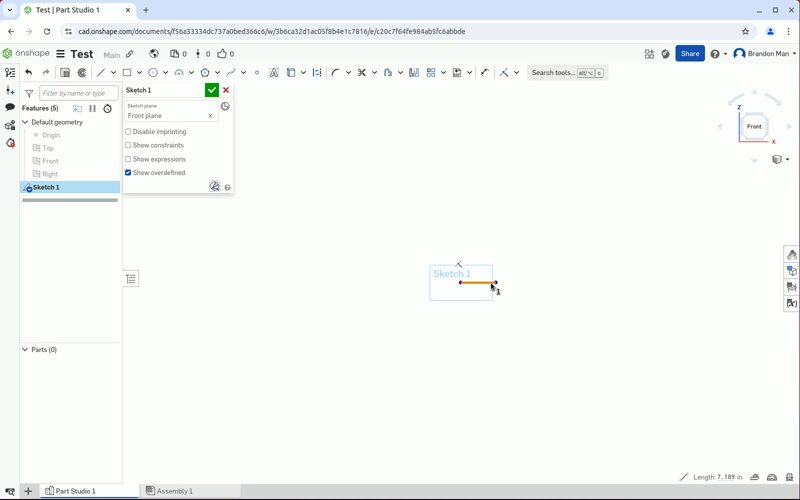
mouse_move(73, 352)
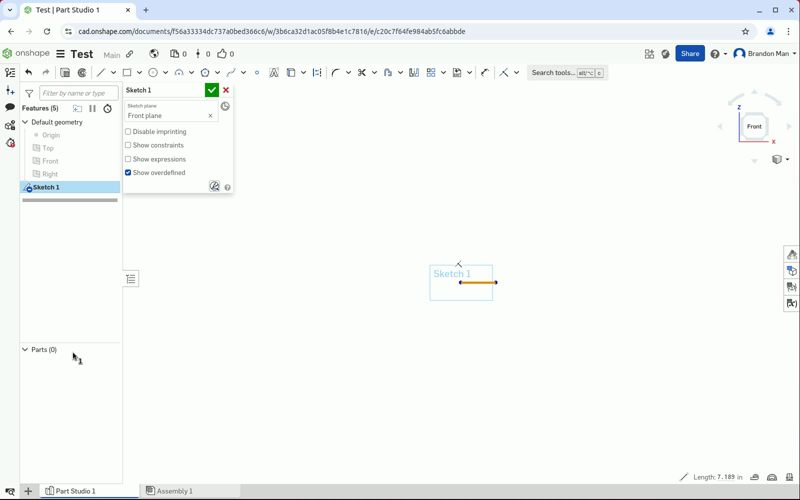
key(shift+y)
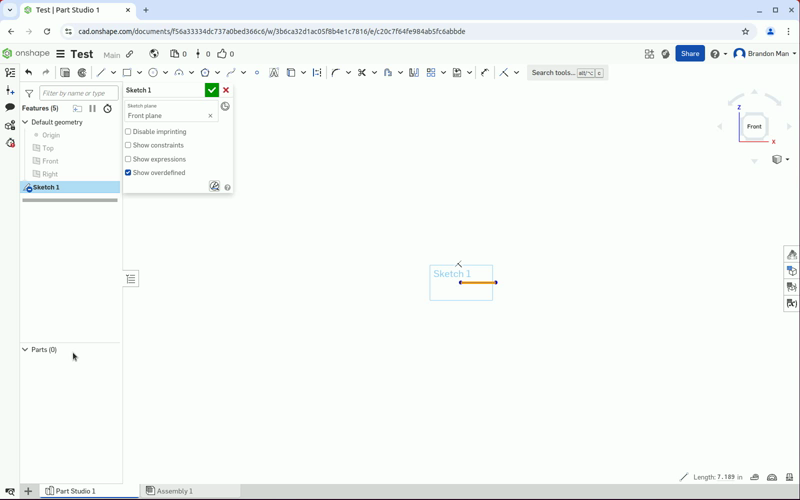
key(shift+e)
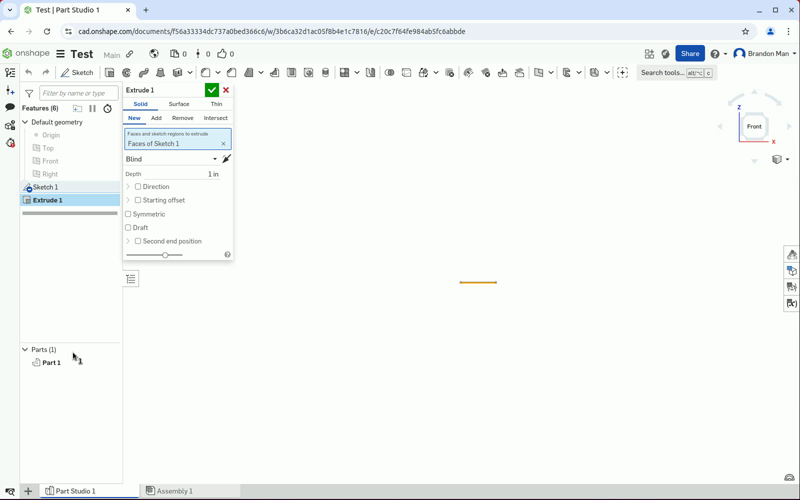
mouse_move(143, 106)
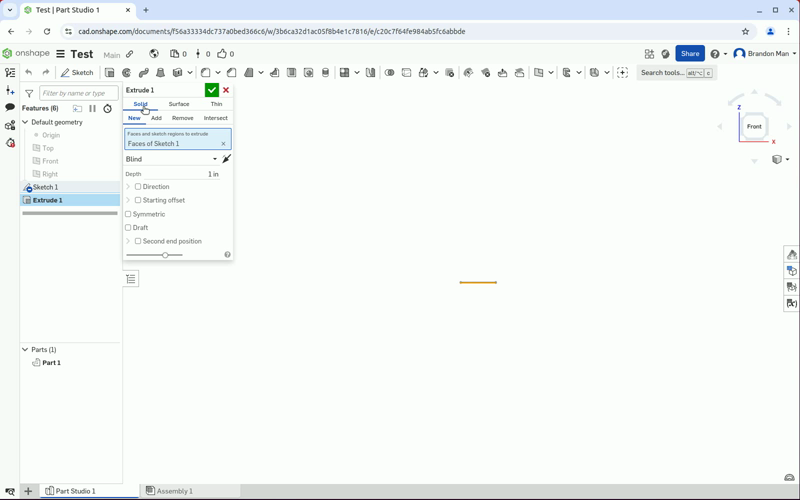
click(143, 106)
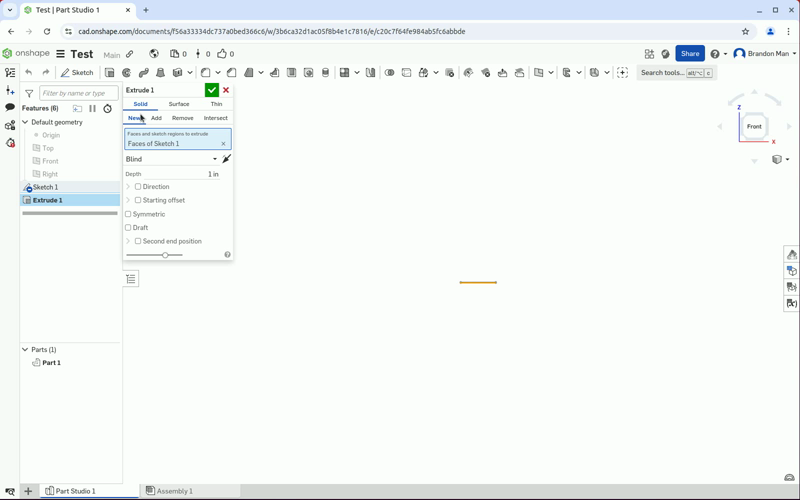
mouse_move(137, 120)
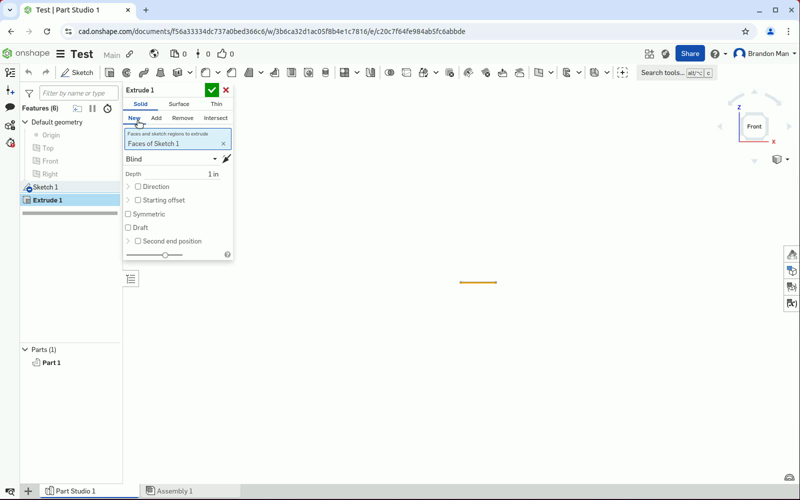
click(137, 120)
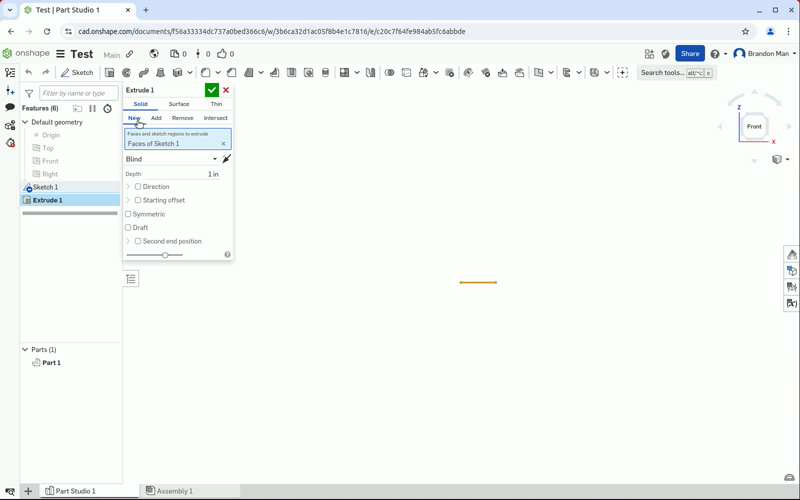
key(tab, 4)
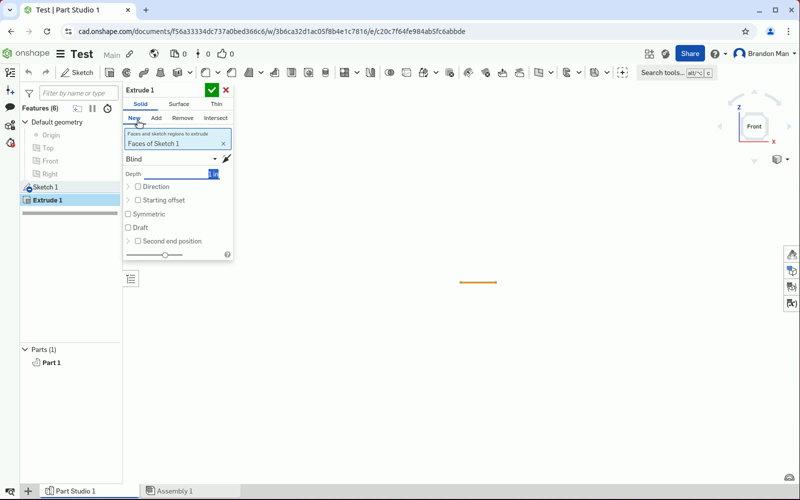
text(0.241)
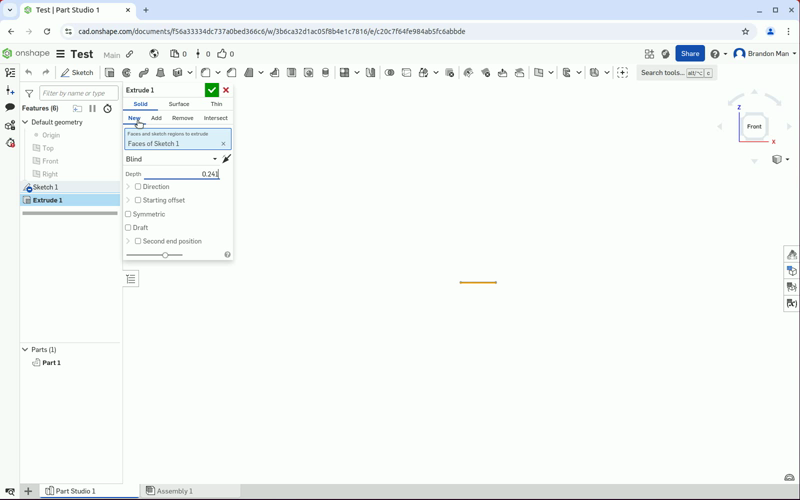
key(enter)
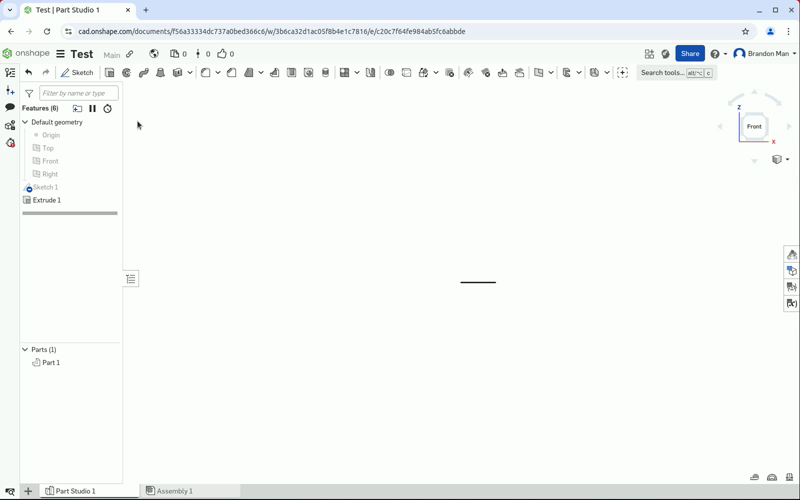
key(shift+h)
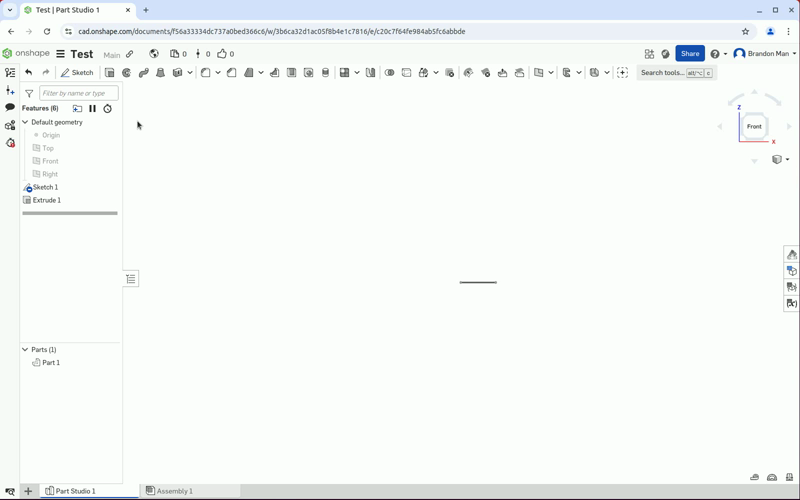
key(shift+h)
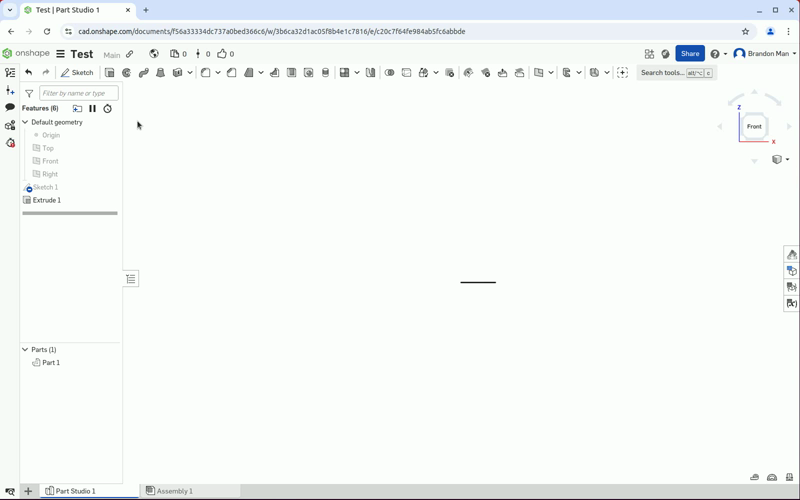
mouse_move(73, 189)
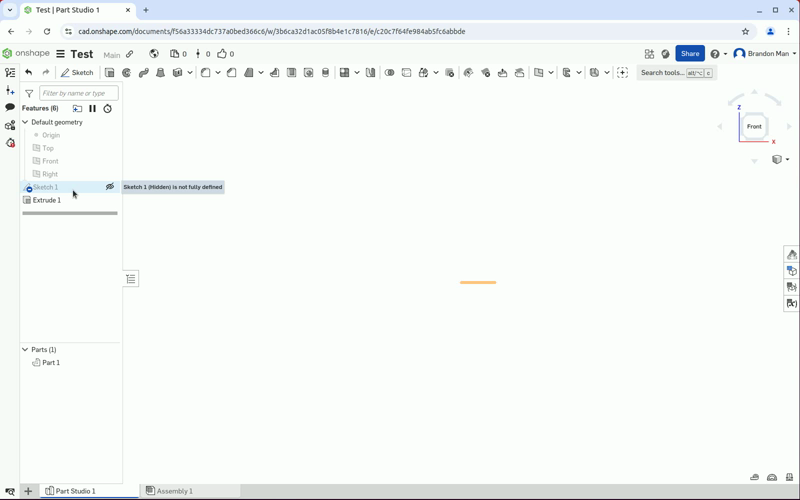
click(73, 189)
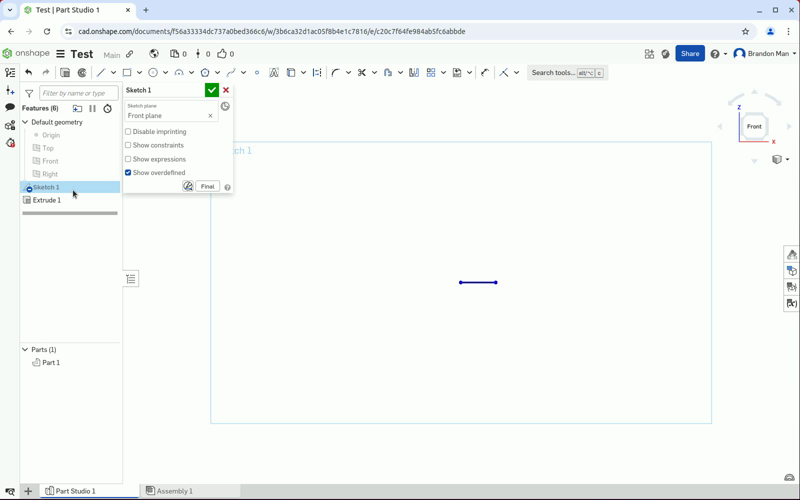
mouse_move(229, 92)
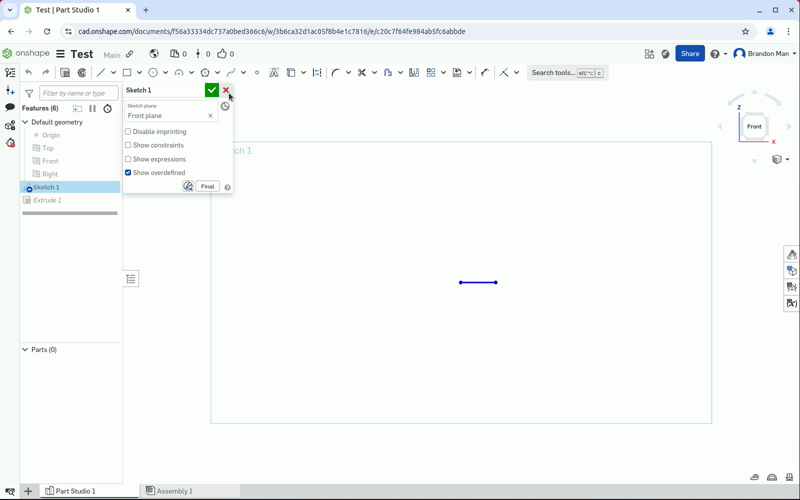
click(229, 92)
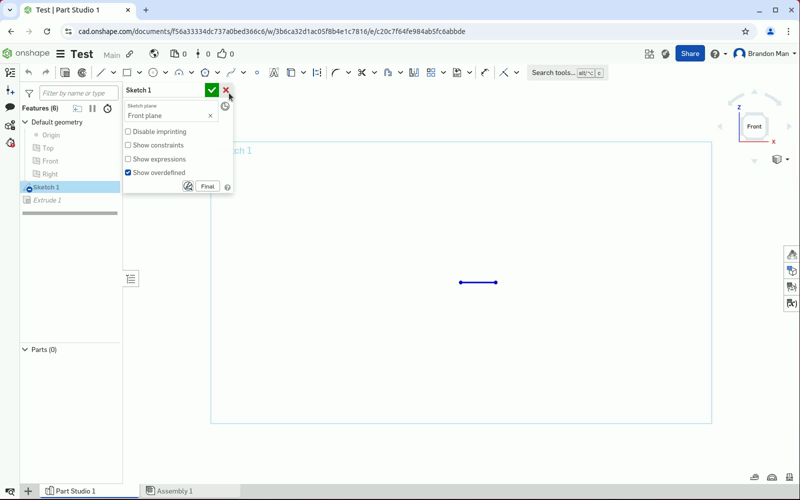
key(shift+s)
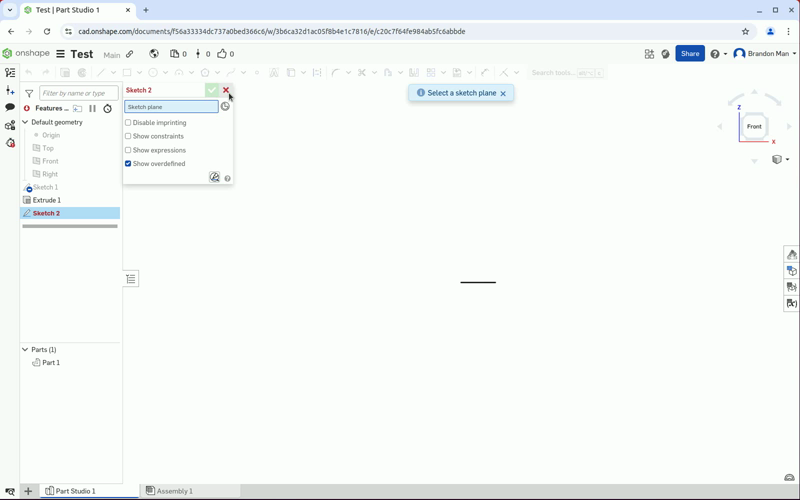
mouse_move(73, 163)
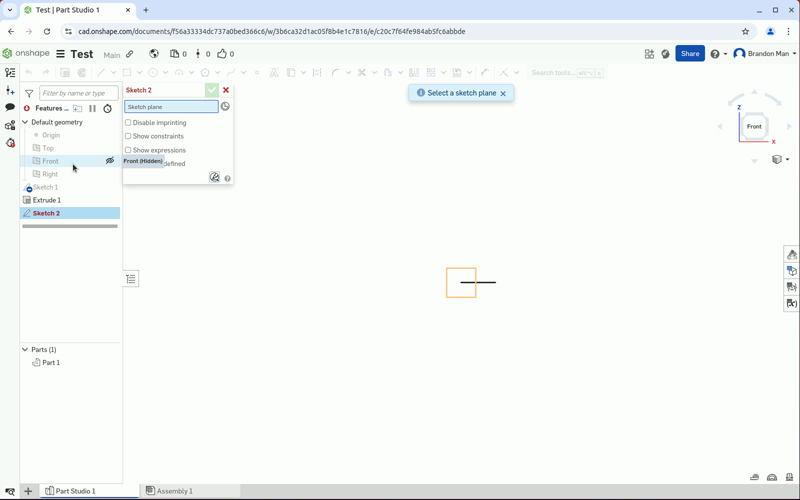
click(73, 163)
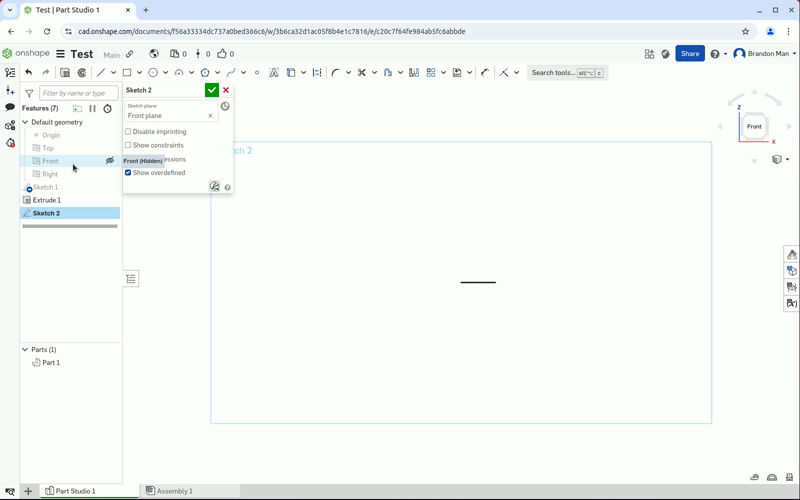
mouse_move(73, 352)
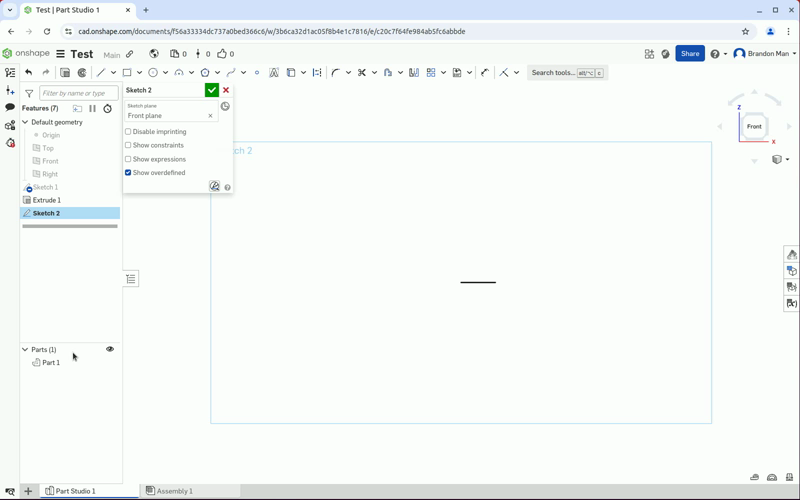
key(y)
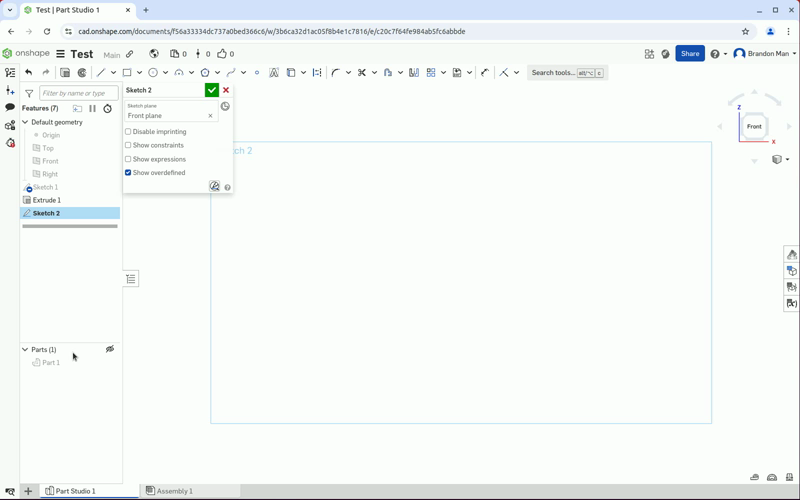
key(l)
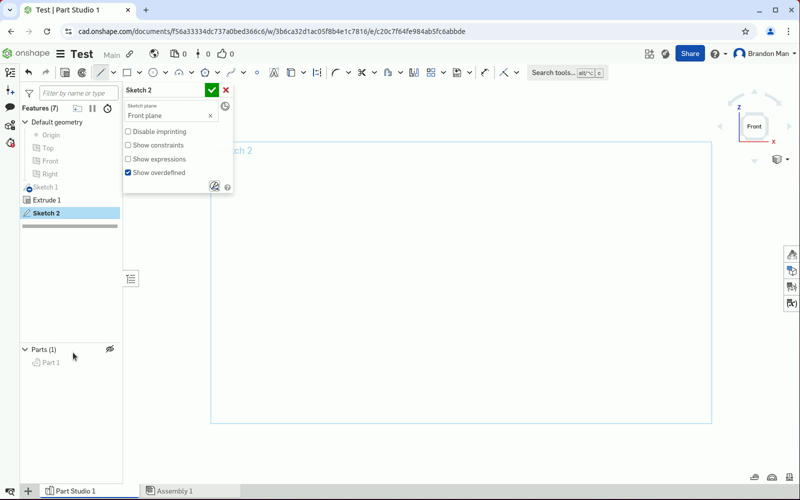
key_down(shift)
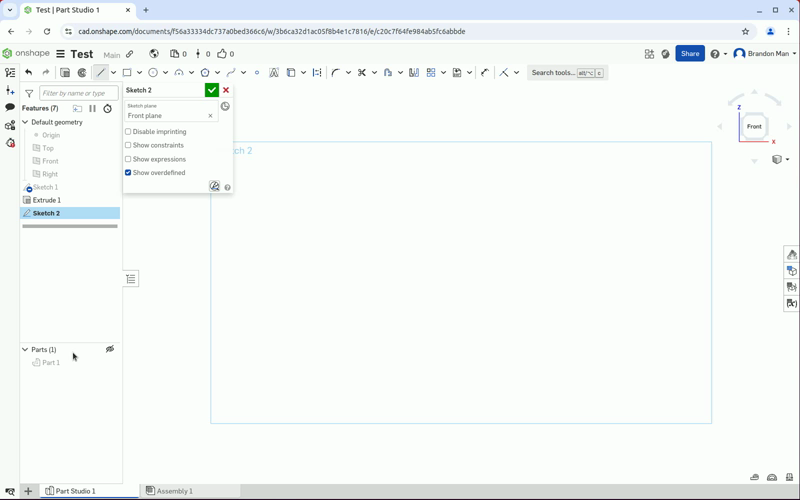
mouse_move(446, 171)
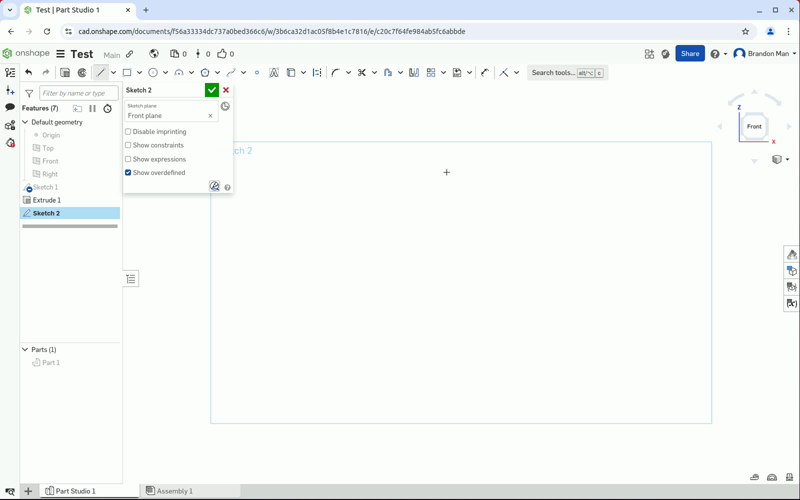
click(446, 171)
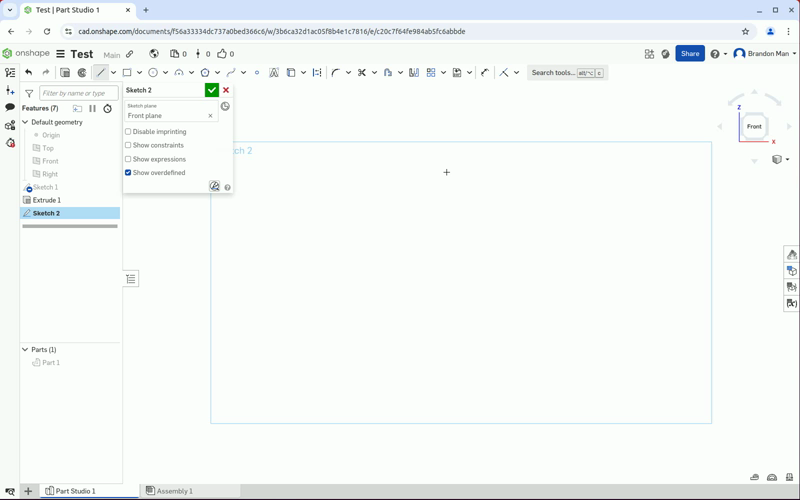
key_up(shift)
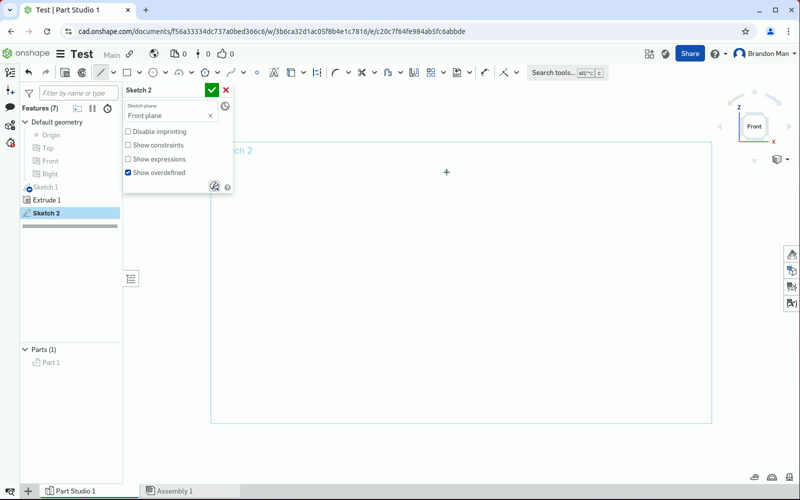
key_down(shift)
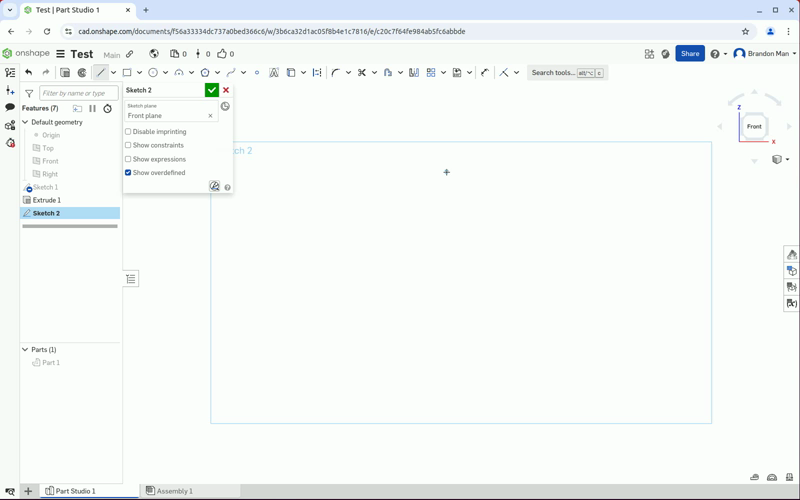
mouse_move(476, 171)
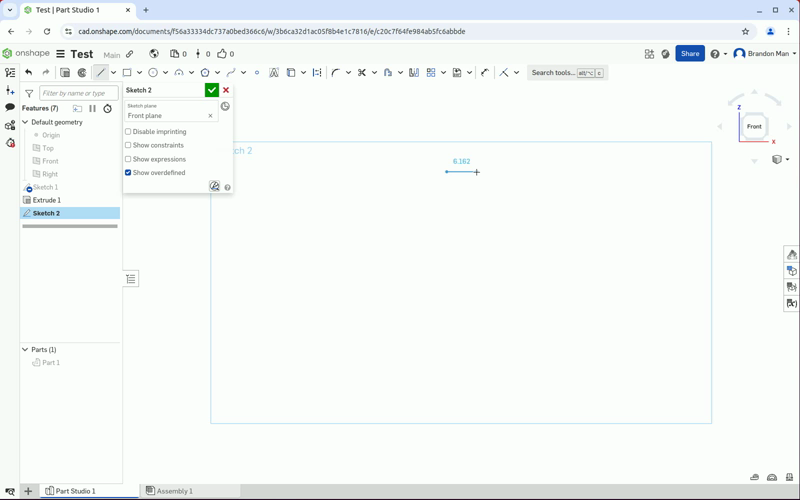
mouse_move(495, 171)
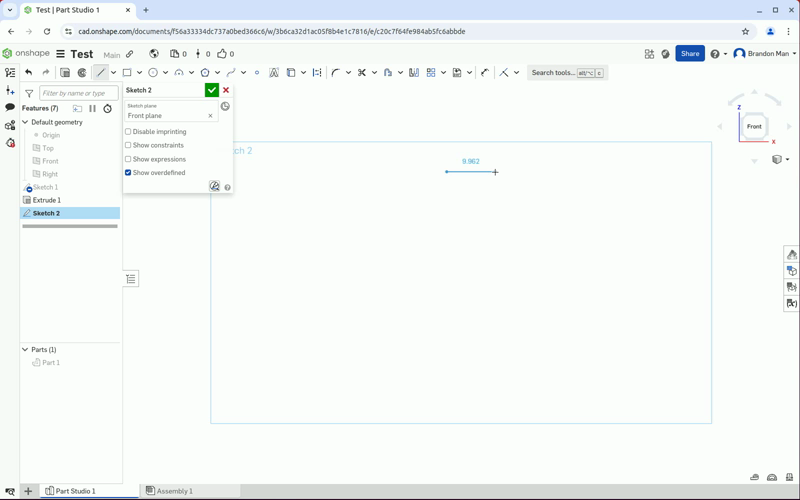
click(495, 171)
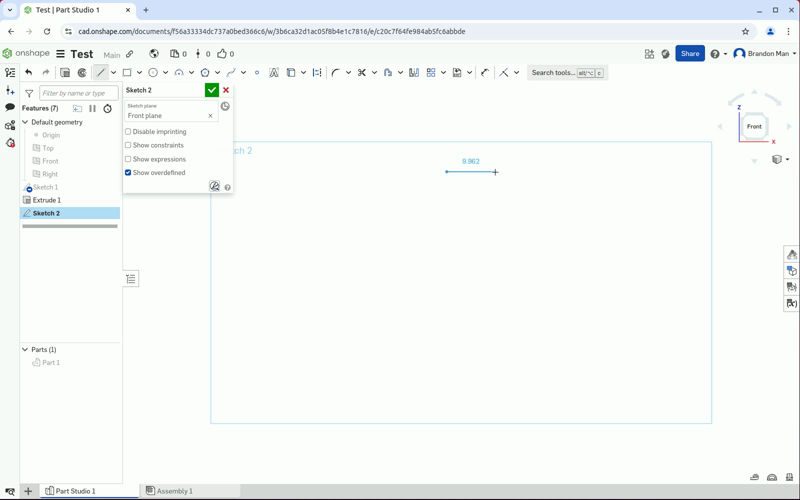
key_up(shift)
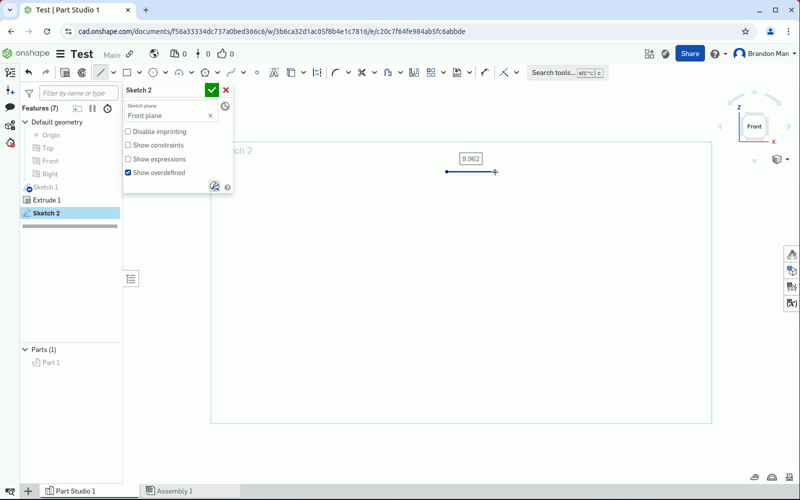
key_down(shift)
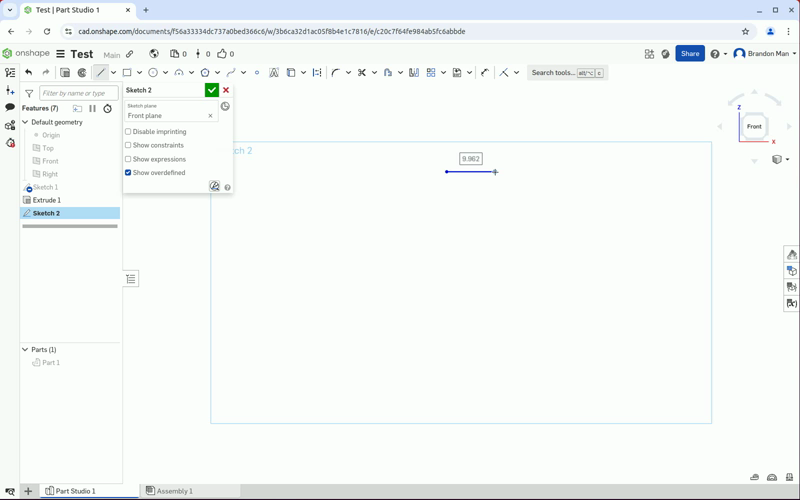
key_up(shift)
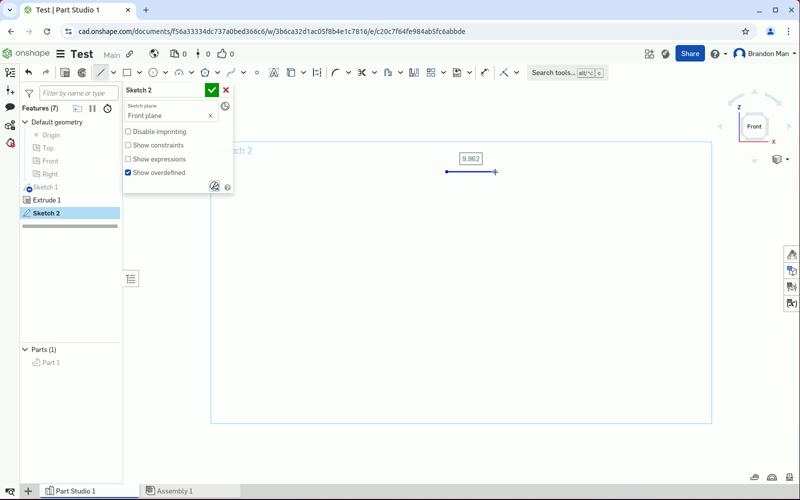
key_down(shift)
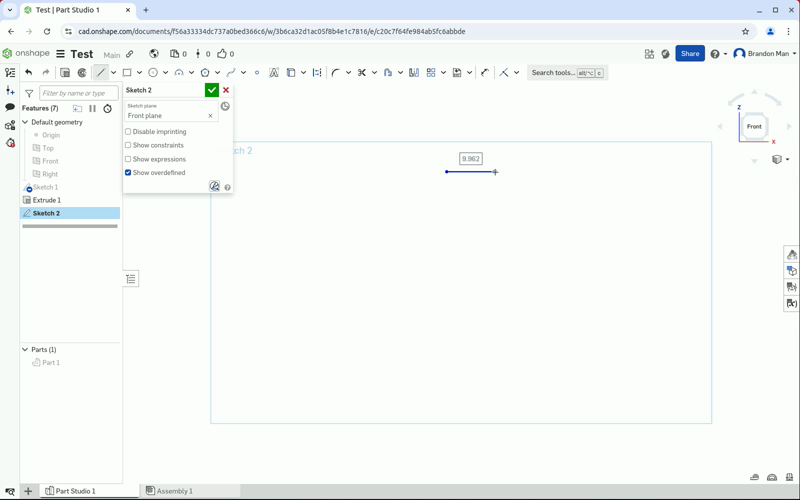
mouse_move(525, 171)
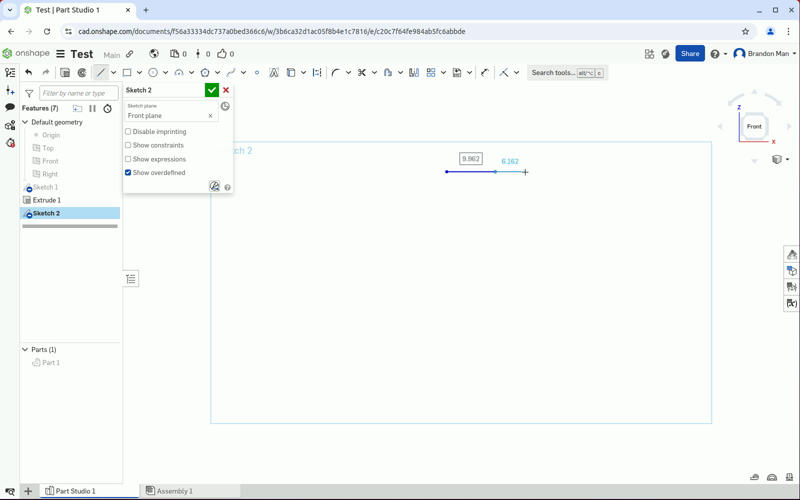
mouse_move(495, 170)
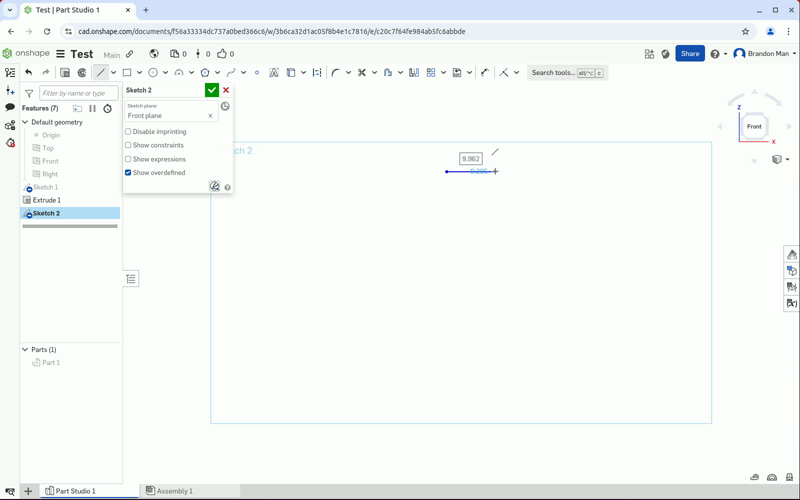
scroll(6)
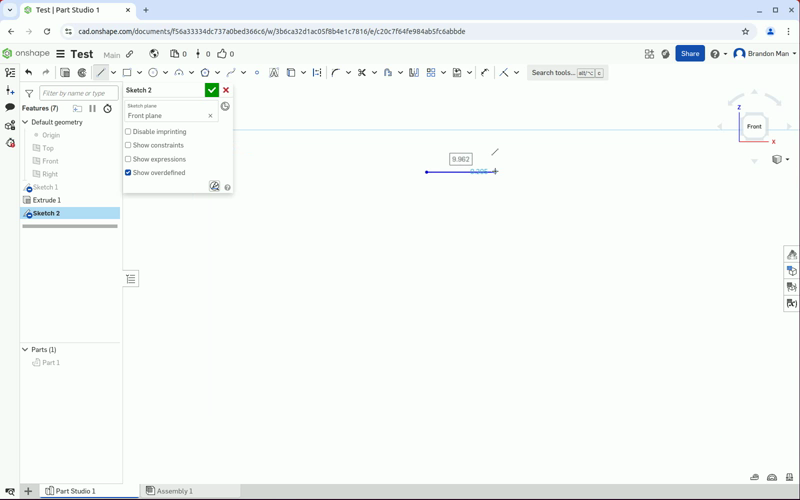
scroll(6)
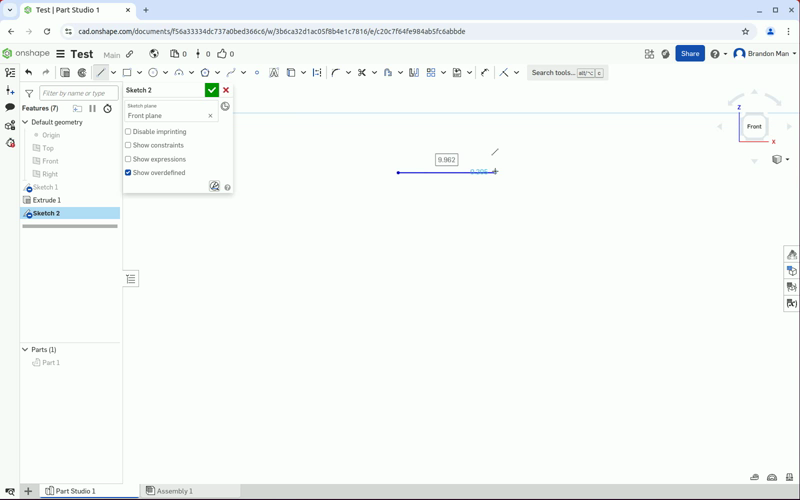
scroll(6)
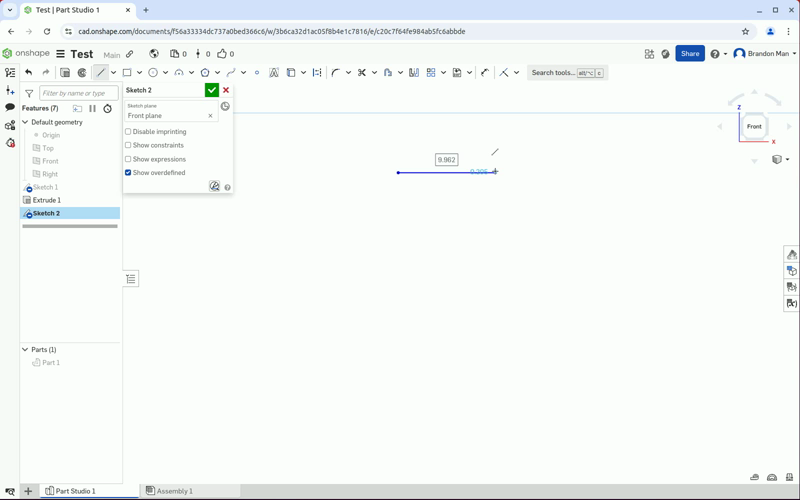
scroll(6)
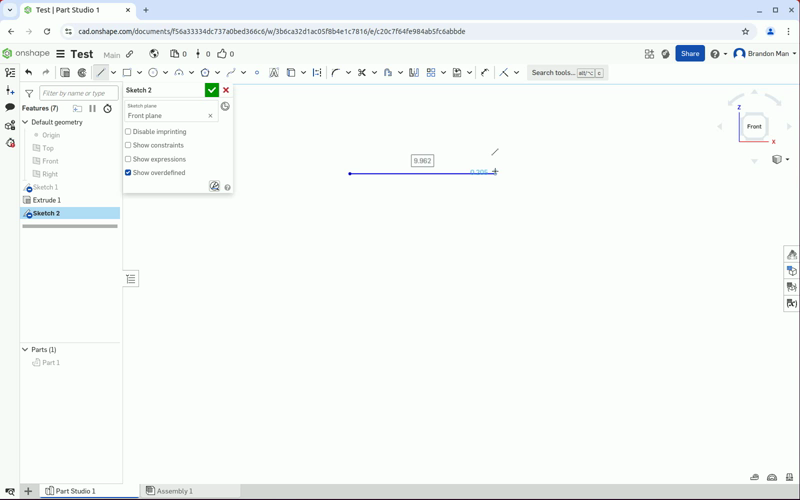
scroll(6)
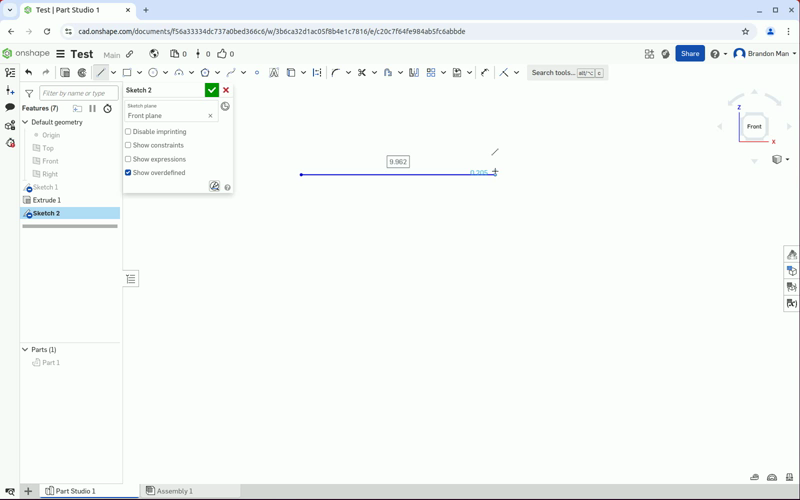
scroll(6)
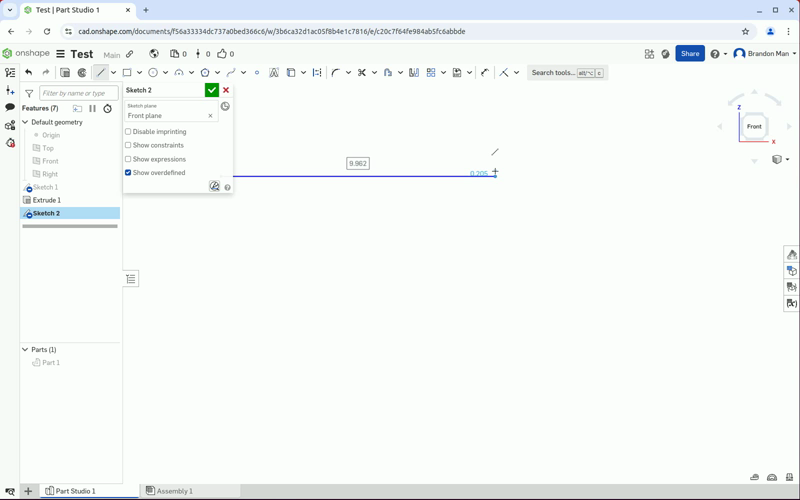
scroll(6)
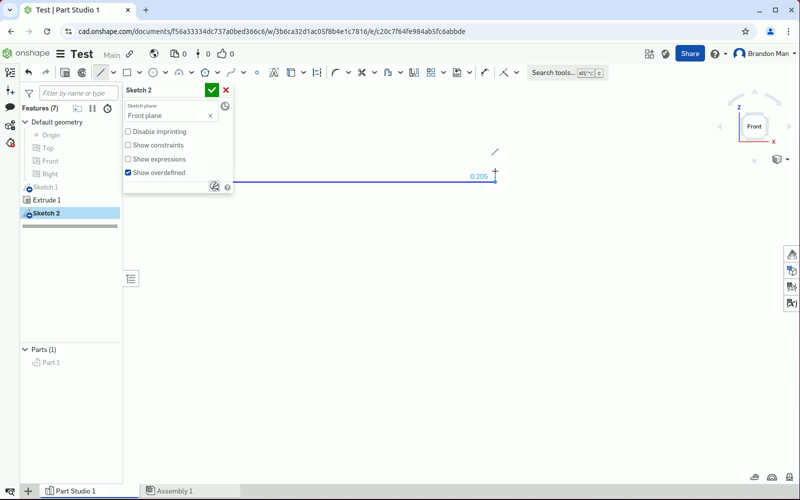
click(495, 170)
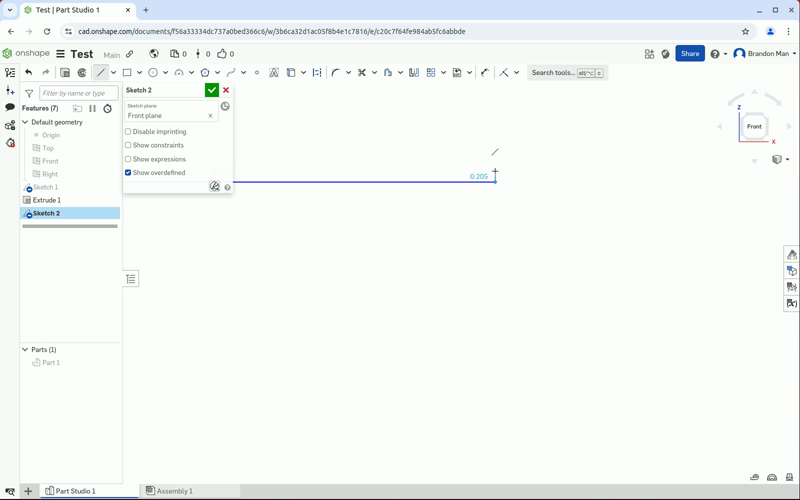
scroll(-6)
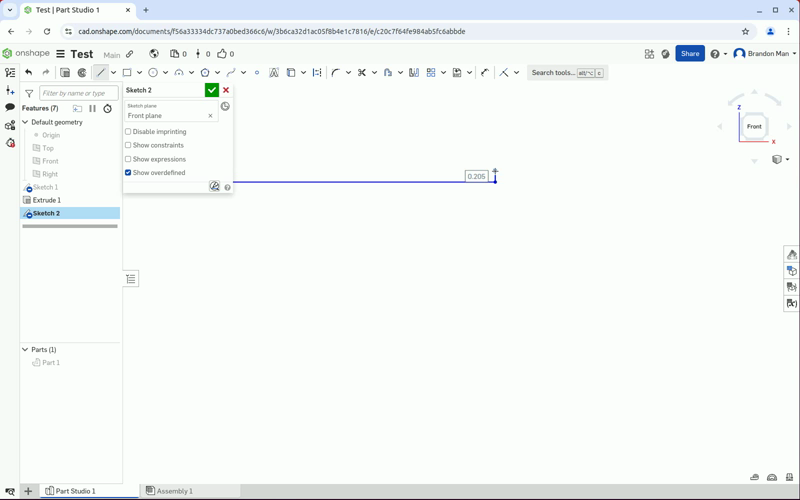
scroll(-6)
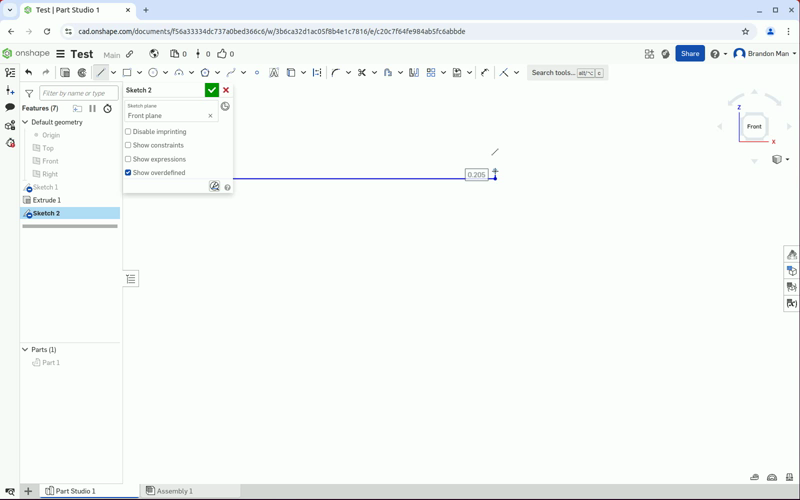
scroll(-6)
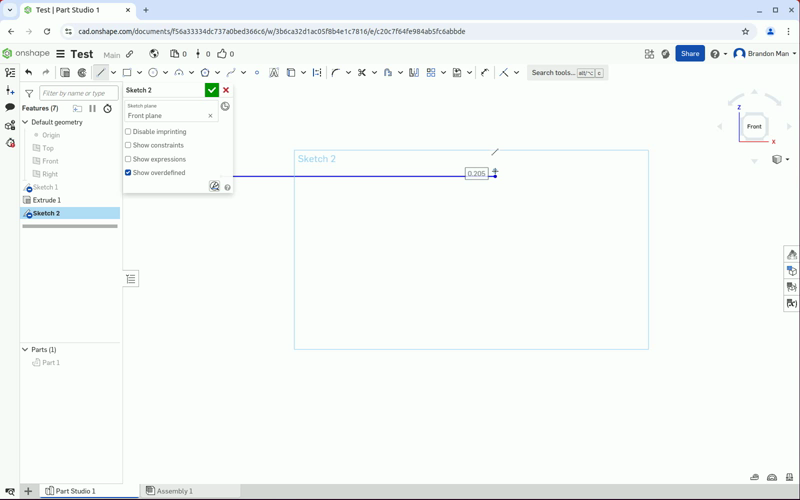
scroll(-6)
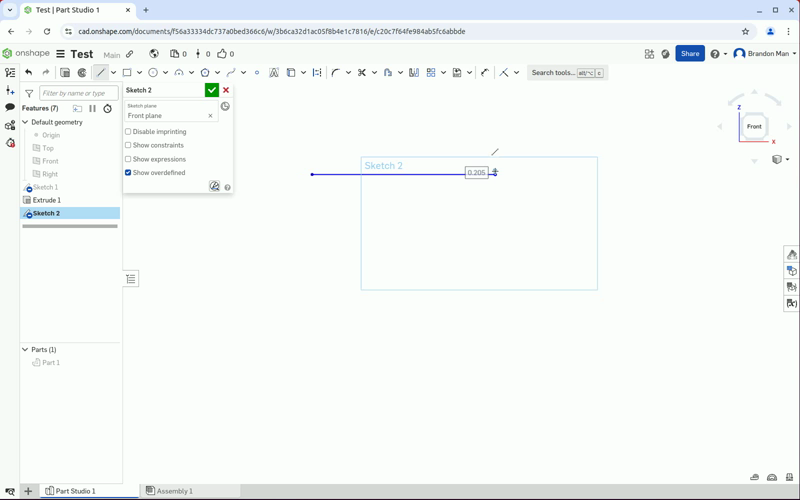
scroll(-6)
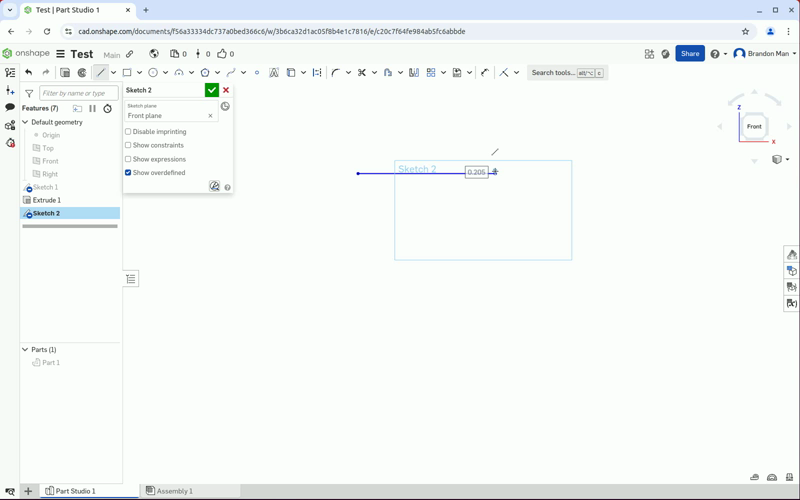
scroll(-6)
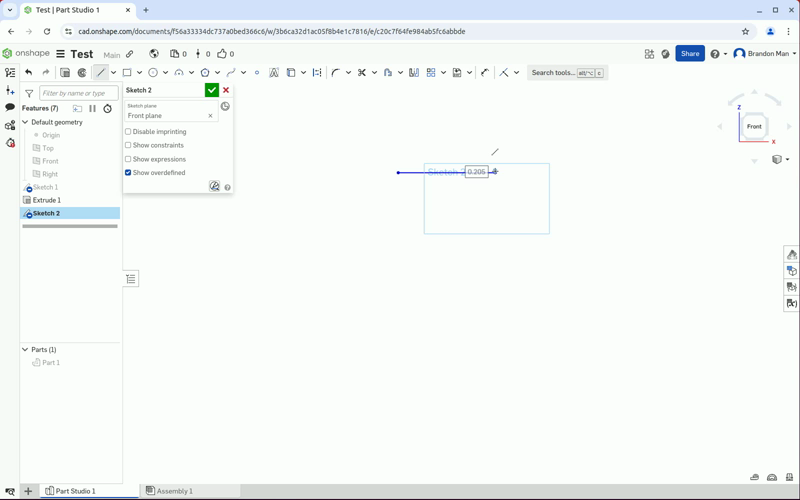
scroll(-6)
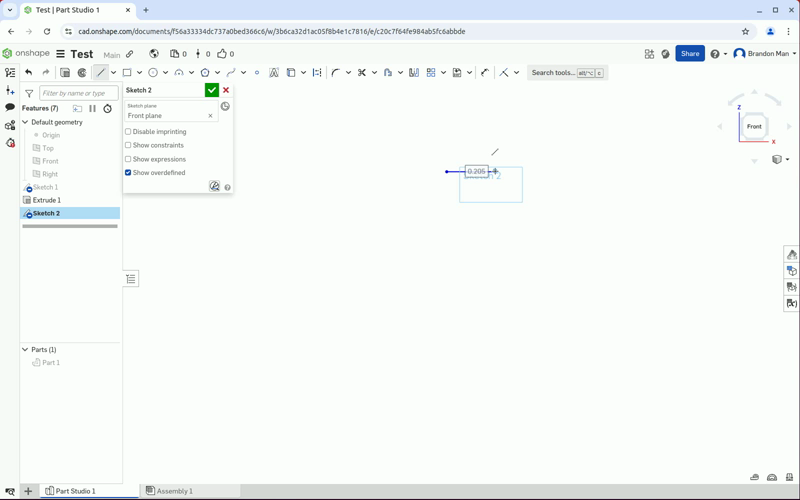
key_up(shift)
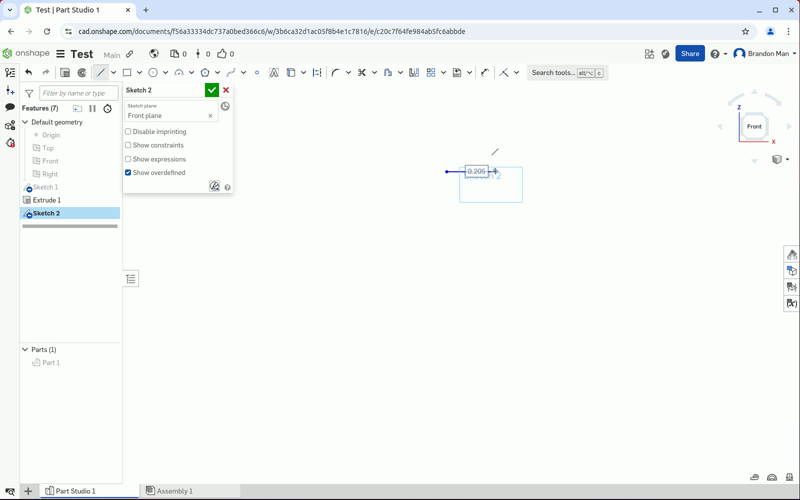
key_down(shift)
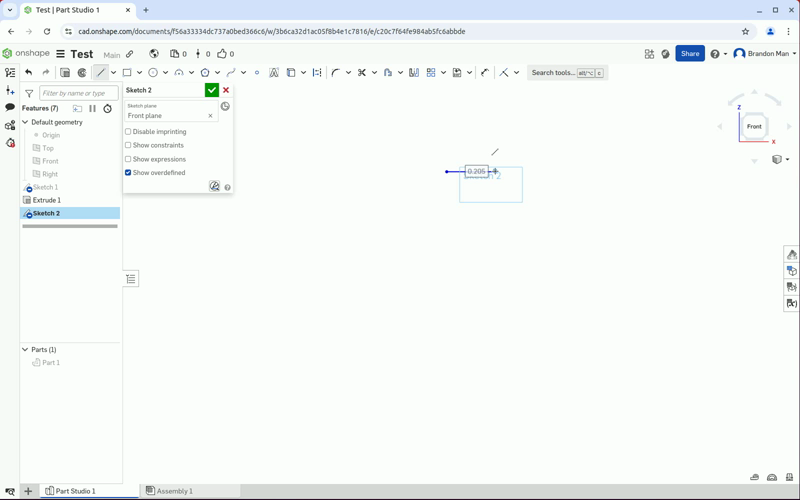
mouse_move(525, 170)
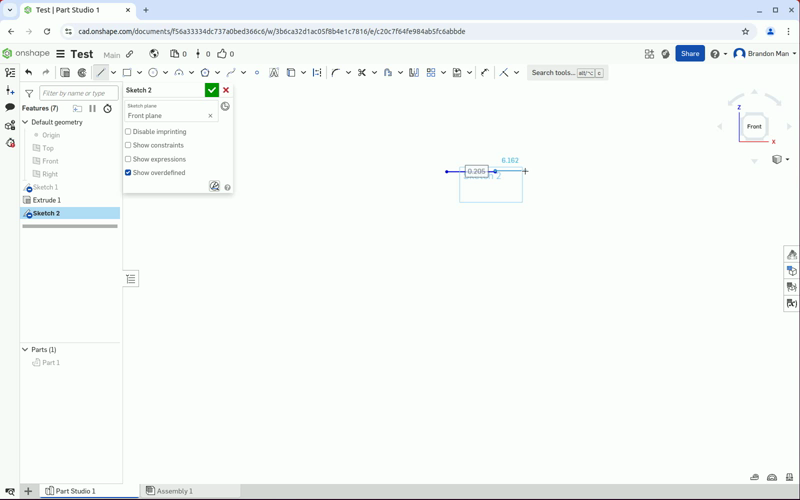
mouse_move(446, 170)
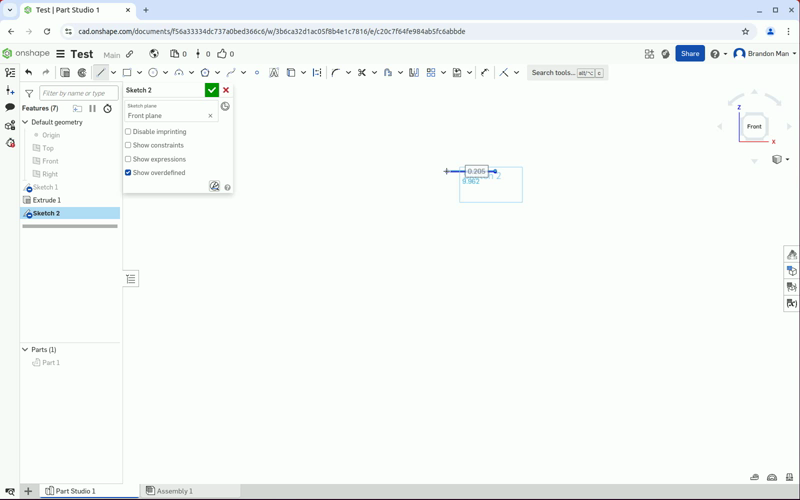
scroll(6)
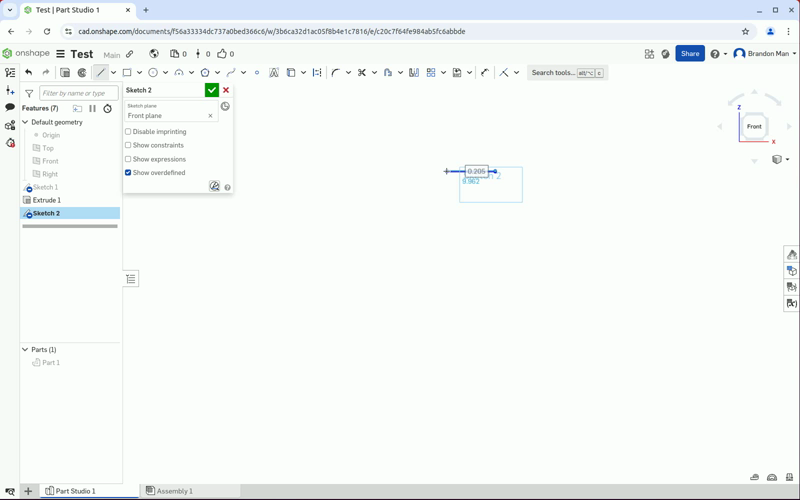
scroll(6)
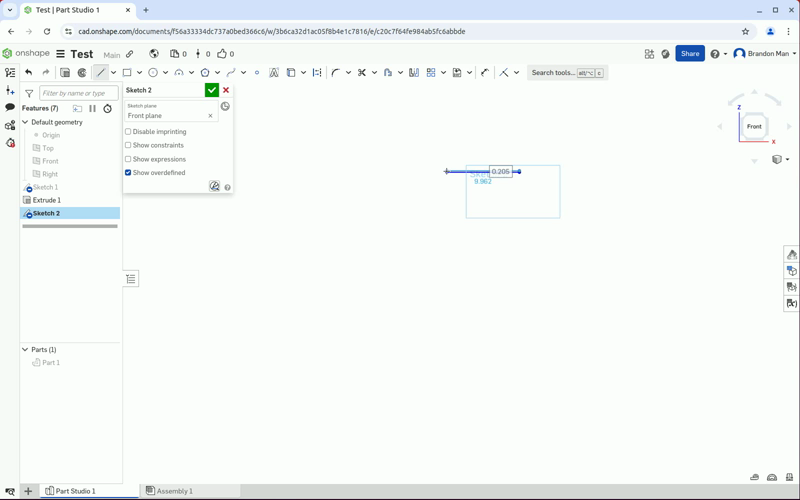
scroll(6)
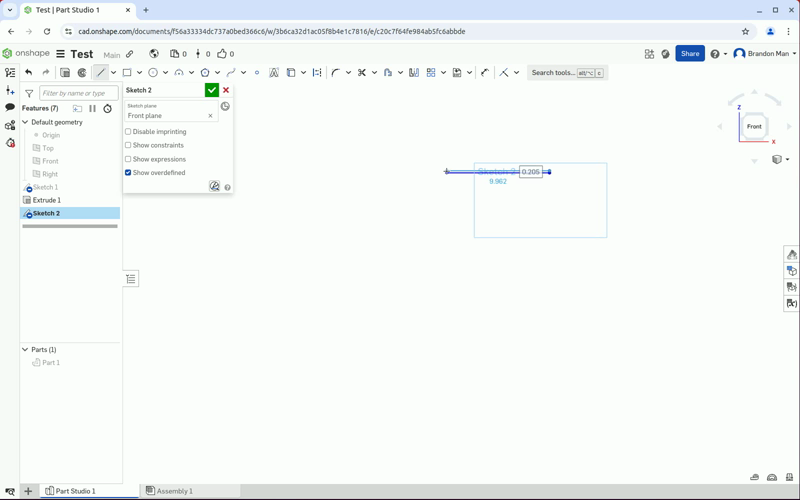
scroll(6)
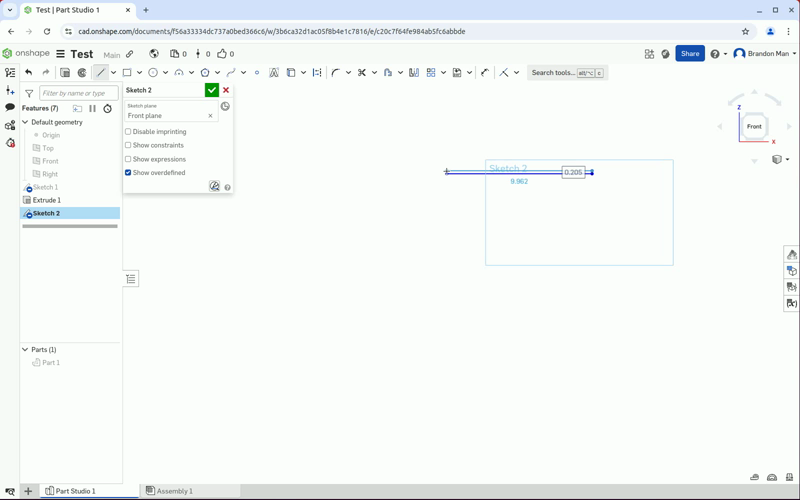
scroll(6)
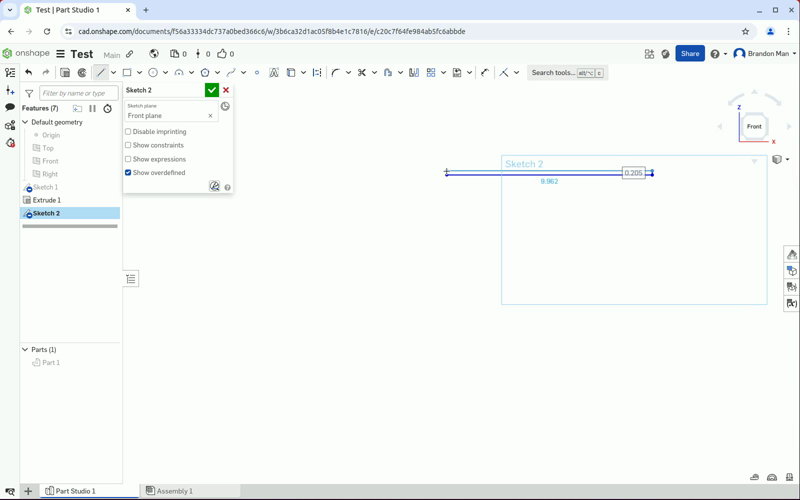
scroll(6)
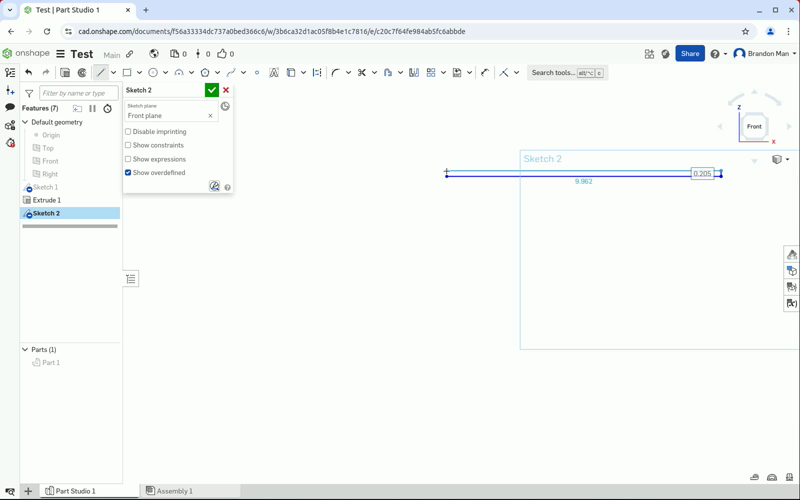
scroll(6)
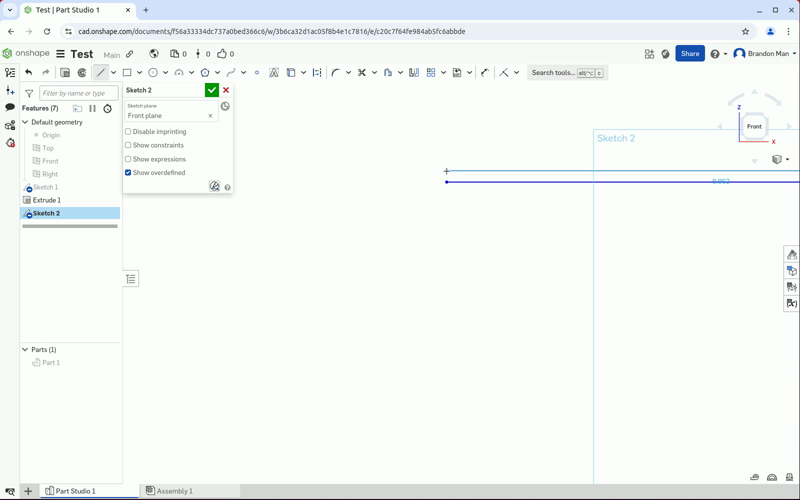
click(446, 170)
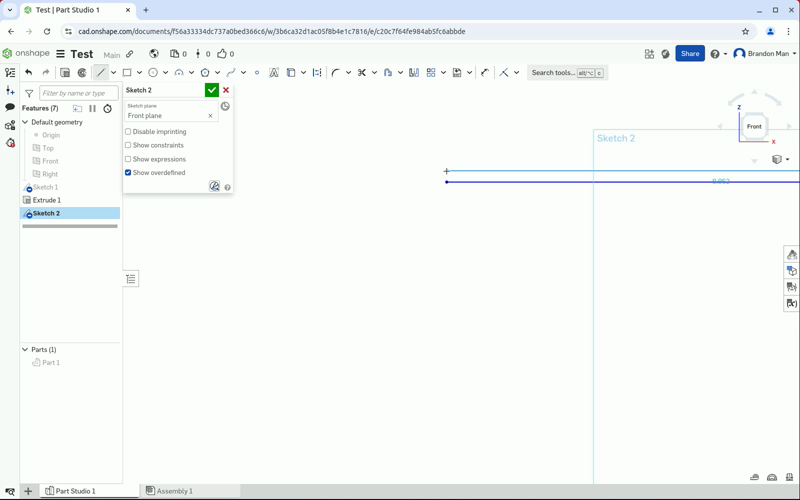
scroll(-6)
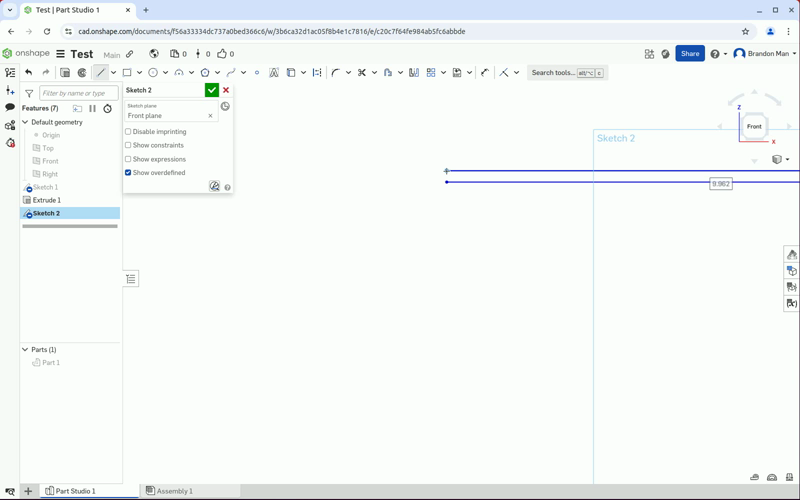
scroll(-6)
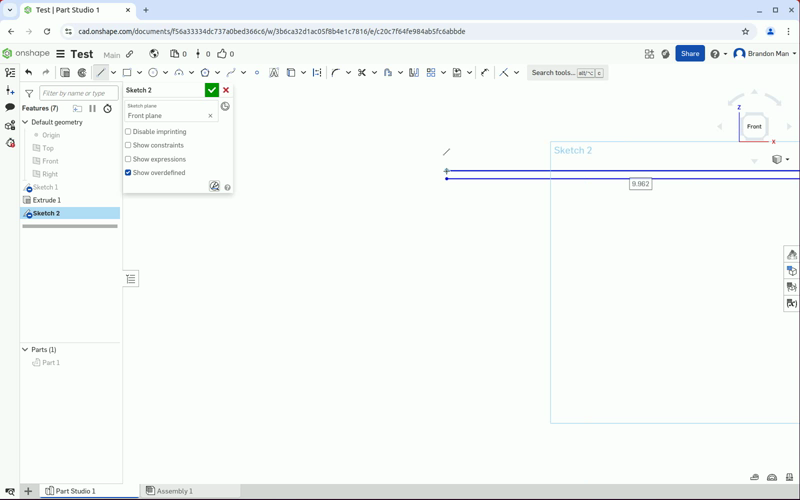
scroll(-6)
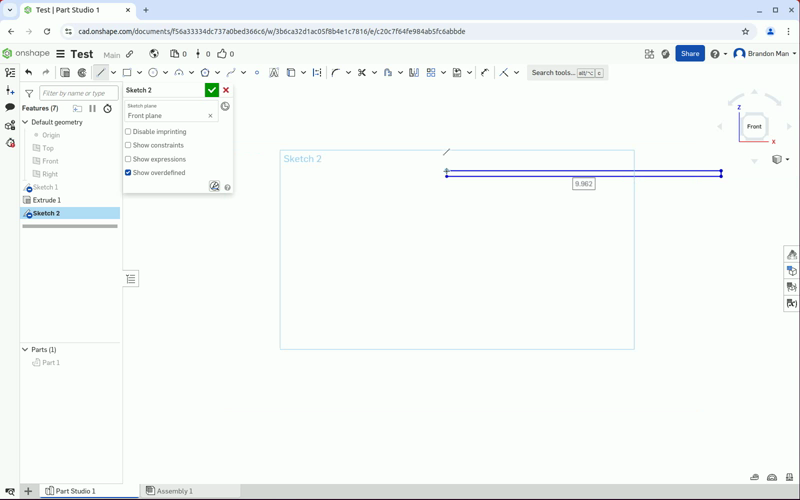
scroll(-6)
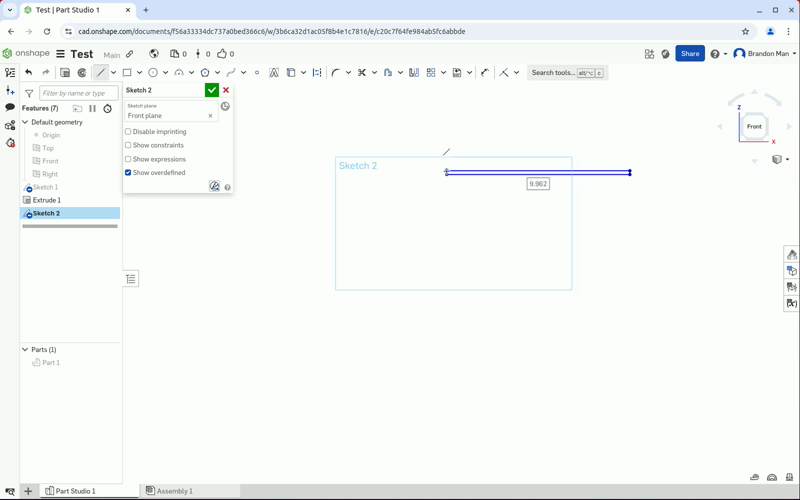
scroll(-6)
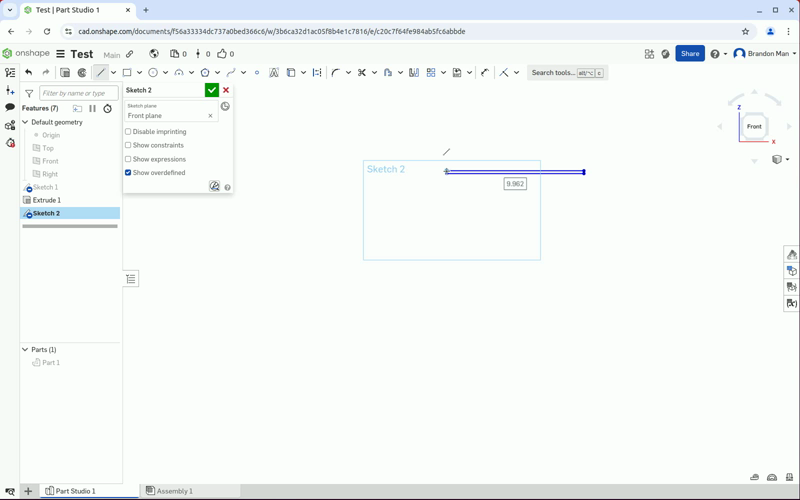
scroll(-6)
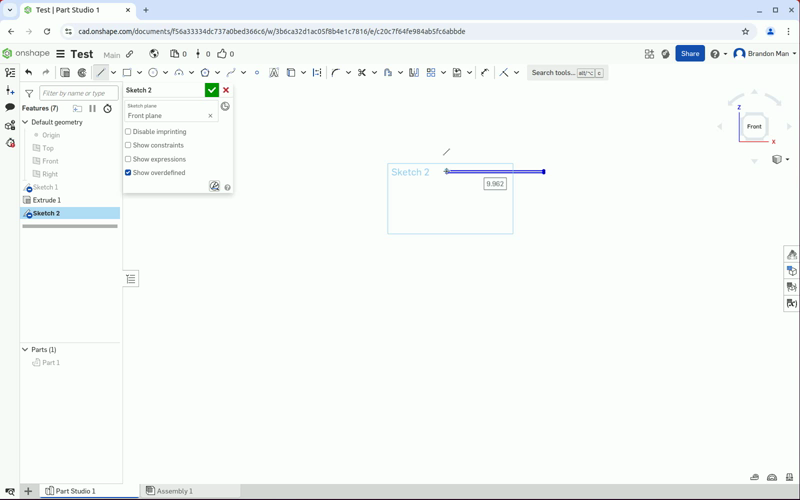
scroll(-6)
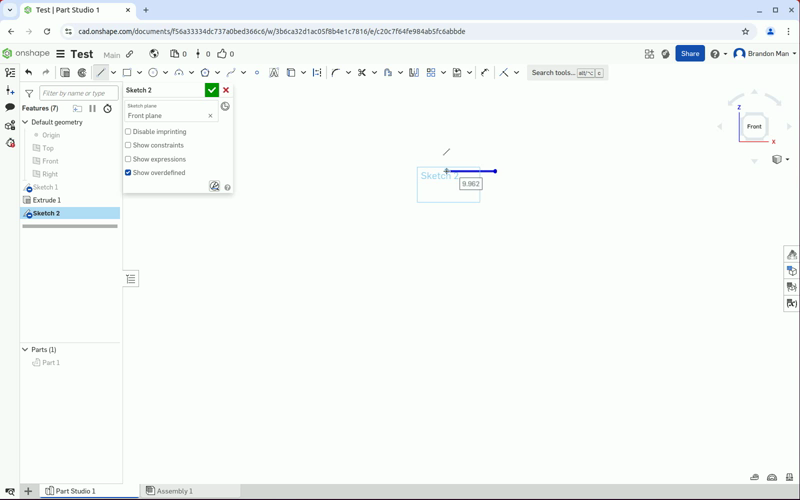
key_up(shift)
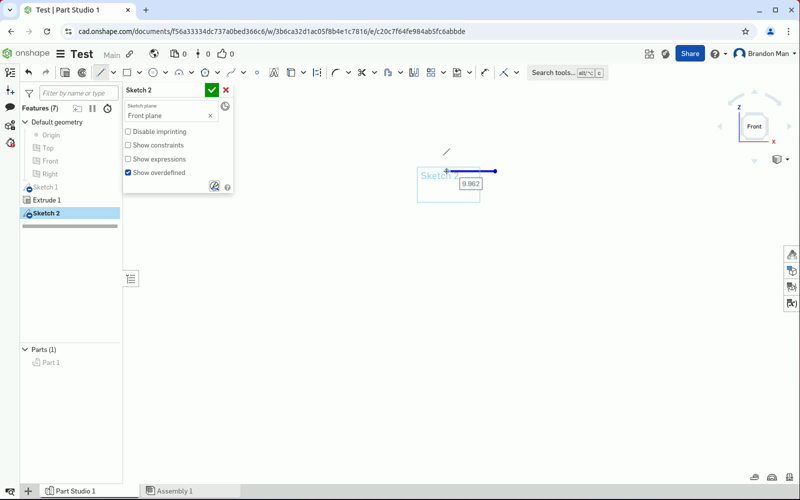
mouse_move(476, 170)
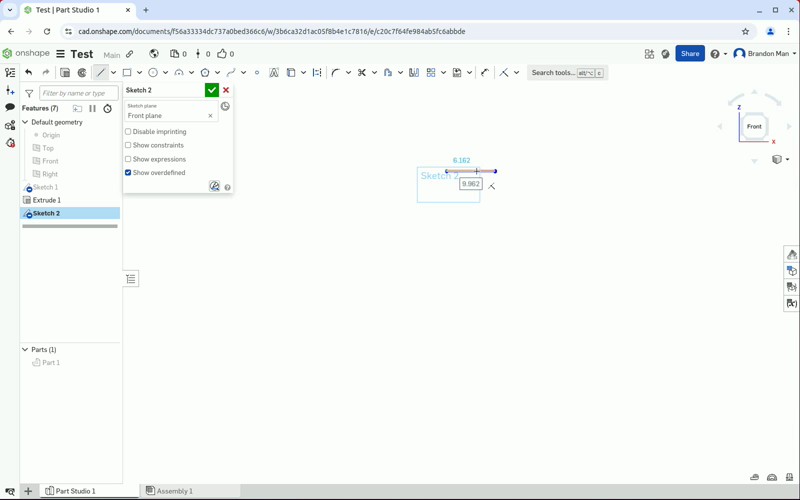
key_down(shift)
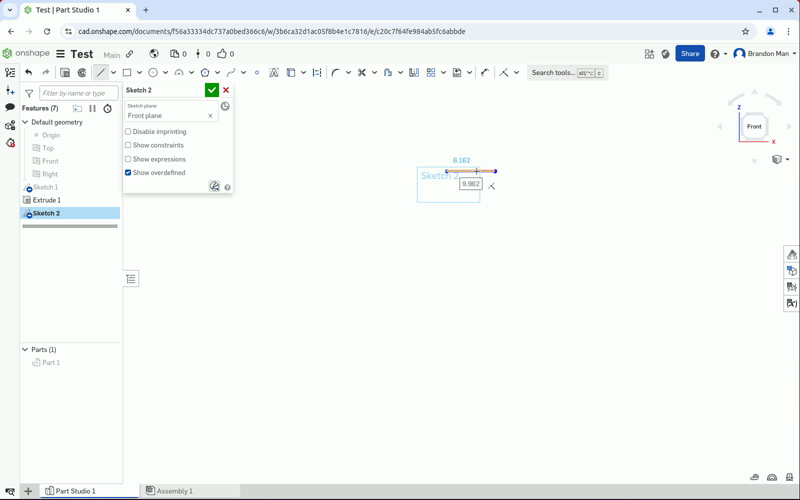
mouse_move(446, 171)
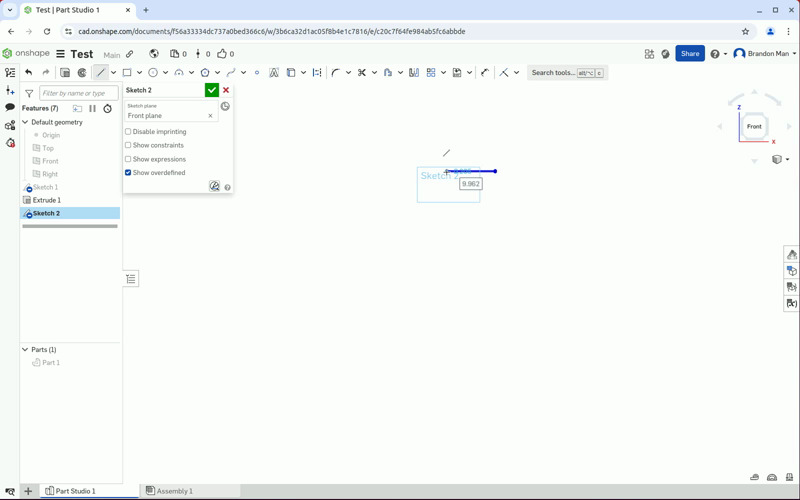
scroll(6)
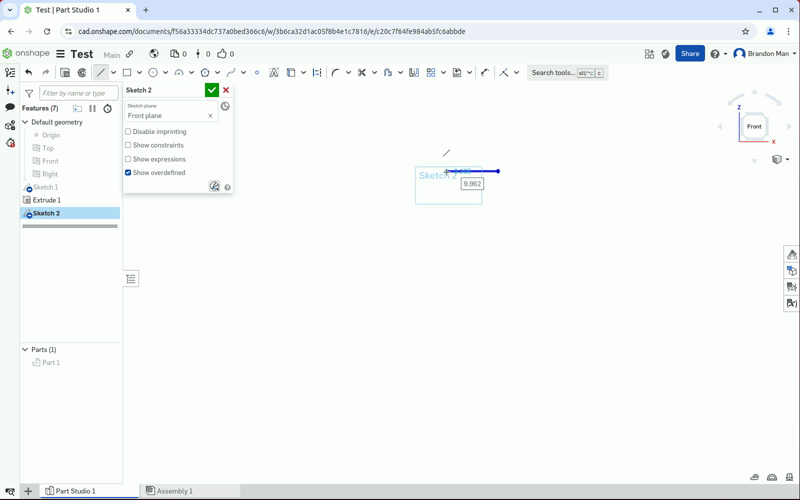
scroll(6)
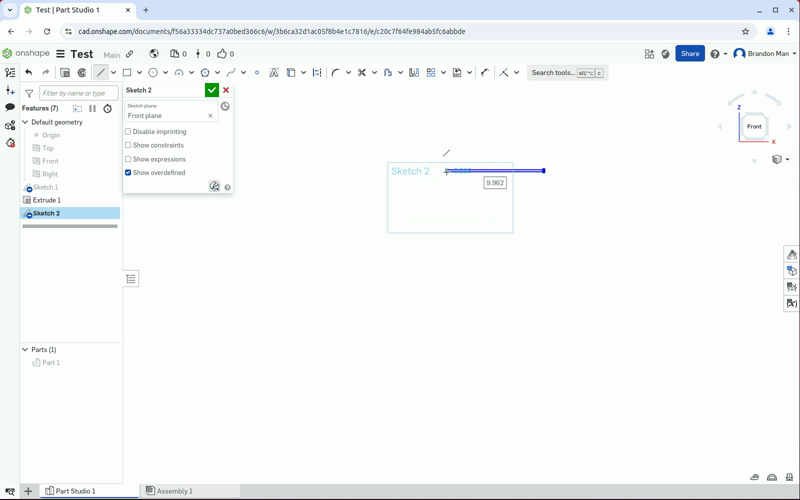
scroll(6)
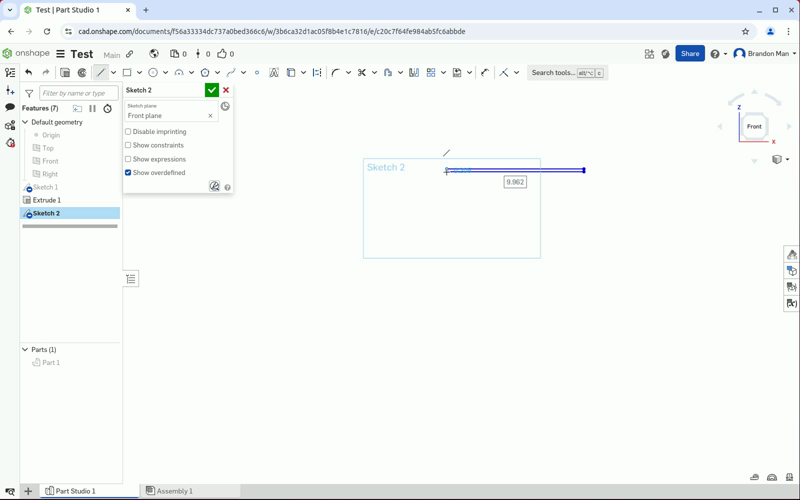
scroll(6)
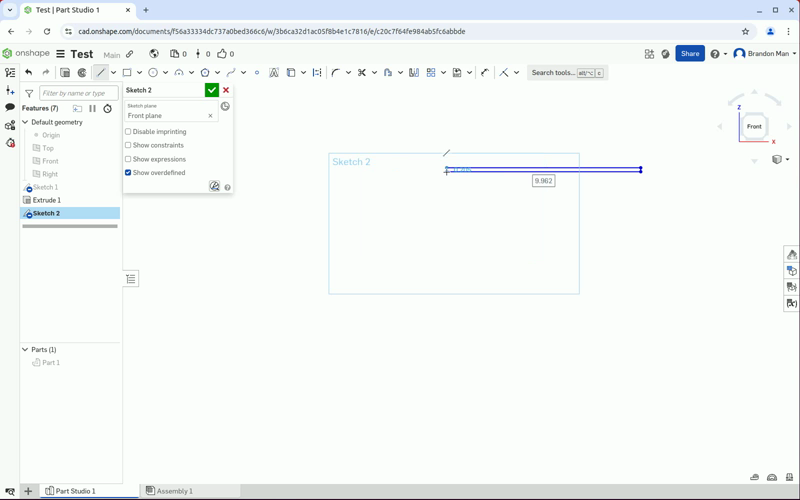
scroll(6)
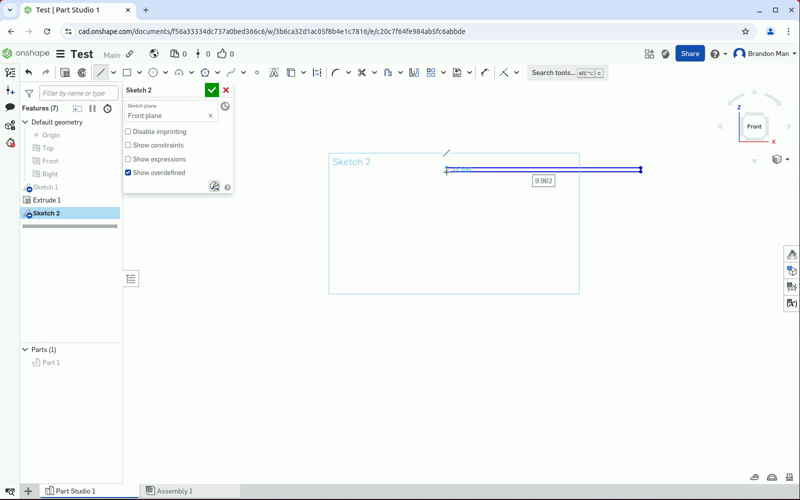
scroll(6)
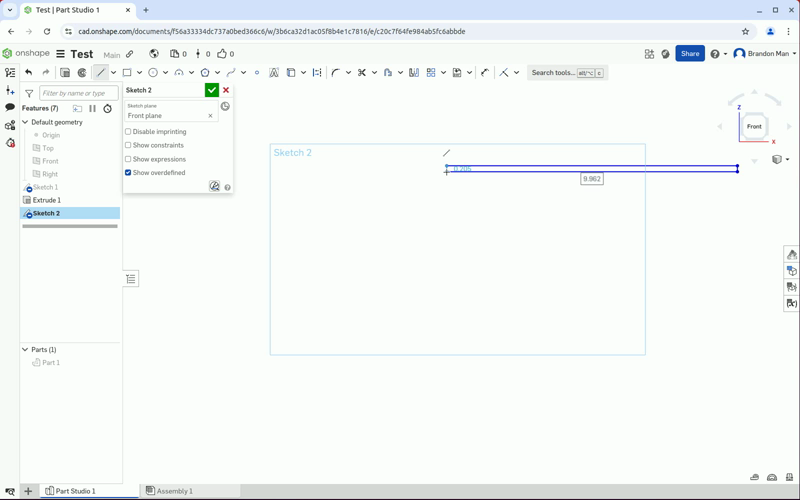
scroll(6)
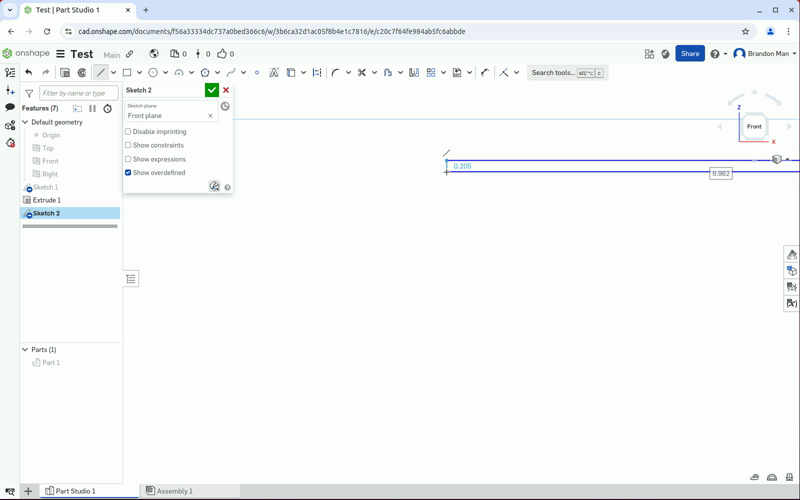
key_up(shift)
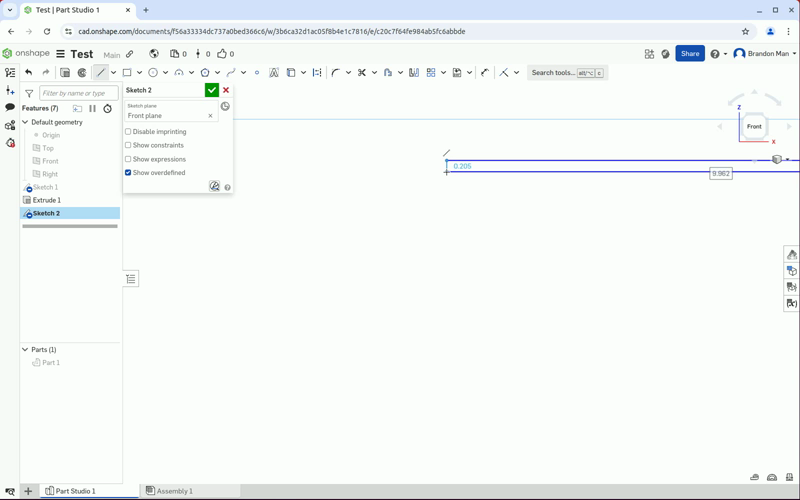
click(446, 171)
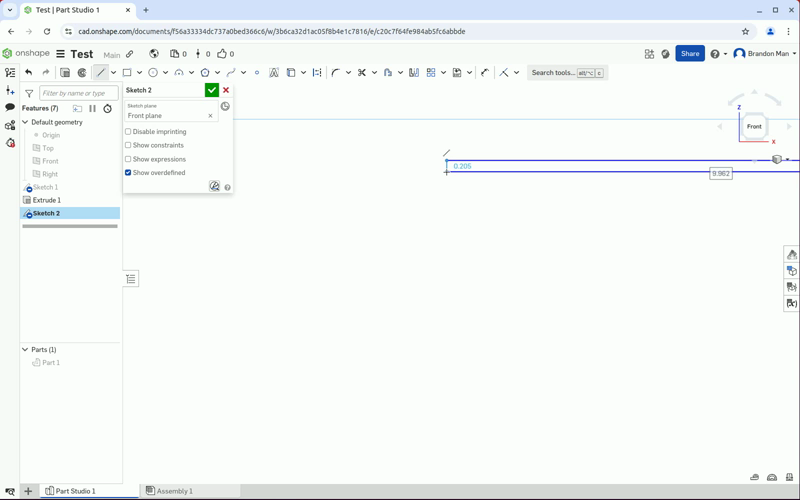
scroll(-6)
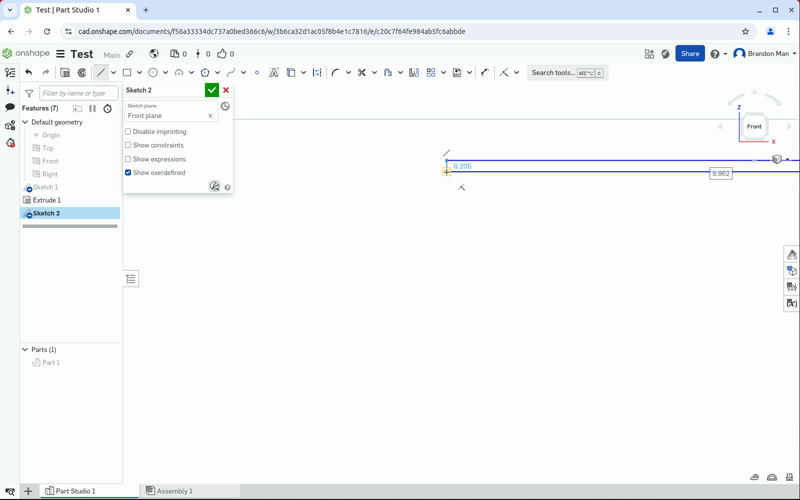
scroll(-6)
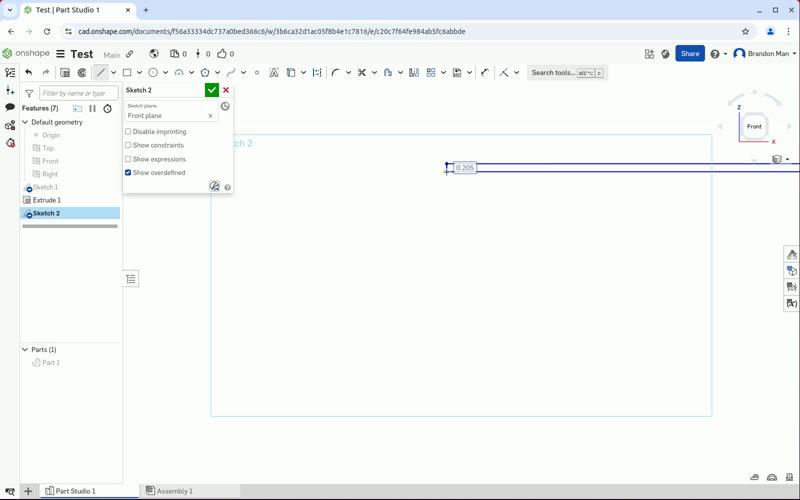
scroll(-6)
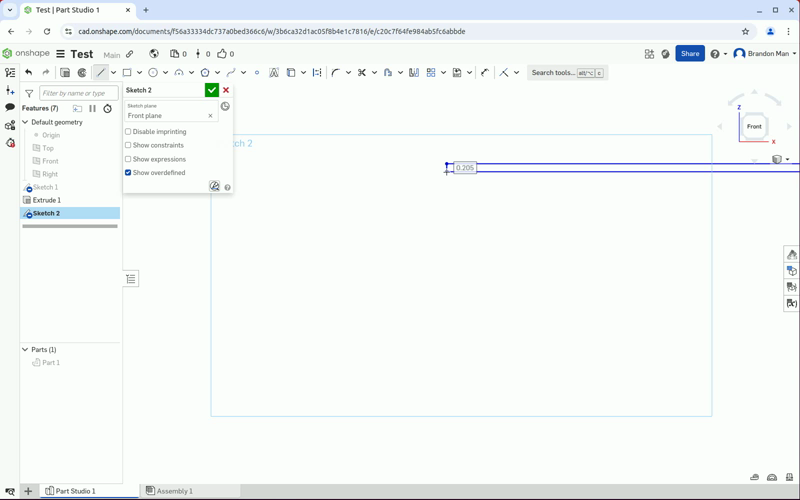
scroll(-6)
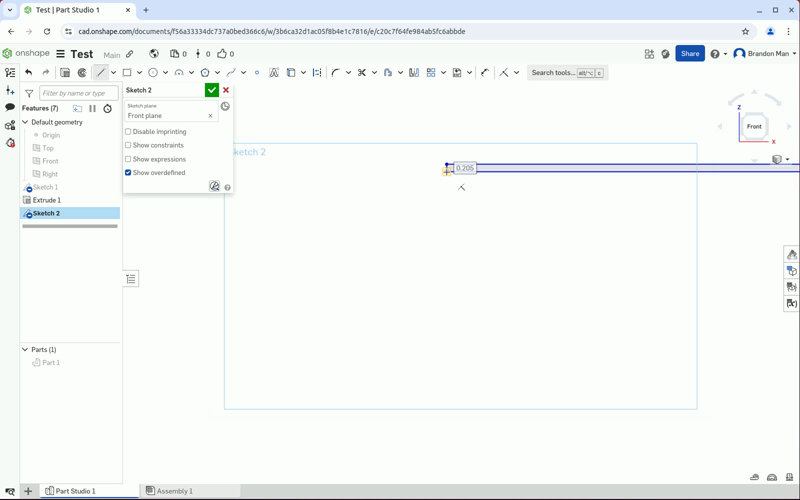
scroll(-6)
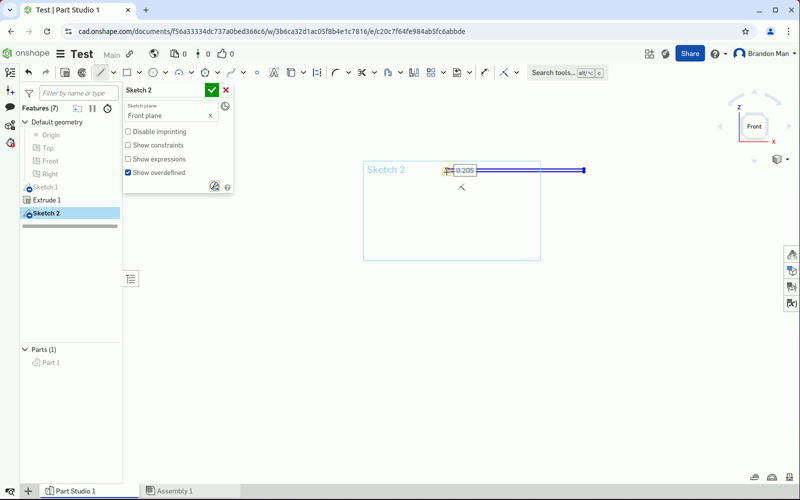
scroll(-6)
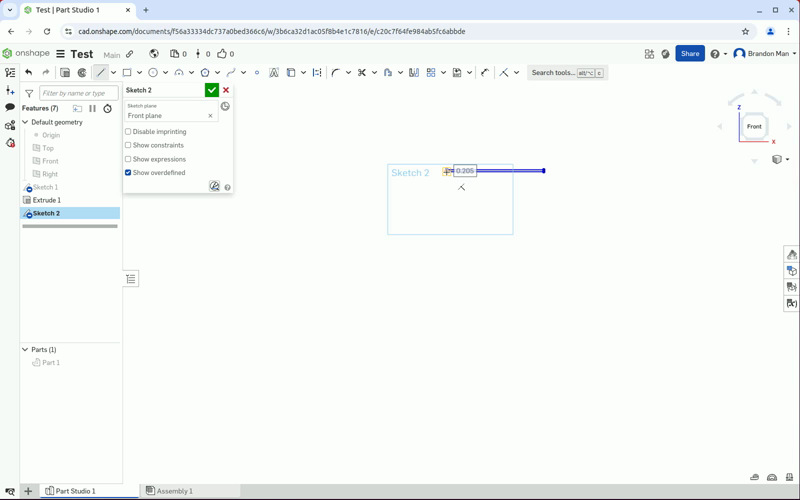
scroll(-6)
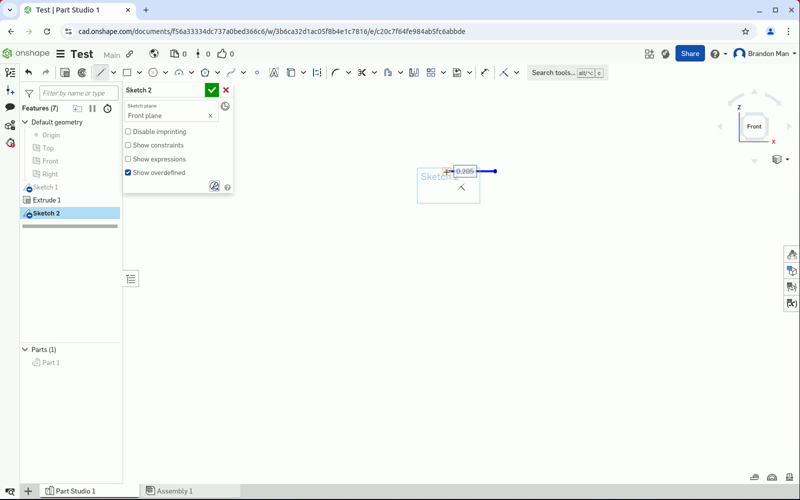
key(esc)
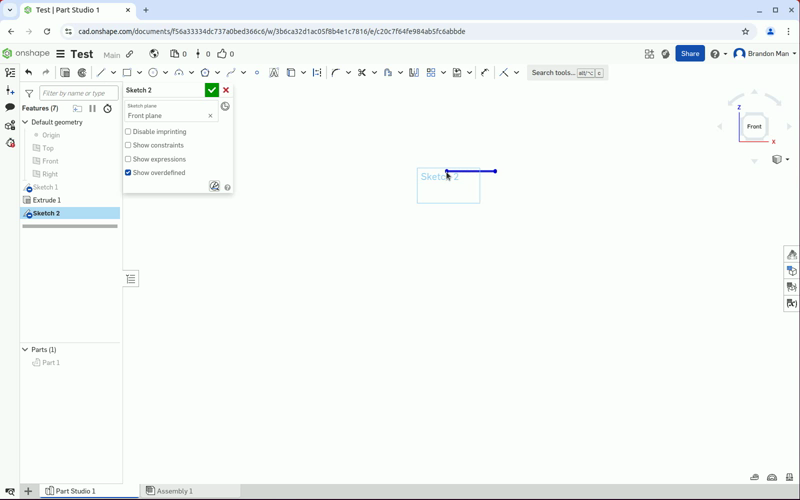
mouse_move(462, 171)
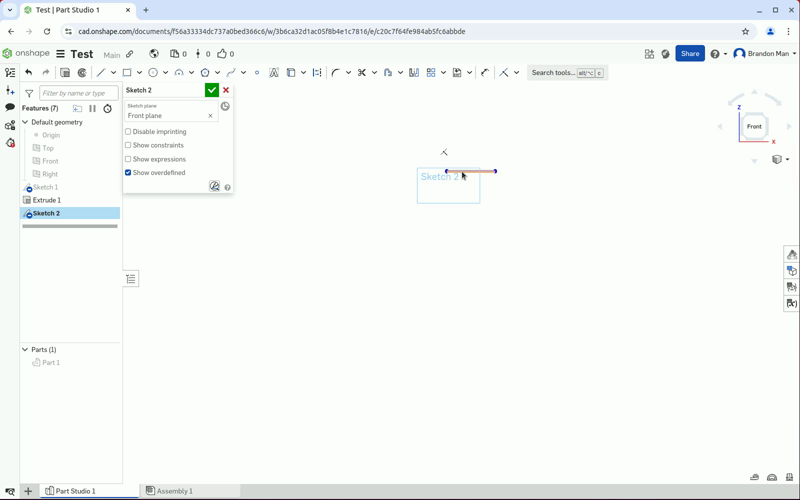
scroll(6)
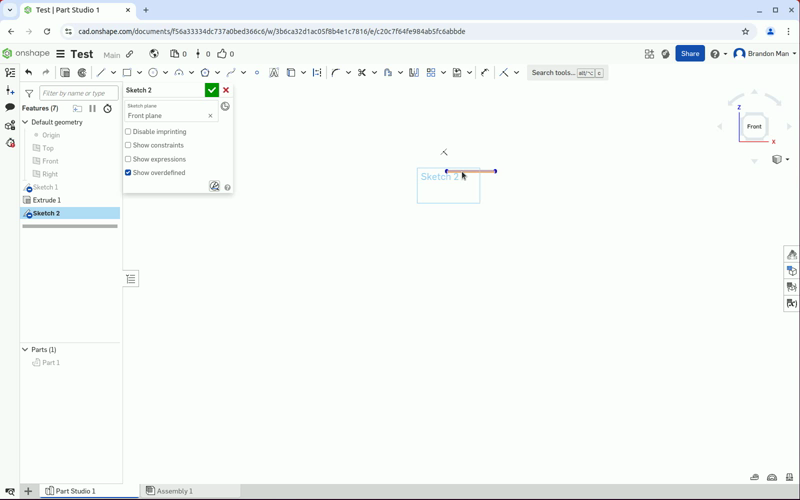
scroll(6)
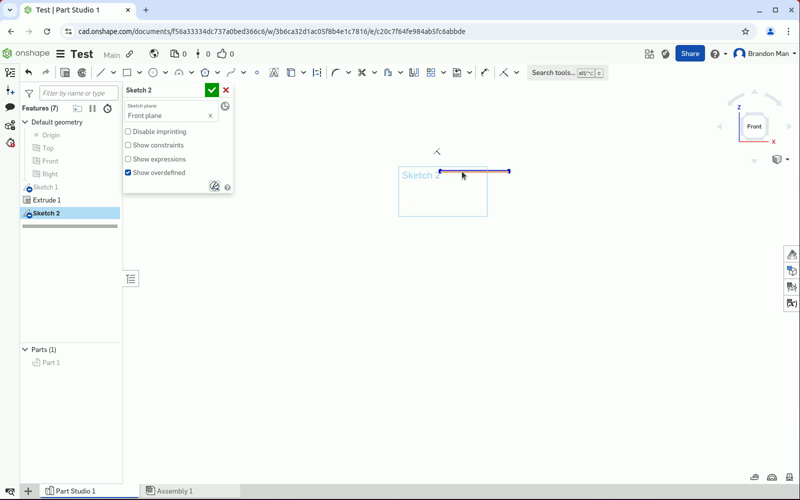
scroll(6)
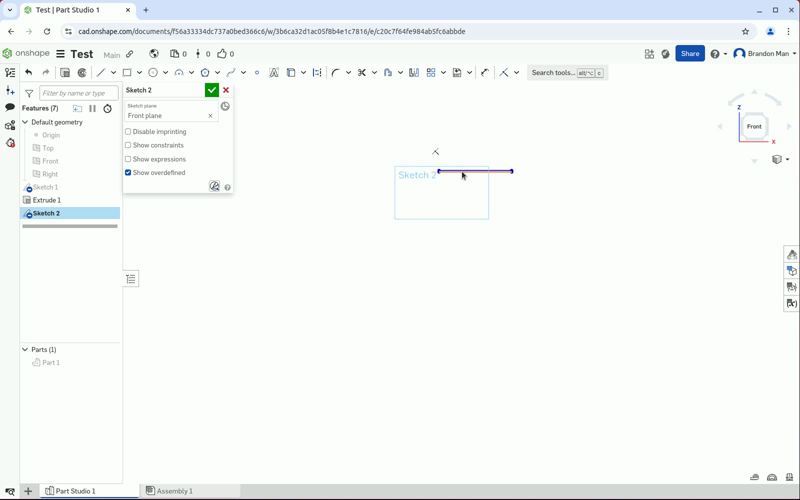
scroll(6)
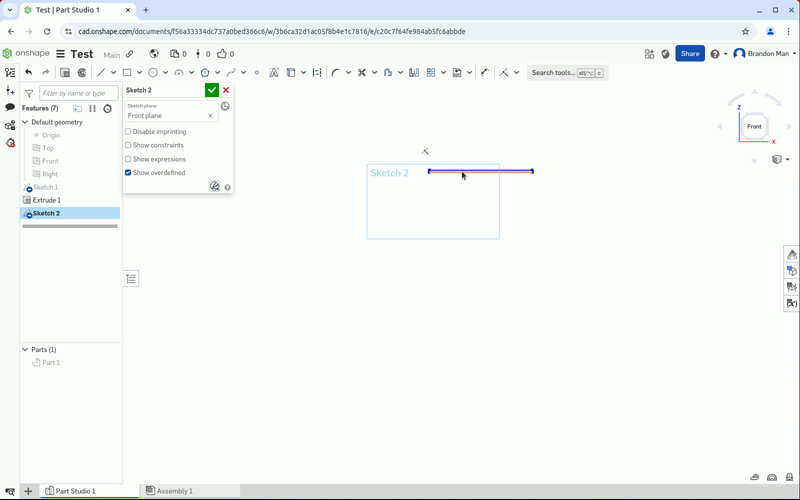
scroll(6)
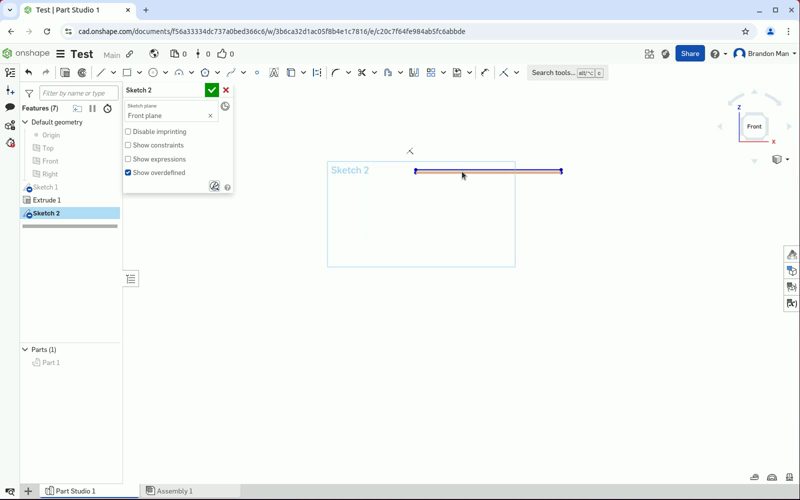
scroll(6)
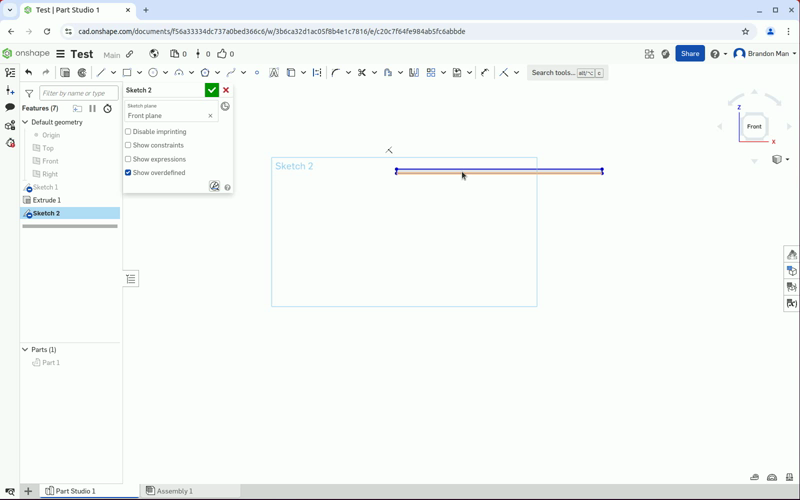
scroll(6)
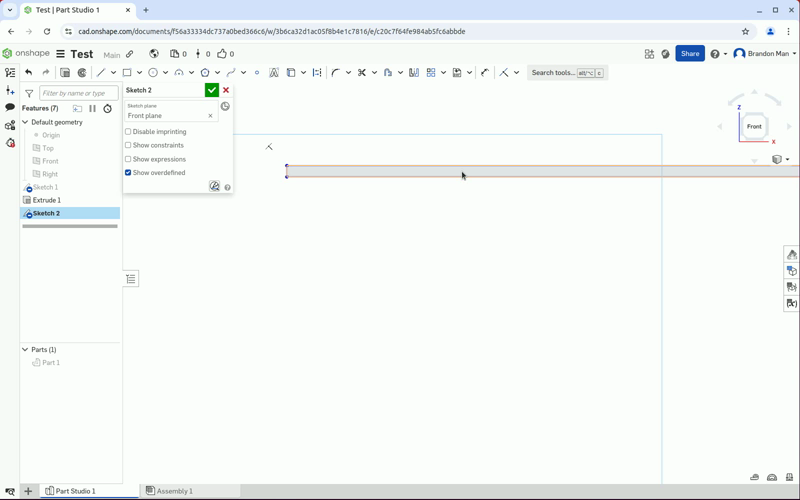
click(462, 171)
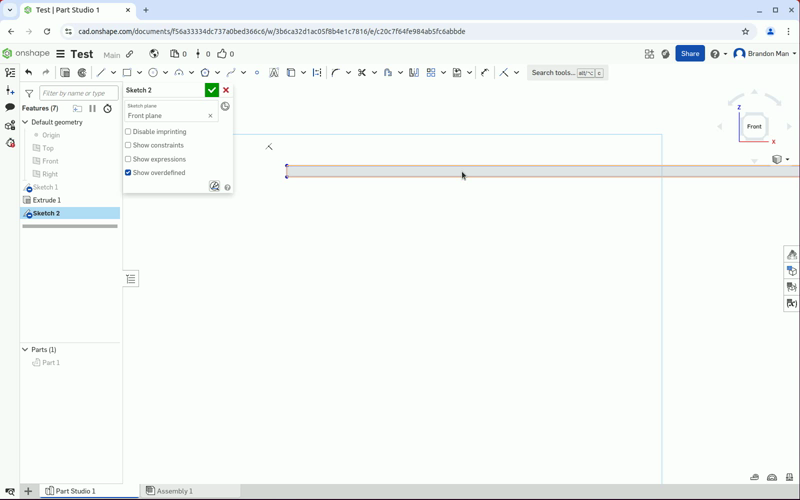
scroll(-6)
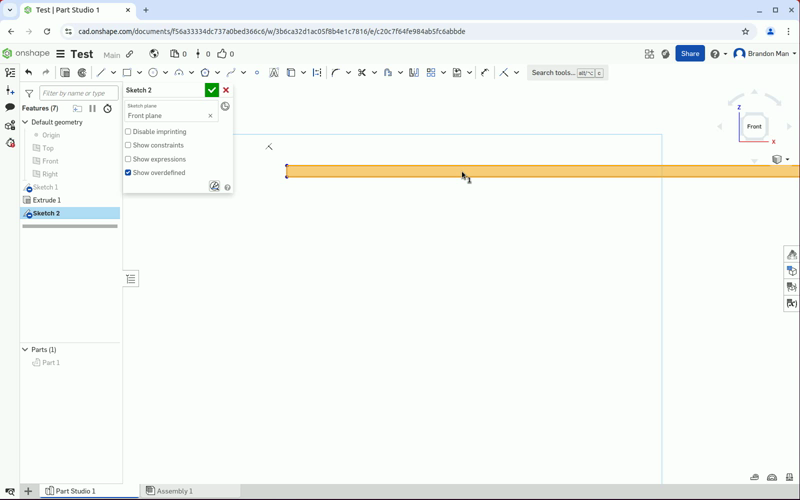
scroll(-6)
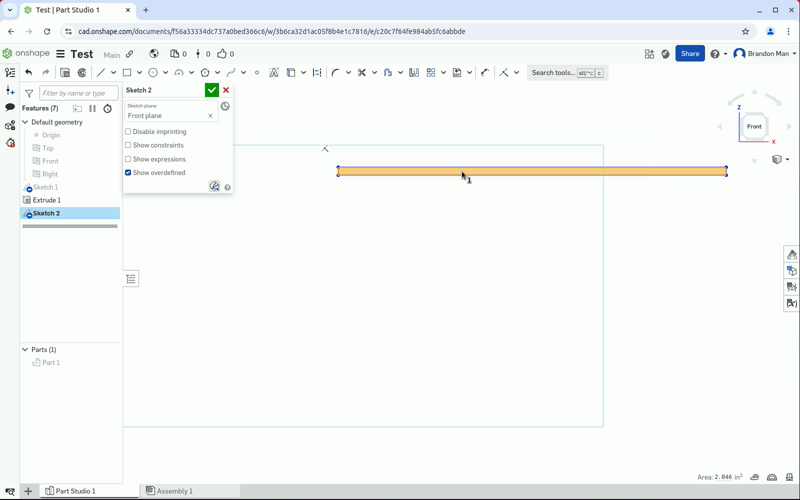
scroll(-6)
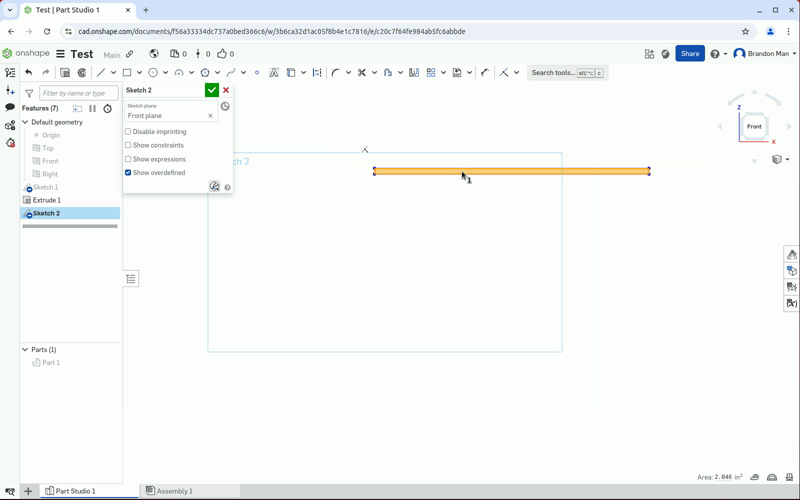
scroll(-6)
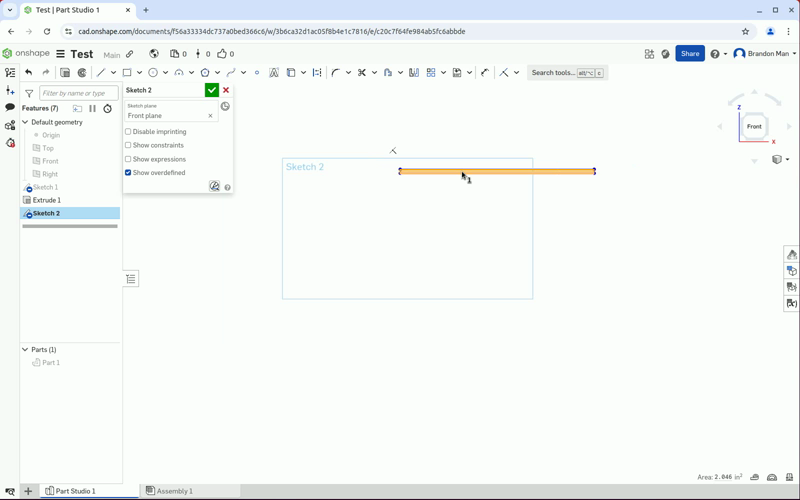
scroll(-6)
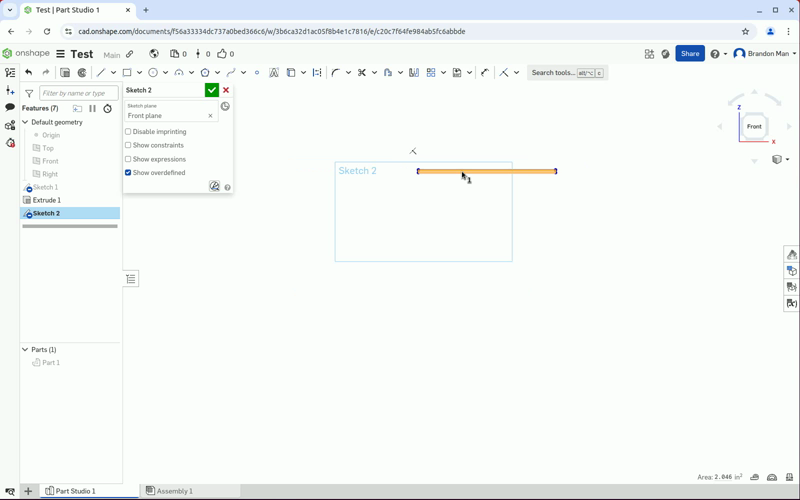
scroll(-6)
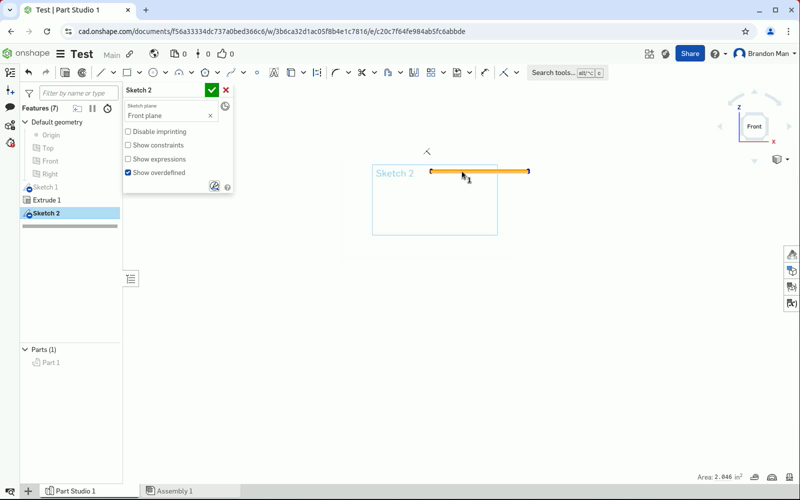
scroll(-6)
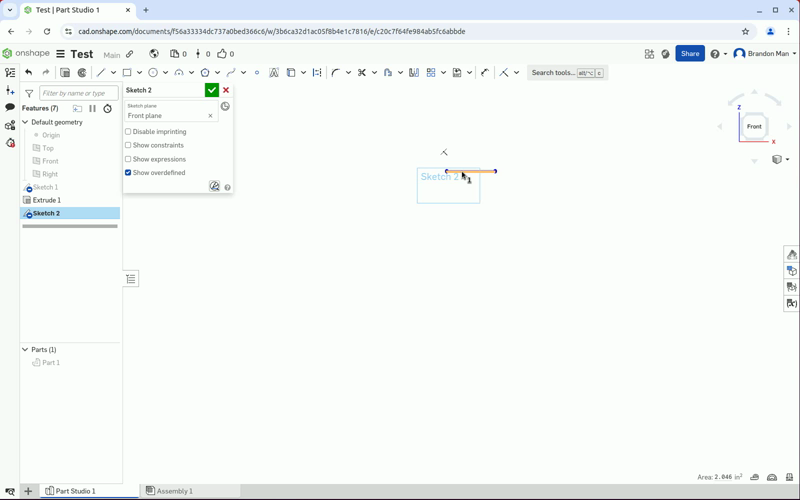
mouse_move(73, 352)
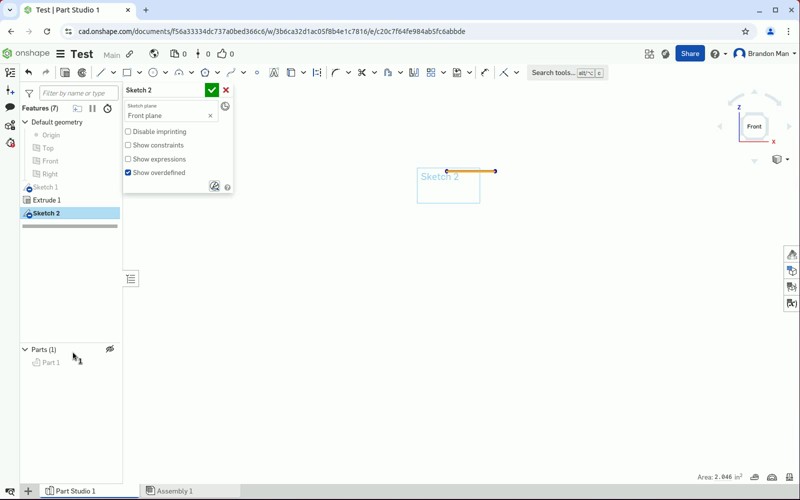
key(shift+y)
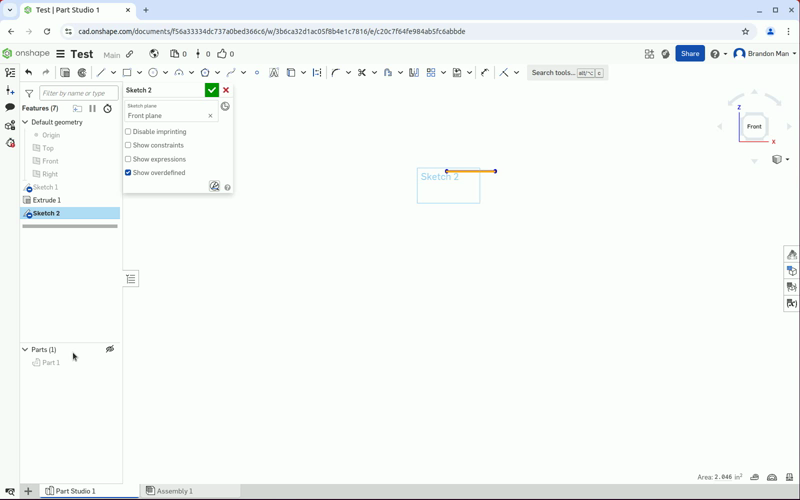
key(shift+e)
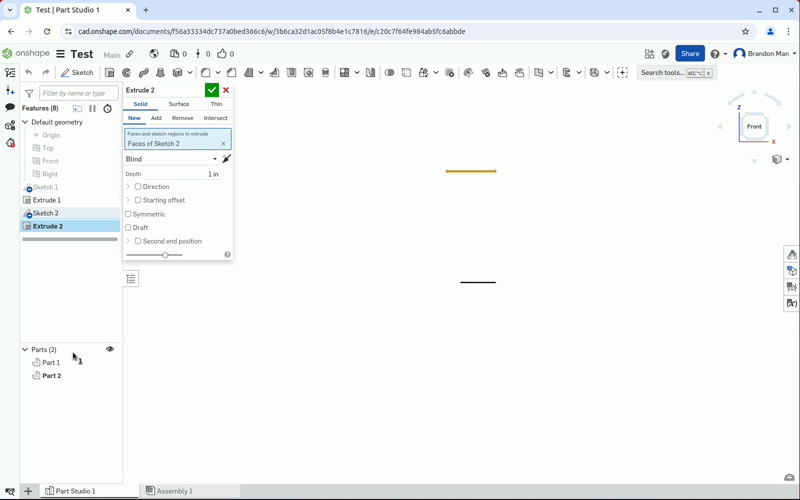
mouse_move(143, 106)
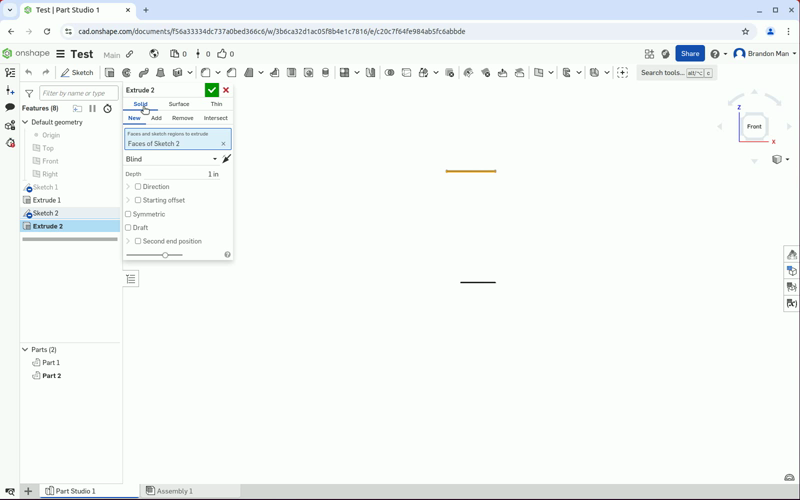
click(143, 106)
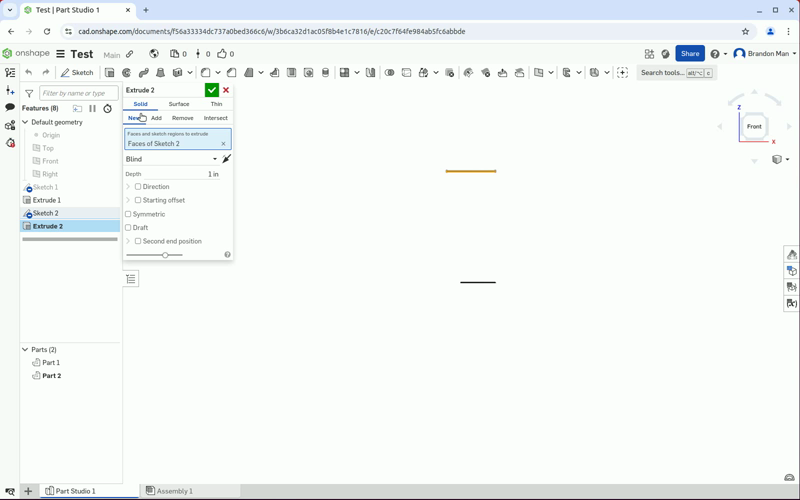
mouse_move(137, 120)
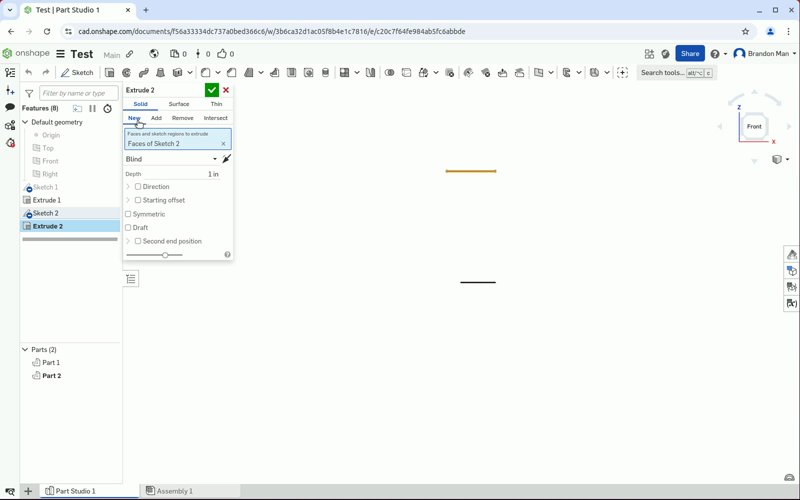
click(137, 120)
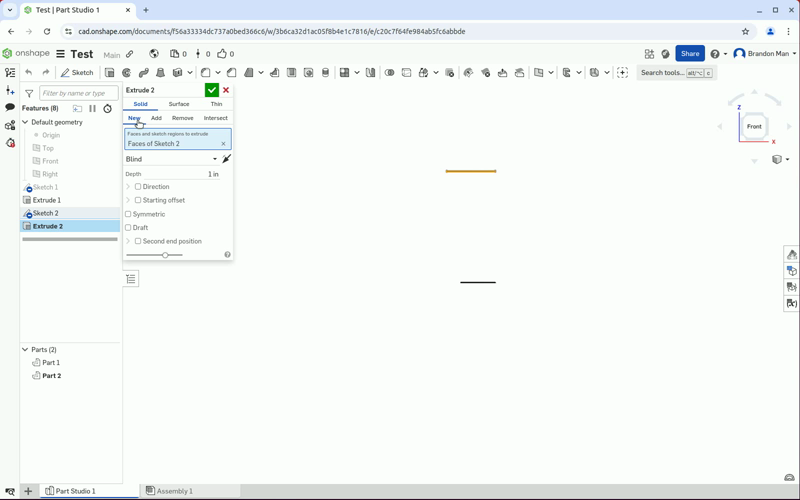
key(tab, 4)
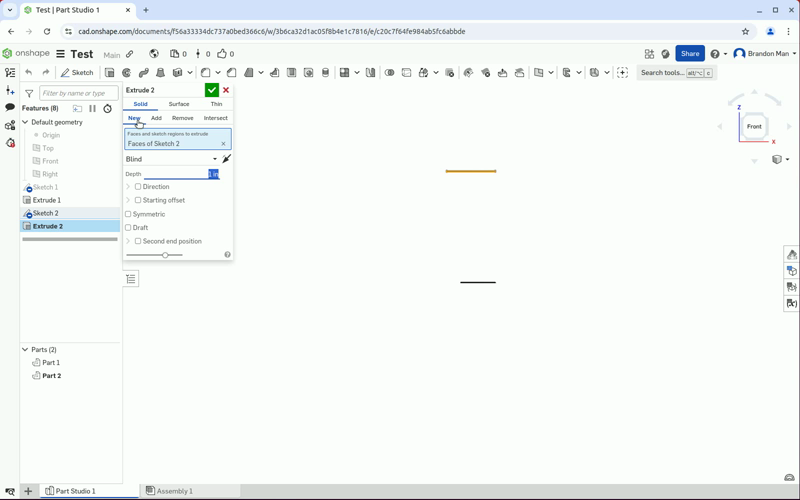
text(0.241)
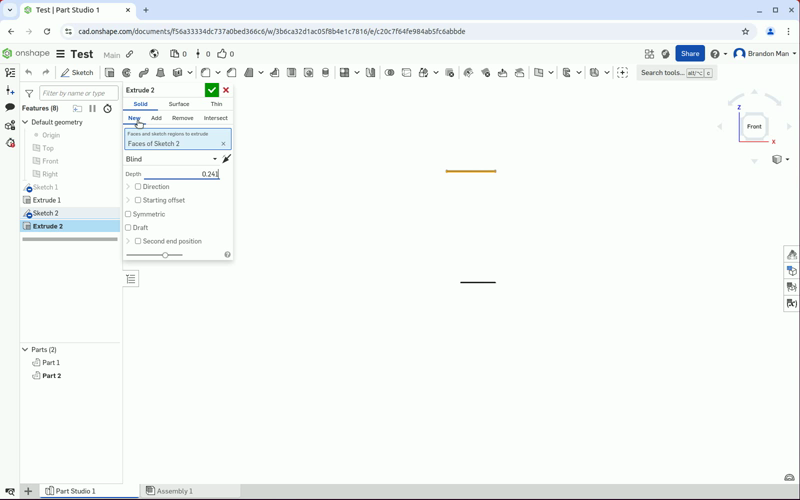
key(enter)
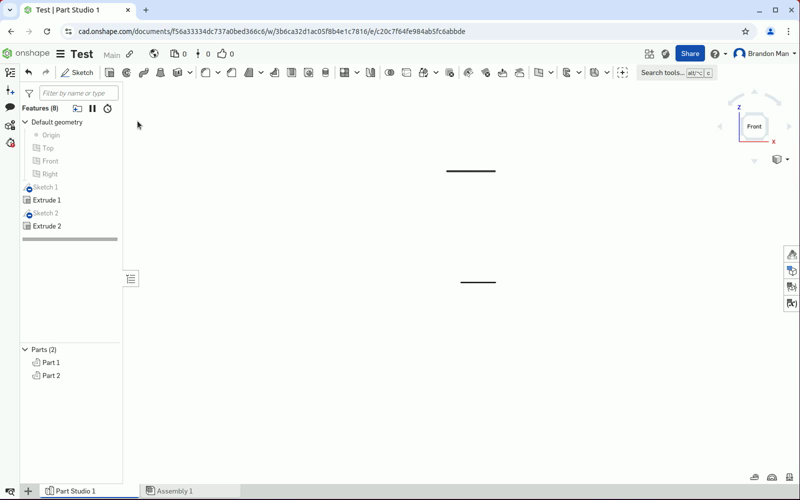
key(shift+h)
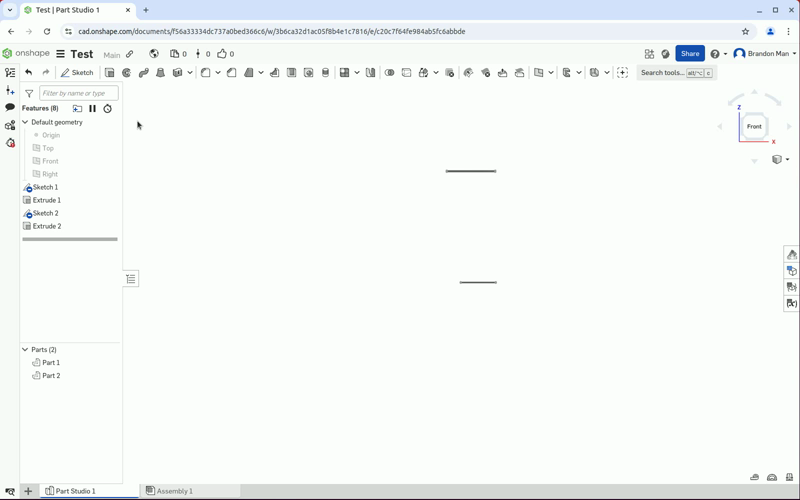
key(shift+h)
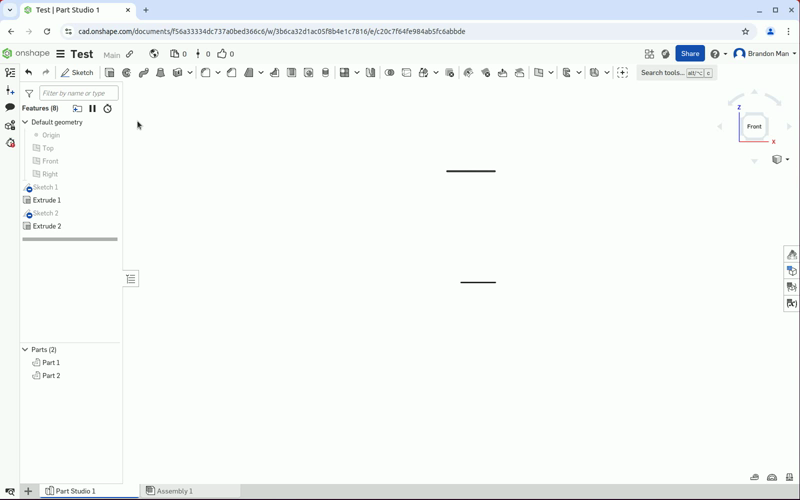
mouse_move(73, 189)
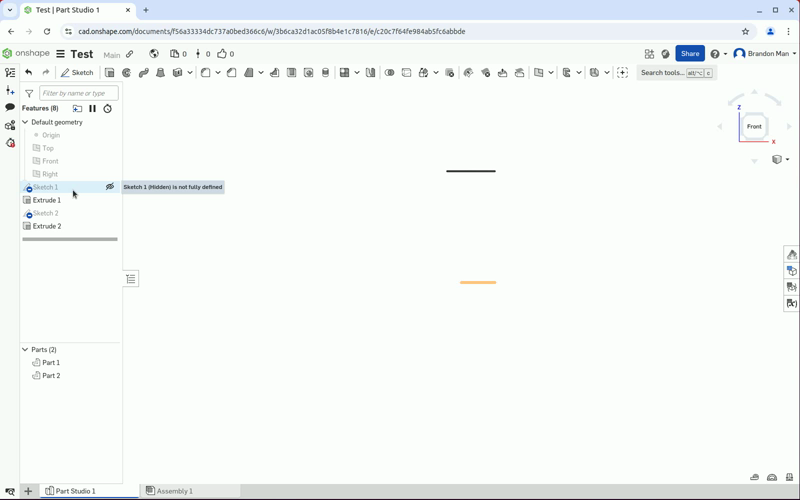
click(73, 189)
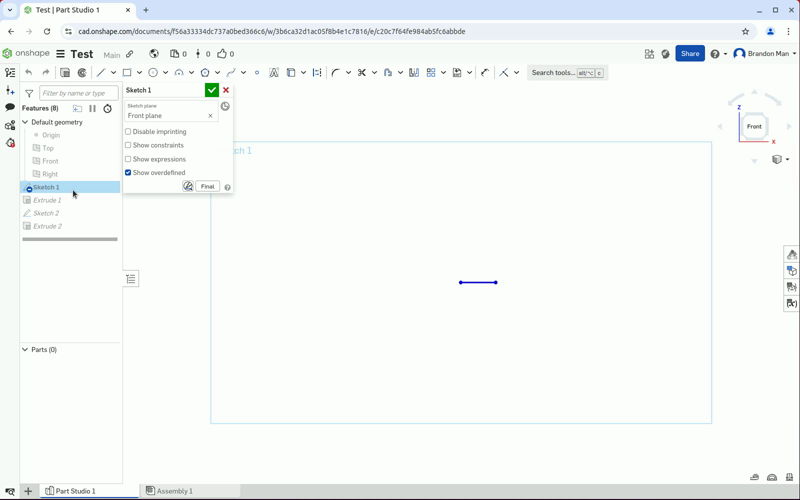
mouse_move(229, 92)
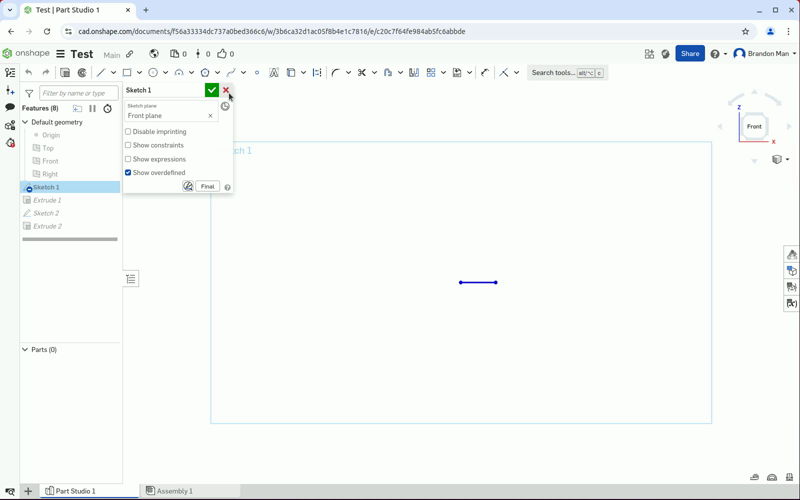
click(229, 92)
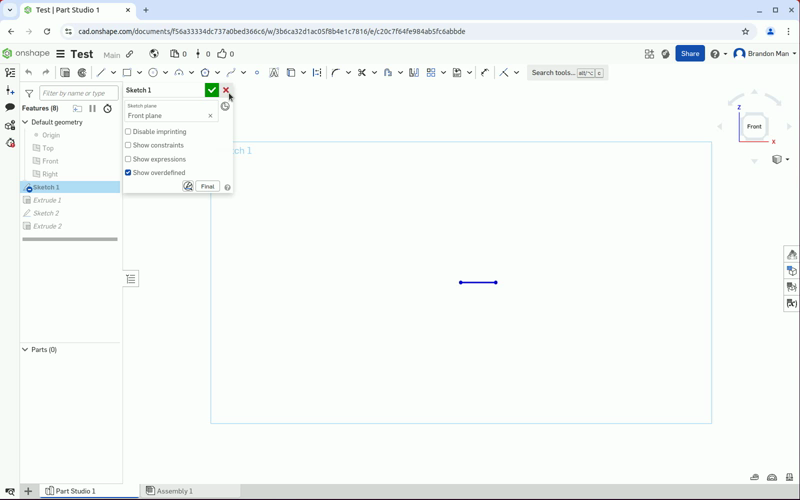
key(shift+s)
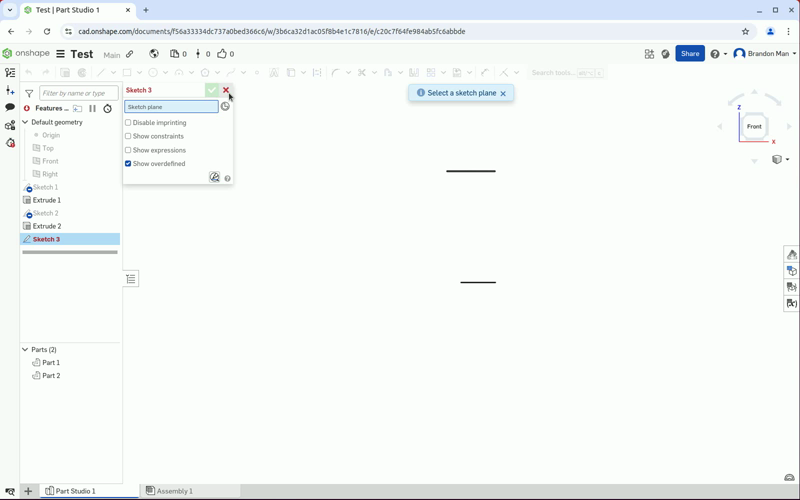
mouse_move(73, 163)
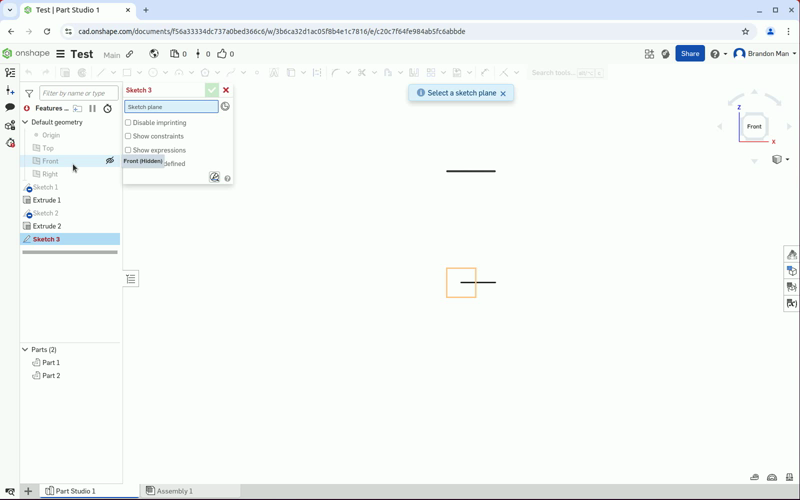
click(73, 163)
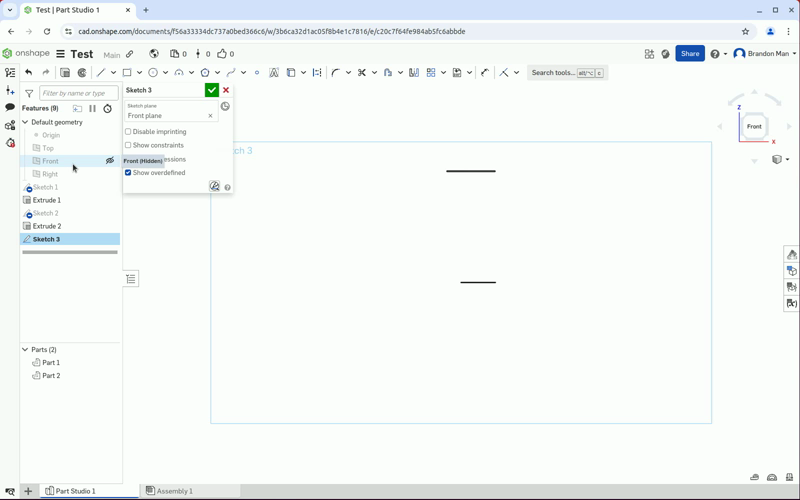
mouse_move(73, 352)
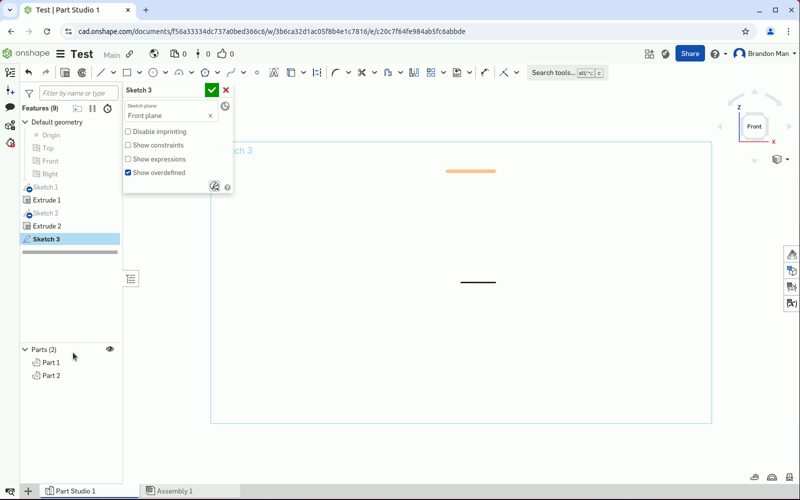
key(y)
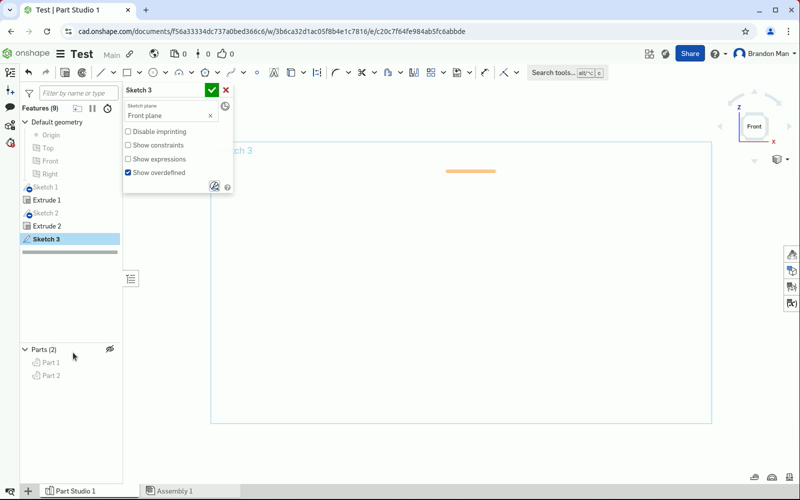
key(l)
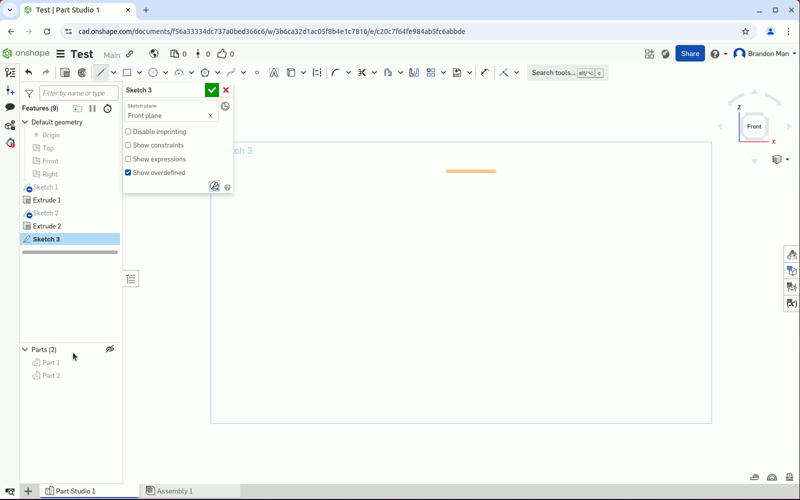
key_down(shift)
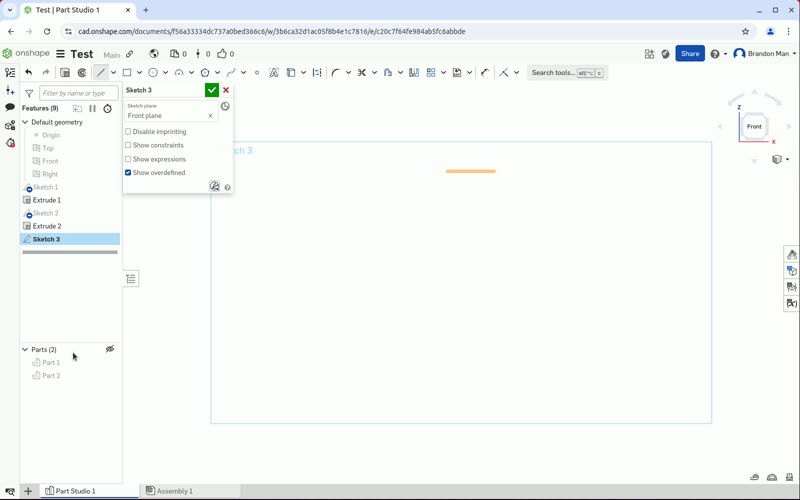
mouse_move(494, 282)
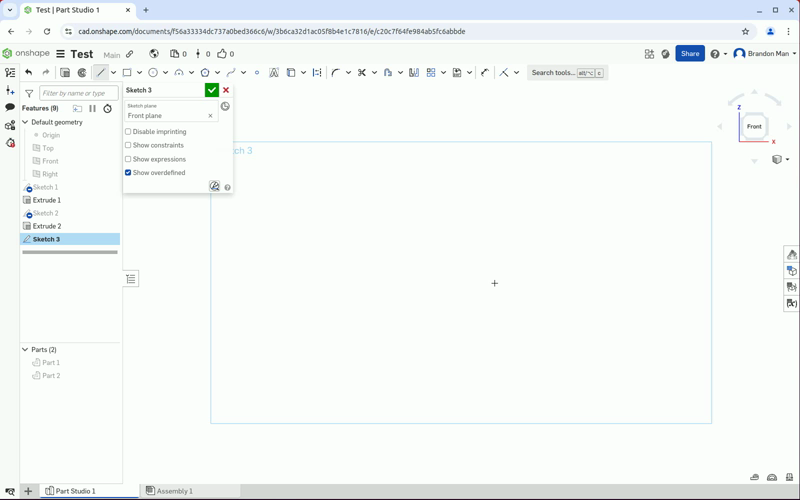
click(494, 282)
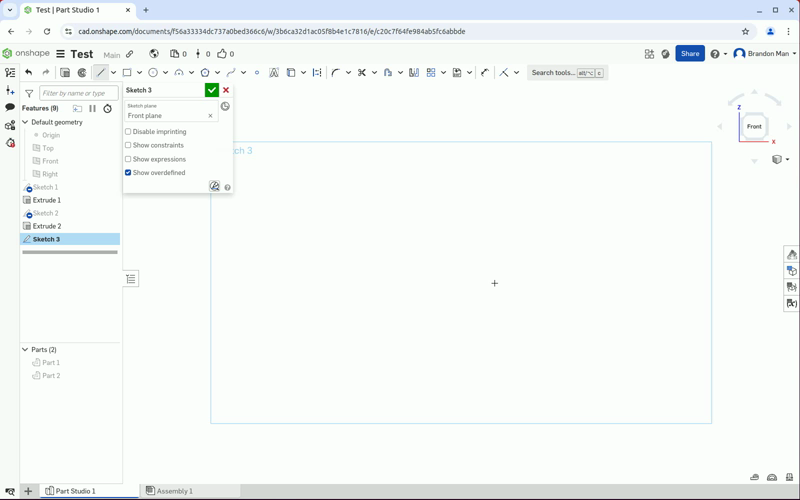
key_up(shift)
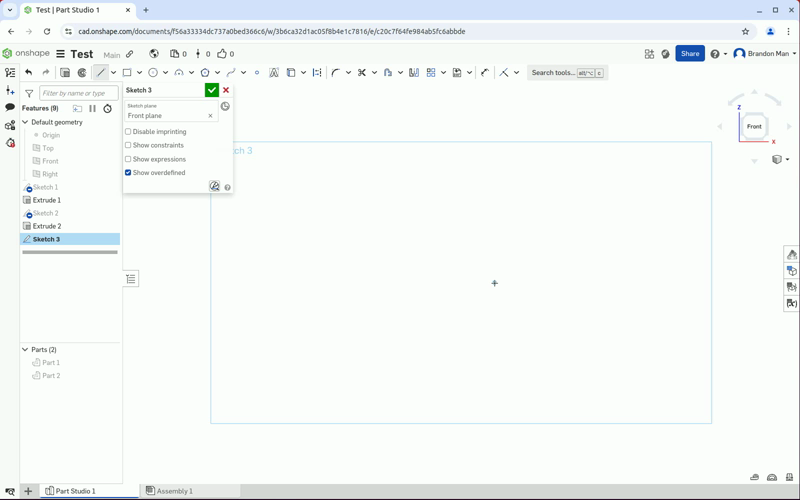
key_down(shift)
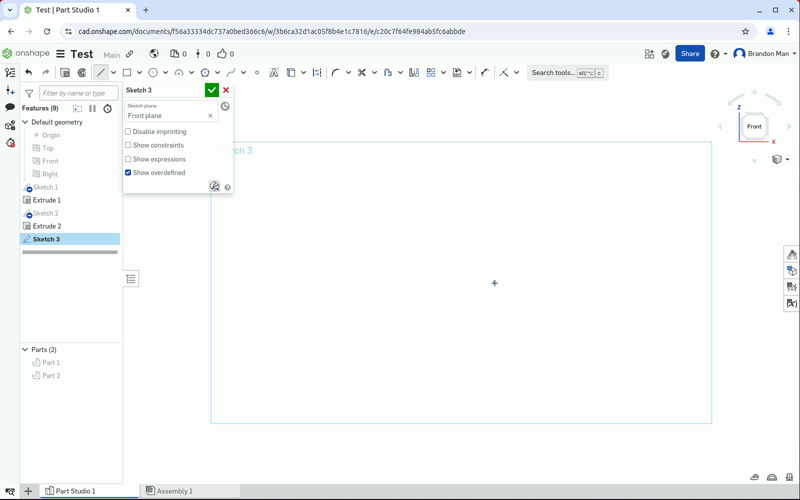
mouse_move(524, 282)
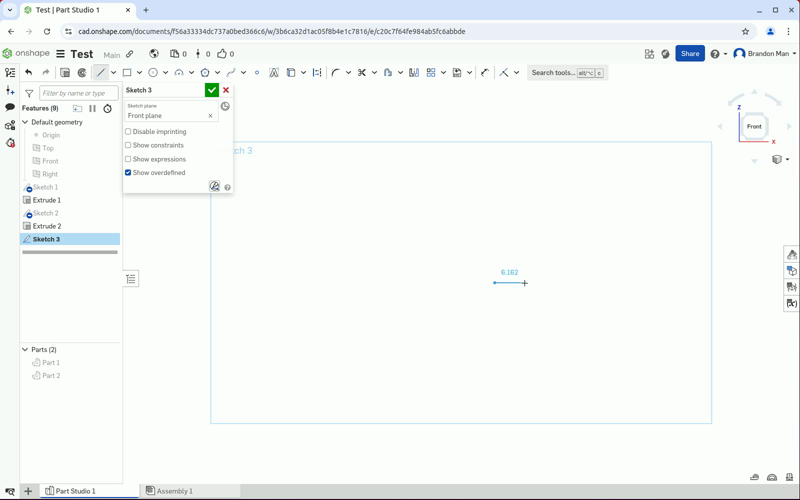
mouse_move(497, 282)
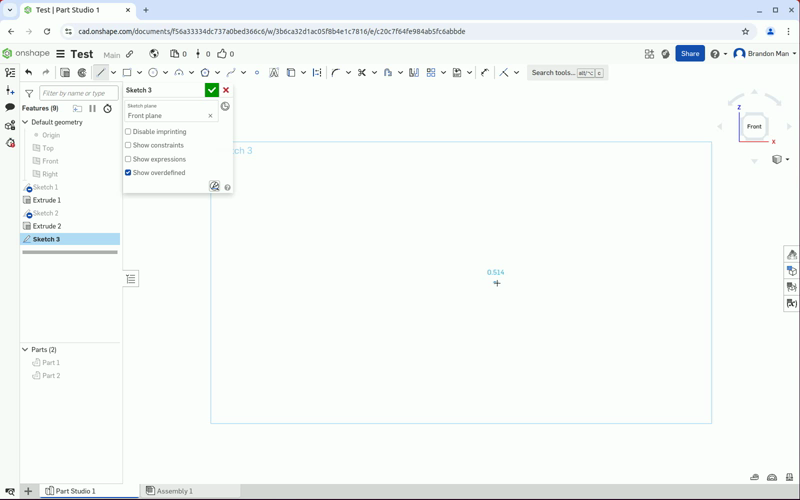
scroll(6)
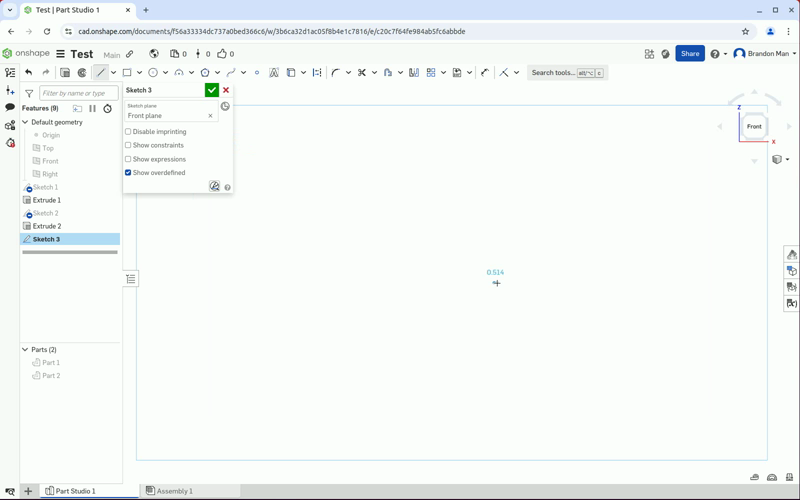
scroll(6)
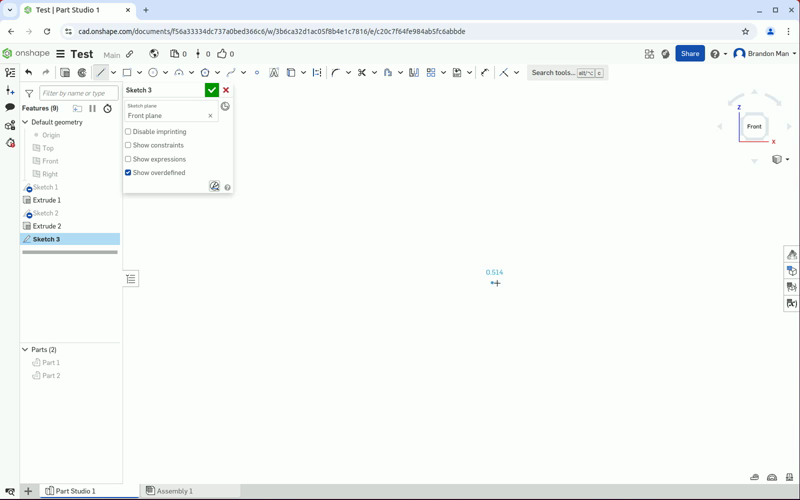
scroll(6)
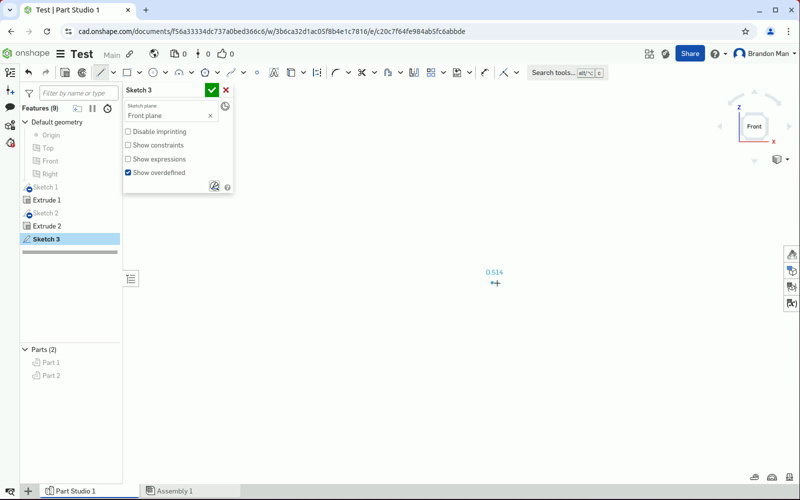
scroll(6)
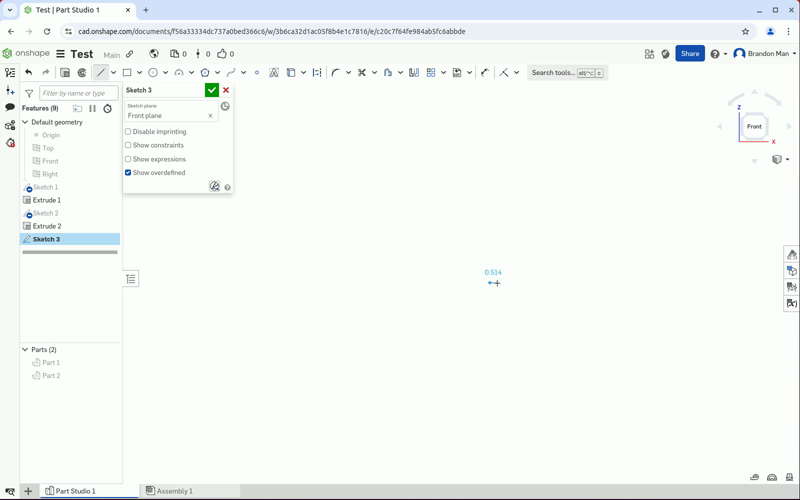
scroll(6)
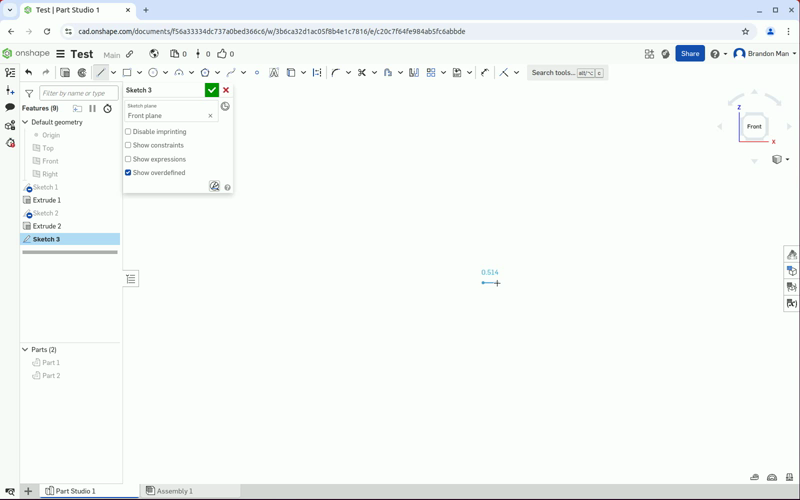
scroll(6)
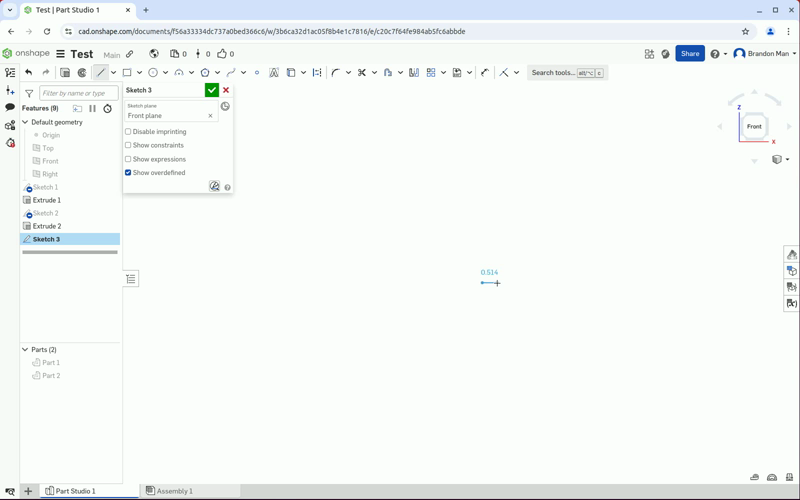
scroll(6)
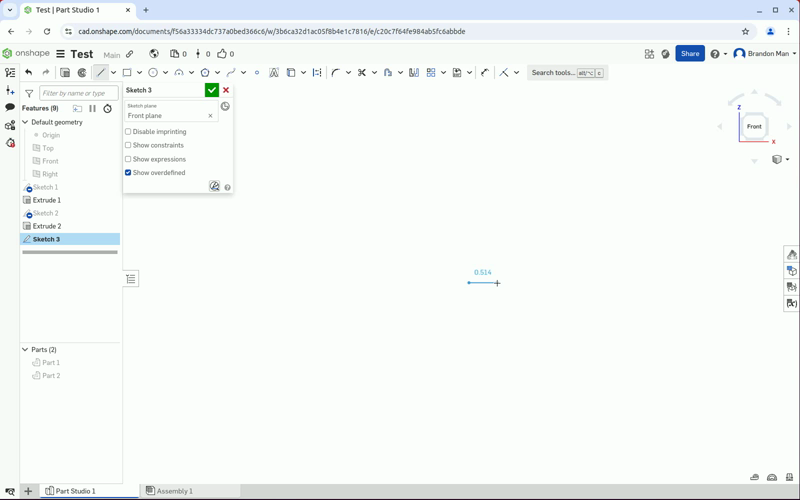
click(497, 282)
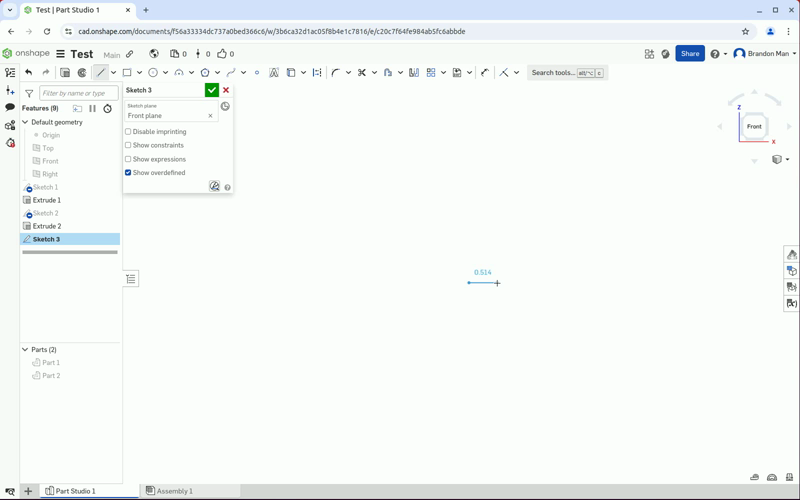
scroll(-6)
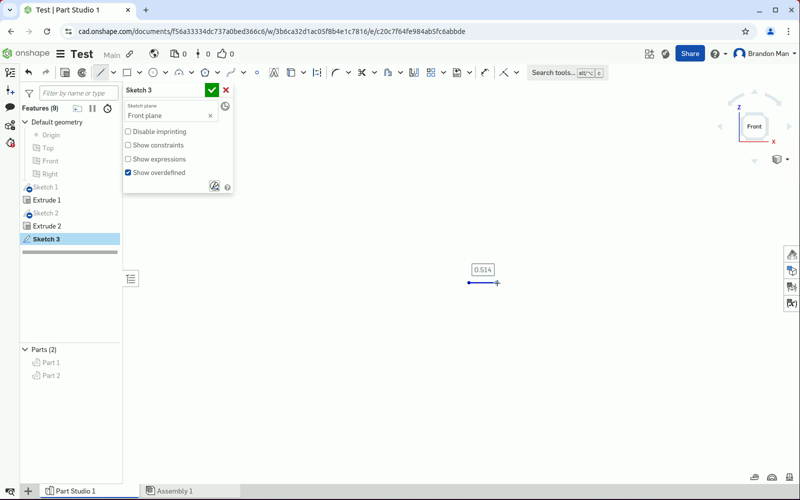
scroll(-6)
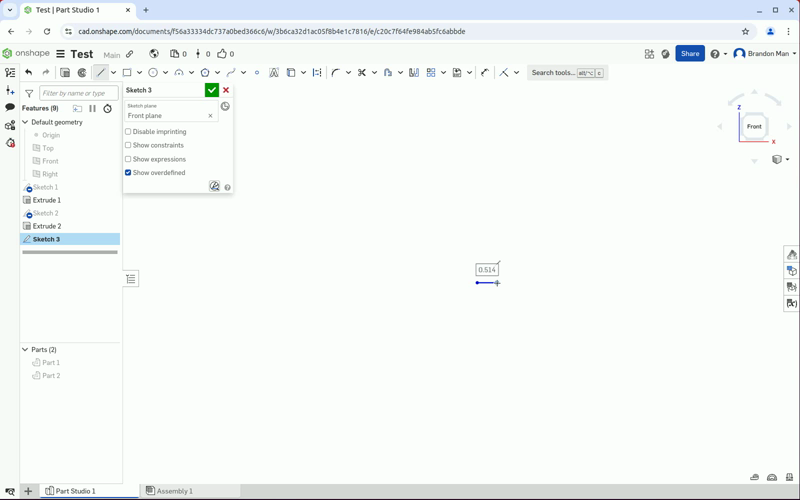
scroll(-6)
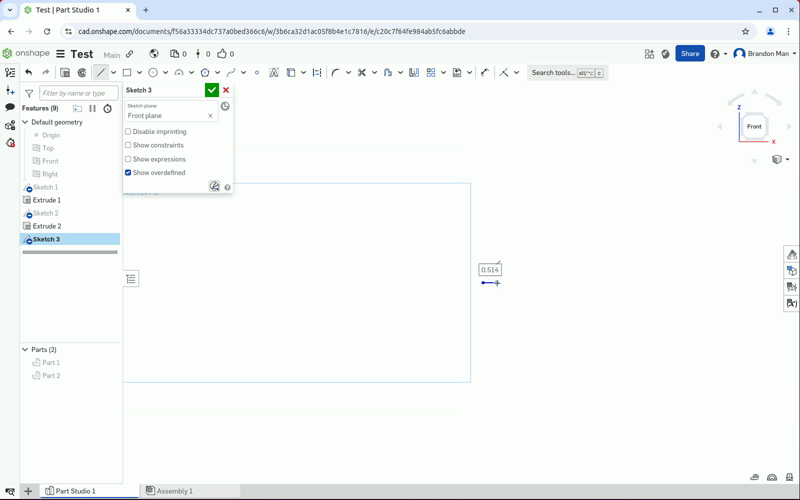
scroll(-6)
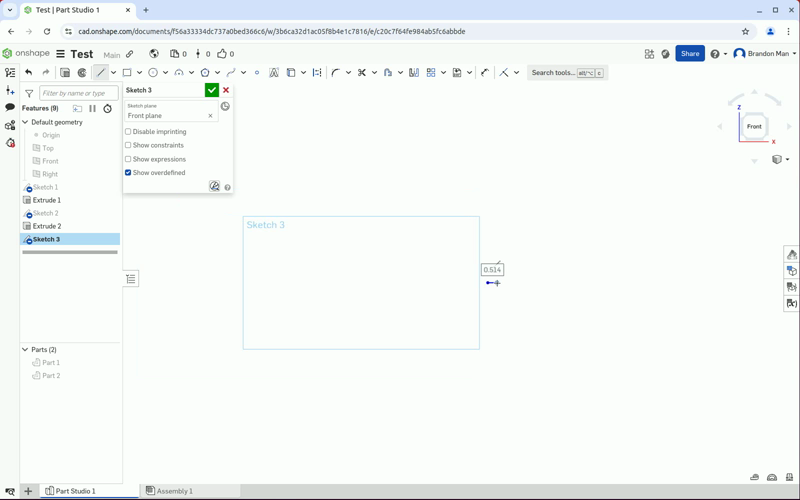
scroll(-6)
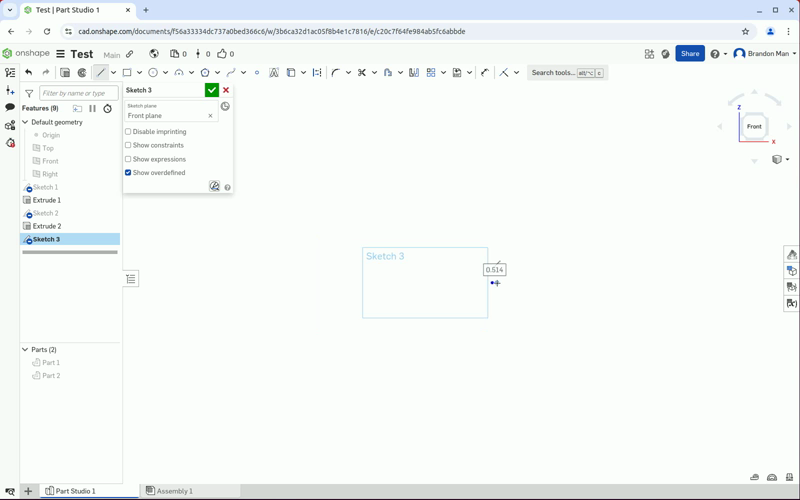
scroll(-6)
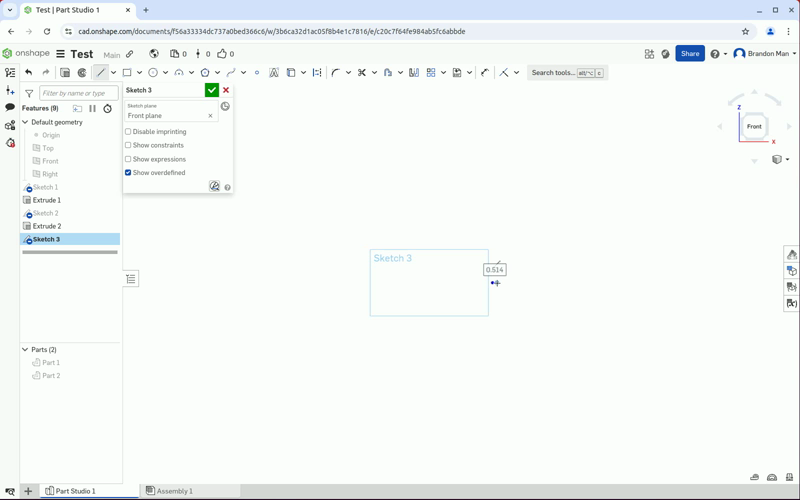
scroll(-6)
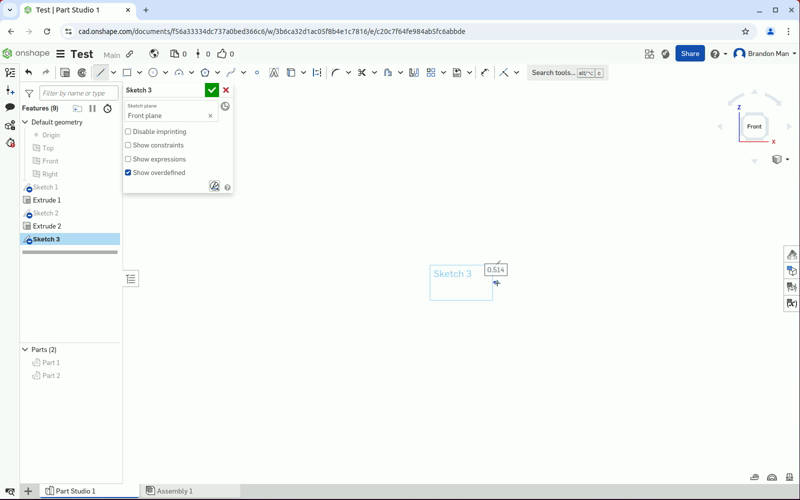
key_up(shift)
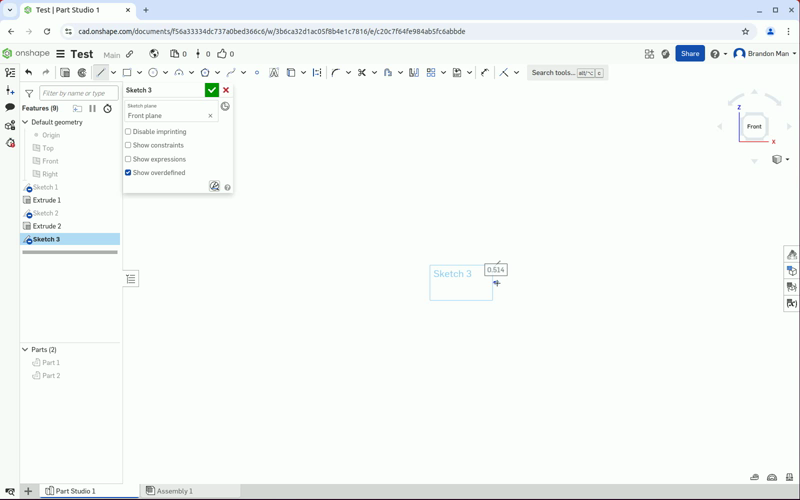
key_down(shift)
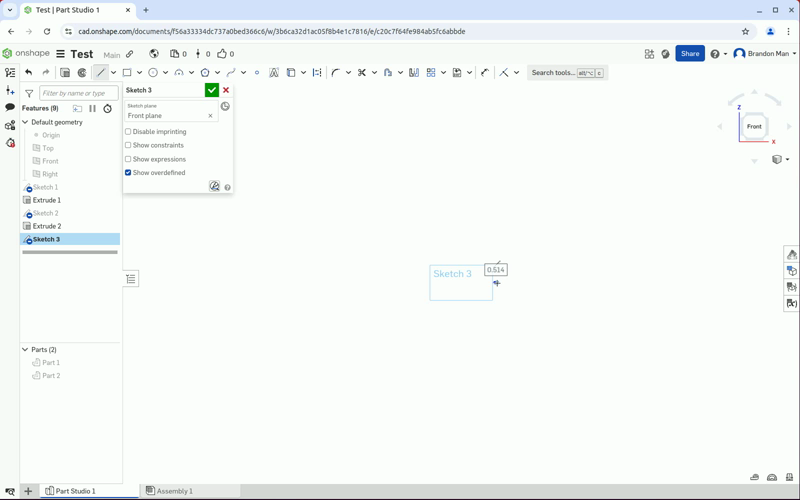
mouse_move(527, 282)
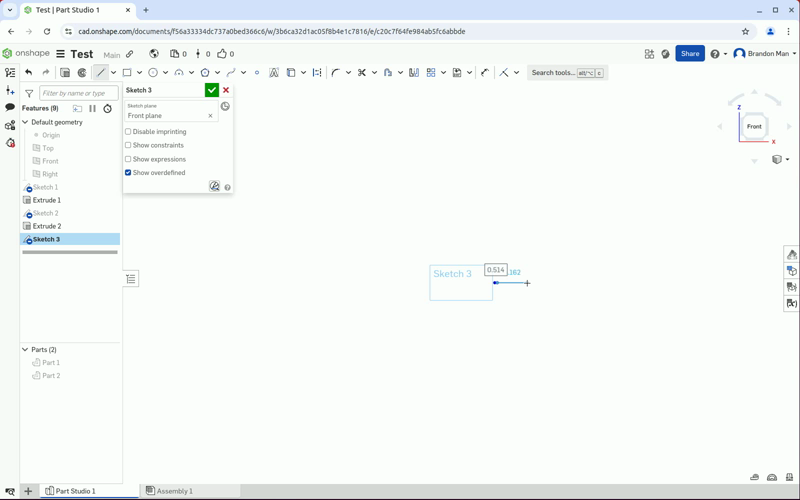
mouse_move(497, 280)
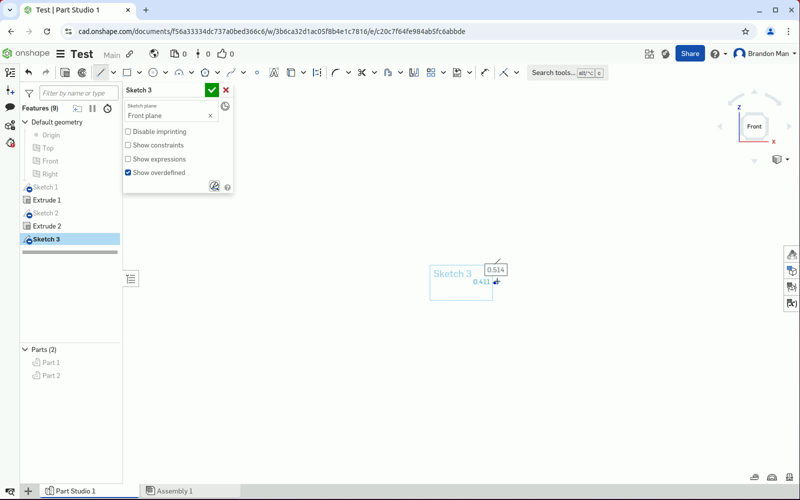
scroll(6)
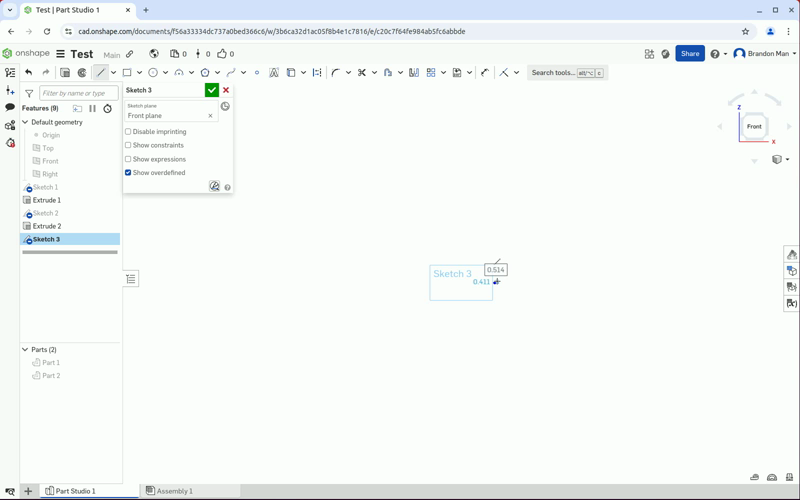
scroll(6)
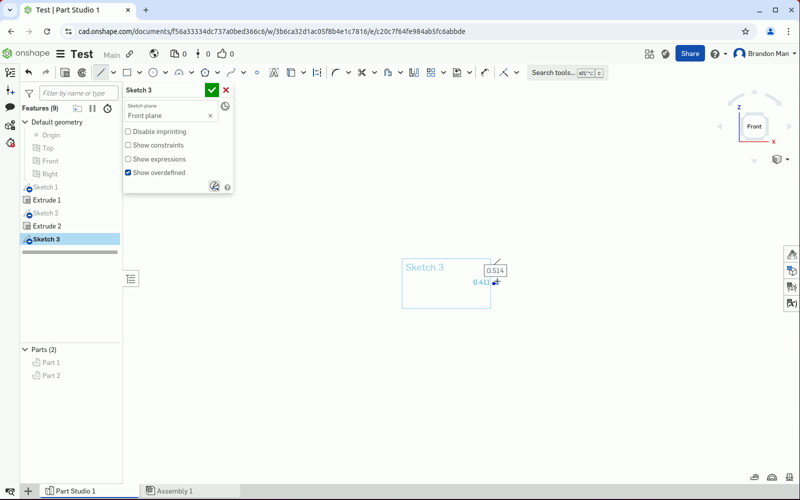
scroll(6)
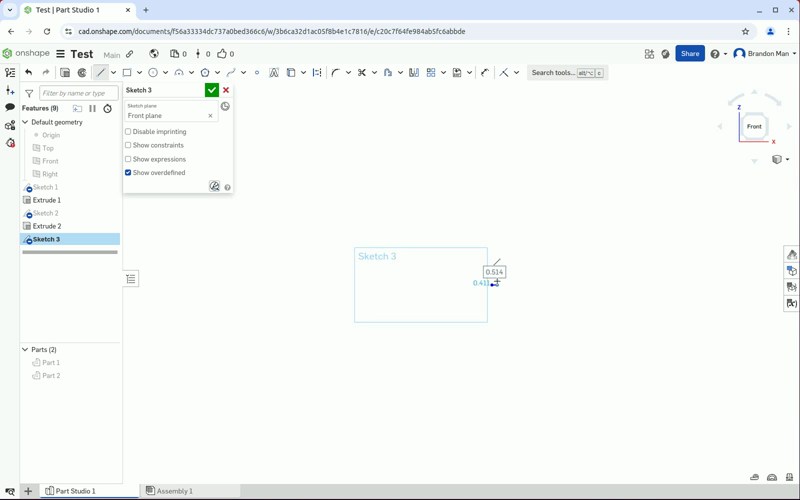
scroll(6)
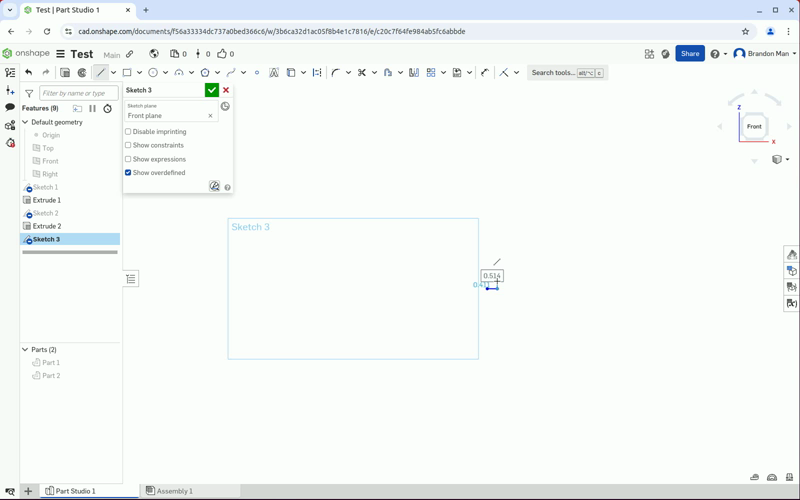
scroll(6)
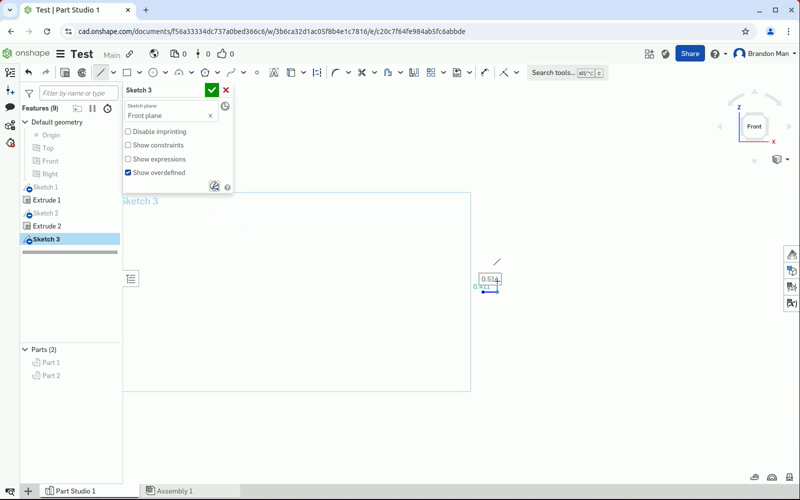
scroll(6)
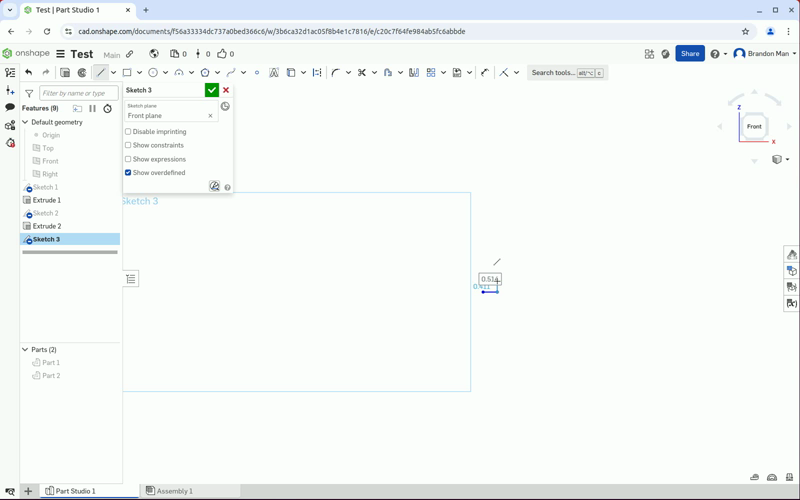
scroll(6)
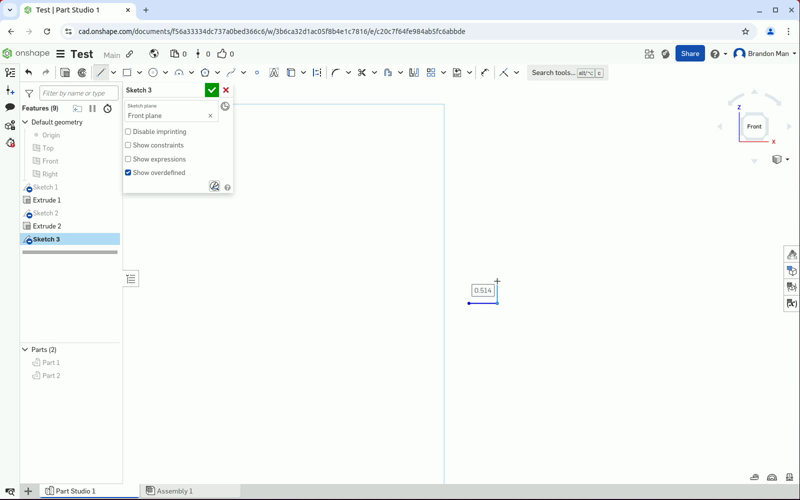
click(497, 280)
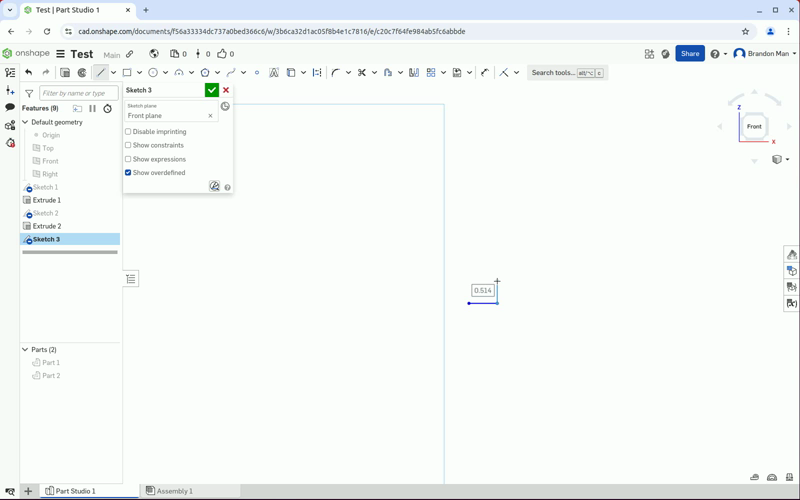
scroll(-6)
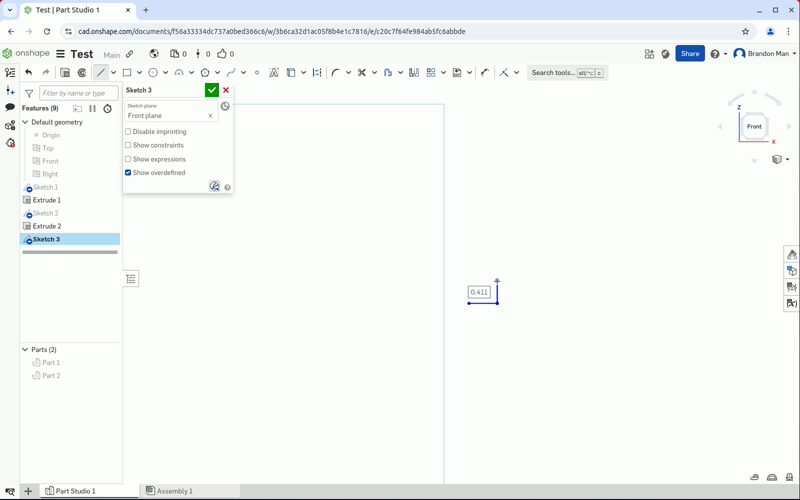
scroll(-6)
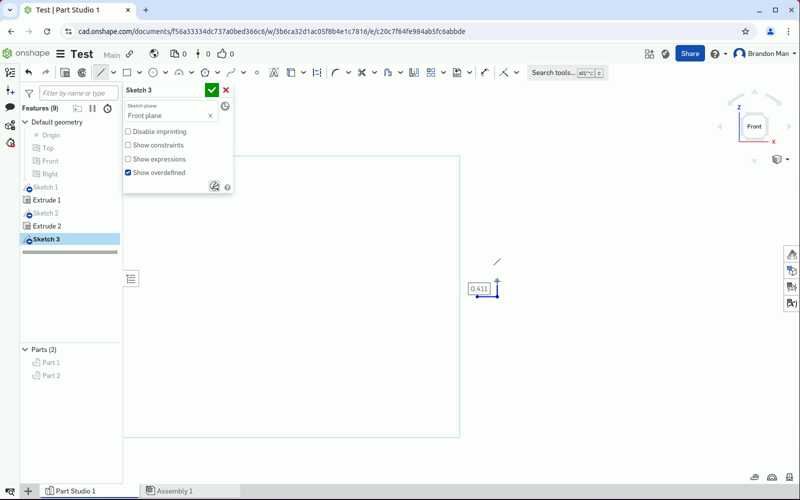
scroll(-6)
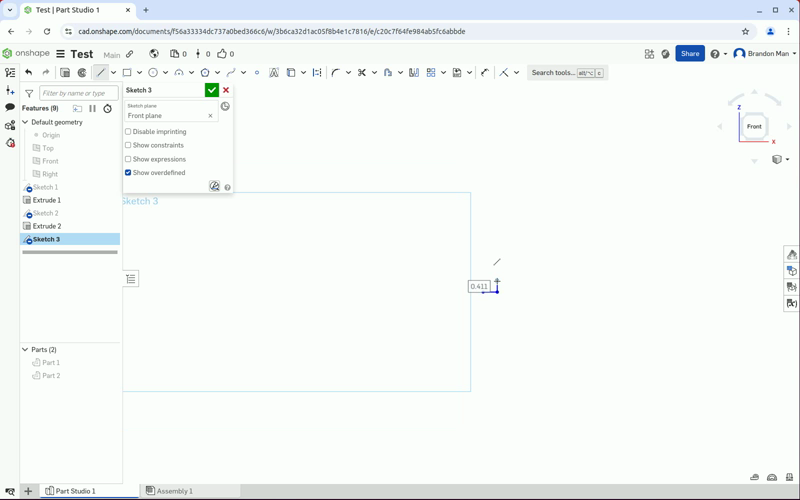
scroll(-6)
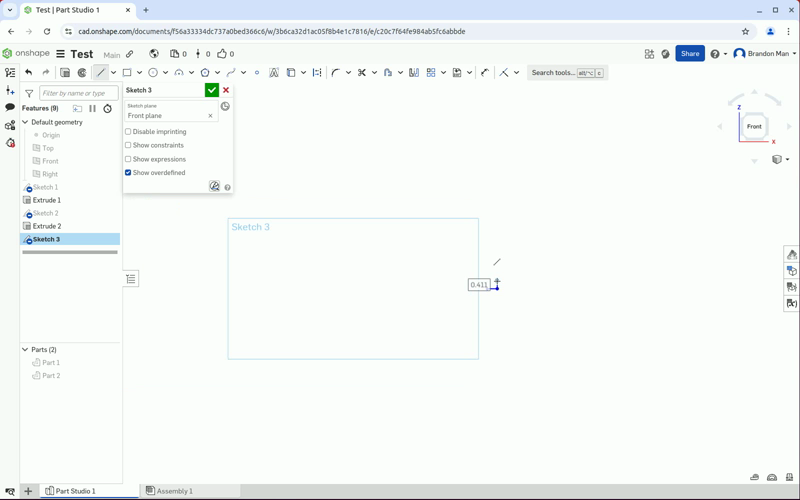
scroll(-6)
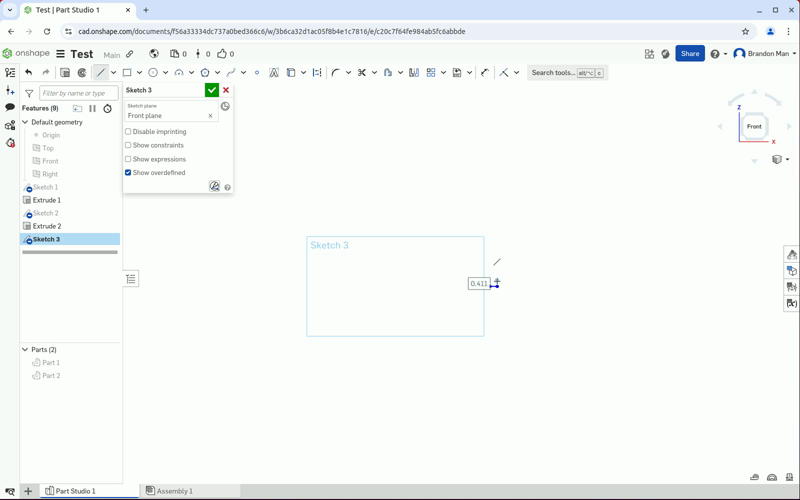
scroll(-6)
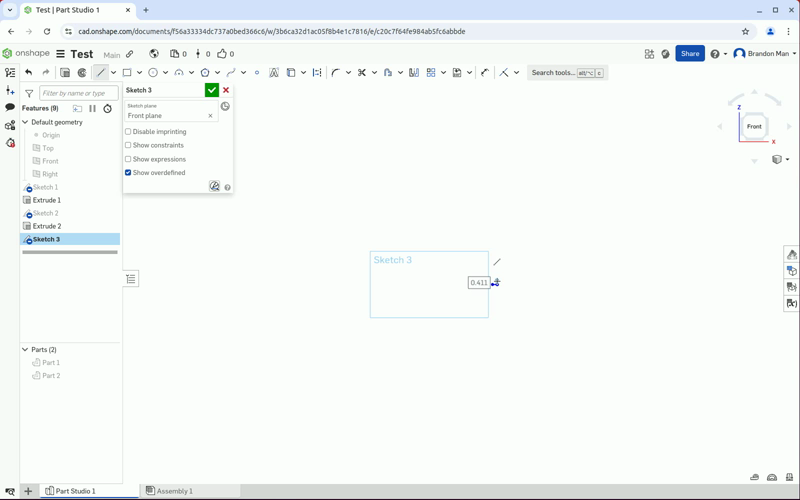
scroll(-6)
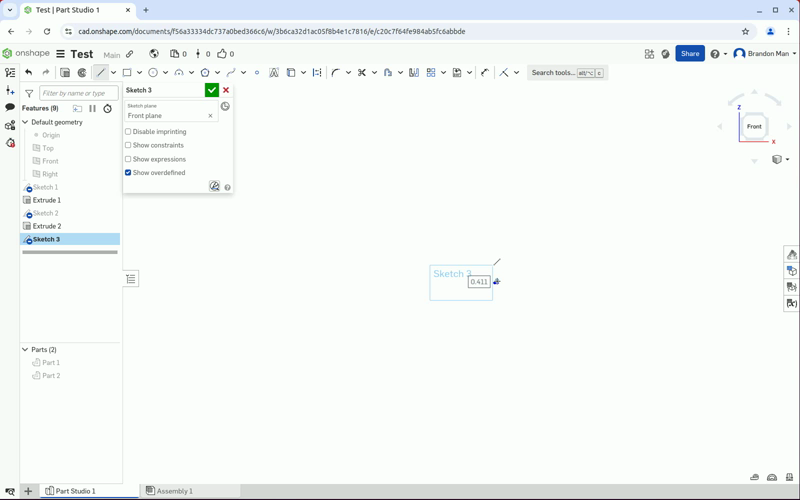
key_up(shift)
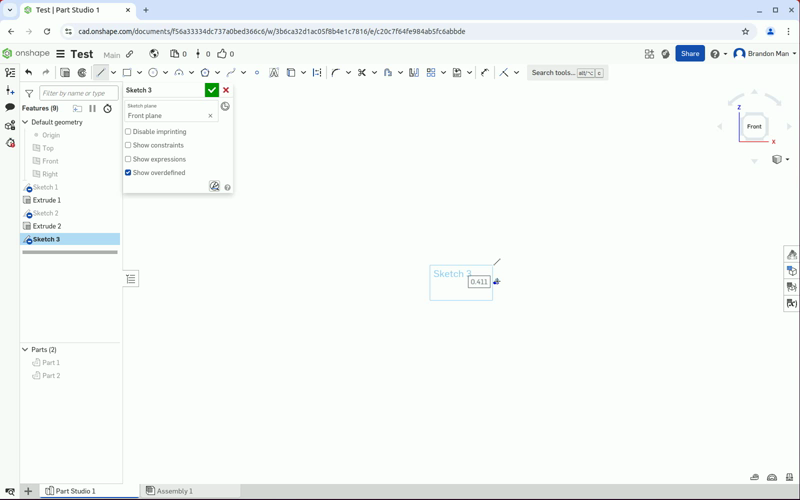
key_down(shift)
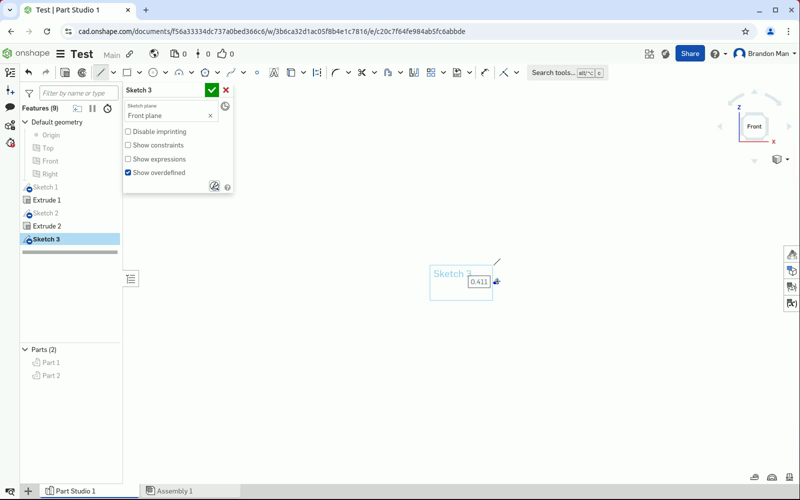
mouse_move(527, 280)
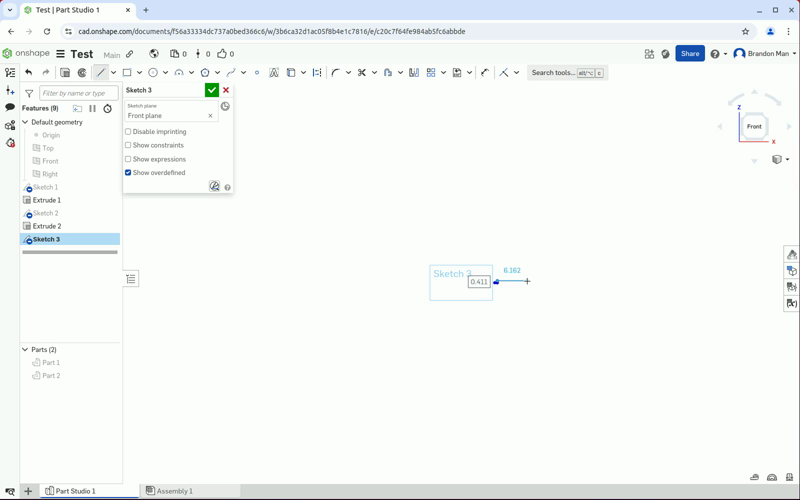
mouse_move(494, 280)
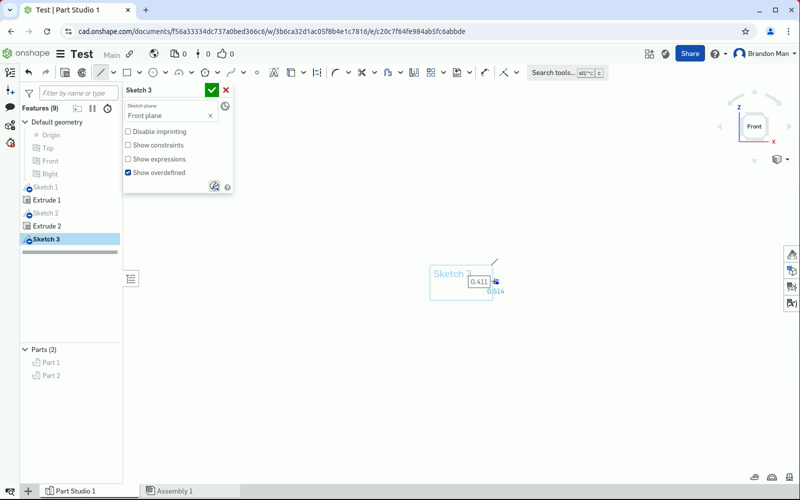
scroll(6)
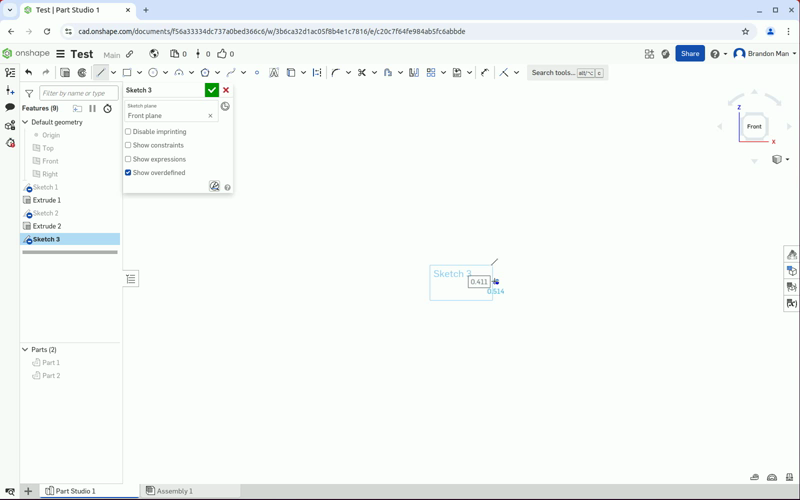
scroll(6)
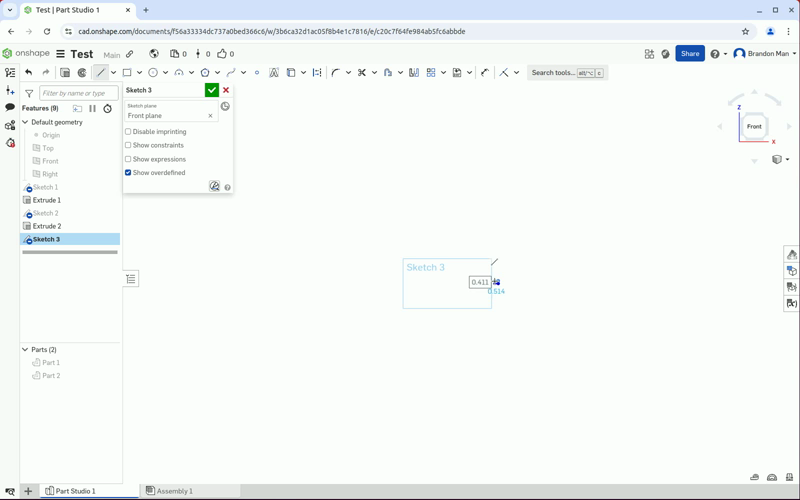
scroll(6)
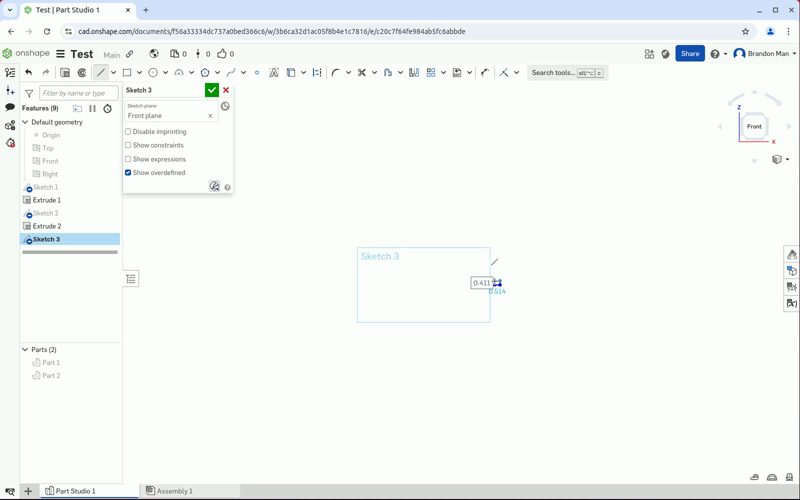
scroll(6)
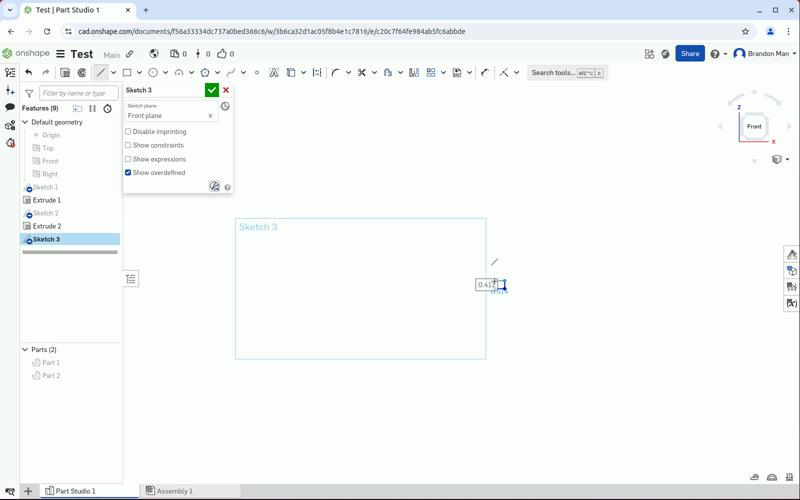
scroll(6)
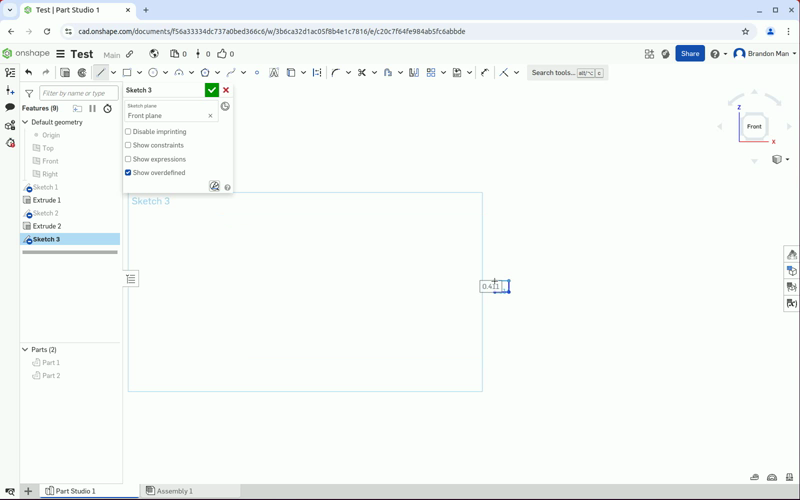
scroll(6)
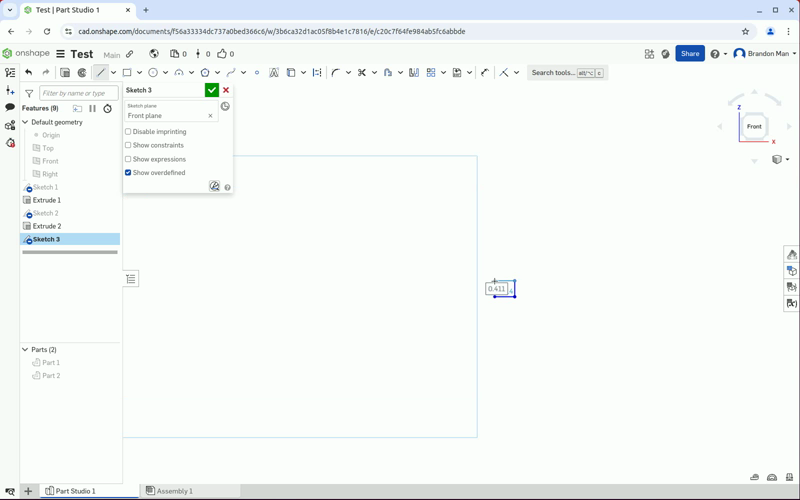
scroll(6)
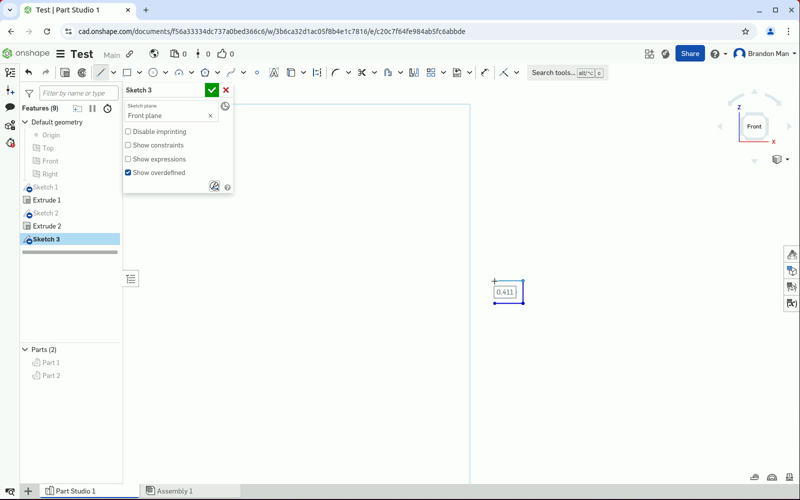
click(494, 280)
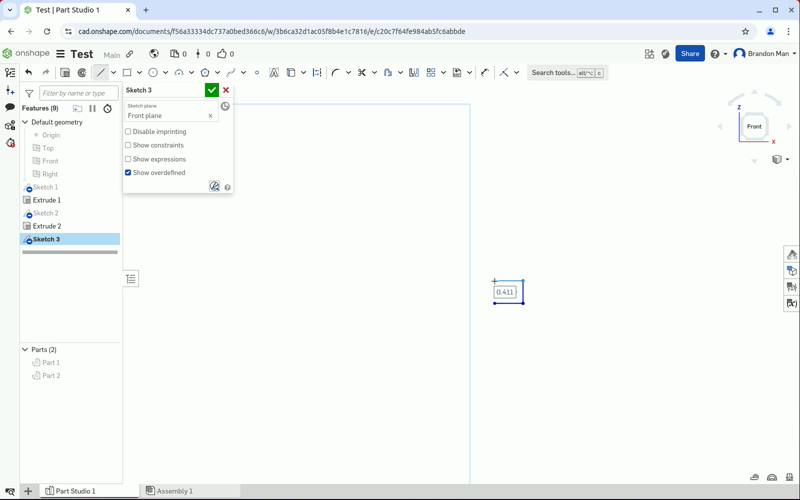
scroll(-6)
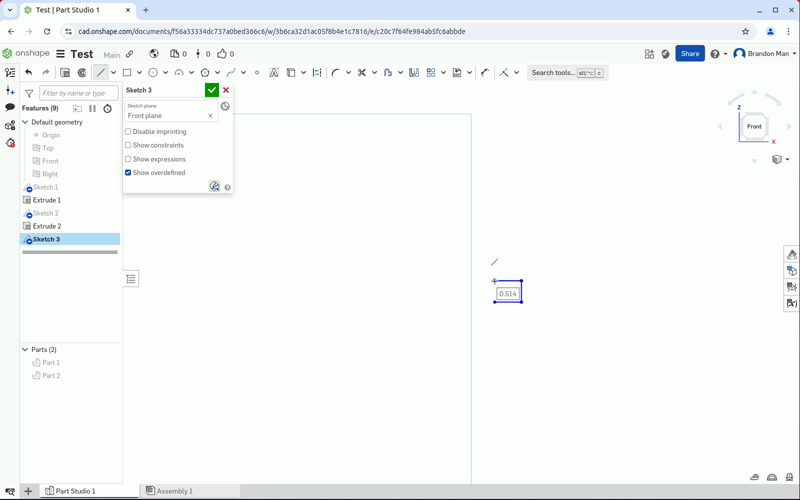
scroll(-6)
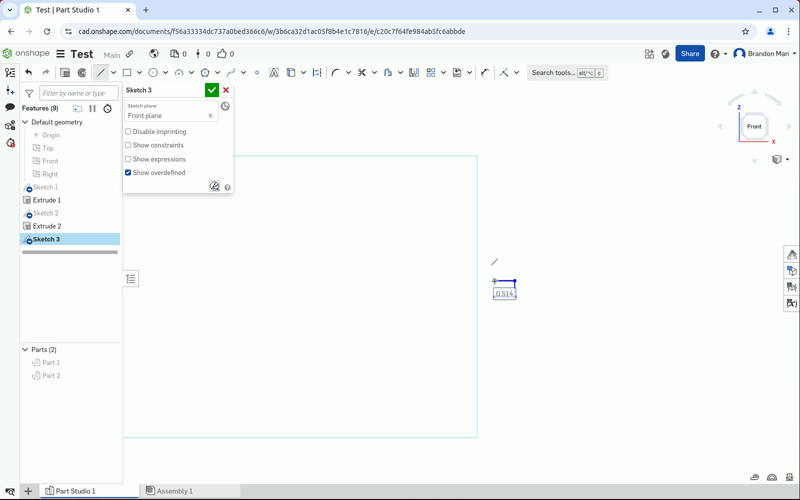
scroll(-6)
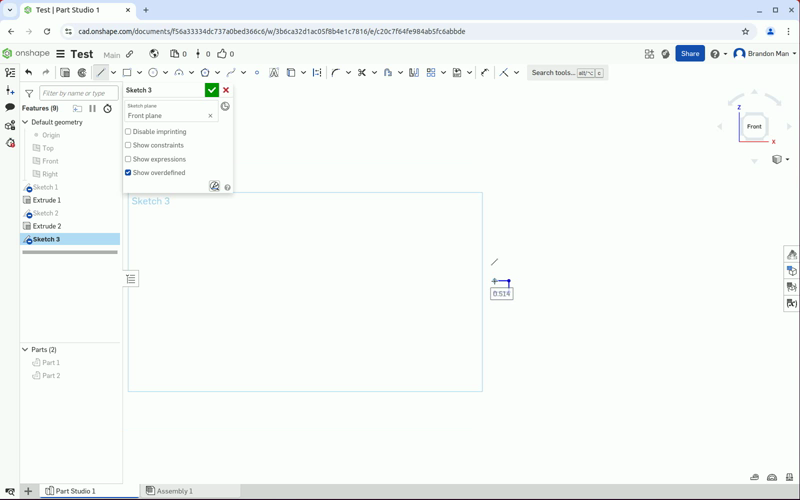
scroll(-6)
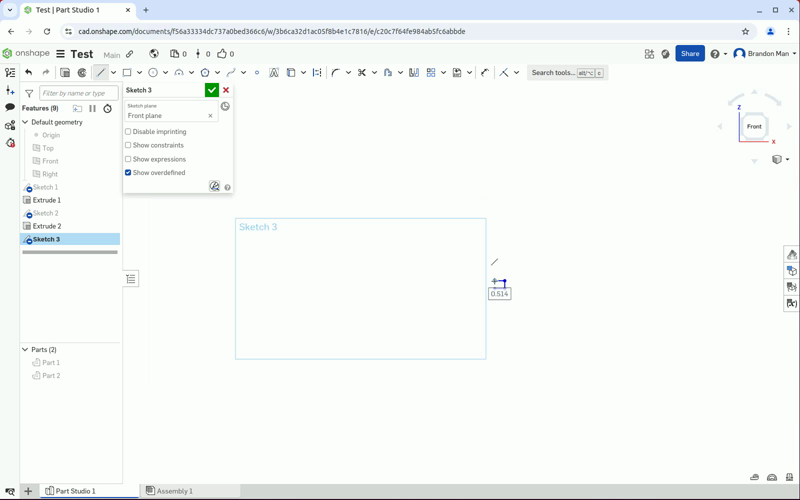
scroll(-6)
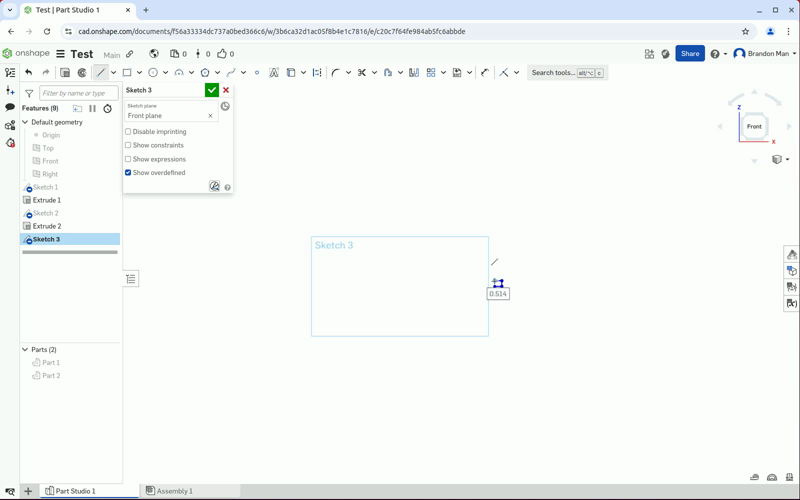
scroll(-6)
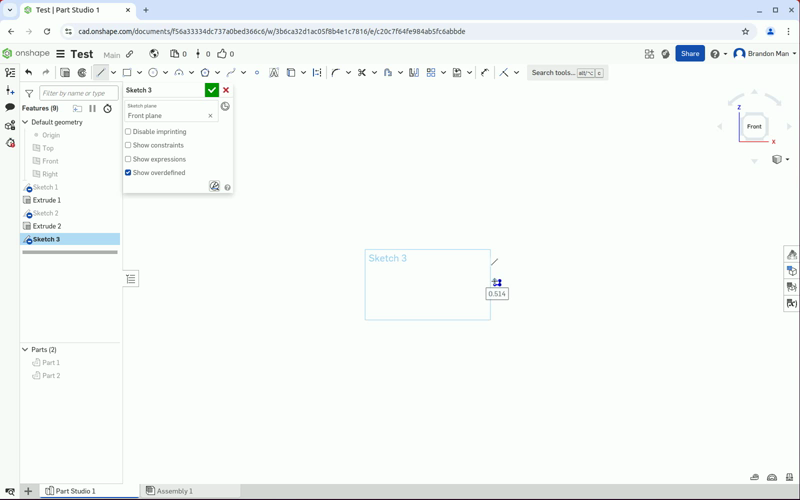
scroll(-6)
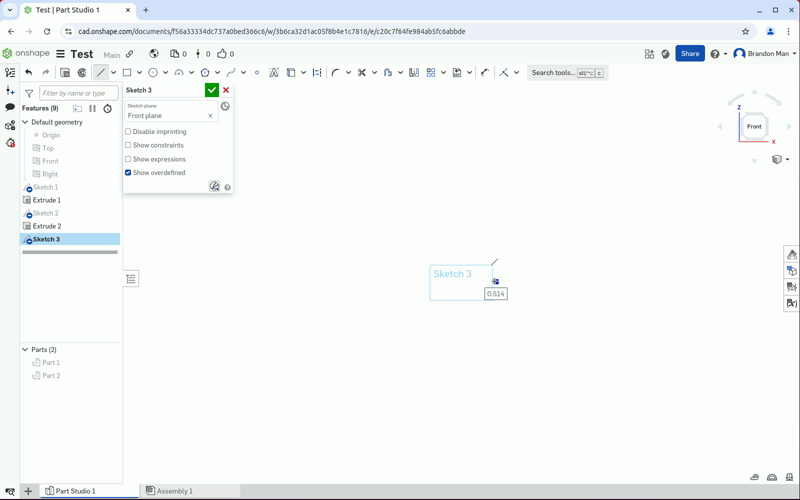
key_up(shift)
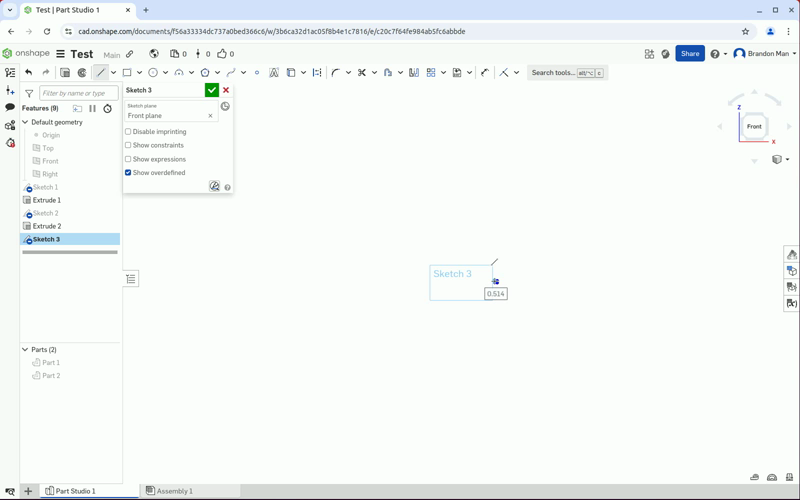
mouse_move(524, 280)
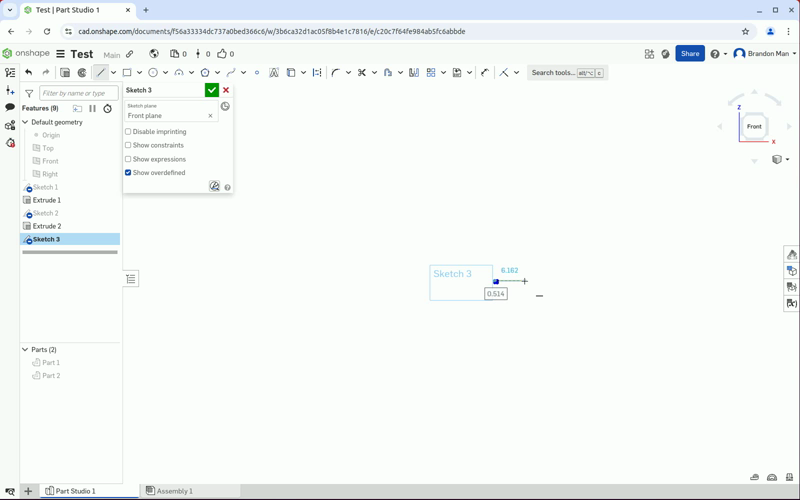
key_down(shift)
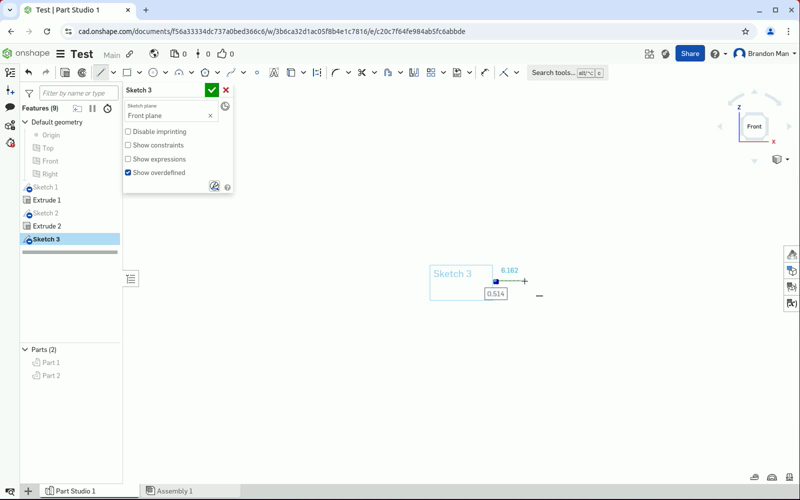
mouse_move(494, 282)
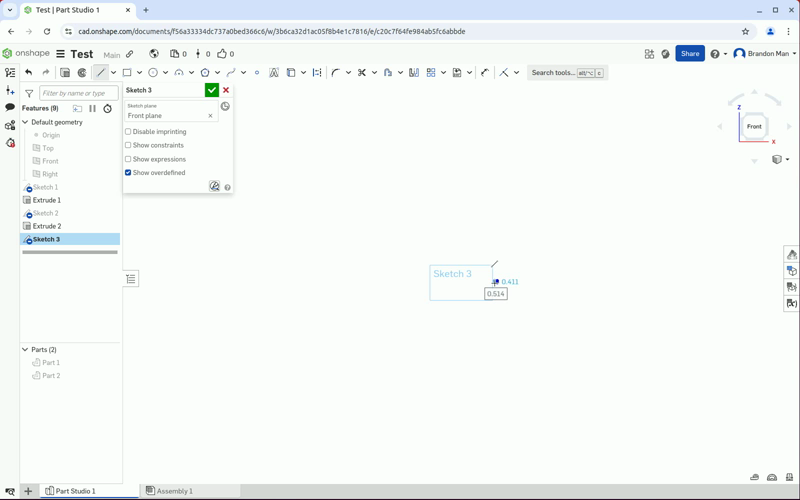
scroll(6)
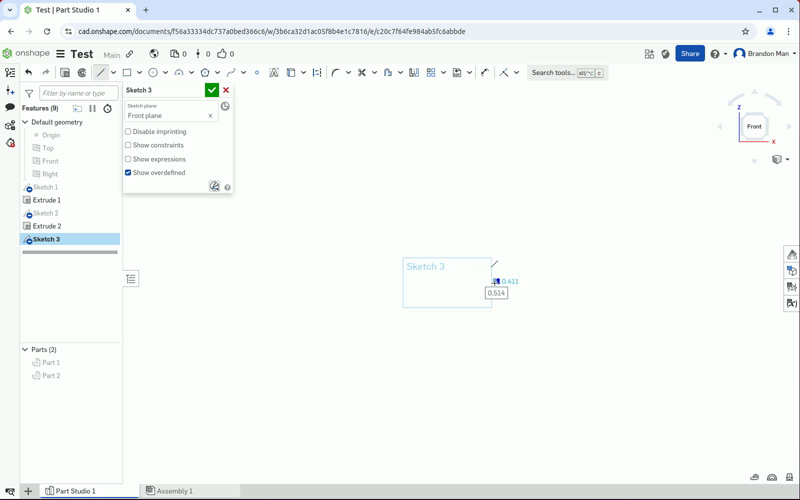
scroll(6)
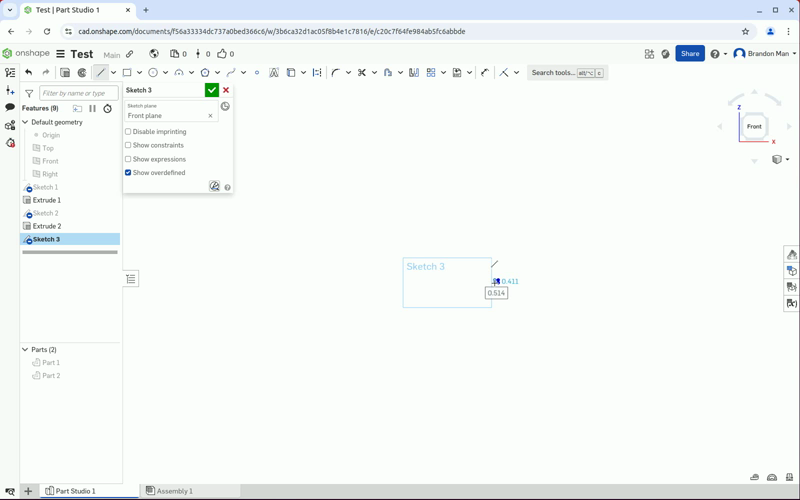
scroll(6)
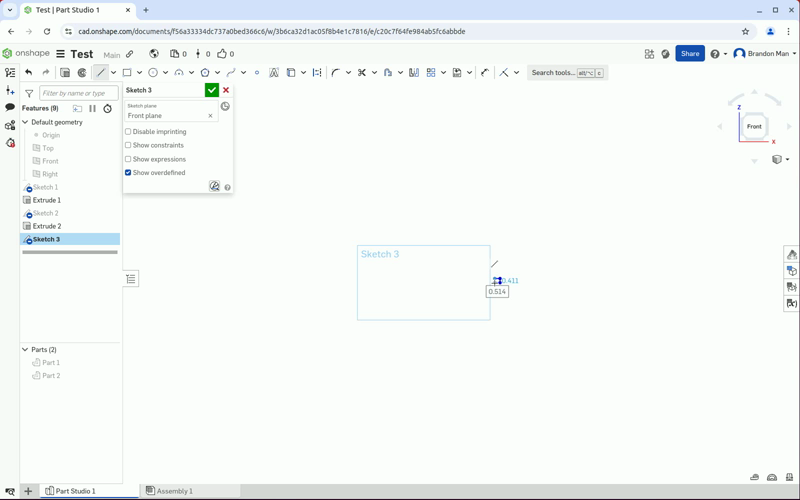
scroll(6)
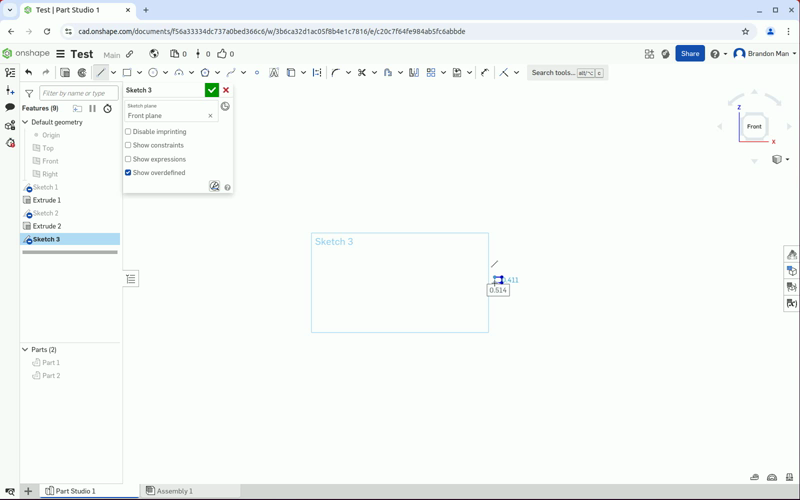
scroll(6)
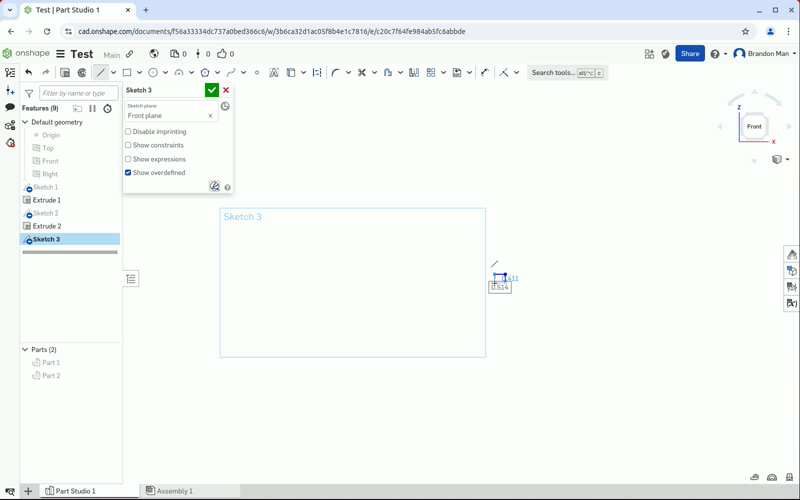
scroll(6)
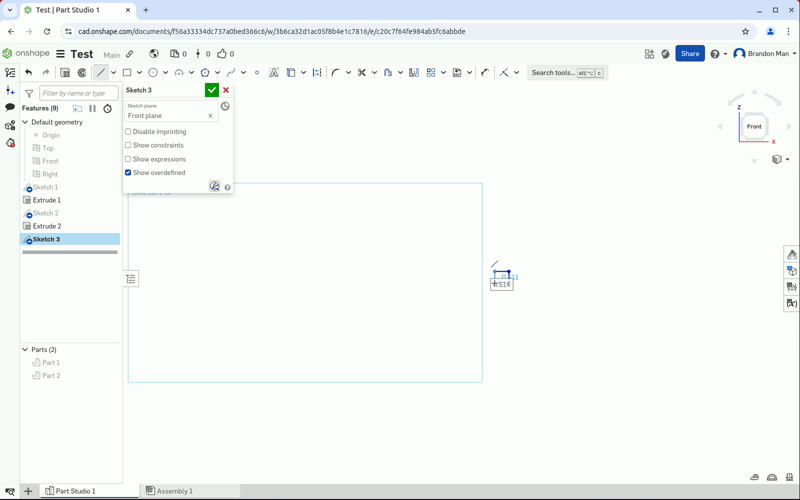
scroll(6)
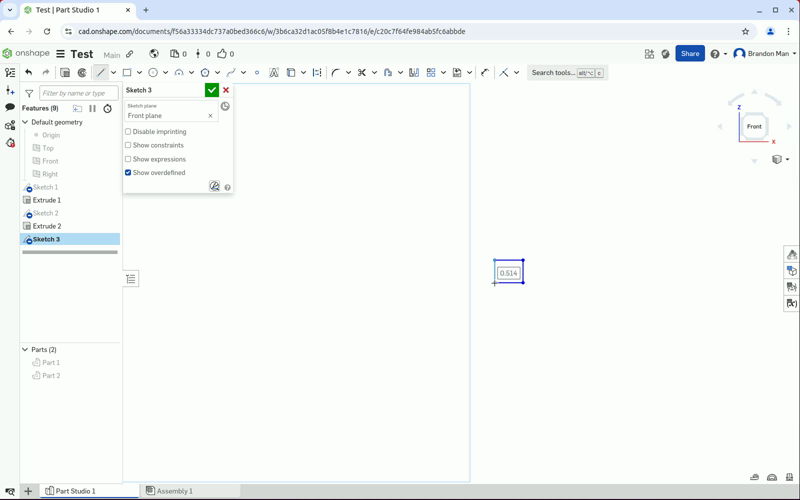
key_up(shift)
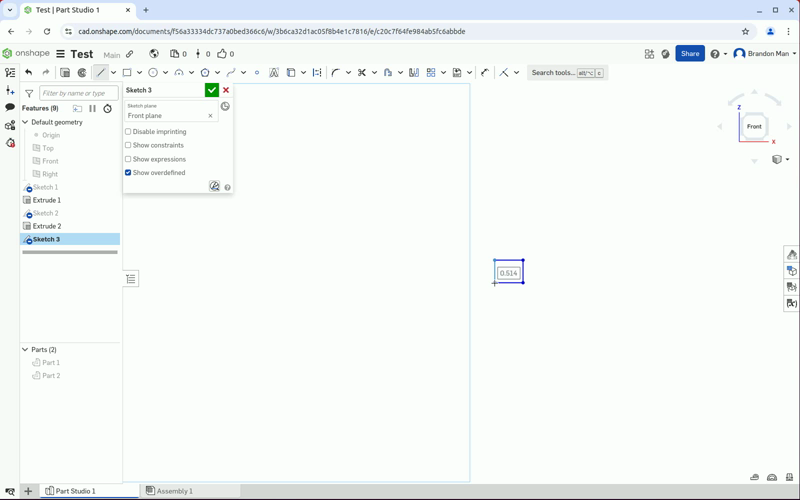
click(494, 282)
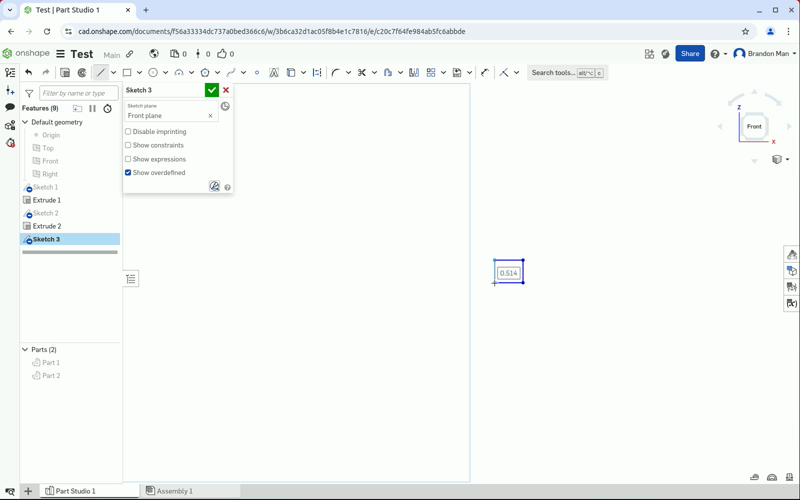
scroll(-6)
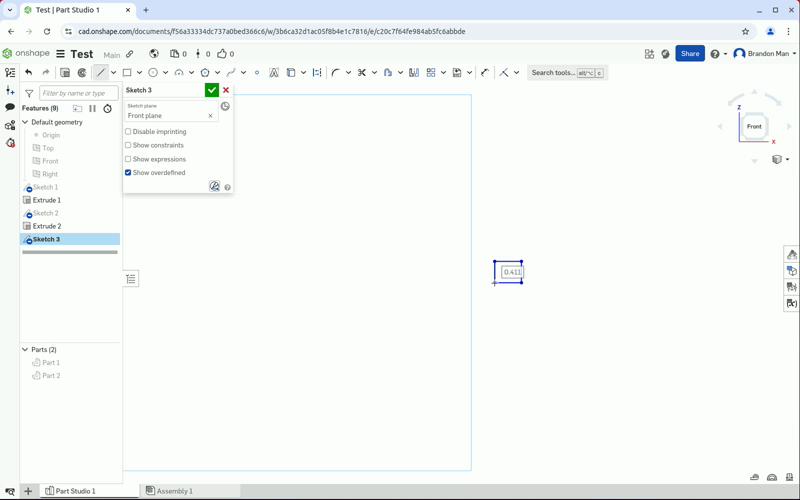
scroll(-6)
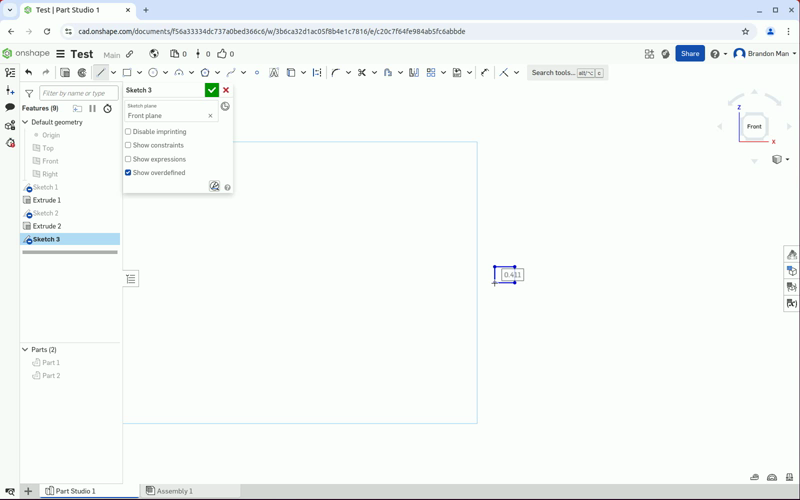
scroll(-6)
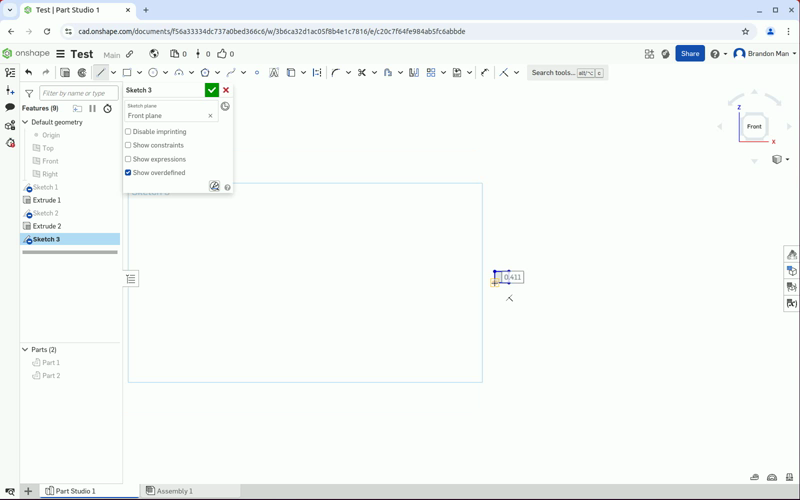
scroll(-6)
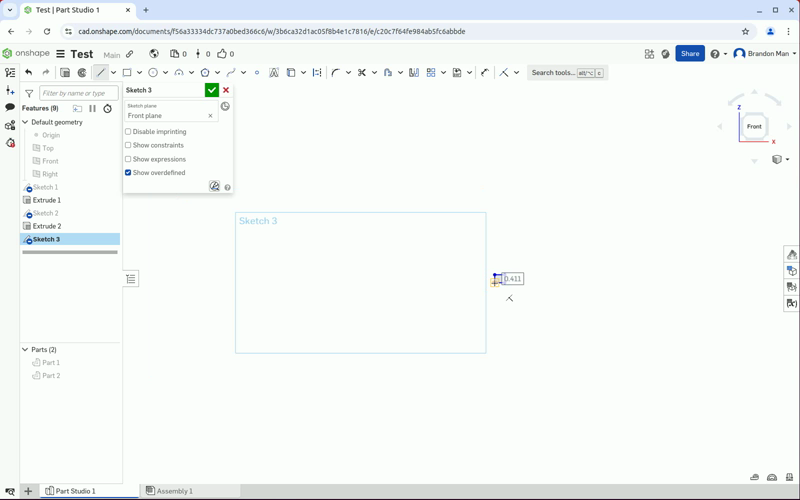
scroll(-6)
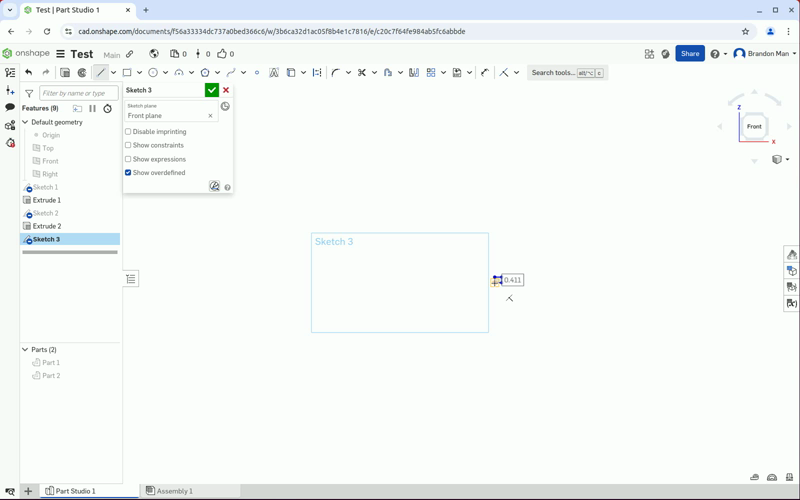
scroll(-6)
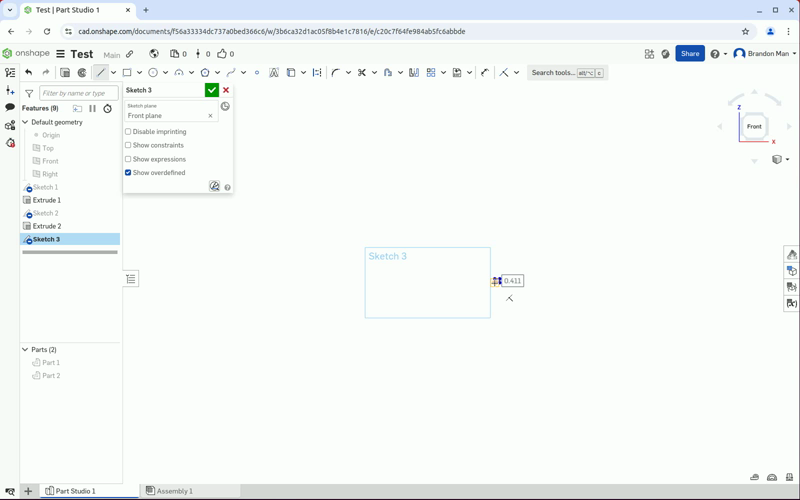
scroll(-6)
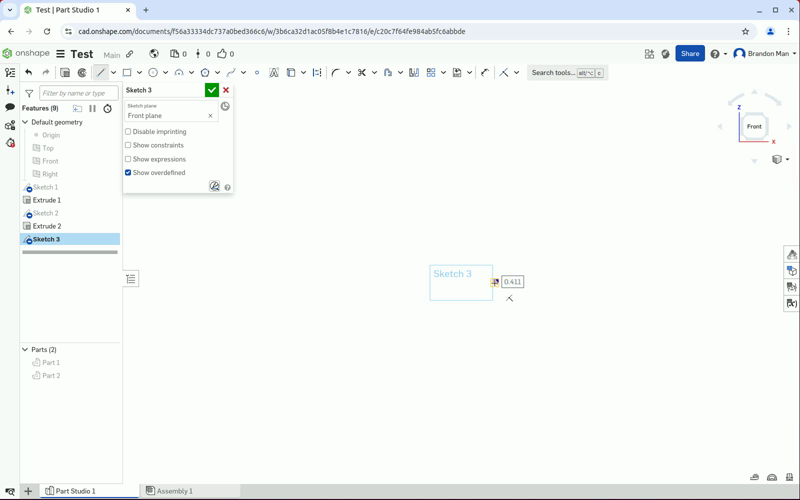
key(esc)
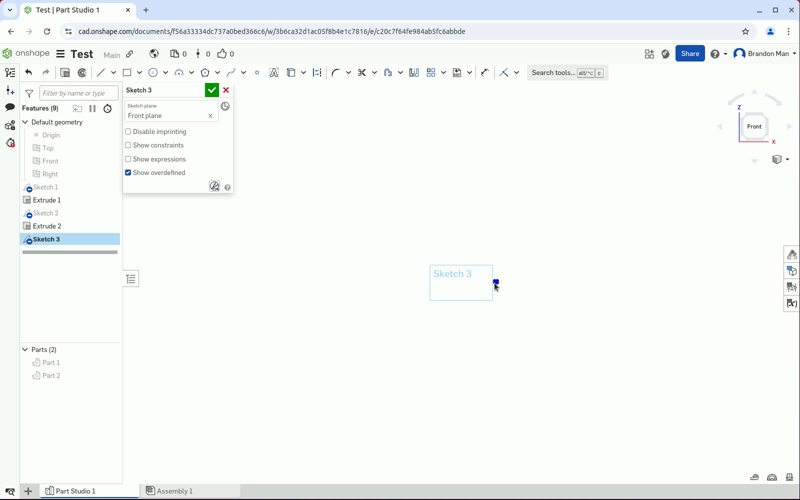
mouse_move(497, 282)
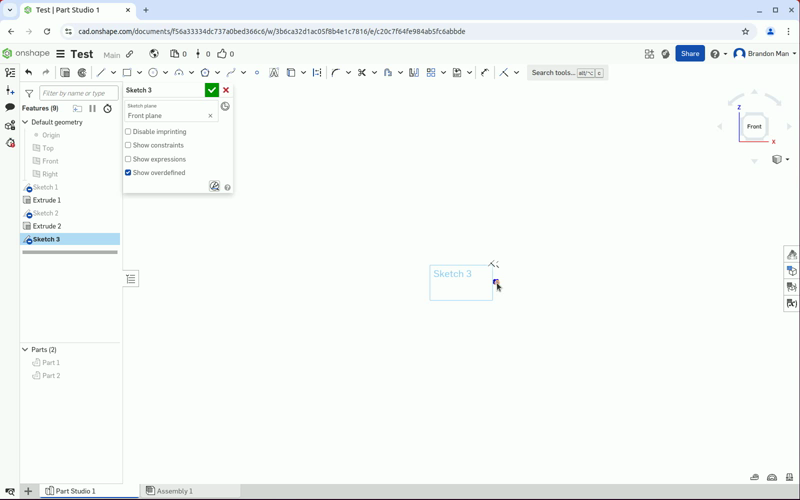
scroll(6)
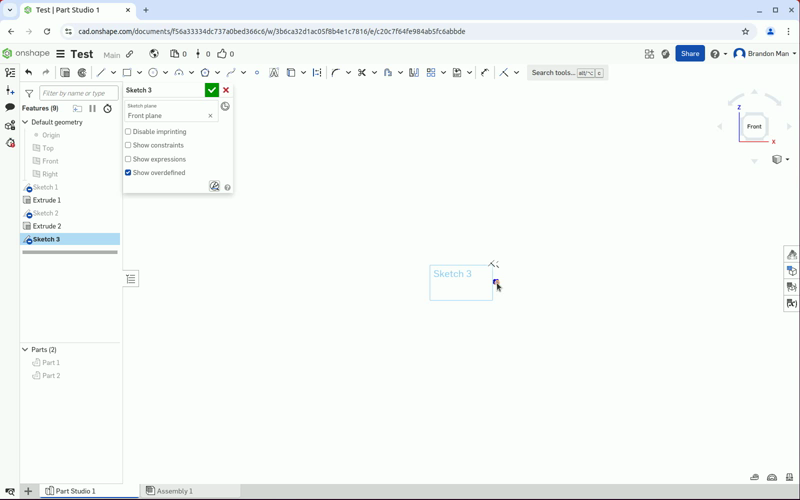
scroll(6)
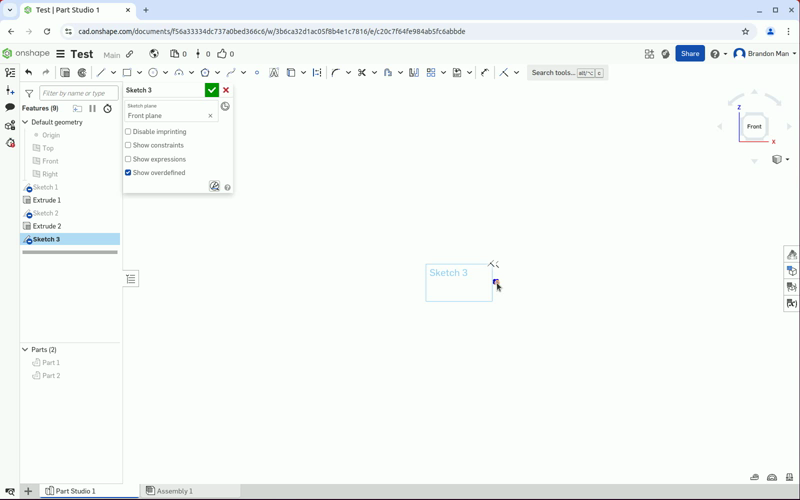
scroll(6)
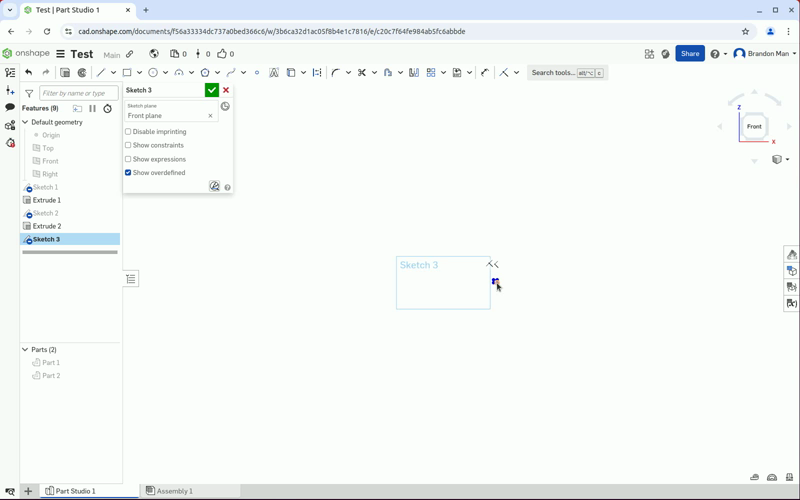
scroll(6)
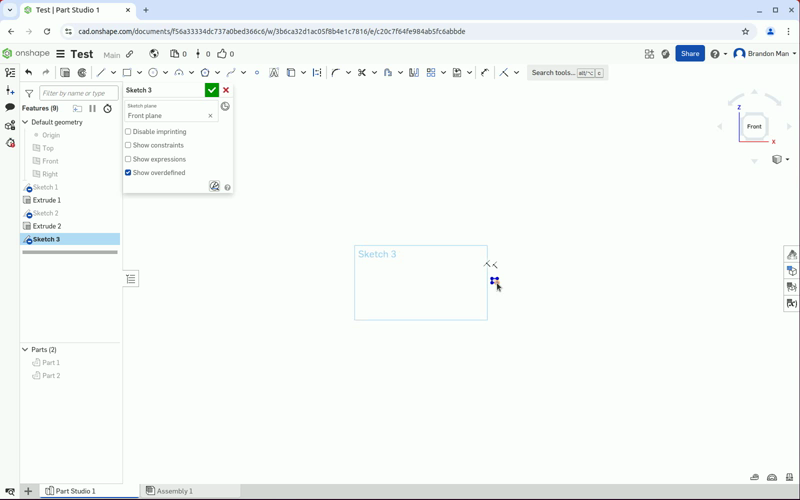
scroll(6)
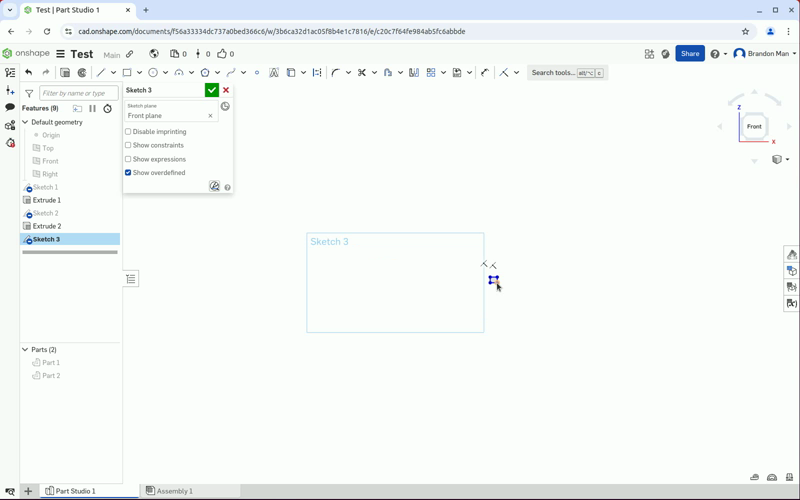
scroll(6)
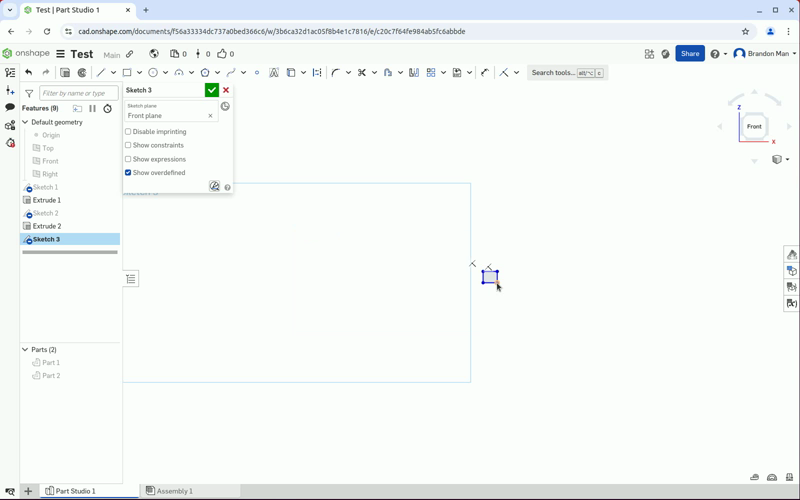
scroll(6)
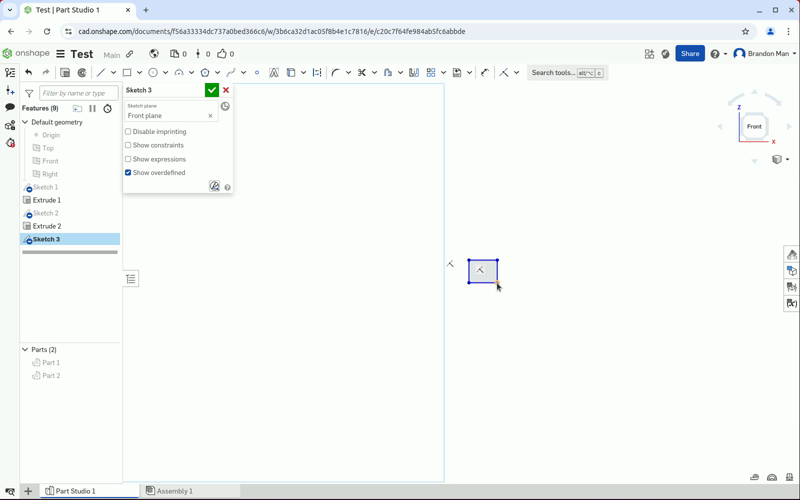
click(497, 282)
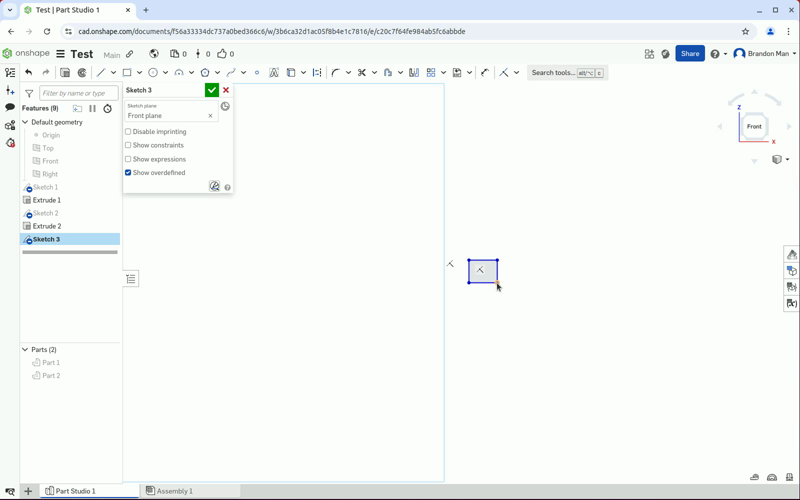
scroll(-6)
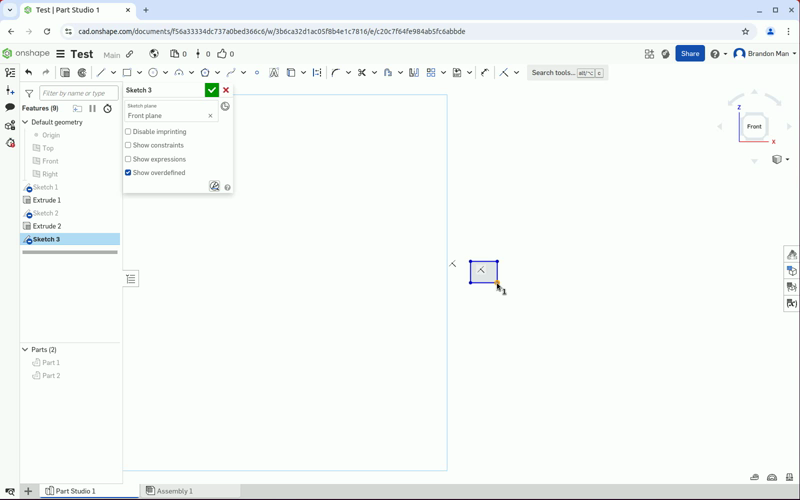
scroll(-6)
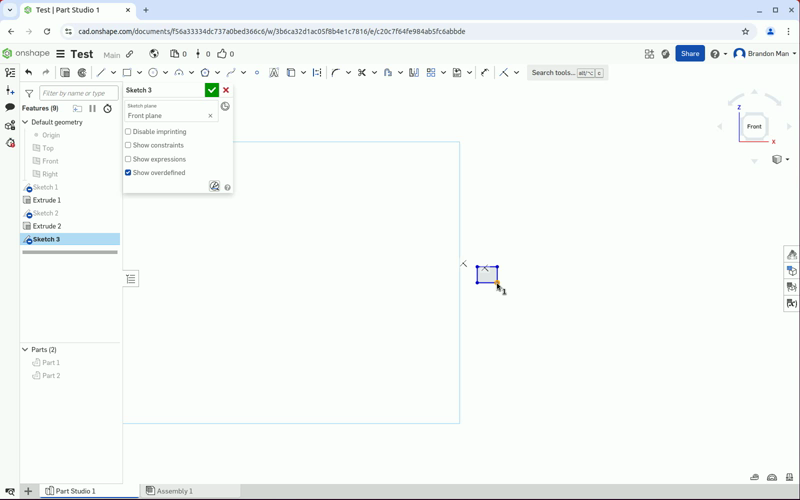
scroll(-6)
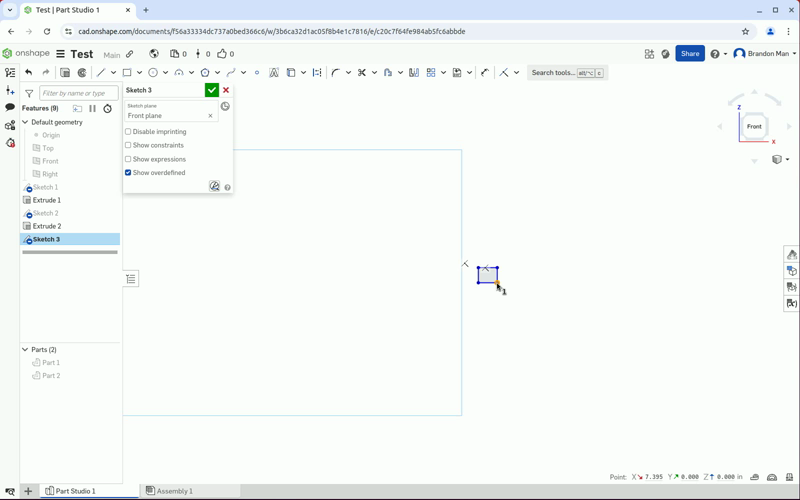
scroll(-6)
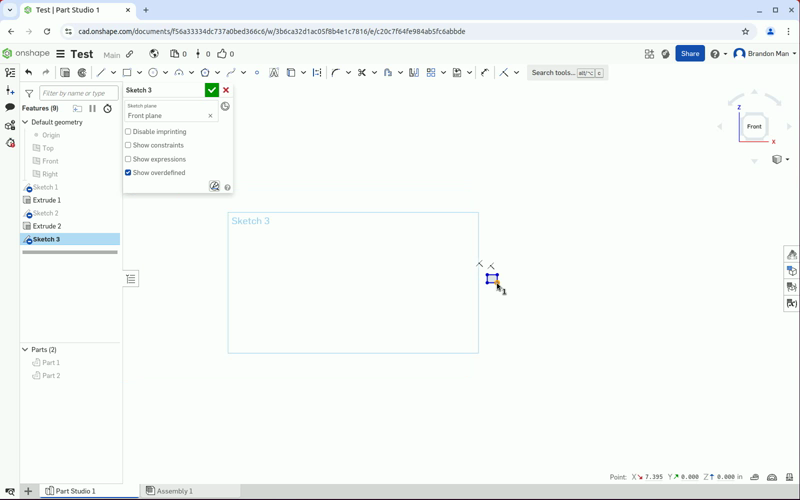
scroll(-6)
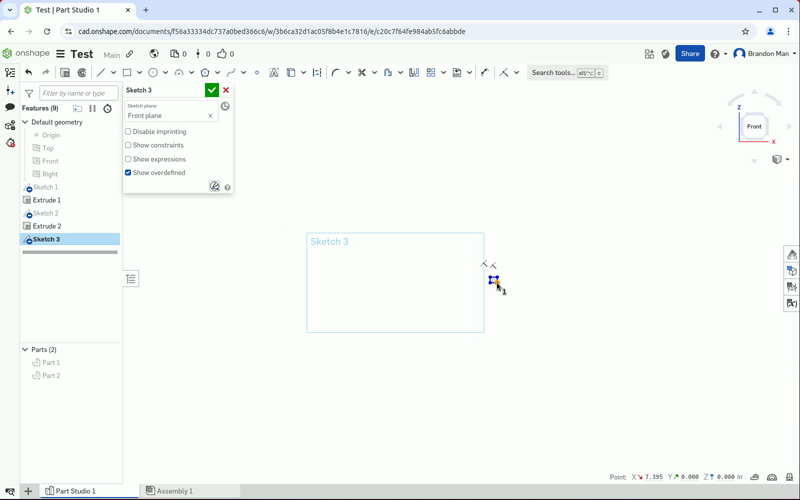
scroll(-6)
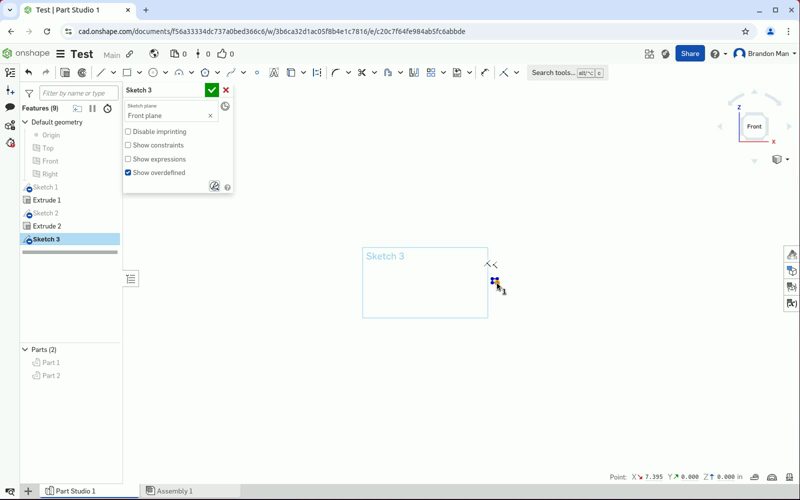
scroll(-6)
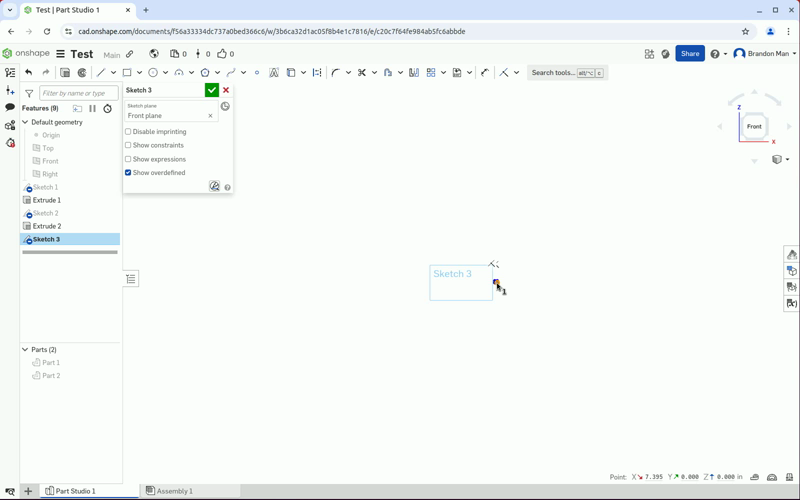
mouse_move(73, 352)
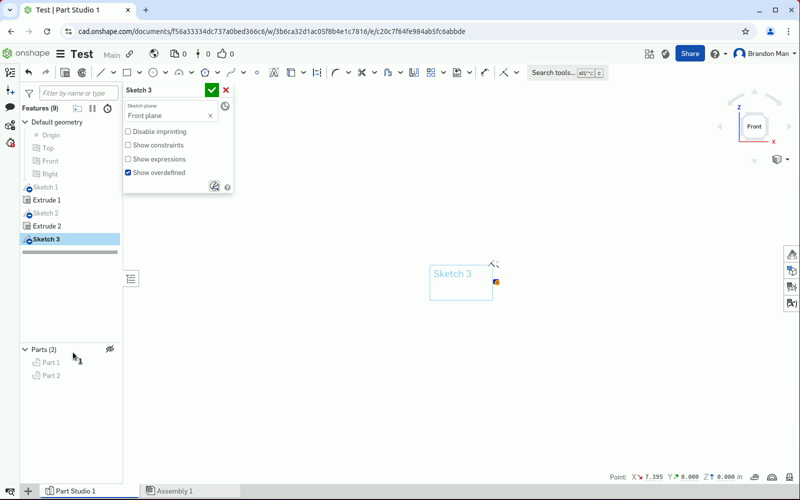
key(shift+y)
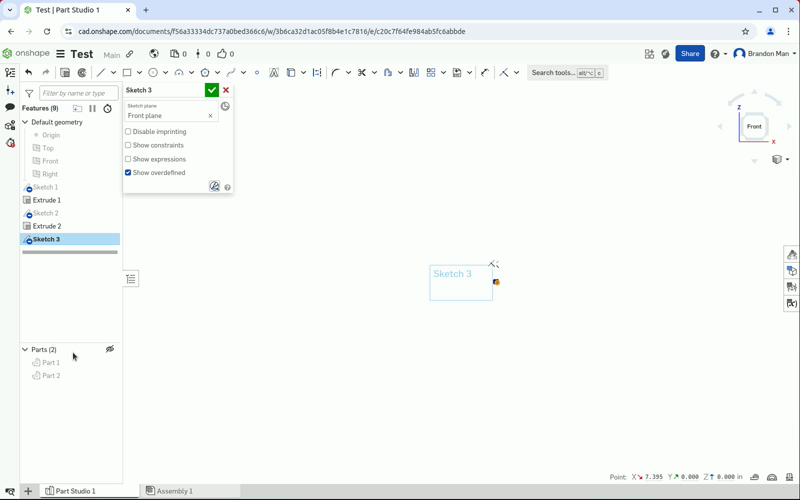
key(shift+e)
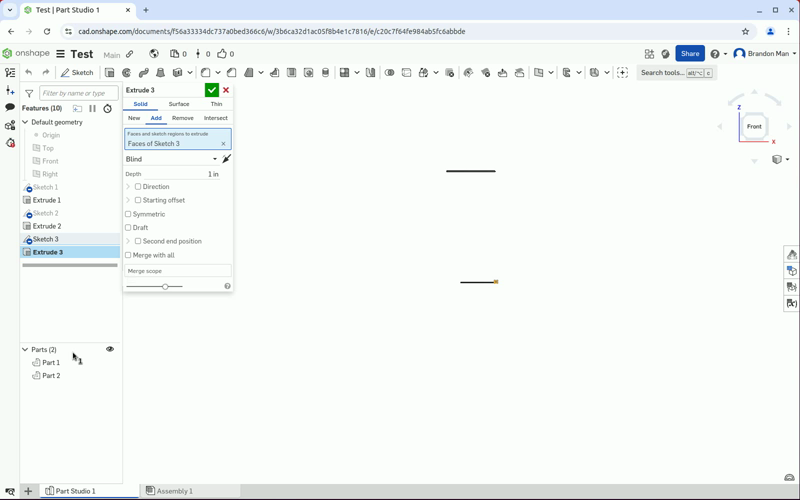
mouse_move(143, 106)
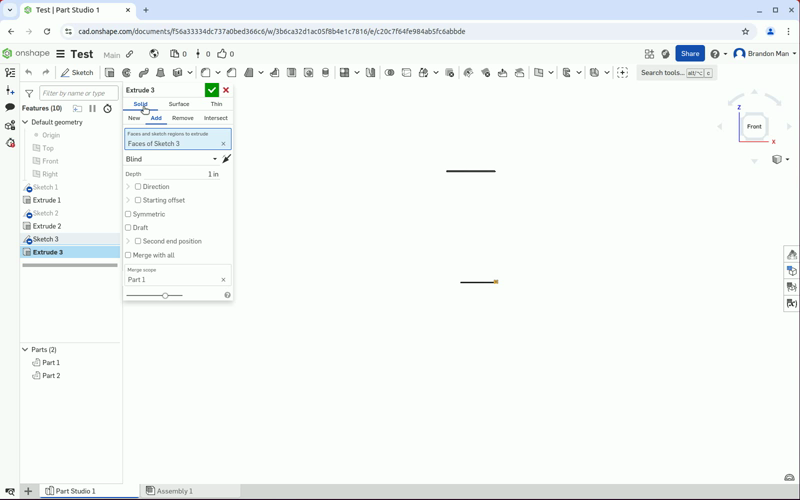
click(143, 106)
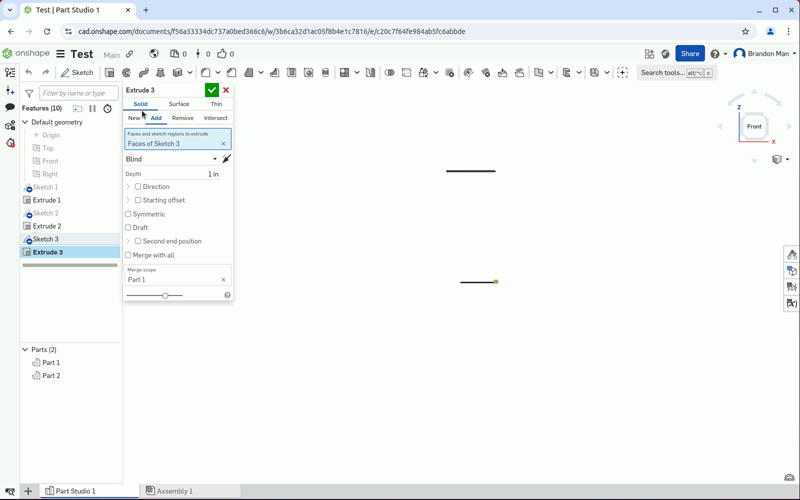
mouse_move(137, 120)
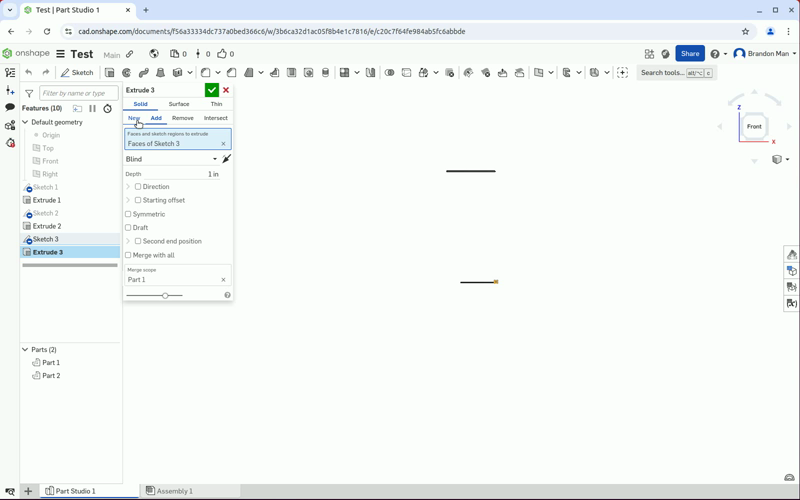
click(137, 120)
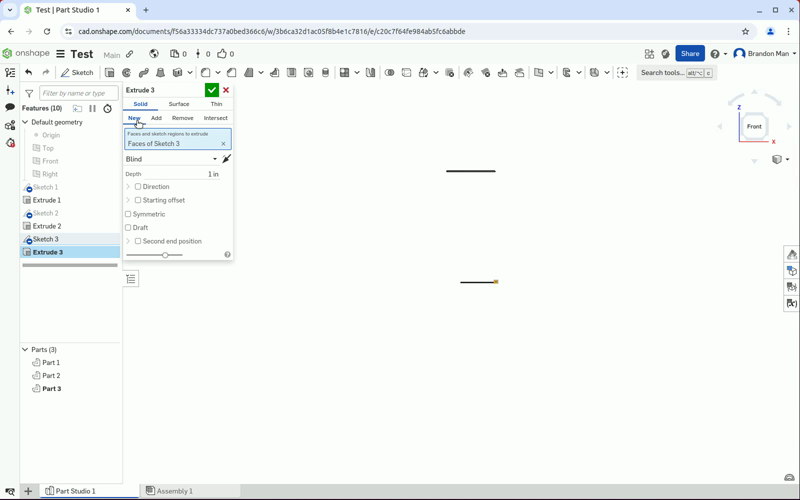
key(tab, 4)
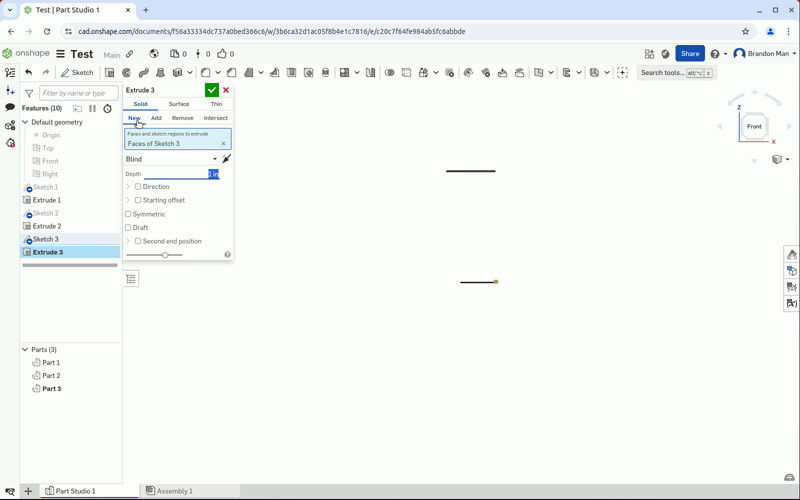
text(0.241)
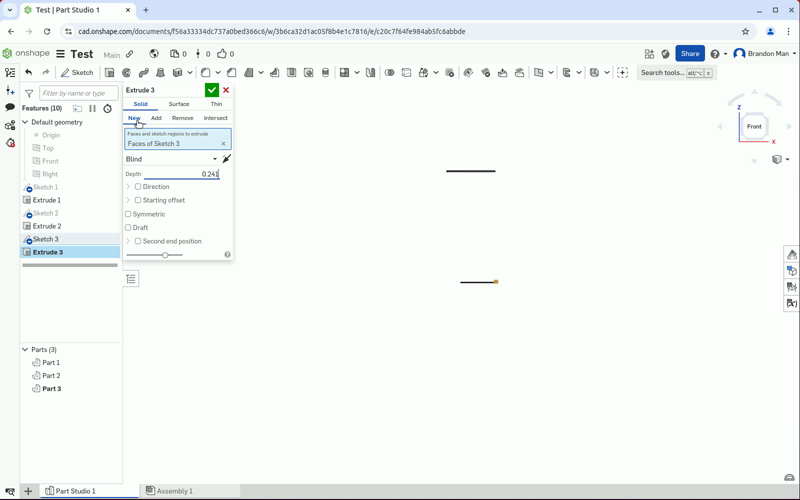
key(enter)
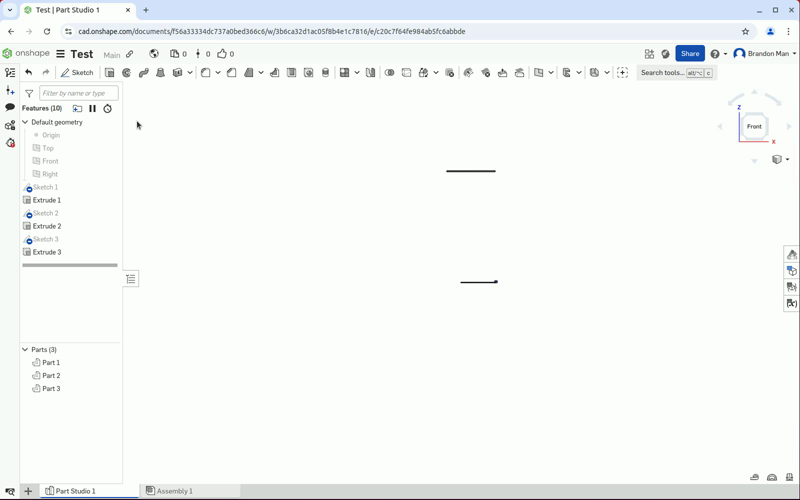
key(shift+h)
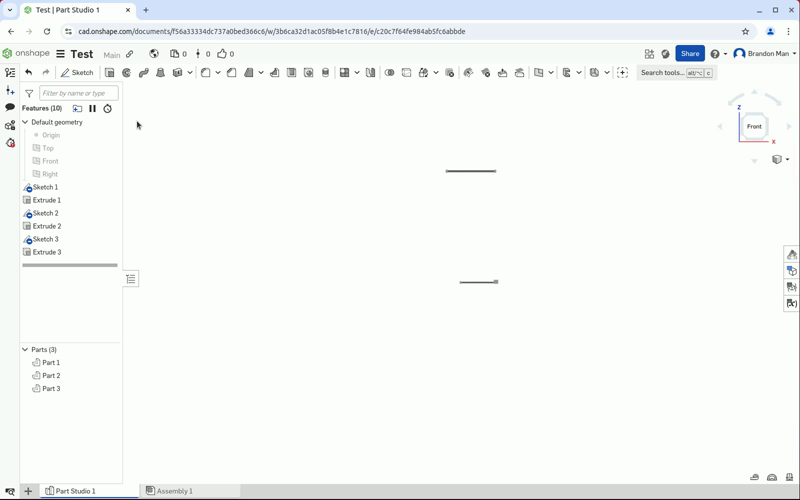
key(shift+h)
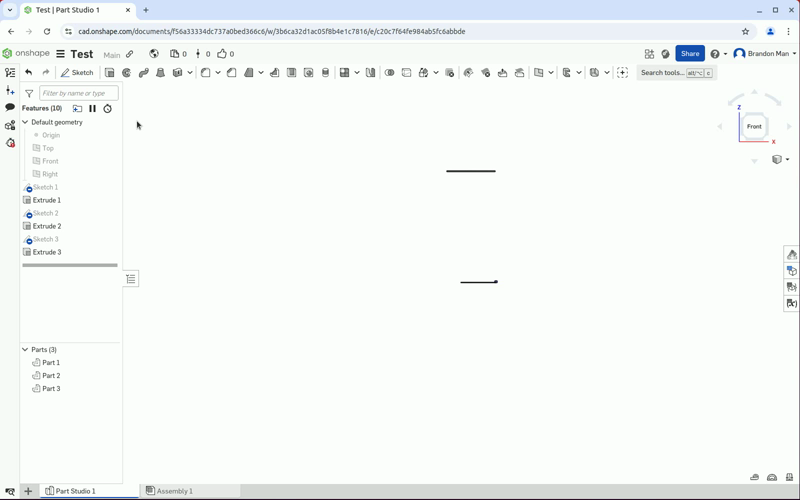
mouse_move(73, 189)
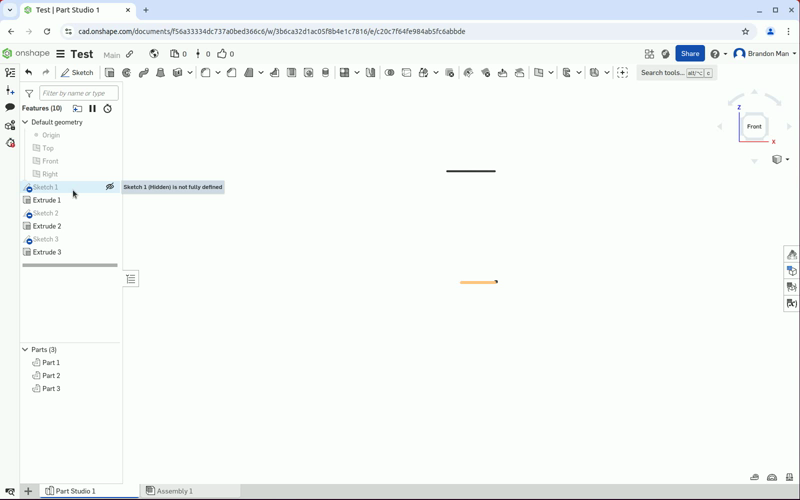
click(73, 189)
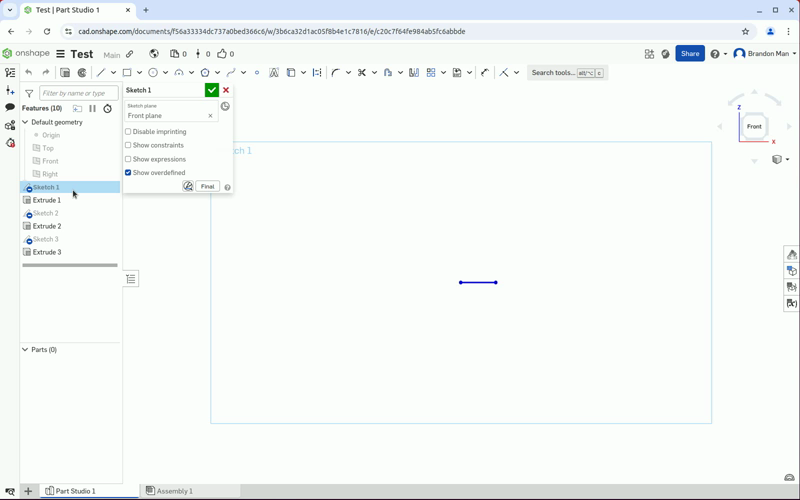
mouse_move(229, 92)
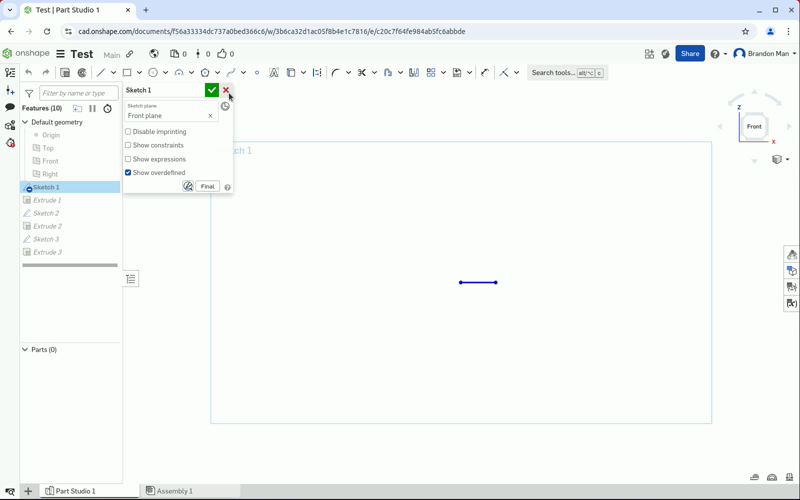
click(229, 92)
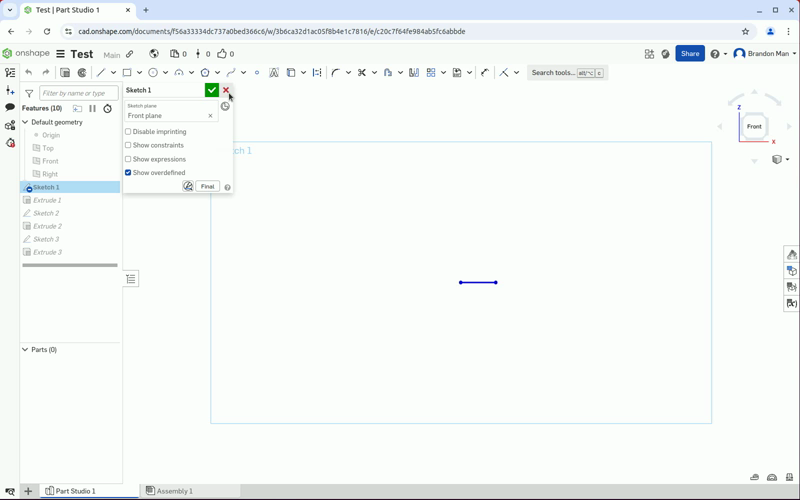
key(shift+s)
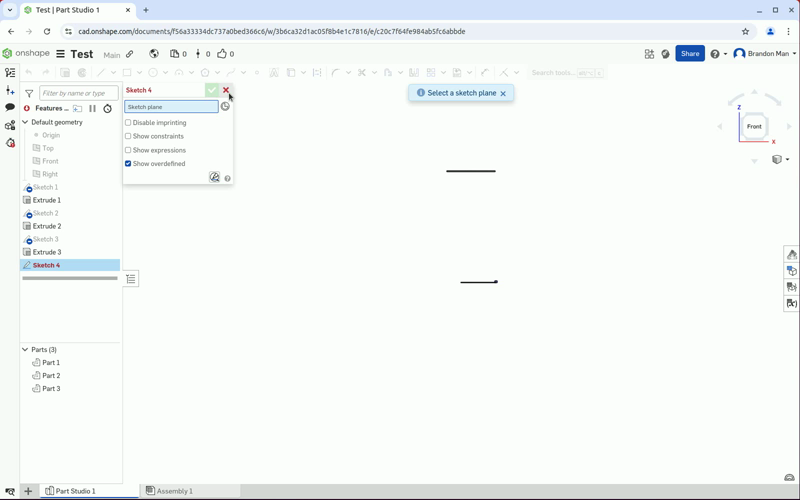
mouse_move(73, 163)
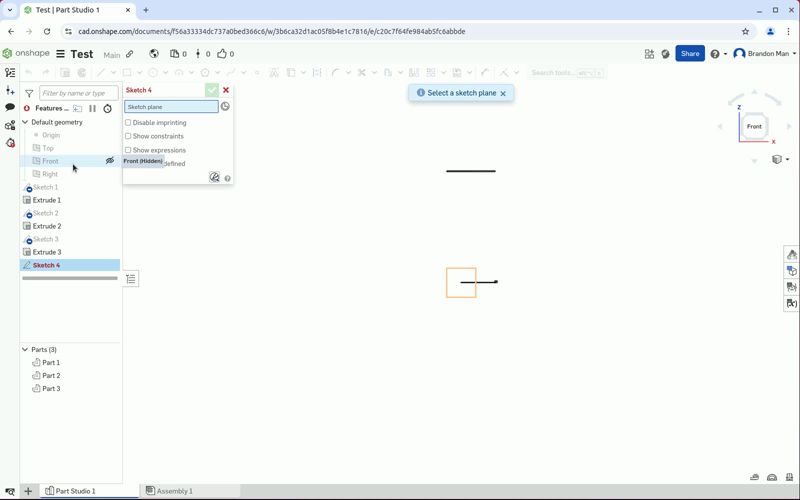
click(73, 163)
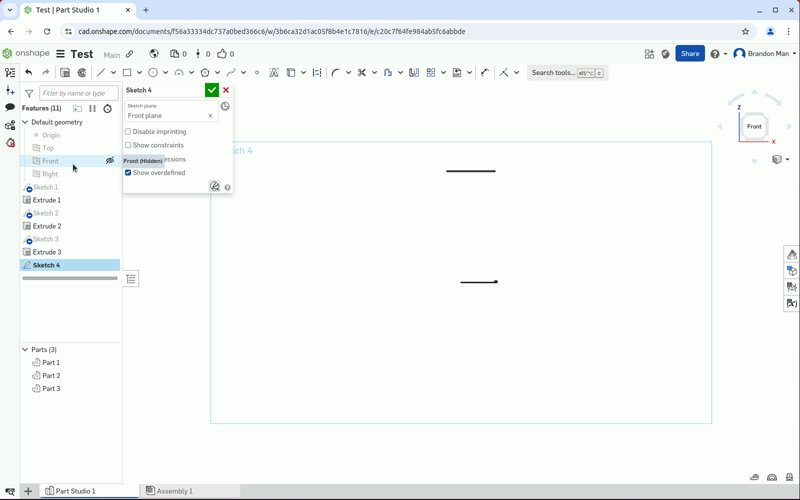
mouse_move(73, 352)
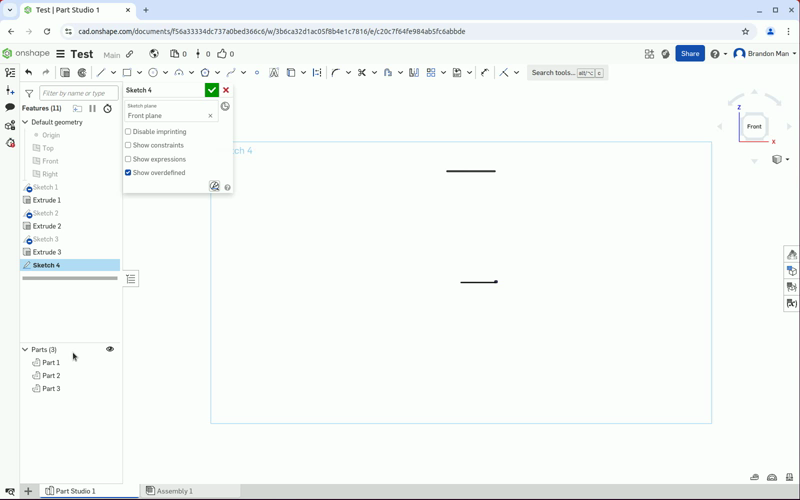
key(y)
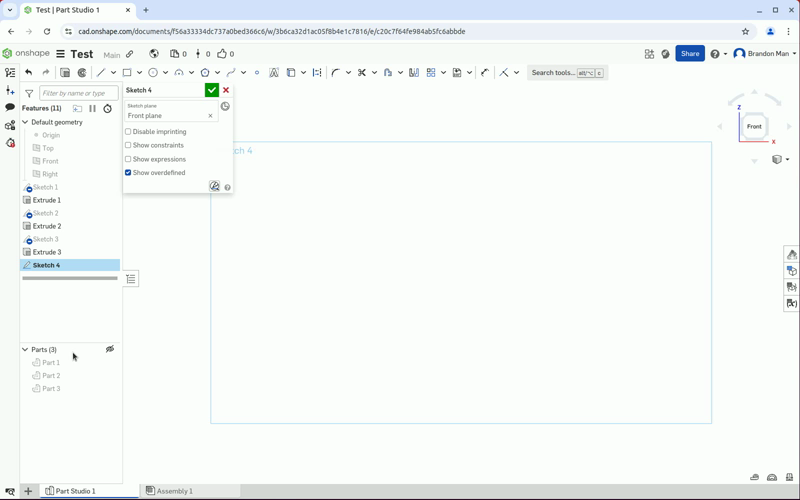
key(l)
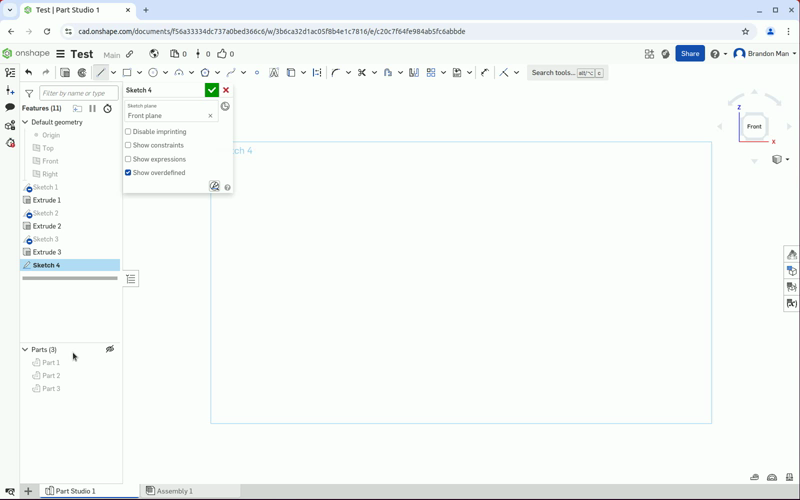
key_down(shift)
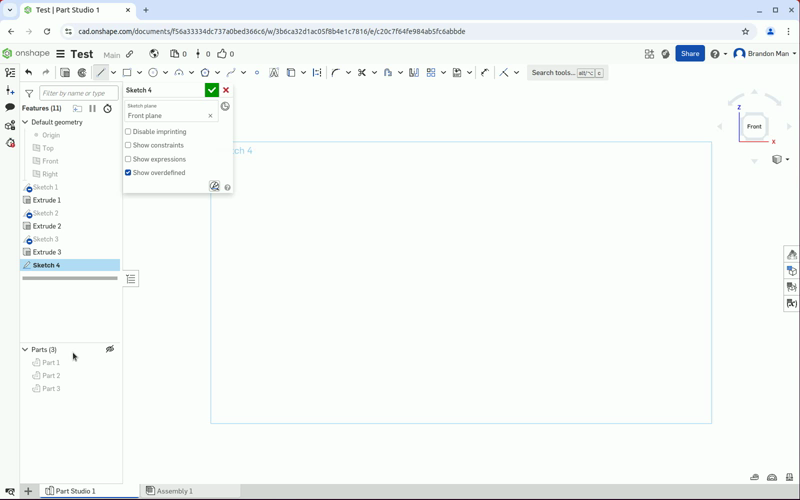
mouse_move(494, 281)
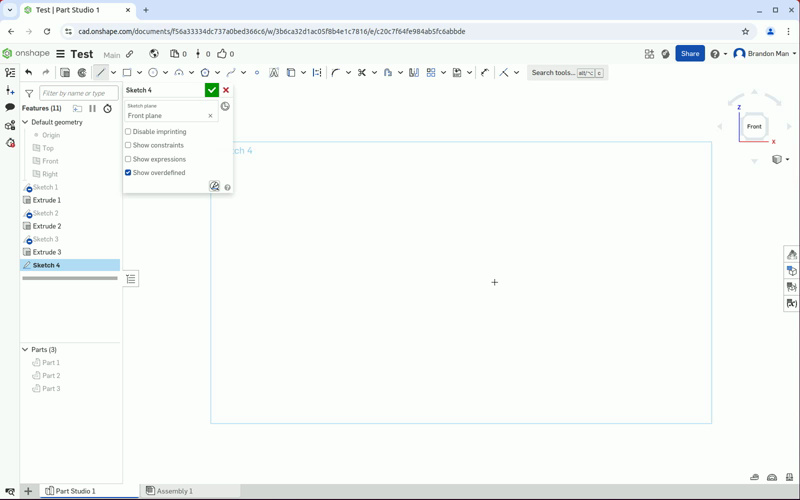
click(494, 281)
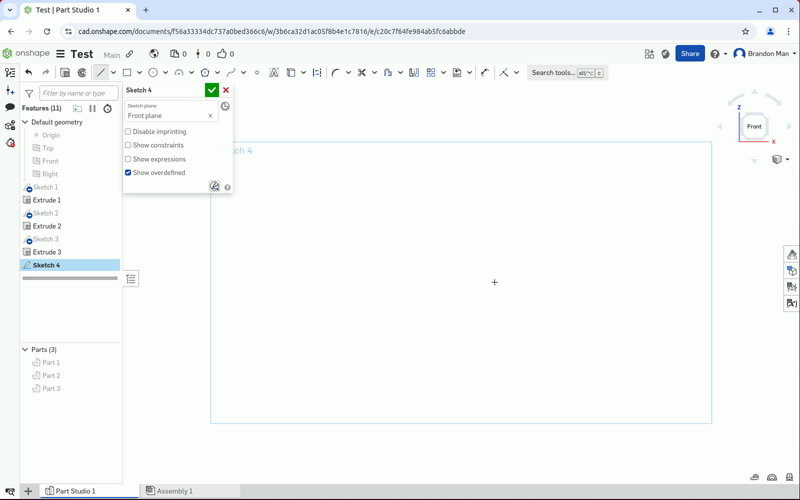
key_up(shift)
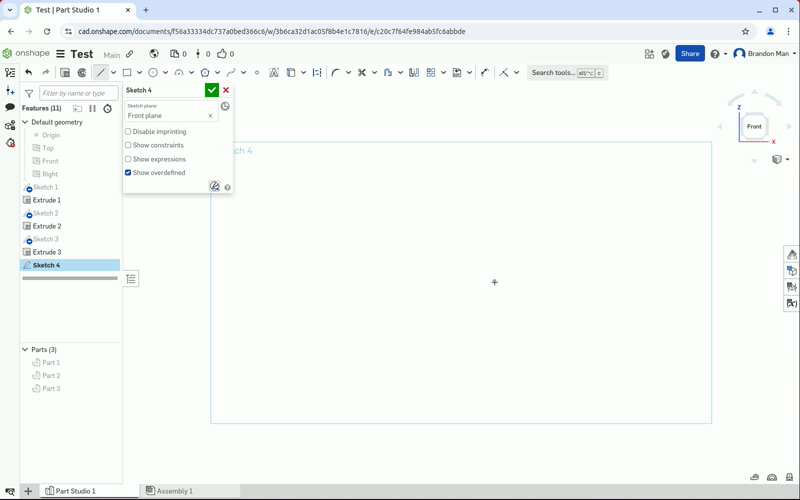
key_down(shift)
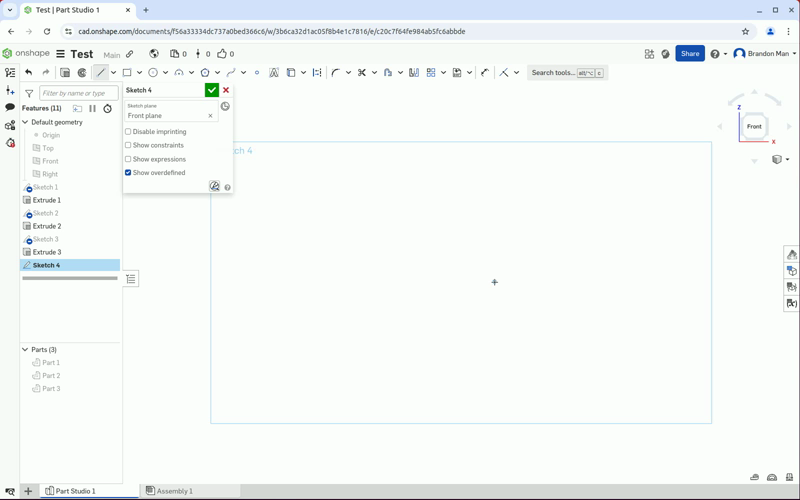
mouse_move(524, 281)
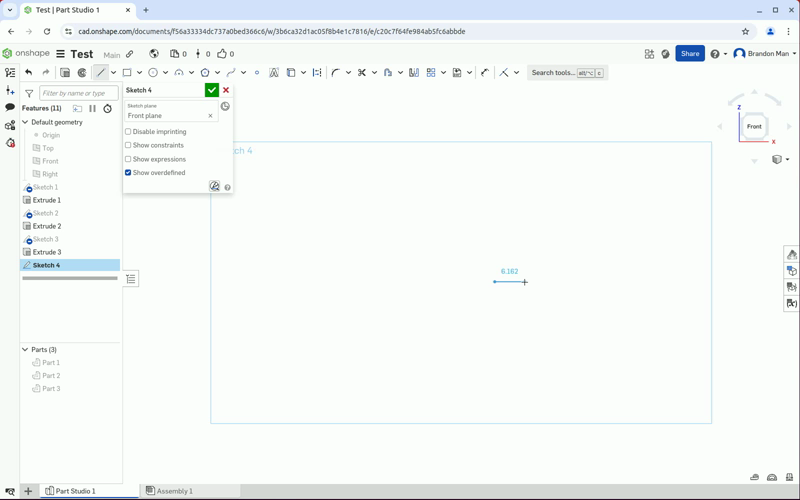
mouse_move(495, 281)
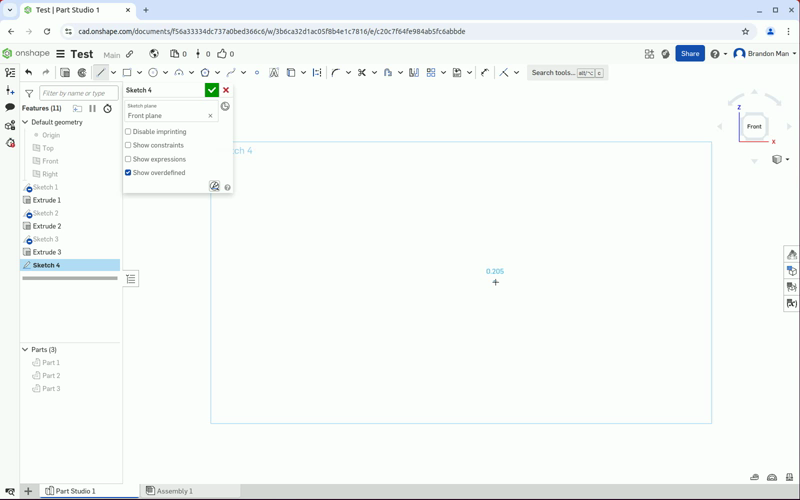
scroll(6)
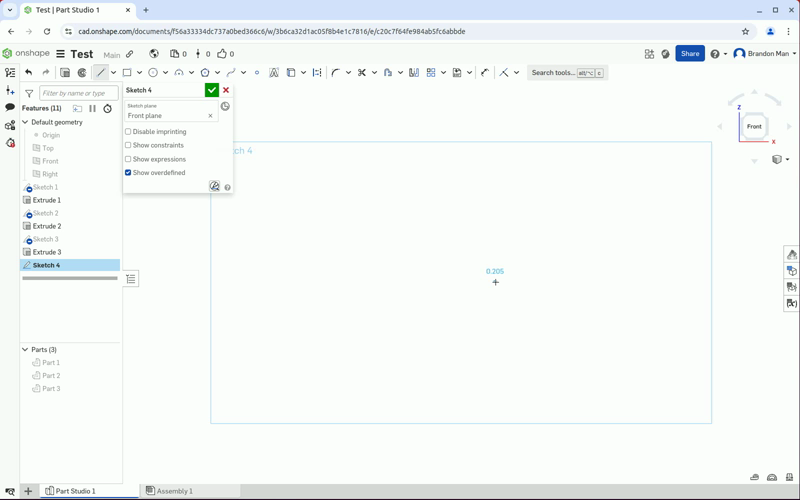
scroll(6)
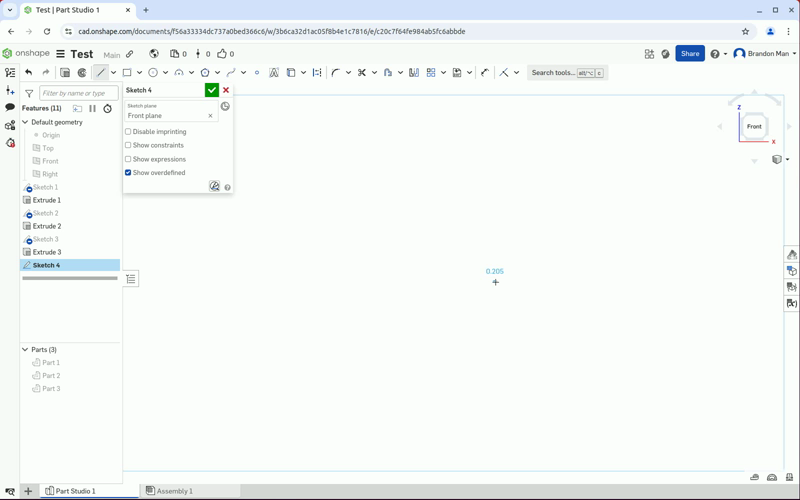
scroll(6)
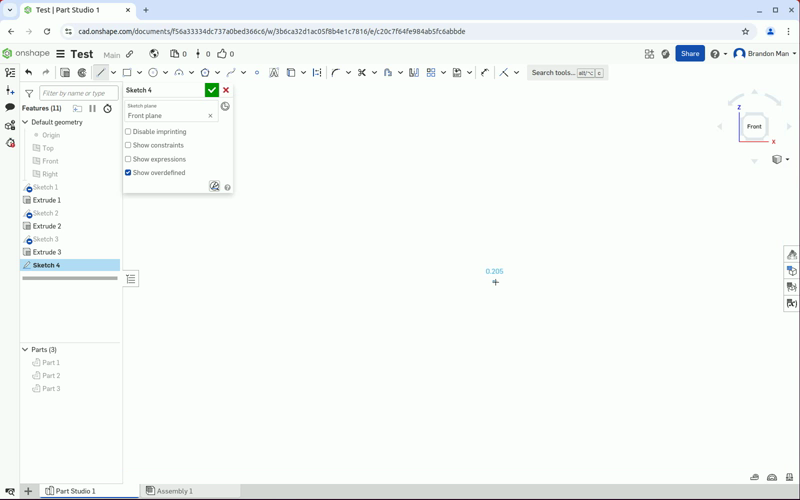
scroll(6)
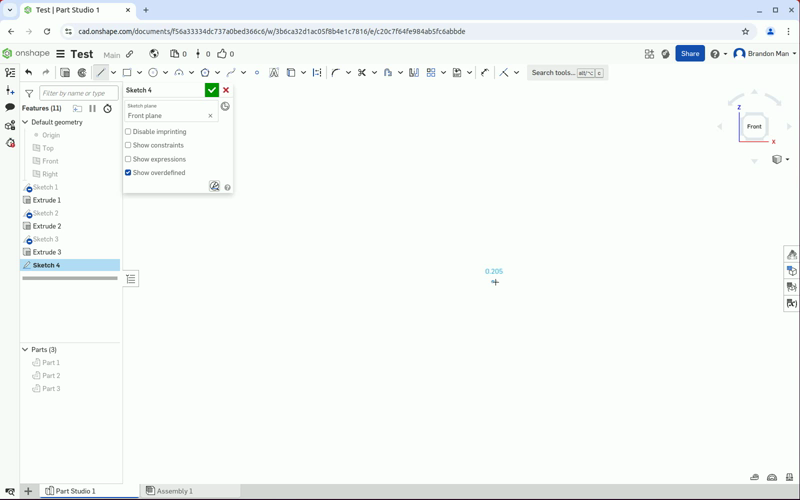
scroll(6)
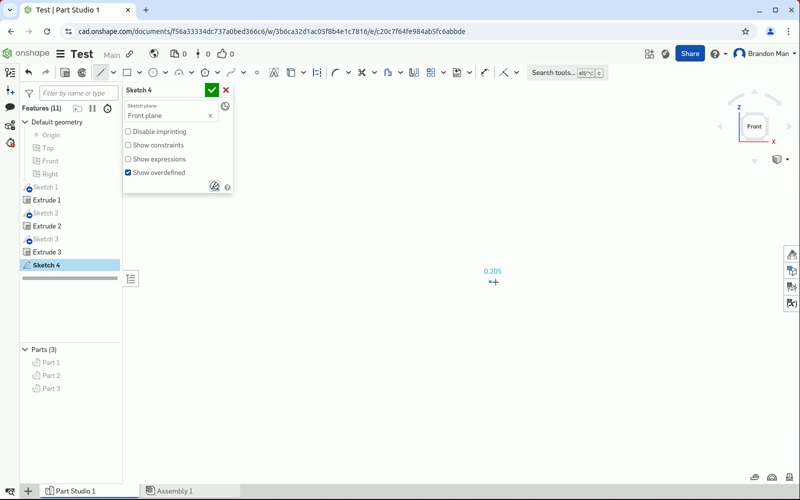
scroll(6)
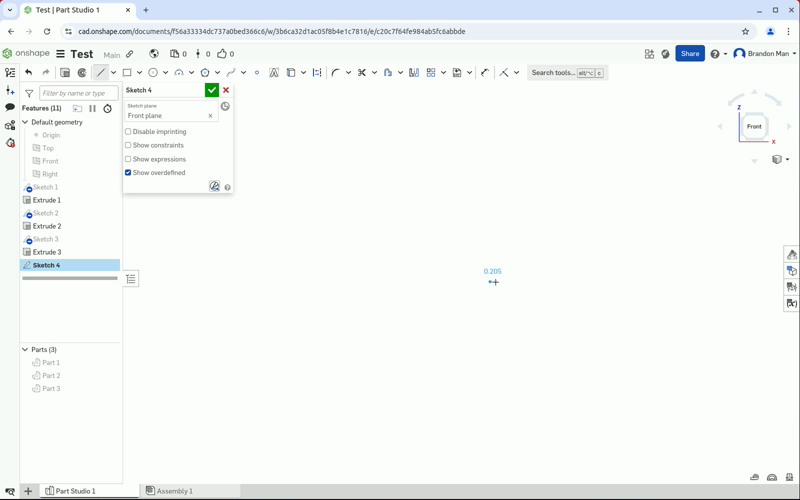
scroll(6)
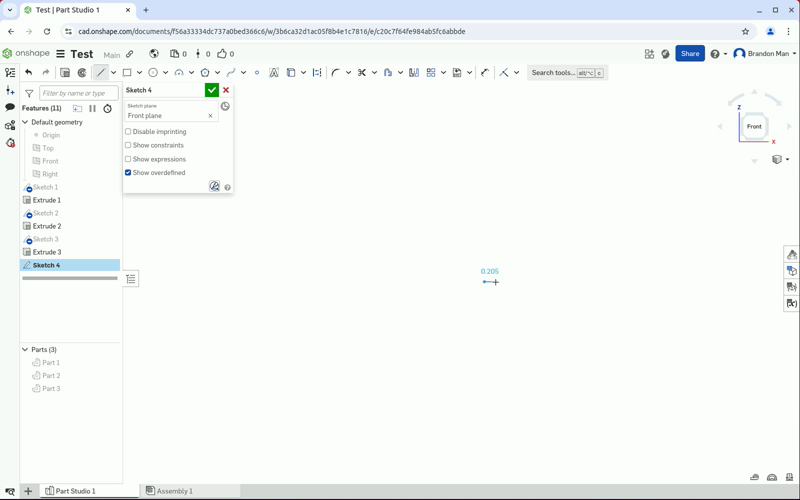
click(495, 281)
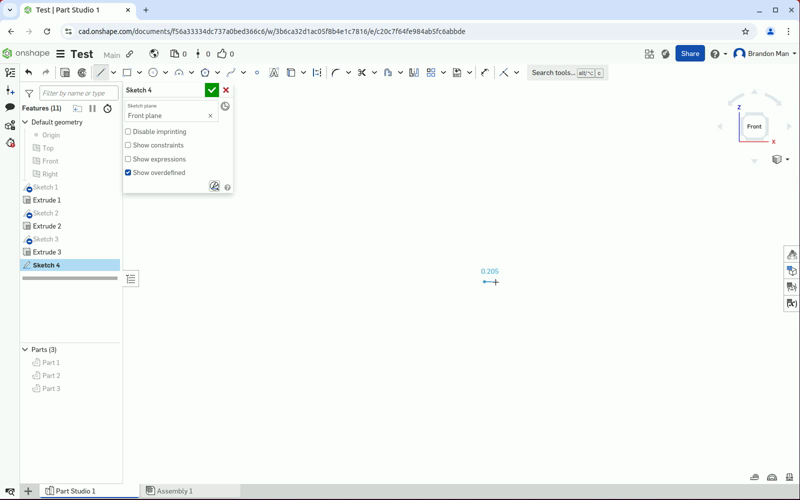
scroll(-6)
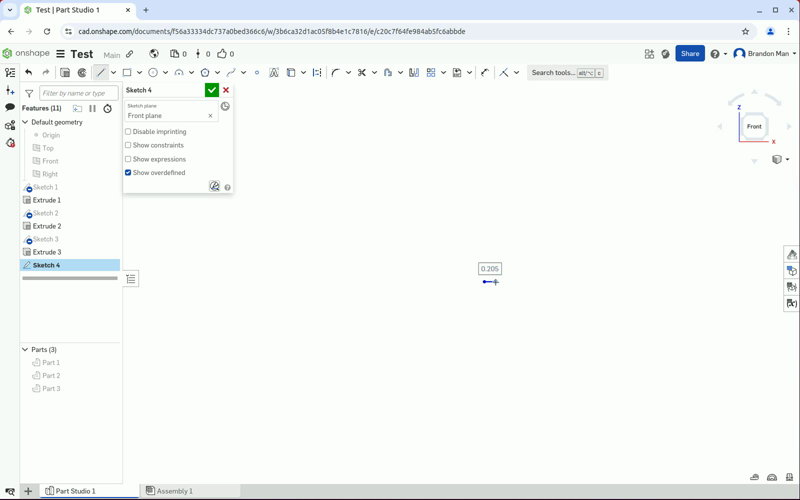
scroll(-6)
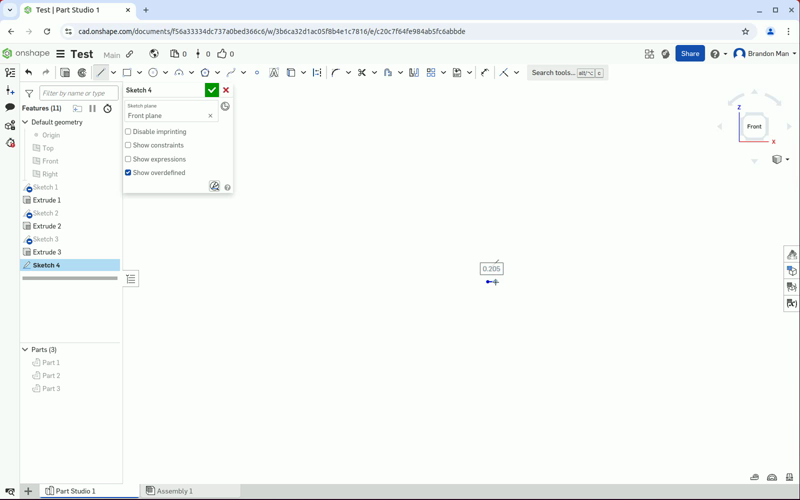
scroll(-6)
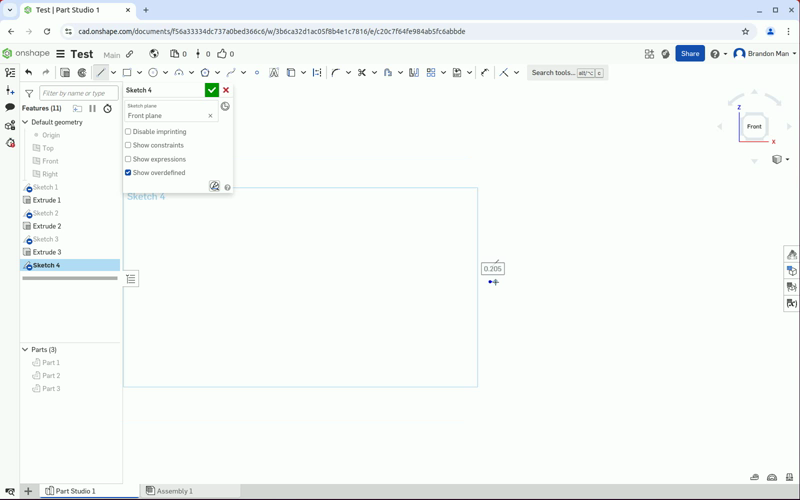
scroll(-6)
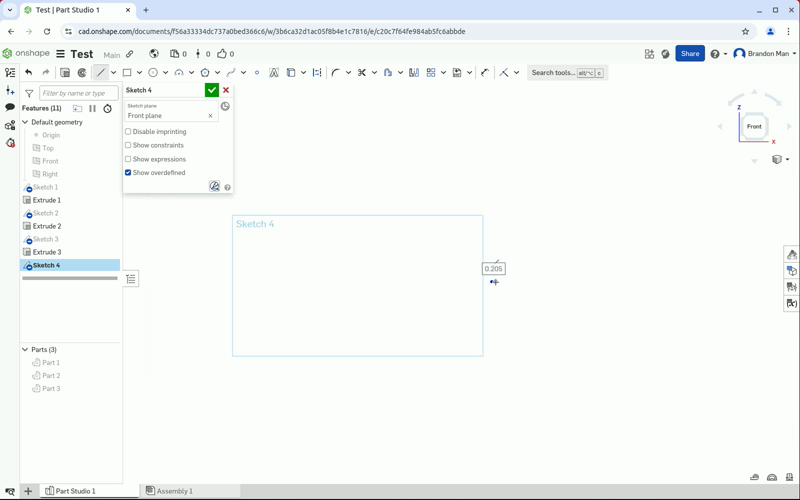
scroll(-6)
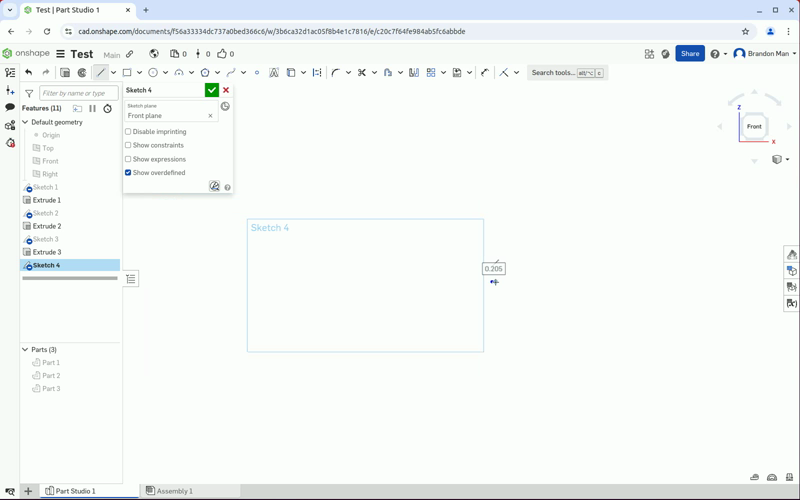
scroll(-6)
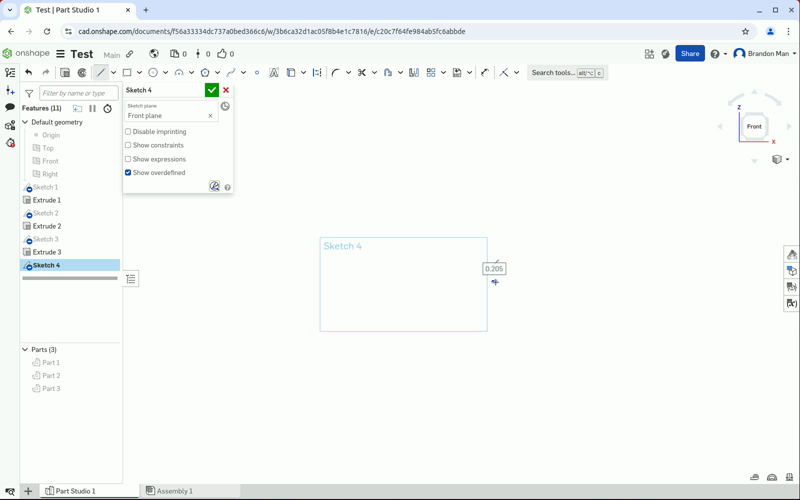
scroll(-6)
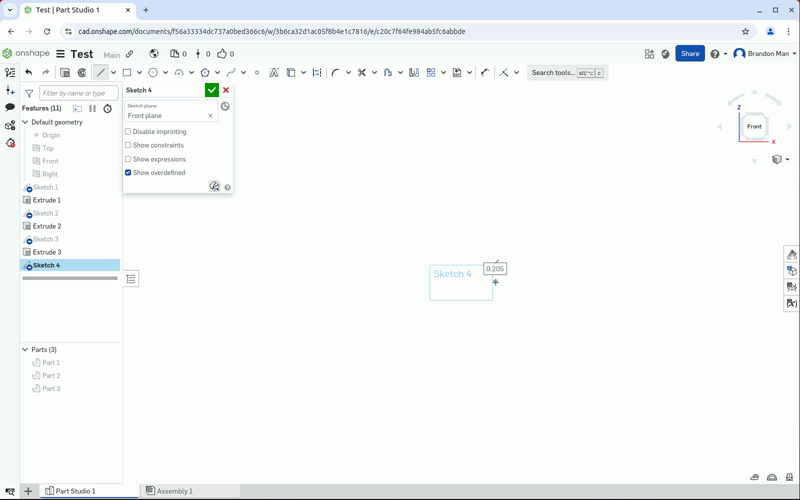
key_up(shift)
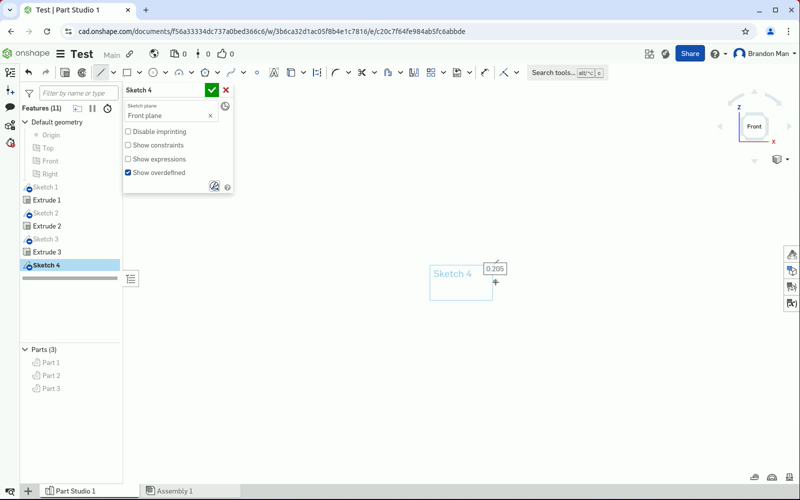
key_down(shift)
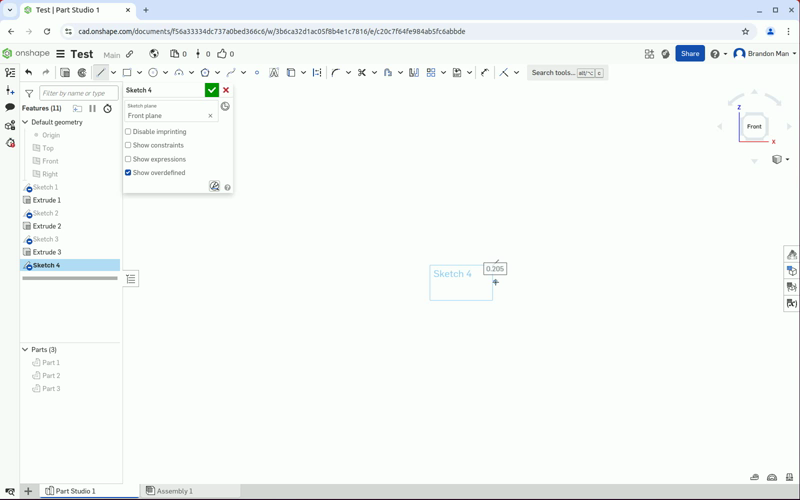
mouse_move(495, 170)
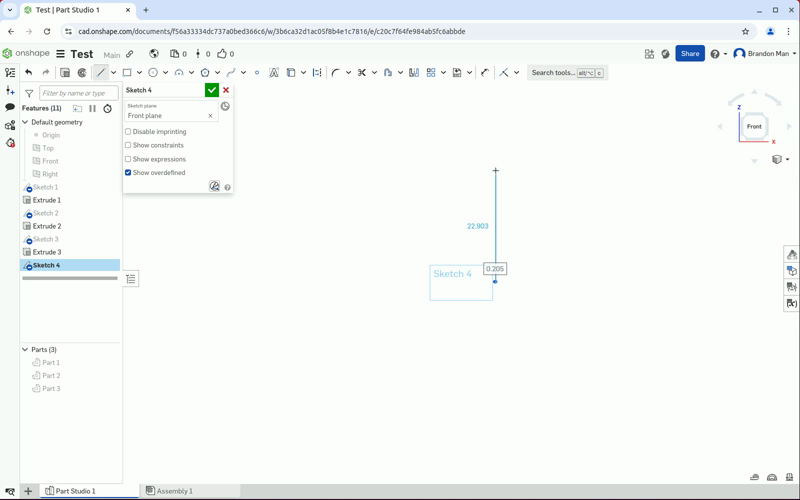
click(495, 170)
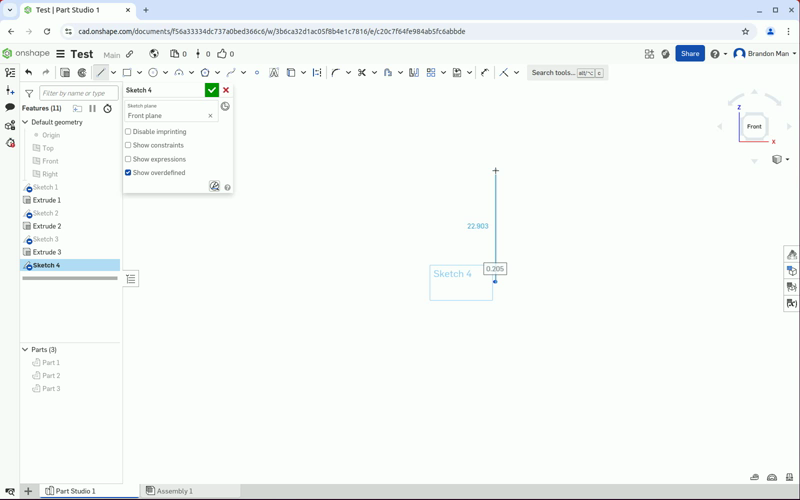
key_up(shift)
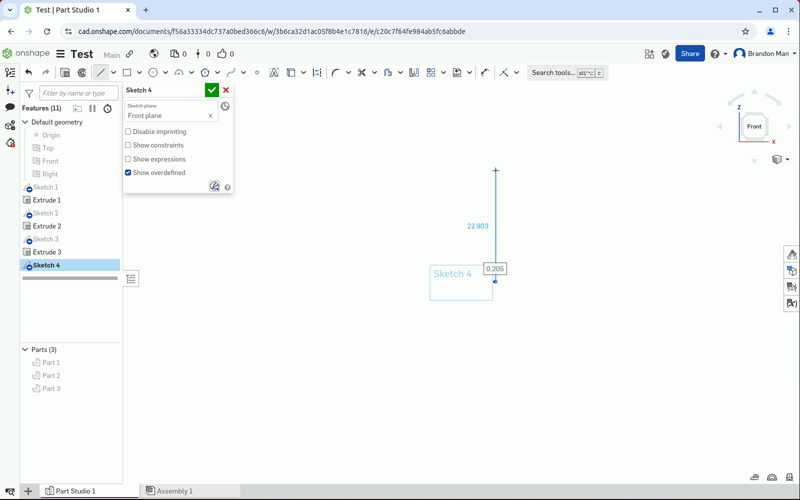
key_down(shift)
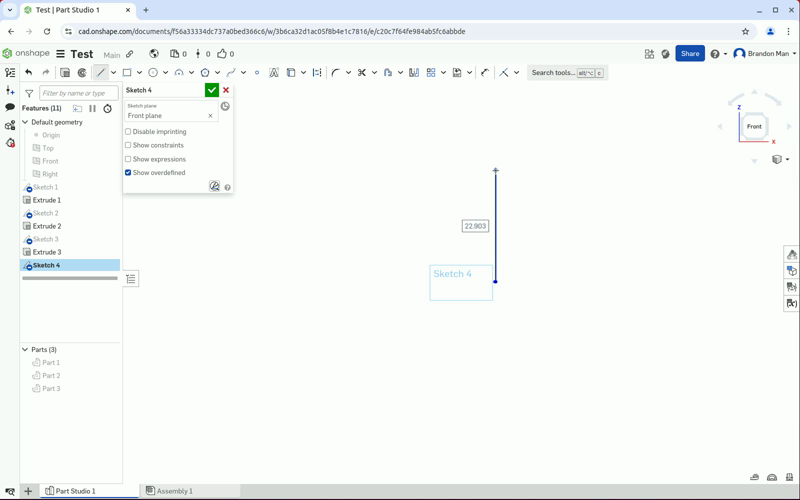
mouse_move(525, 170)
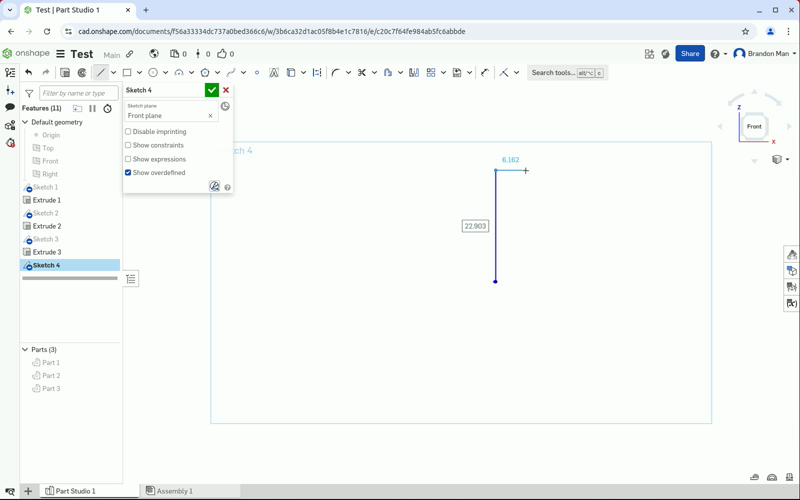
mouse_move(494, 170)
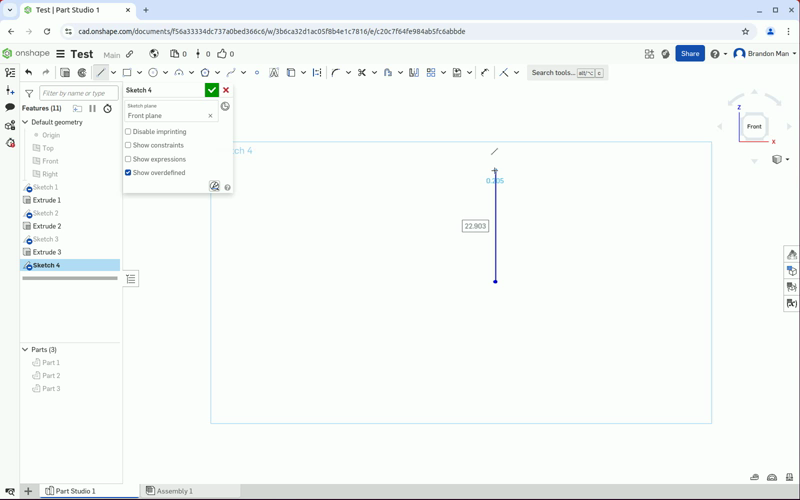
scroll(6)
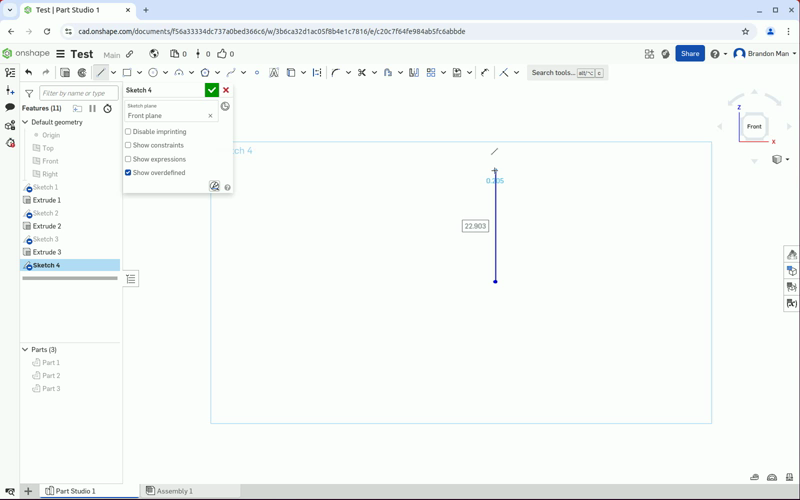
scroll(6)
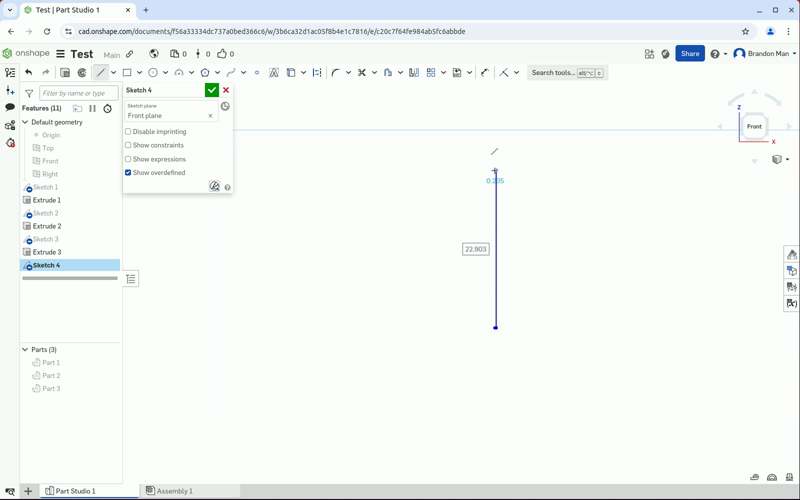
scroll(6)
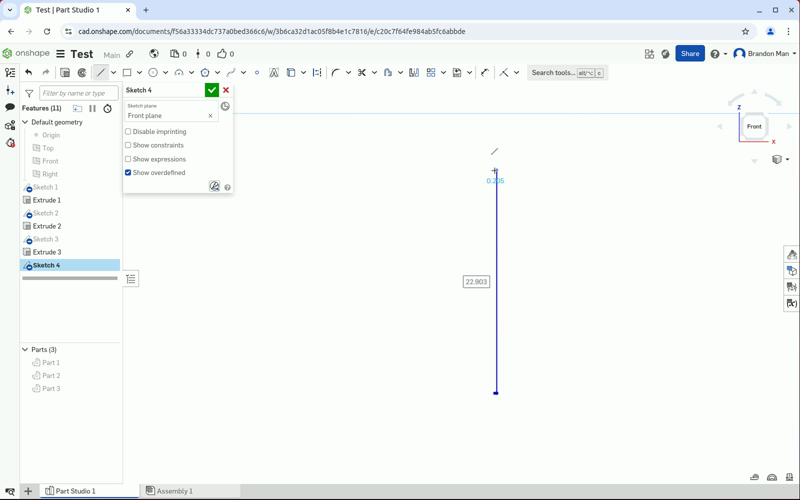
scroll(6)
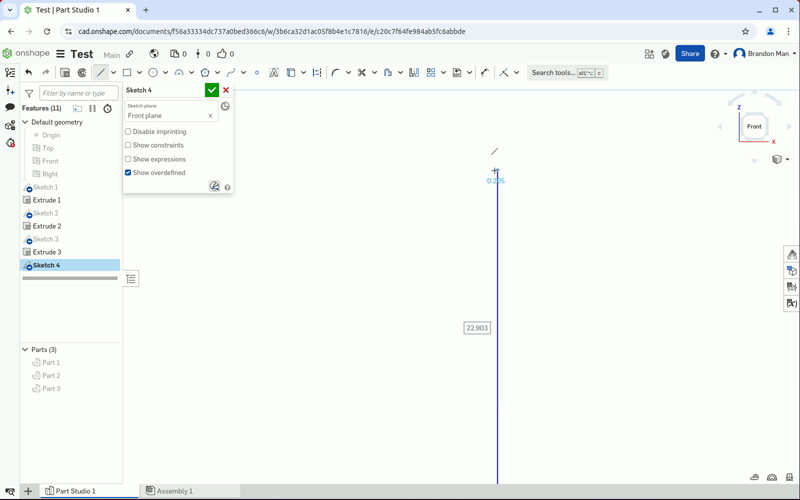
scroll(6)
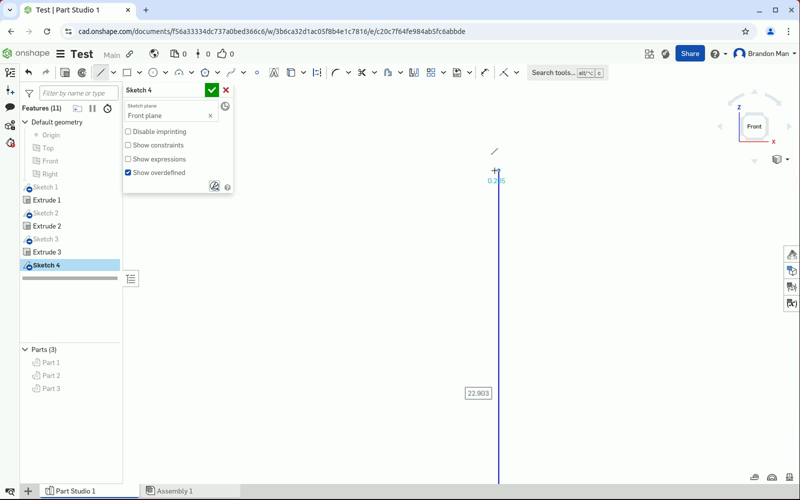
scroll(6)
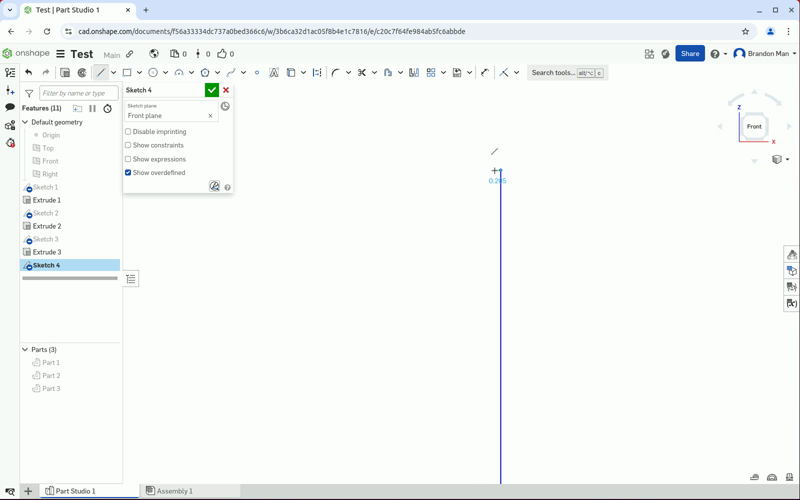
scroll(6)
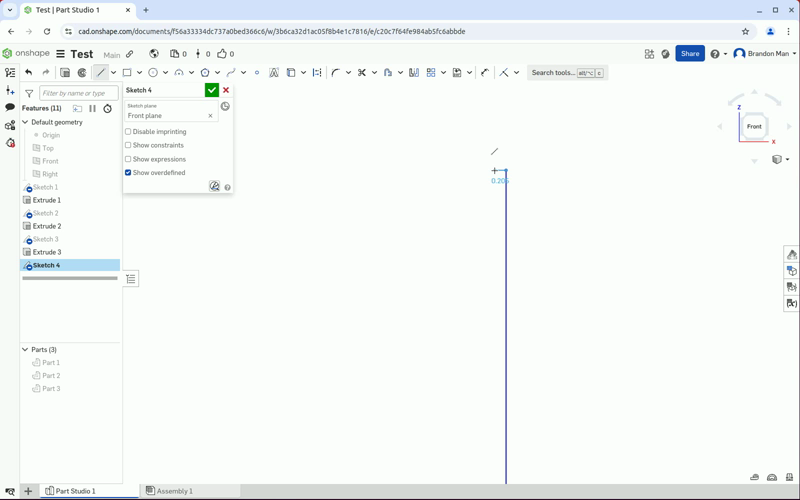
click(494, 170)
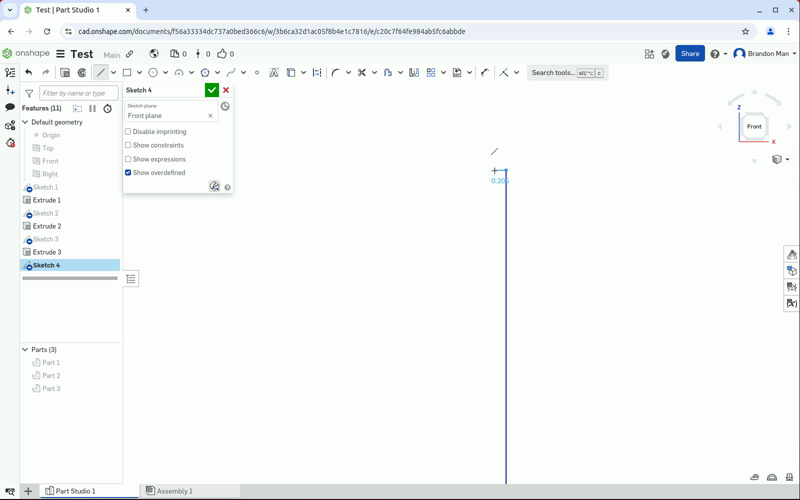
scroll(-6)
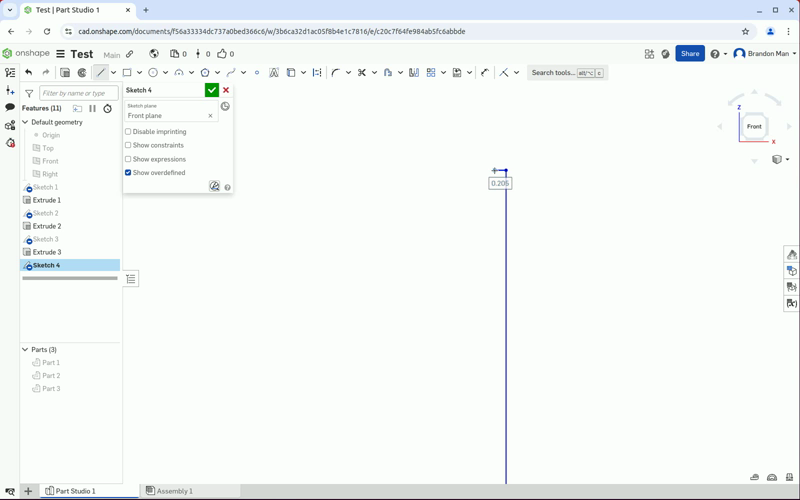
scroll(-6)
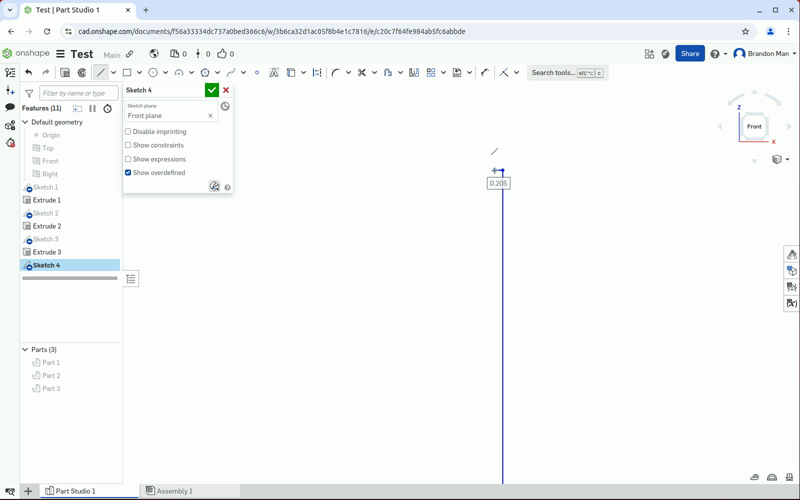
scroll(-6)
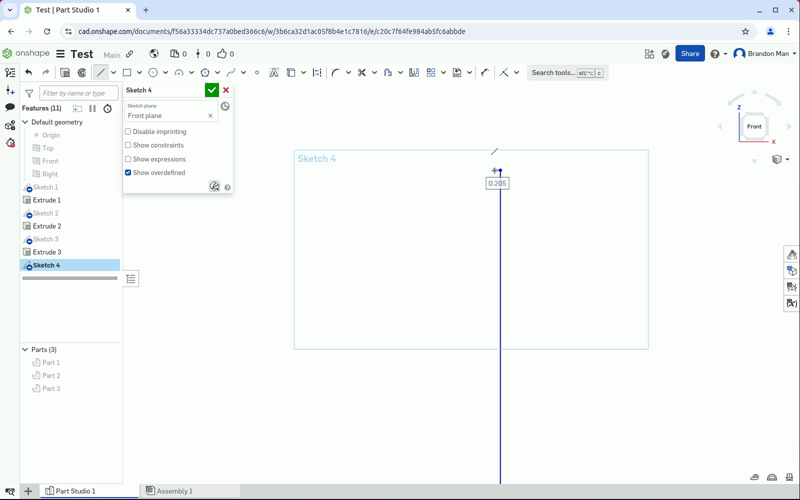
scroll(-6)
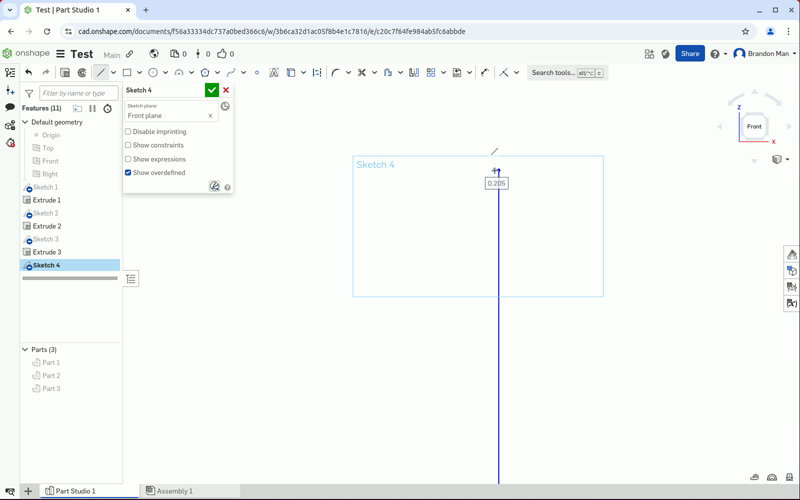
scroll(-6)
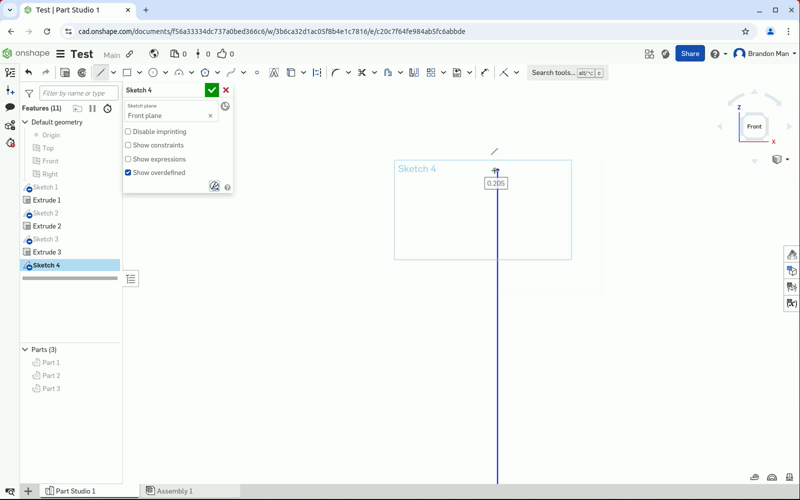
scroll(-6)
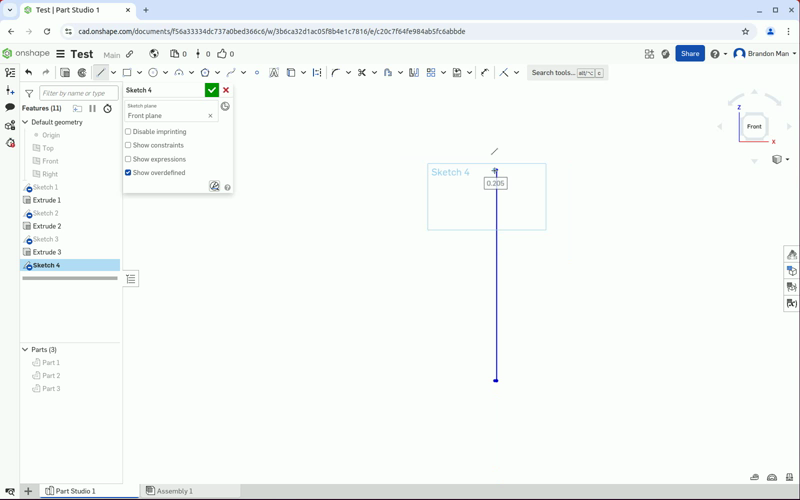
scroll(-6)
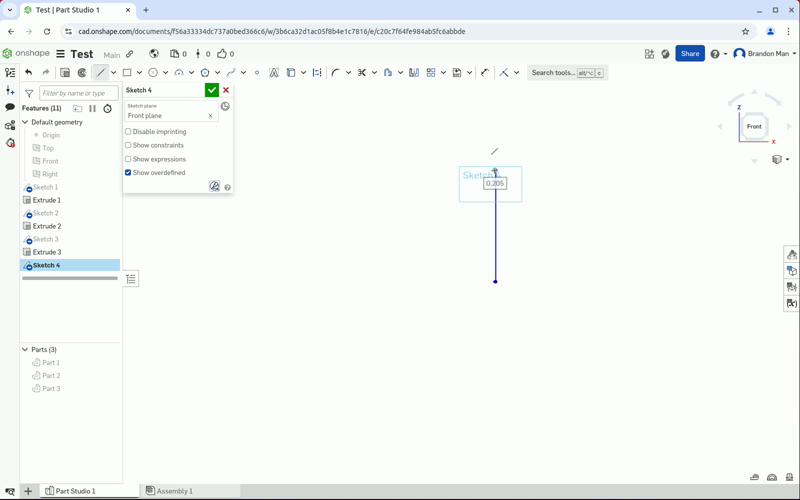
key_up(shift)
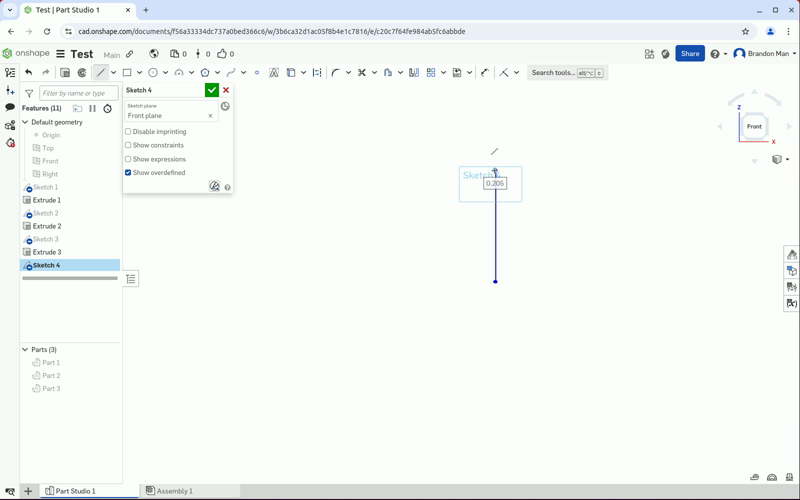
key_down(shift)
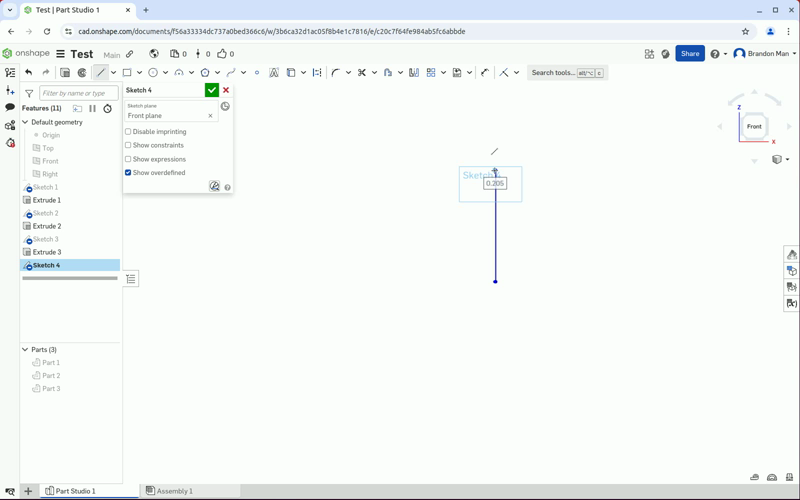
mouse_move(494, 281)
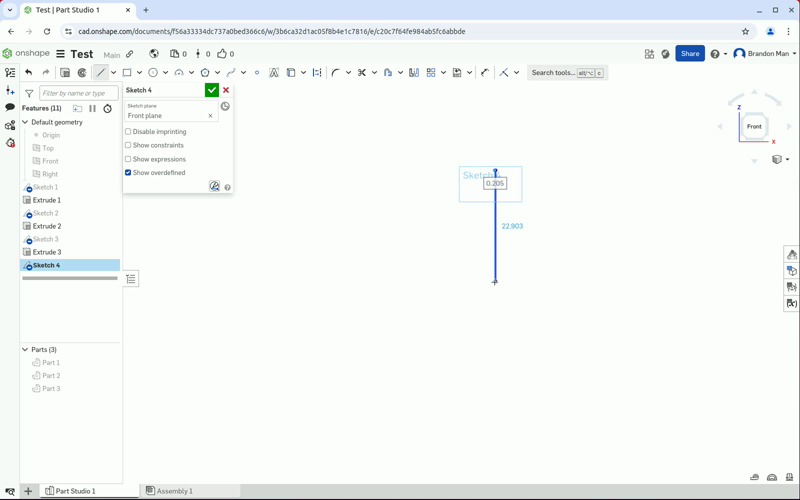
scroll(6)
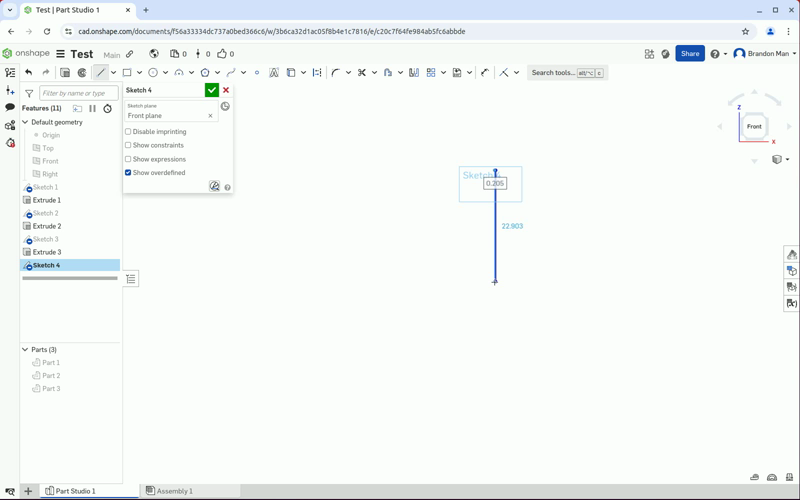
scroll(6)
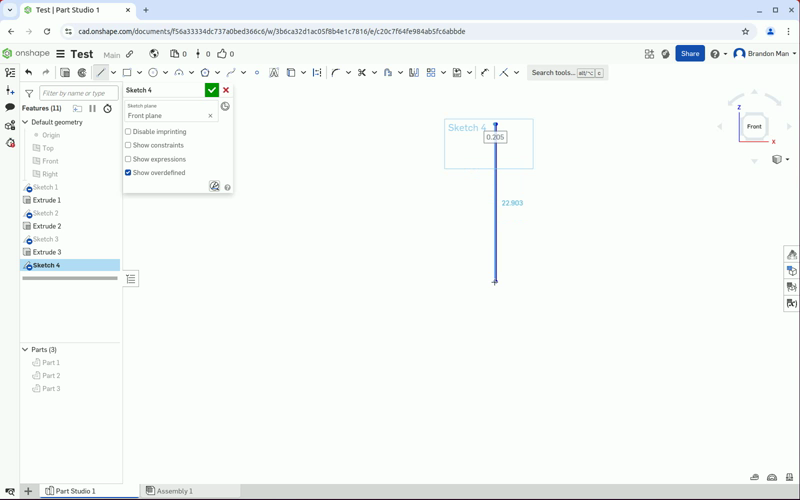
scroll(6)
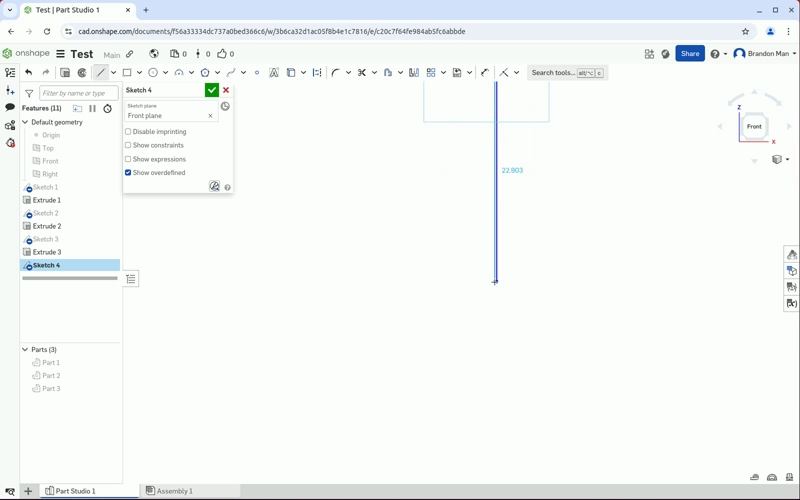
scroll(6)
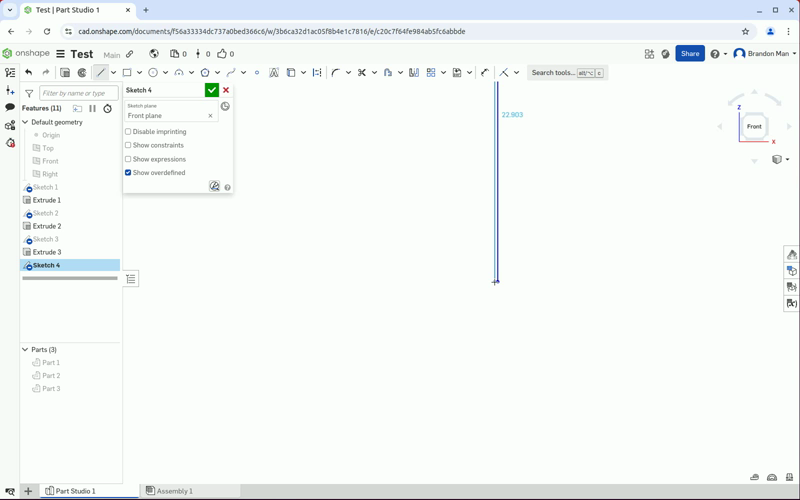
scroll(6)
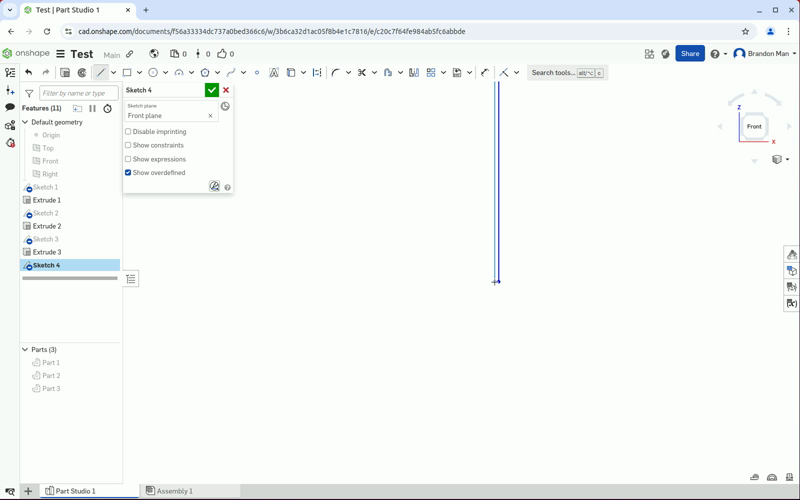
scroll(6)
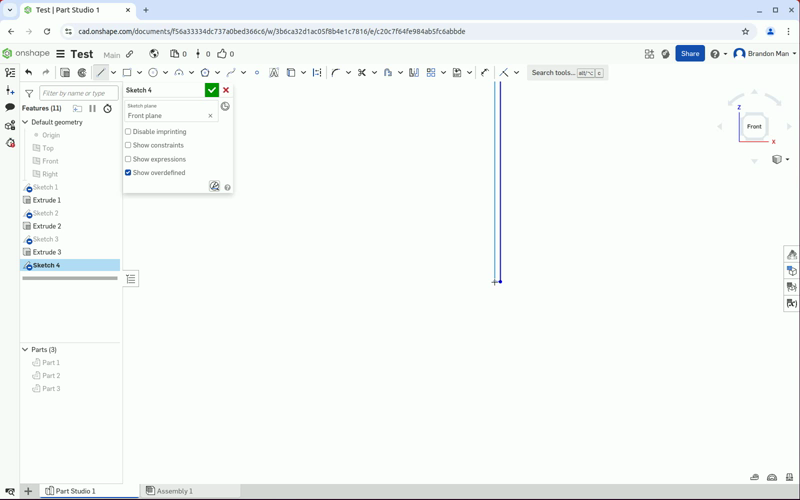
scroll(6)
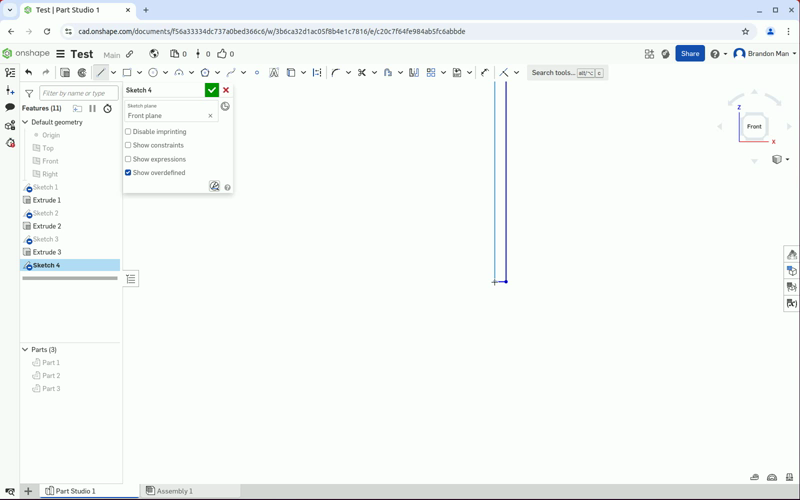
key_up(shift)
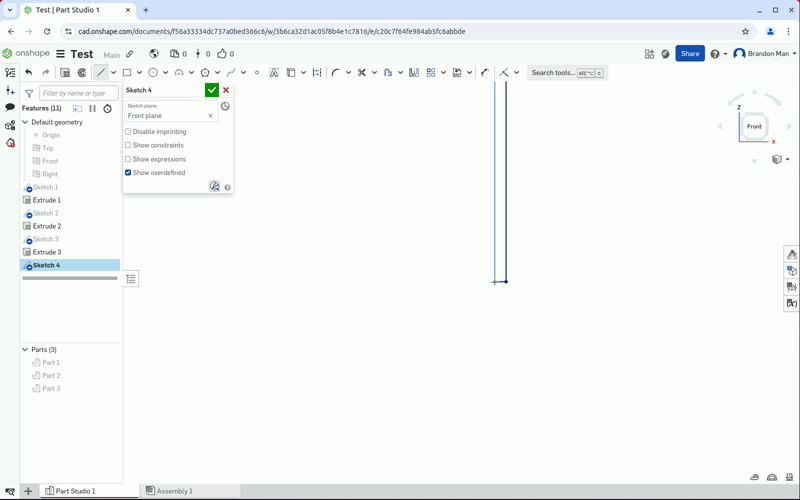
click(494, 281)
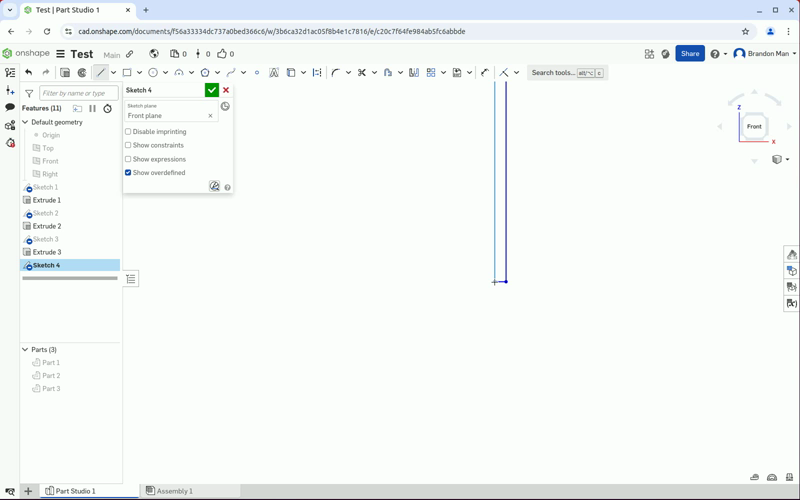
scroll(-6)
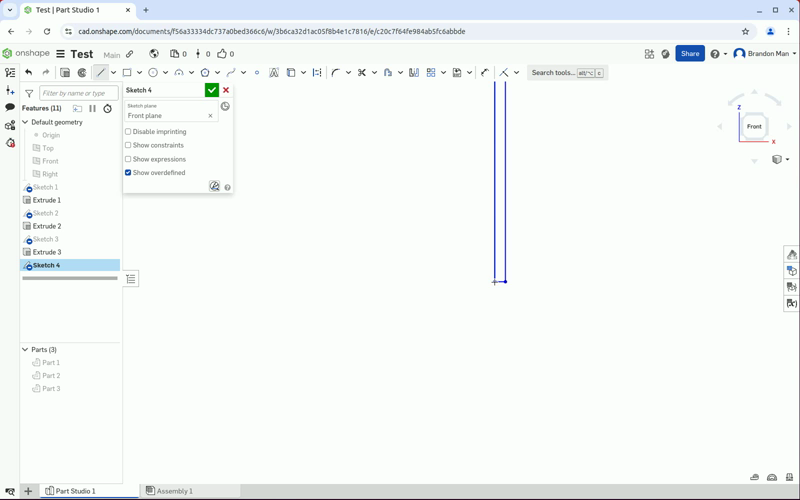
scroll(-6)
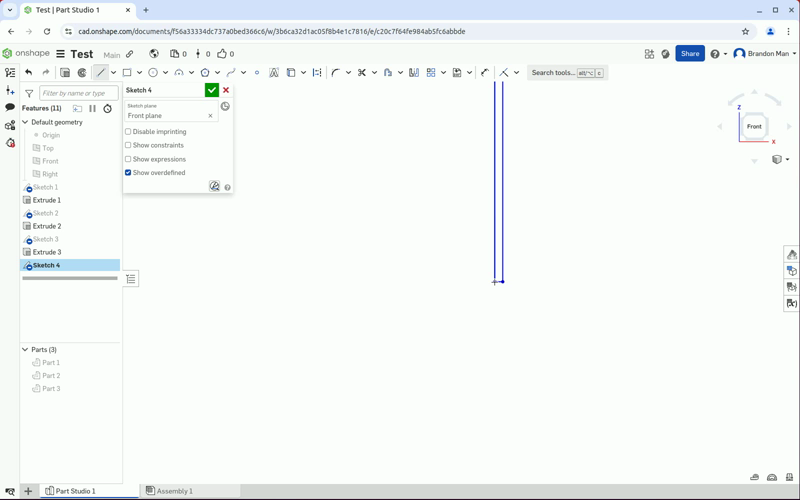
scroll(-6)
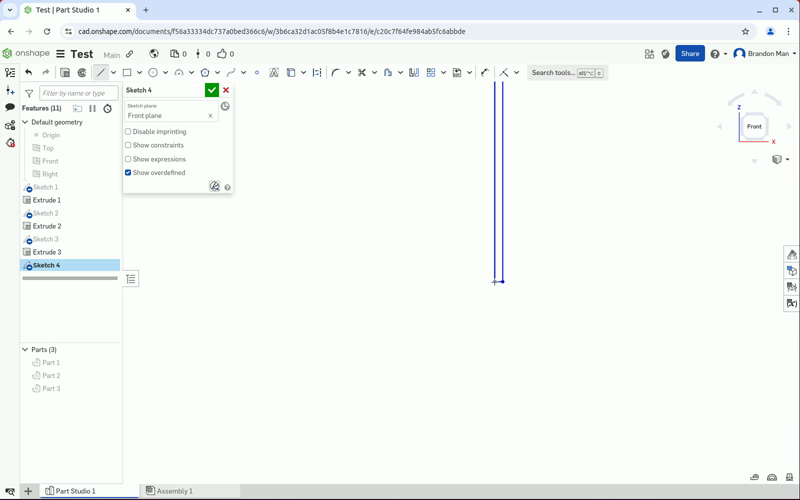
scroll(-6)
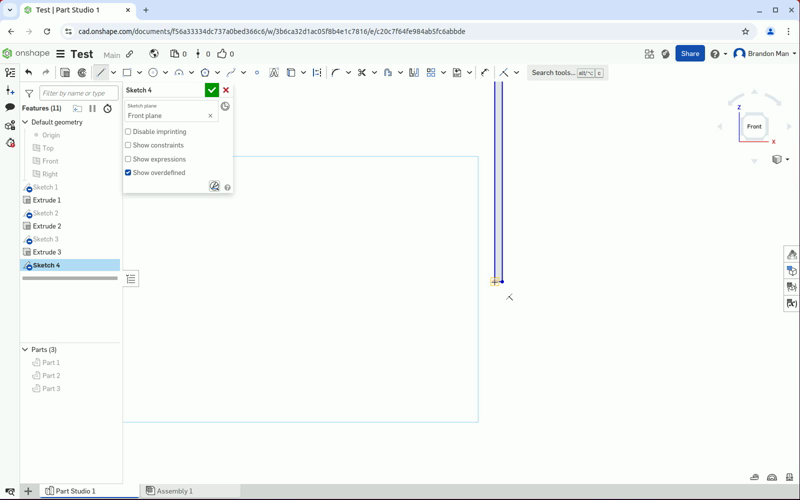
scroll(-6)
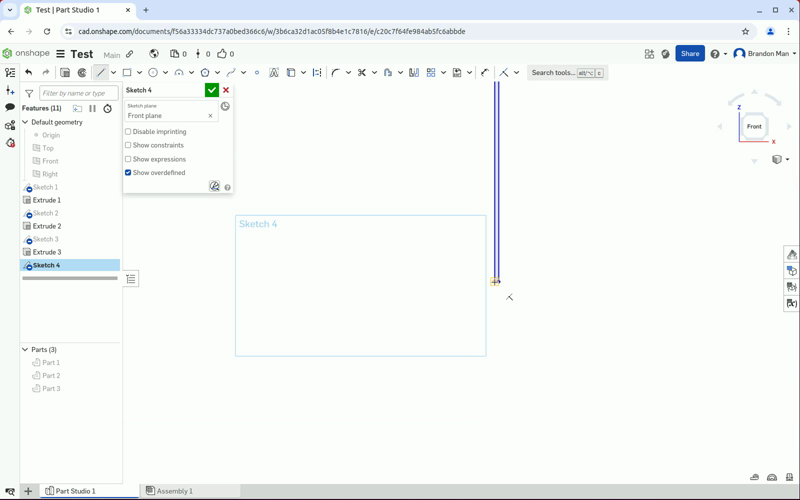
scroll(-6)
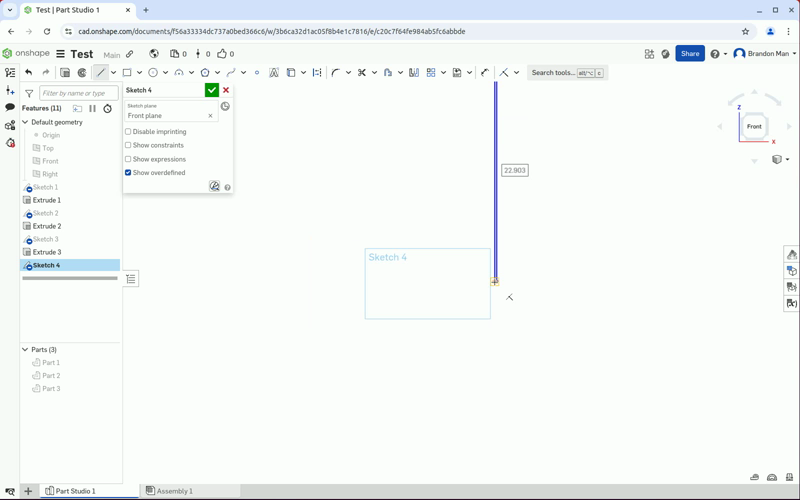
scroll(-6)
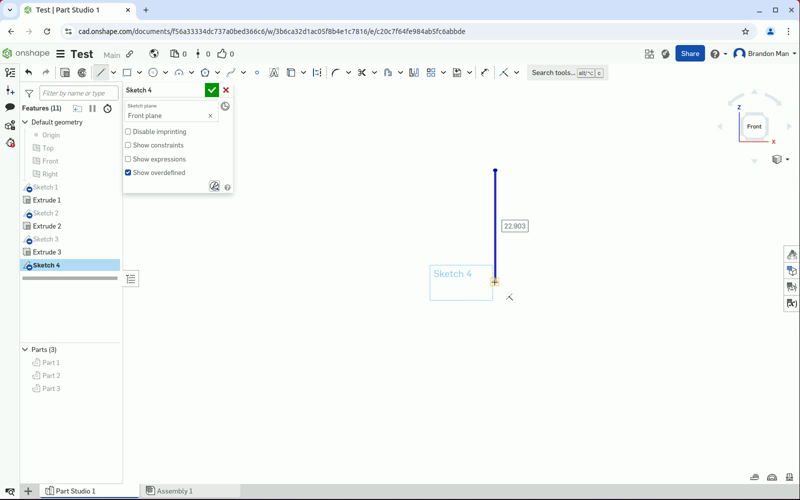
key(esc)
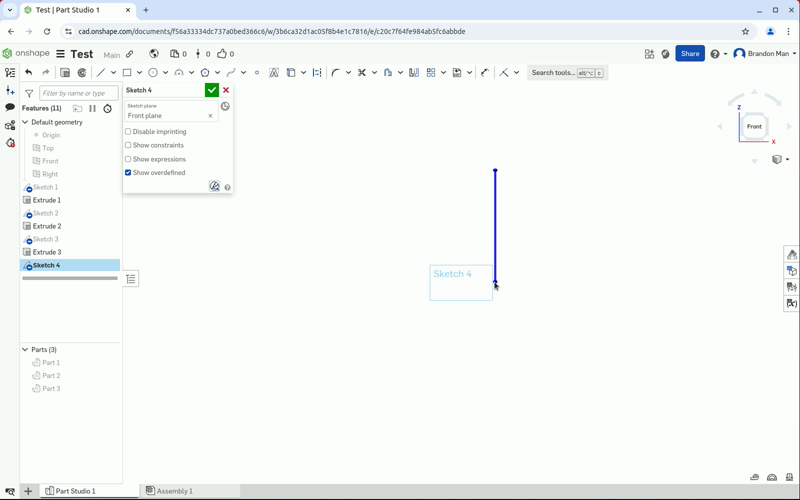
mouse_move(495, 204)
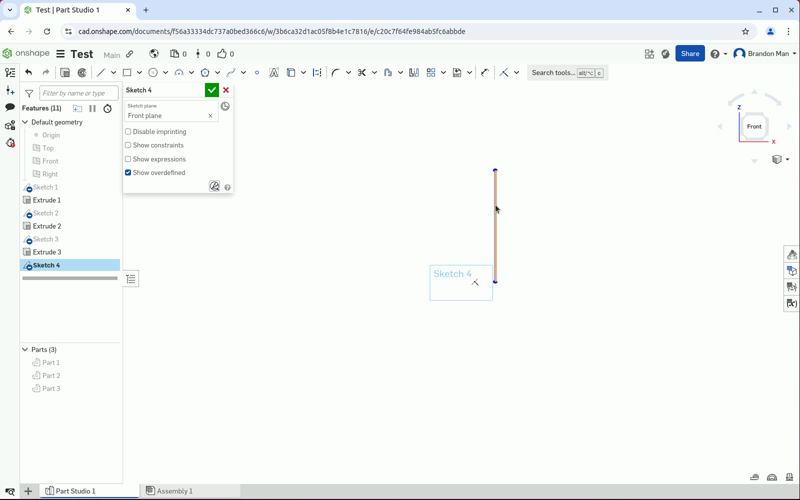
scroll(6)
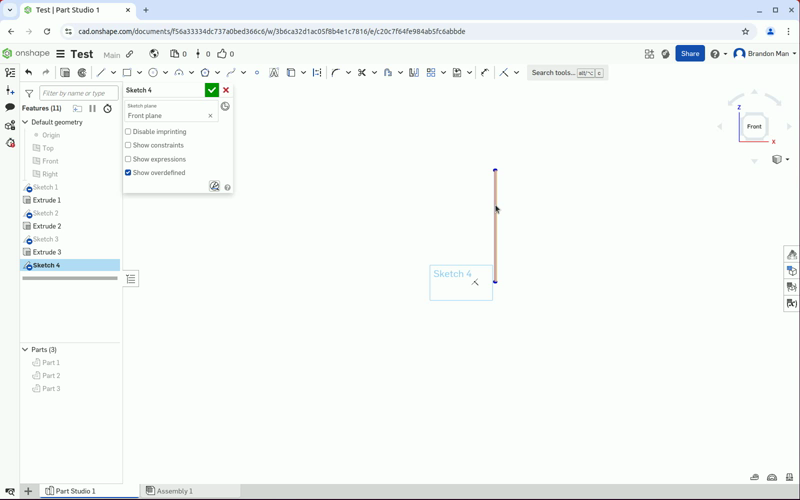
scroll(6)
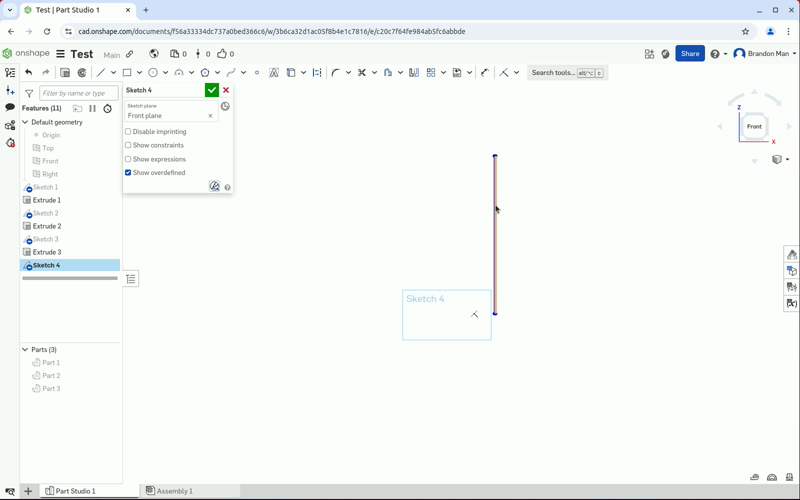
scroll(6)
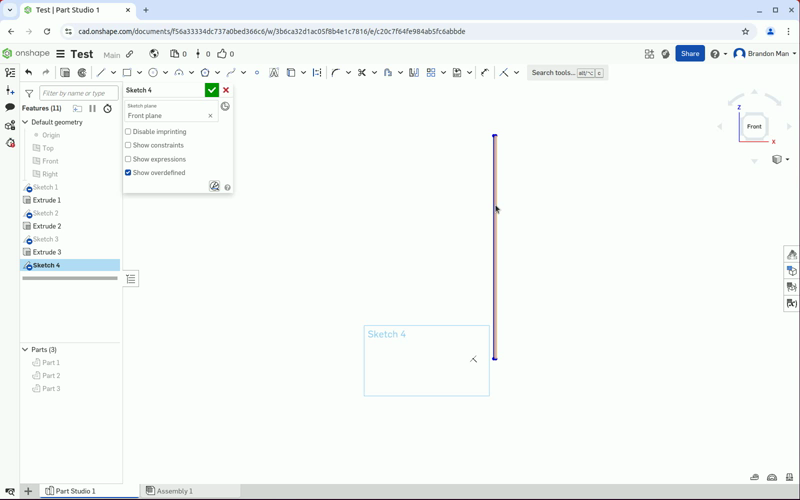
scroll(6)
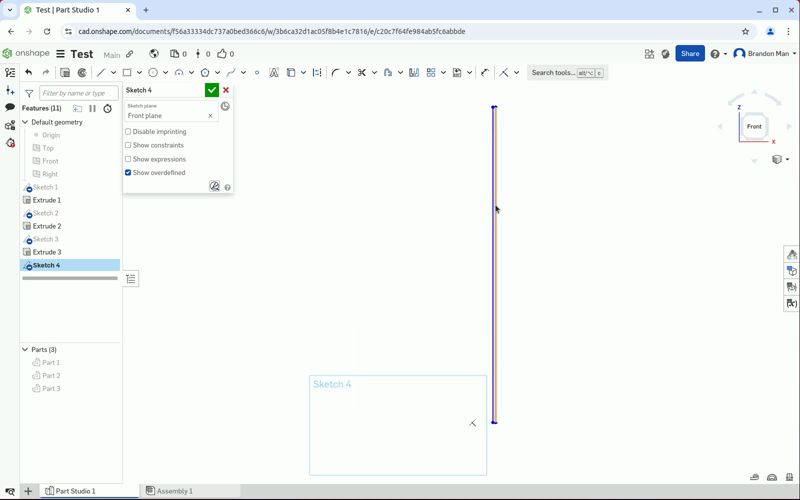
scroll(6)
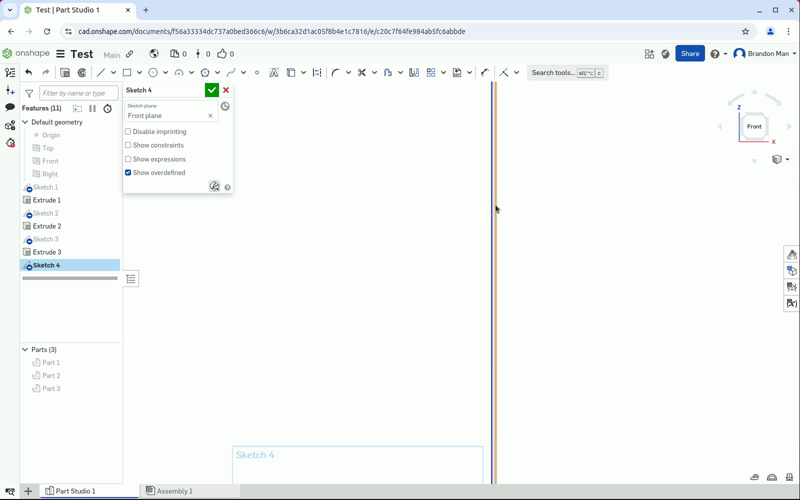
scroll(6)
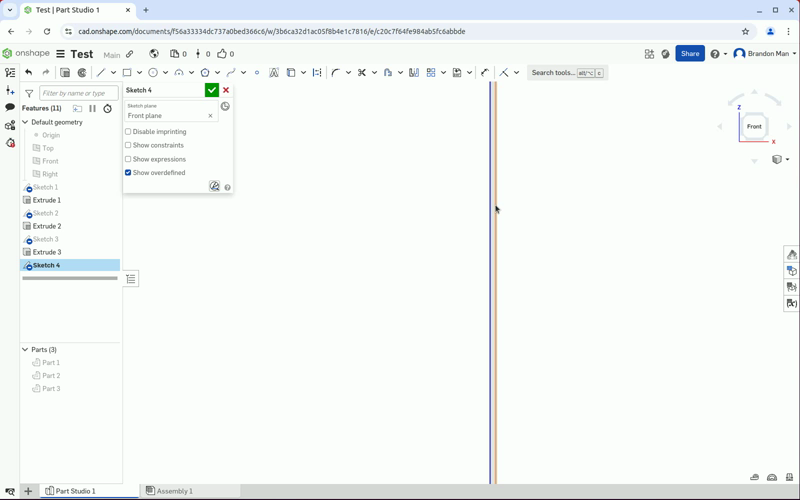
scroll(6)
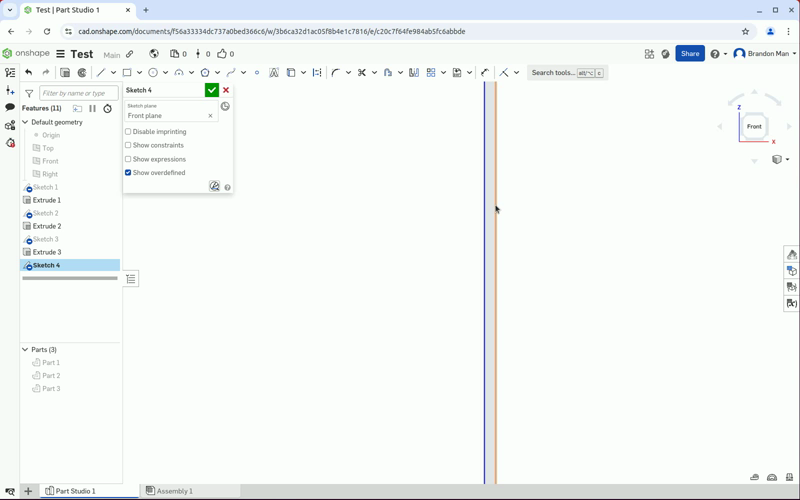
click(495, 204)
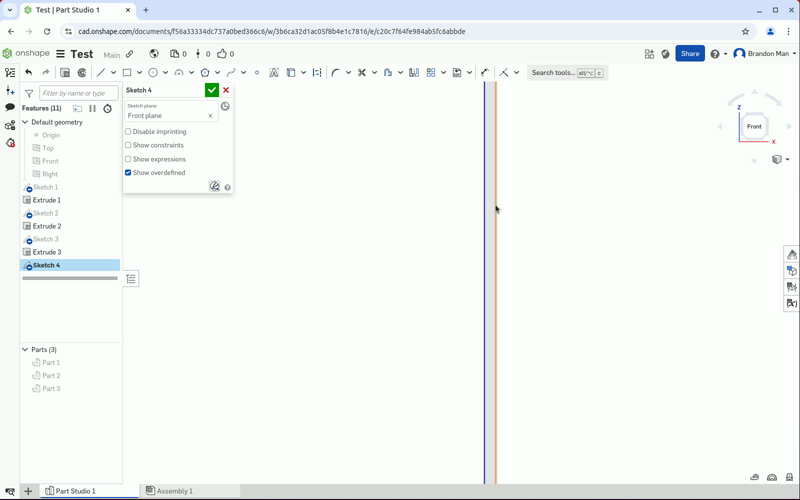
scroll(-6)
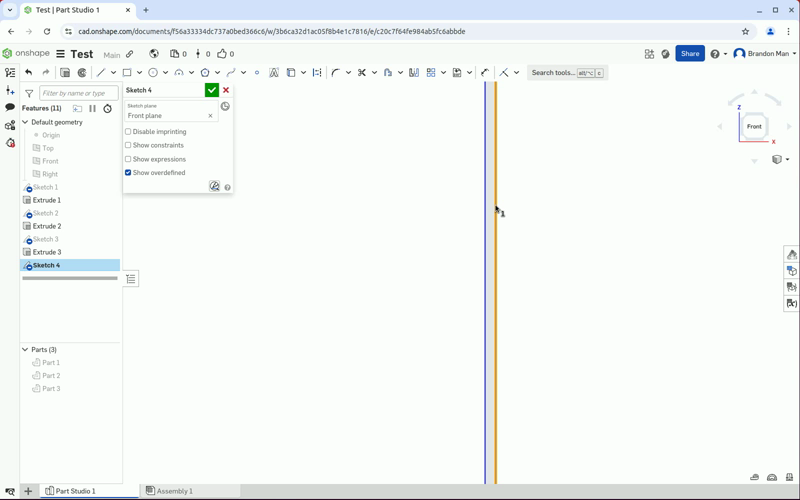
scroll(-6)
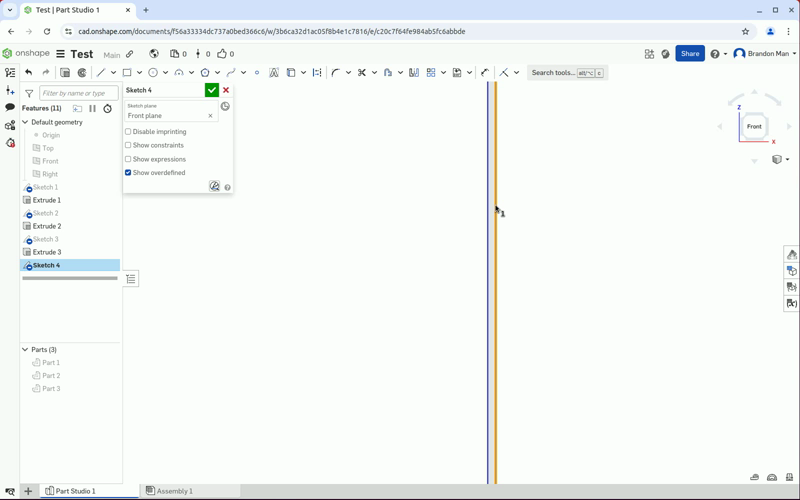
scroll(-6)
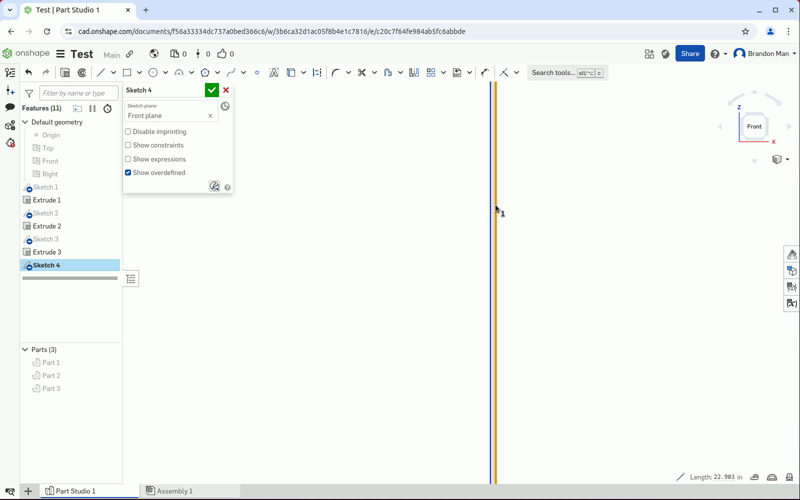
scroll(-6)
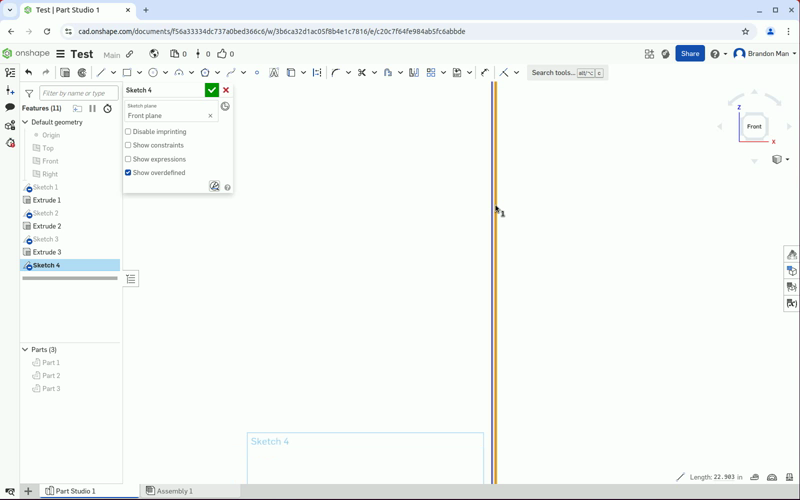
scroll(-6)
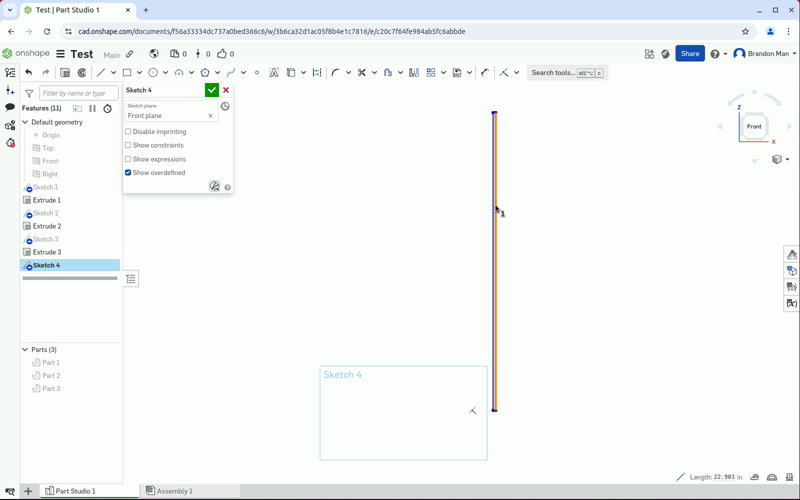
scroll(-6)
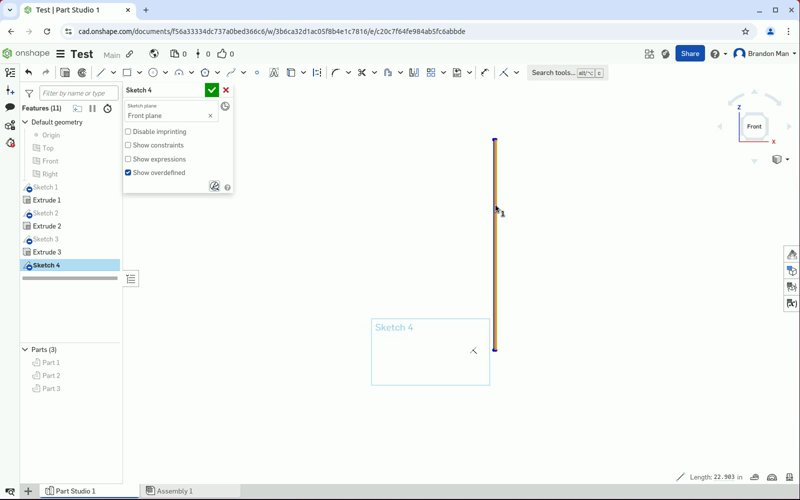
scroll(-6)
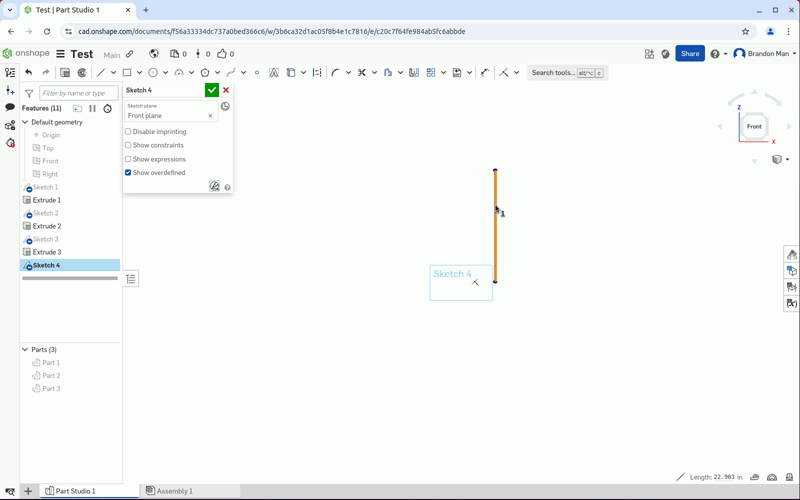
mouse_move(73, 352)
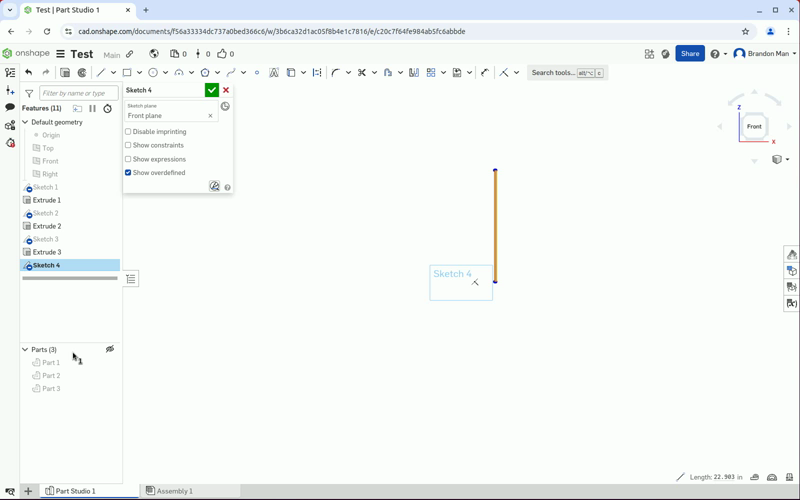
key(shift+y)
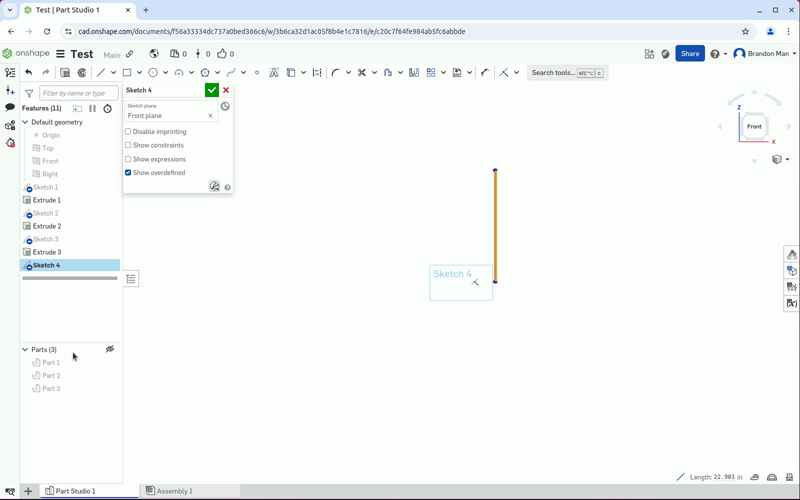
key(shift+e)
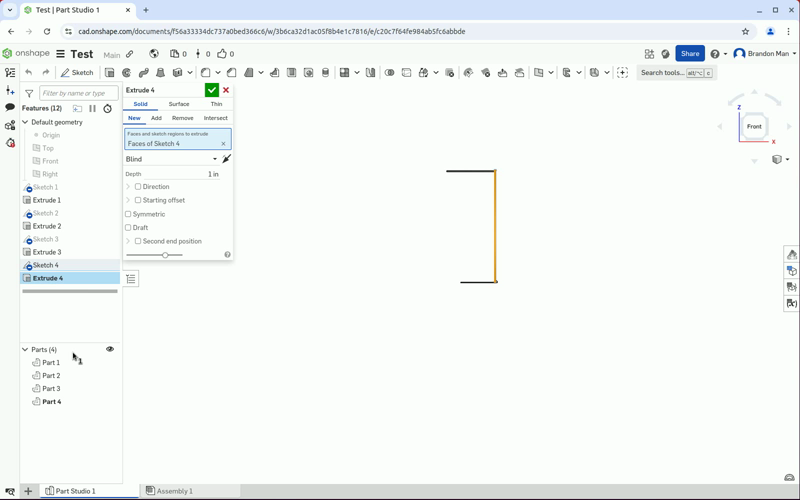
mouse_move(143, 106)
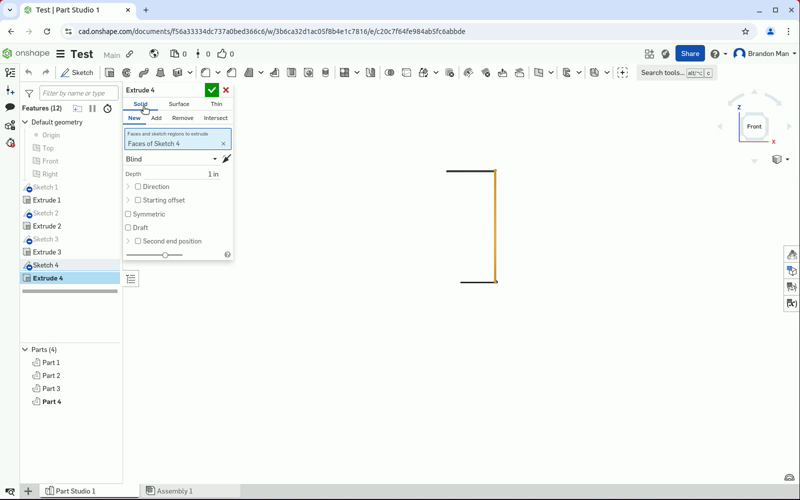
click(143, 106)
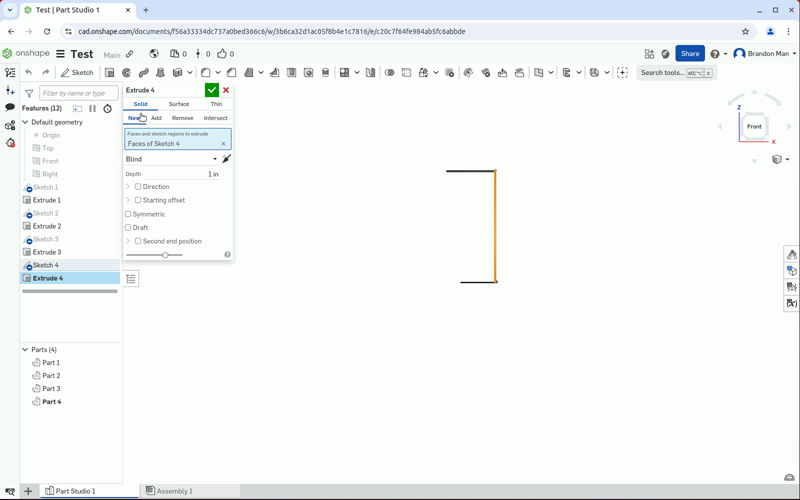
mouse_move(137, 120)
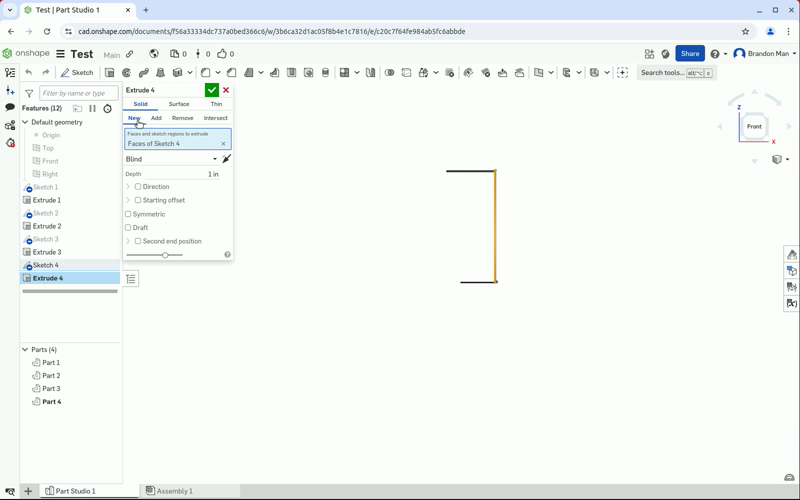
click(137, 120)
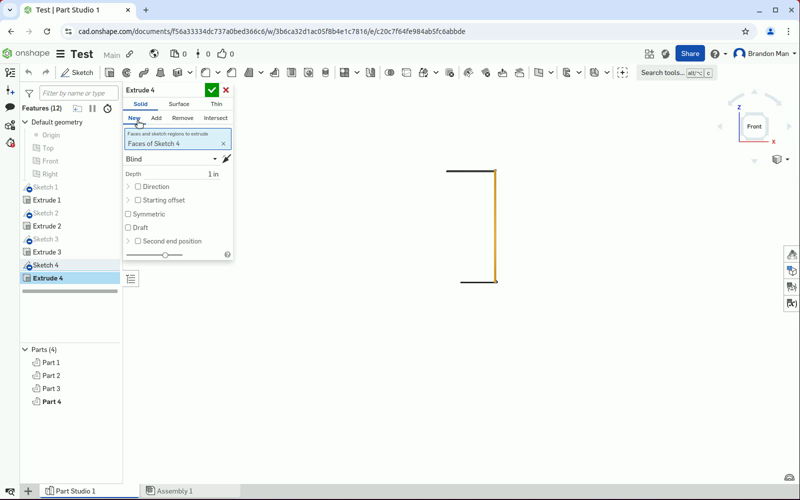
key(tab, 4)
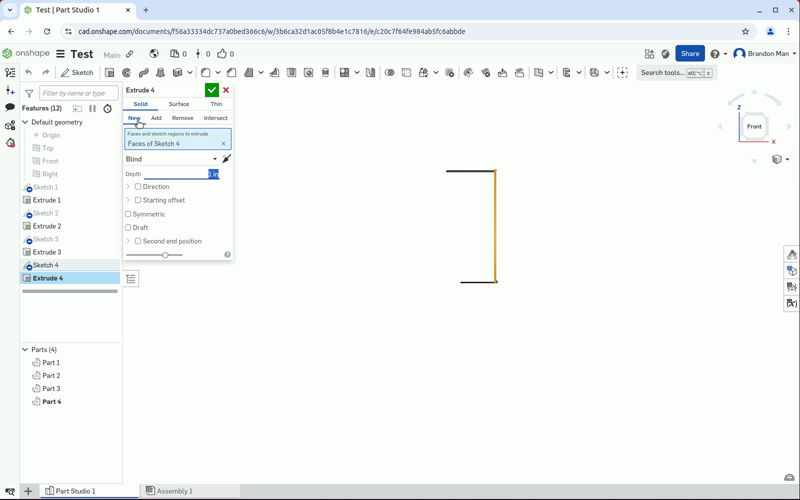
text(0.241)
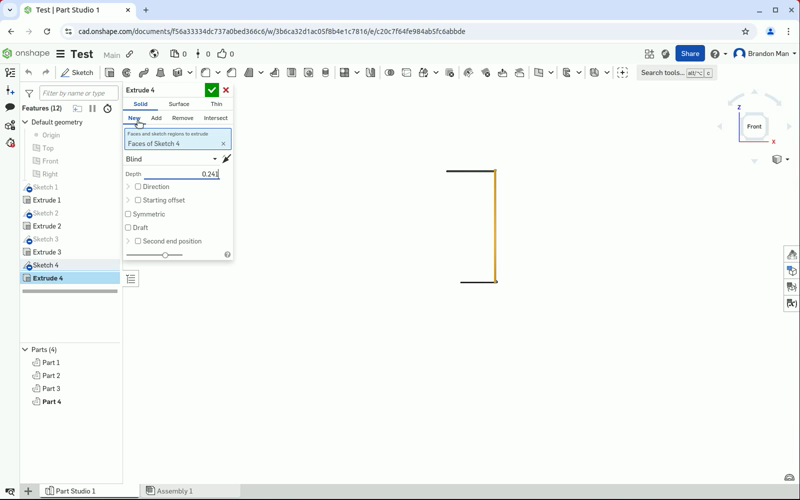
key(enter)
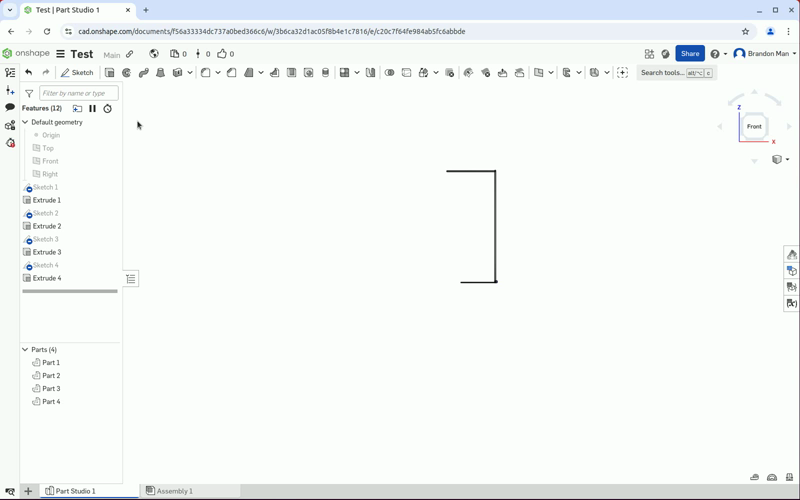
key(shift+h)
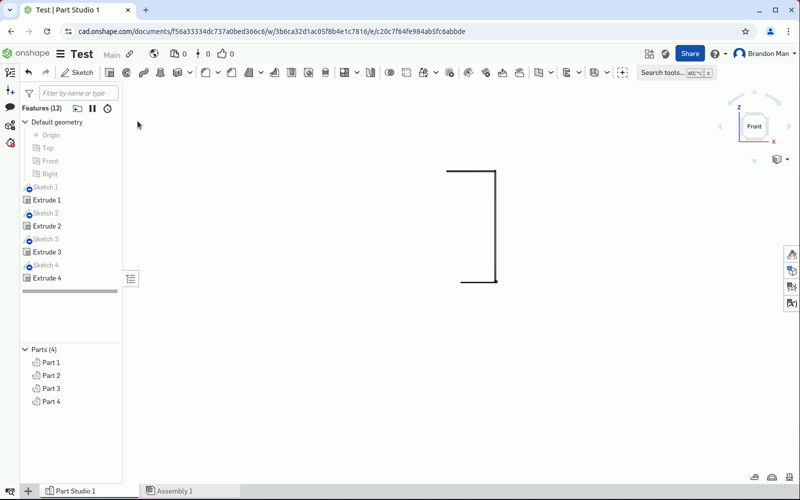
key(shift+h)
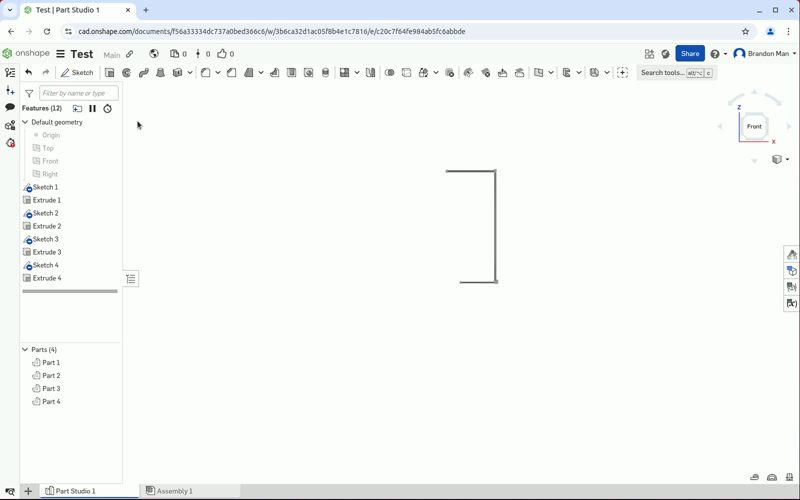
key(shift+7)
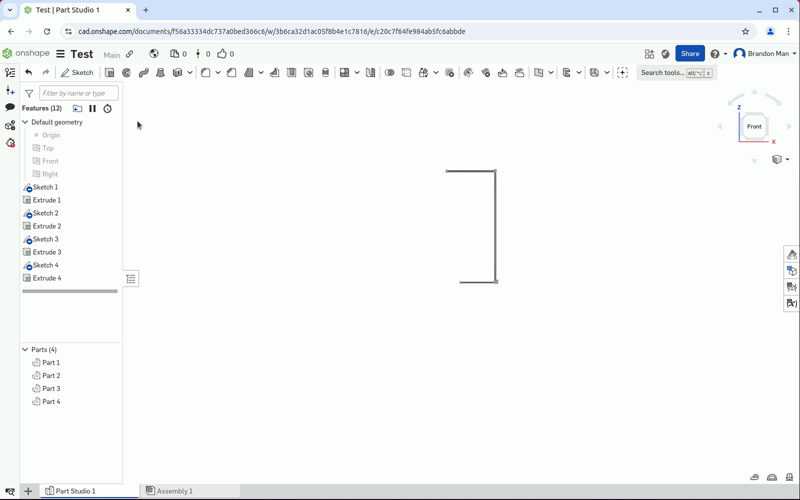
key(left, 2)
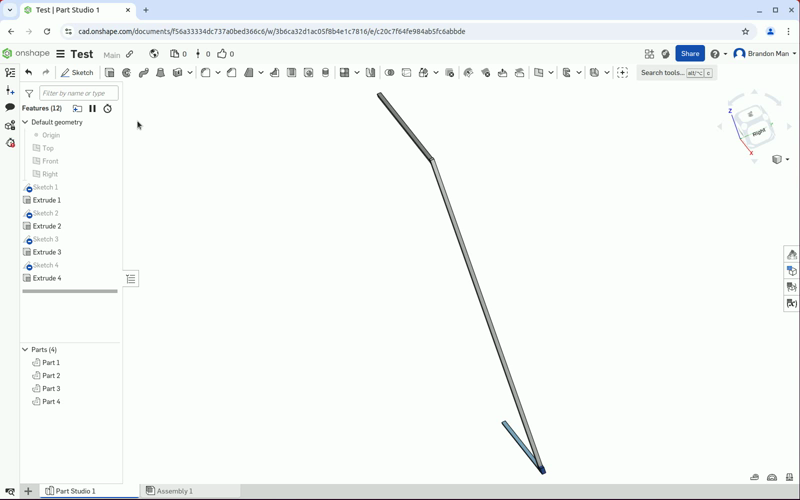
key(down, 2)
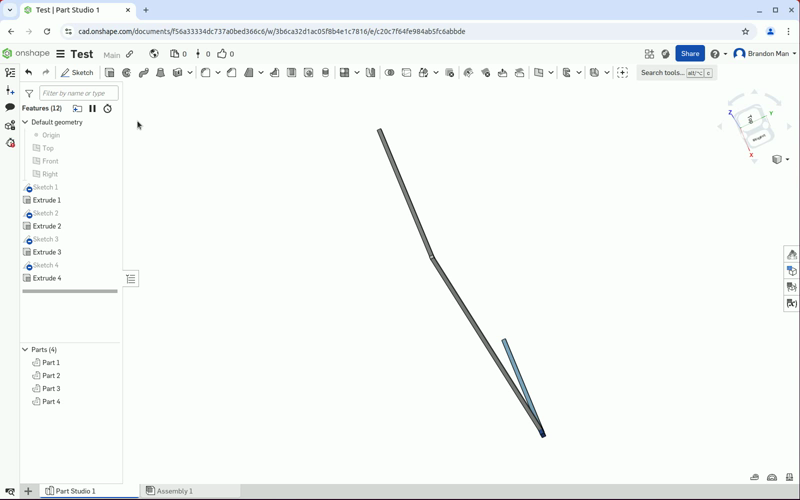
key(up, 2)
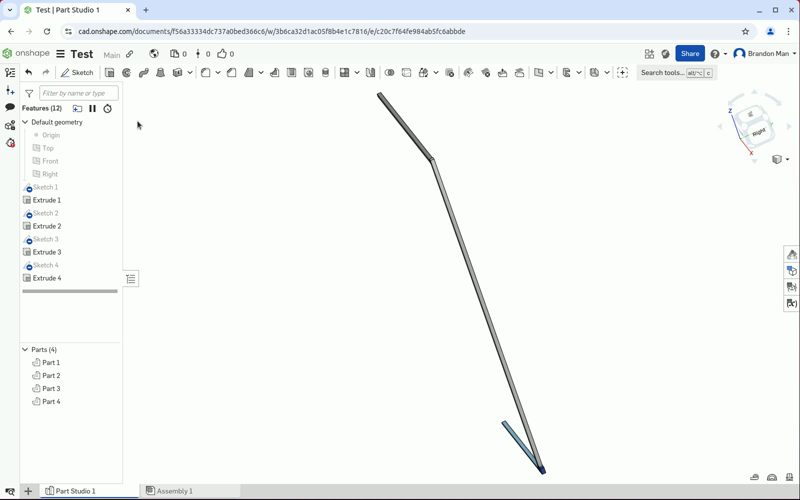
key(right, 2)
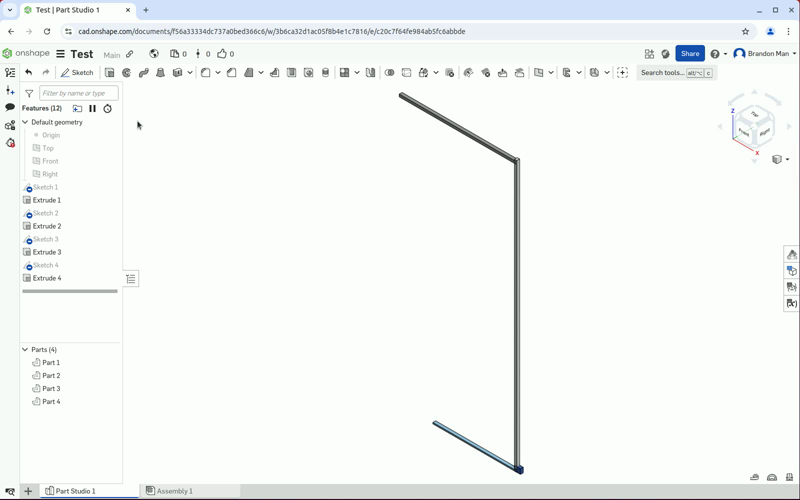
mouse_move(73, 189)
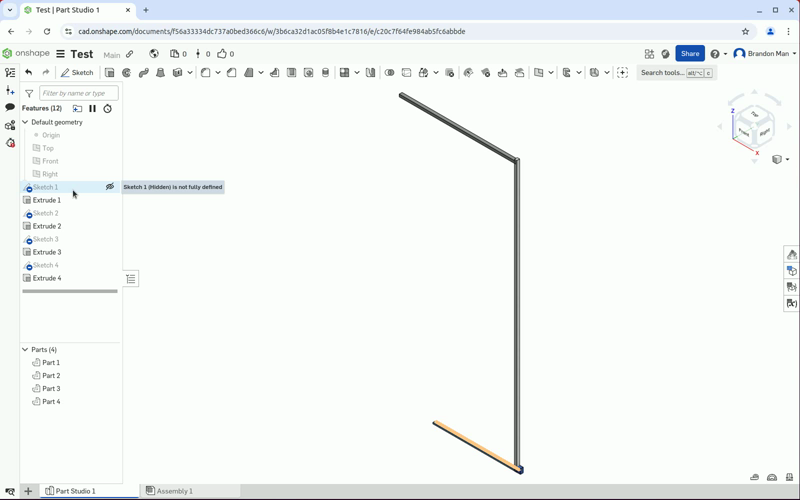
click(73, 189)